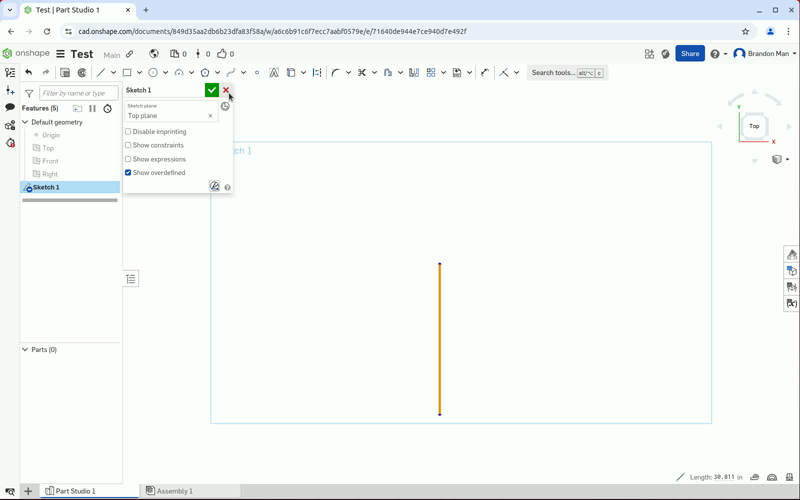
key(shift+h)
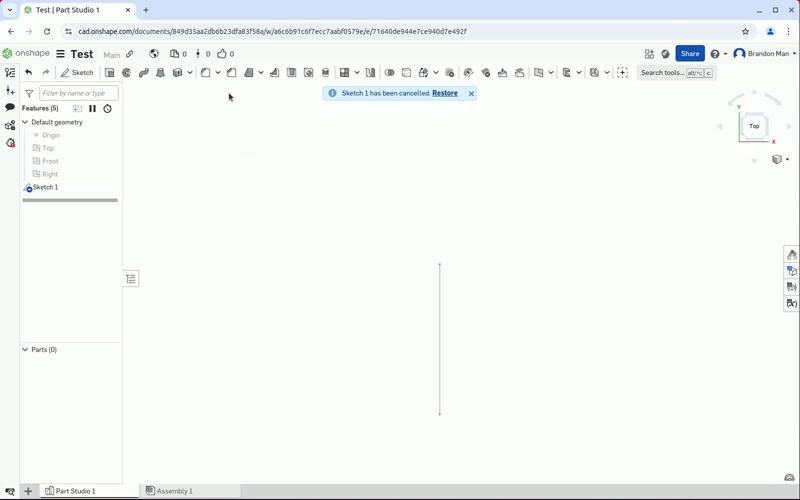
key(shift+s)
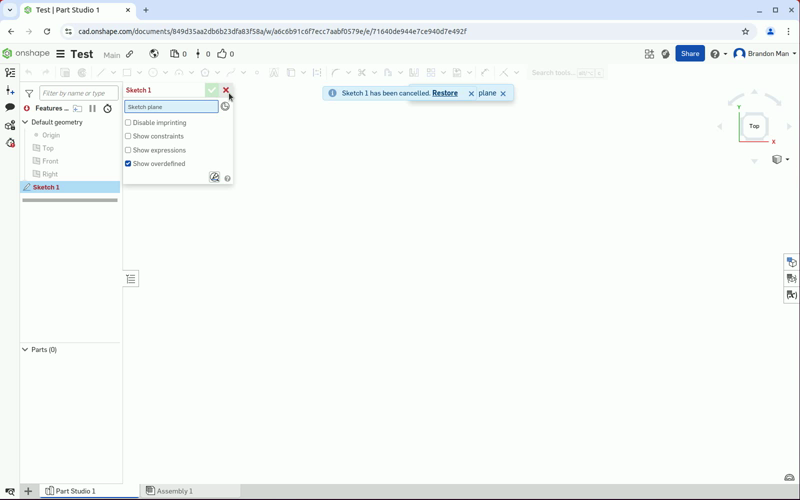
mouse_move(73, 150)
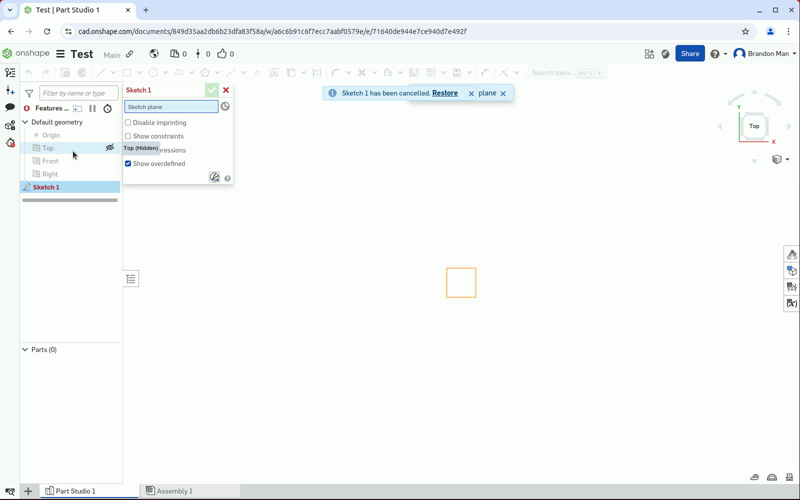
click(73, 150)
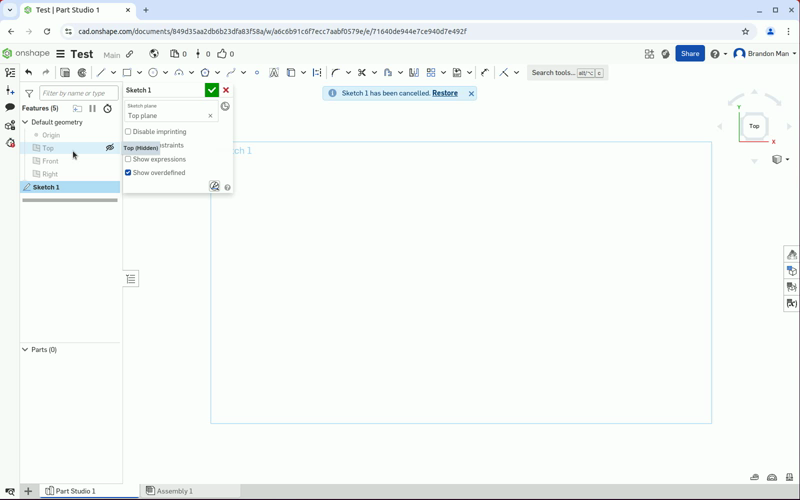
mouse_move(73, 352)
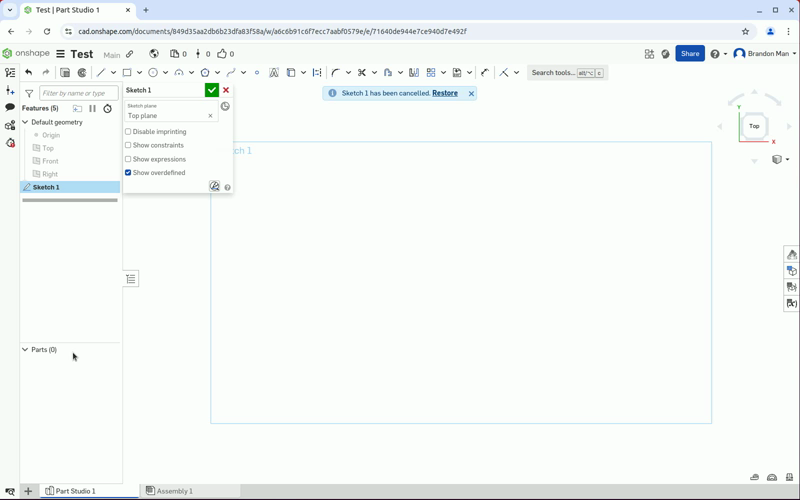
key(y)
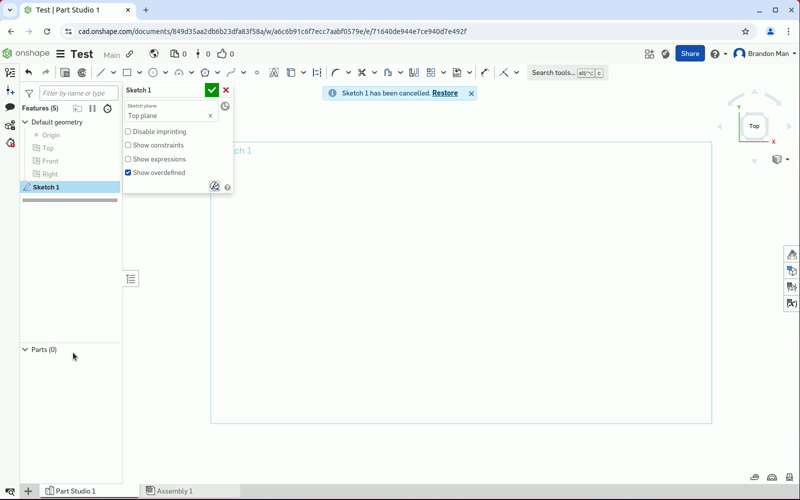
key(l)
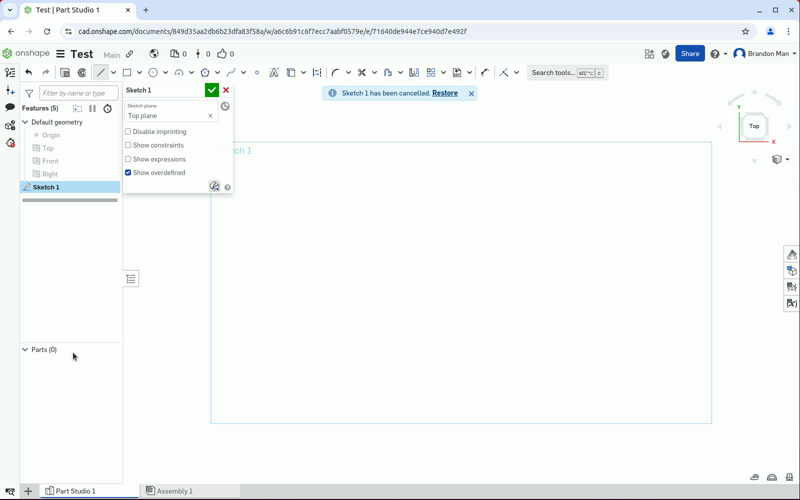
key_down(shift)
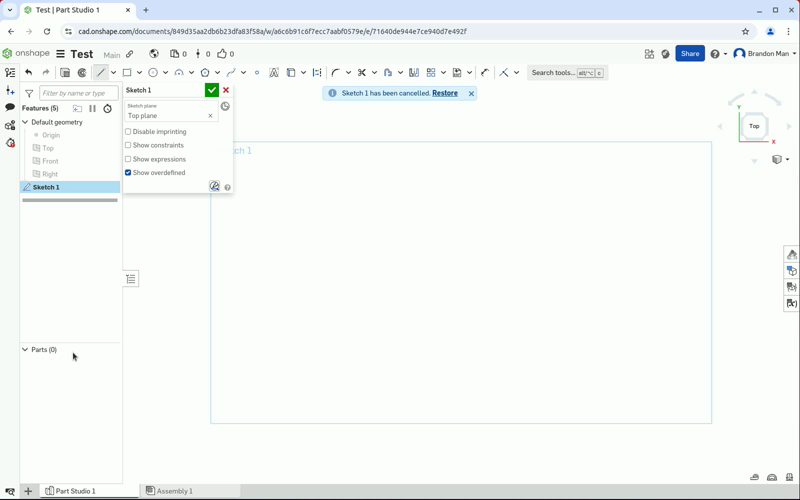
mouse_move(429, 318)
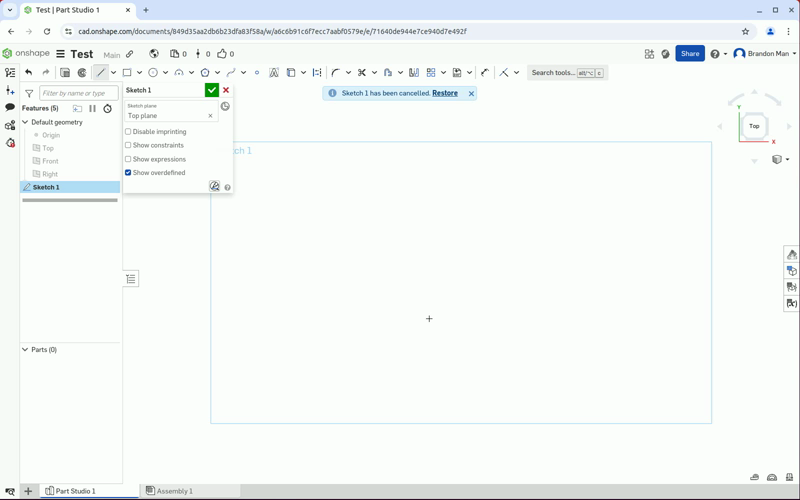
click(429, 318)
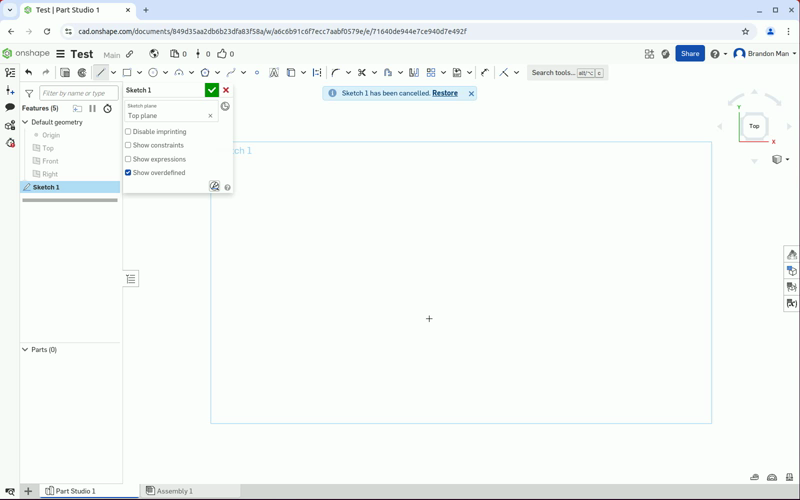
key_up(shift)
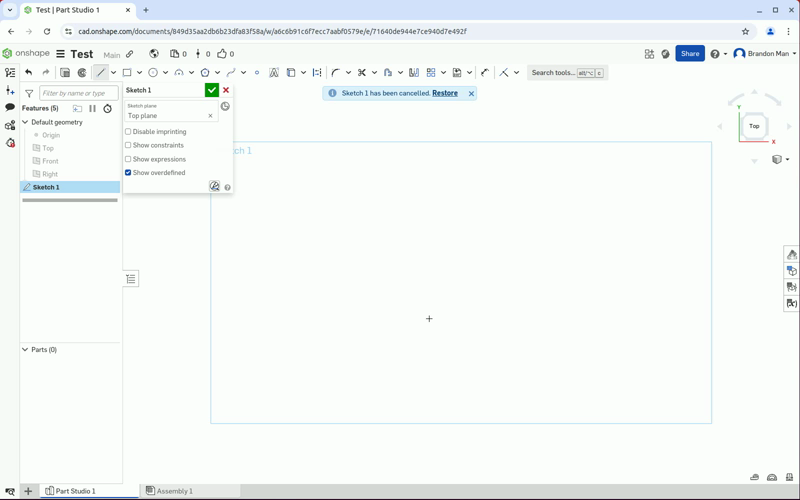
key_down(shift)
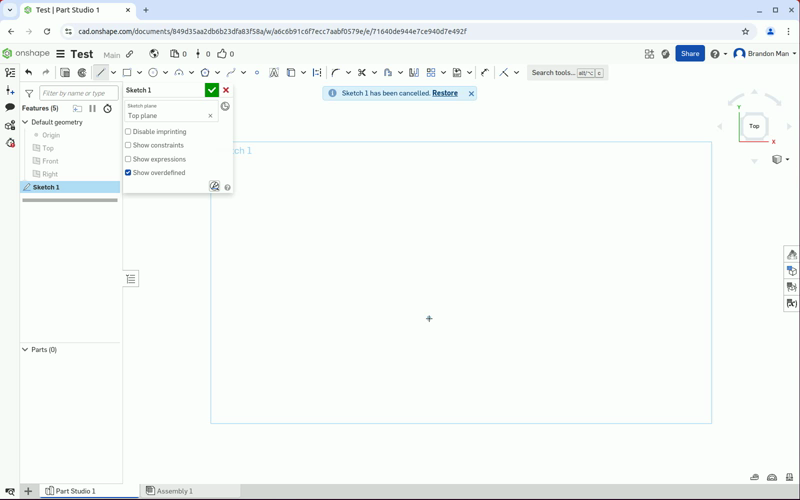
mouse_move(493, 318)
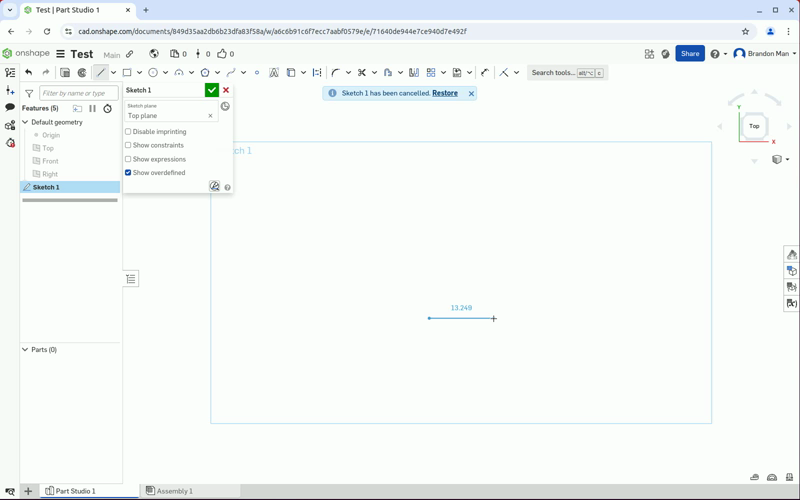
click(493, 318)
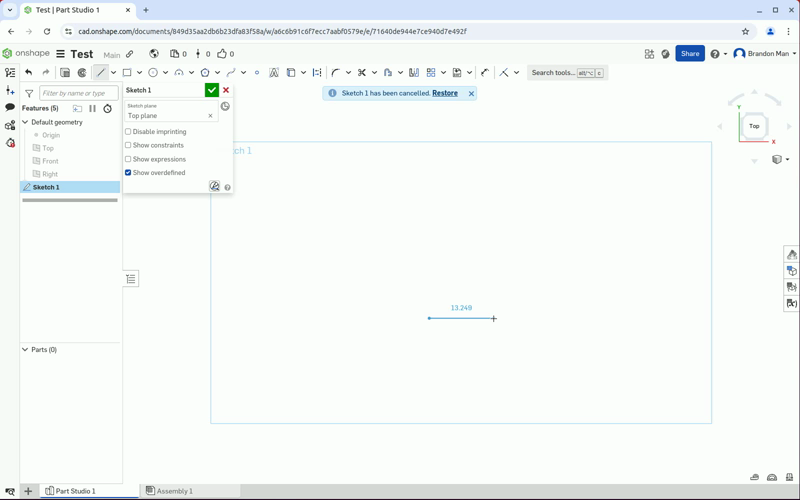
key_up(shift)
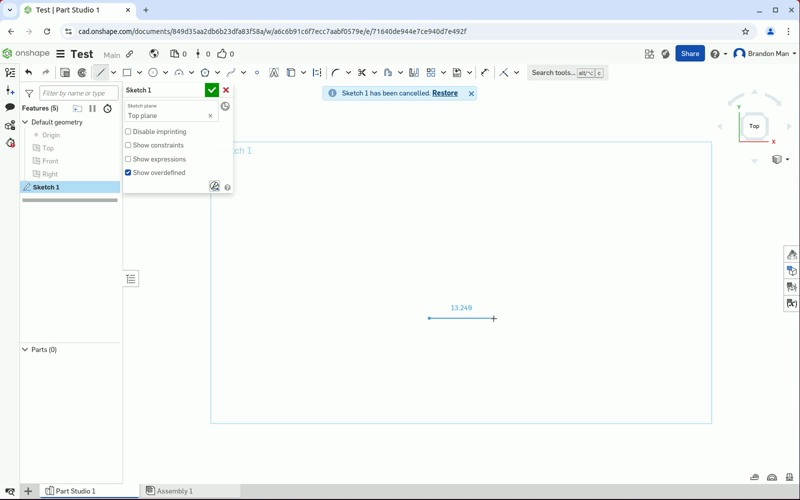
key_down(shift)
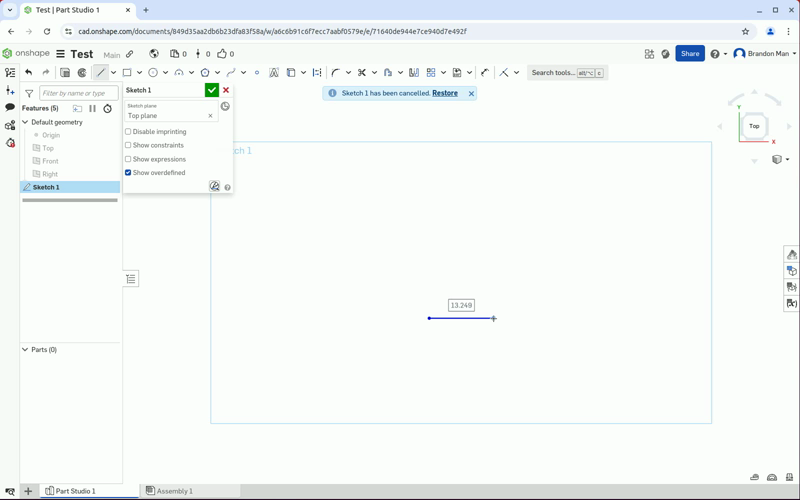
mouse_move(493, 247)
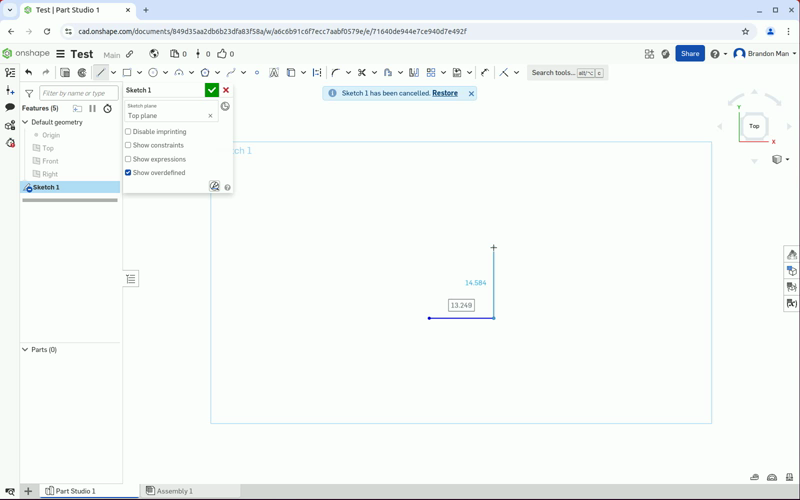
click(493, 247)
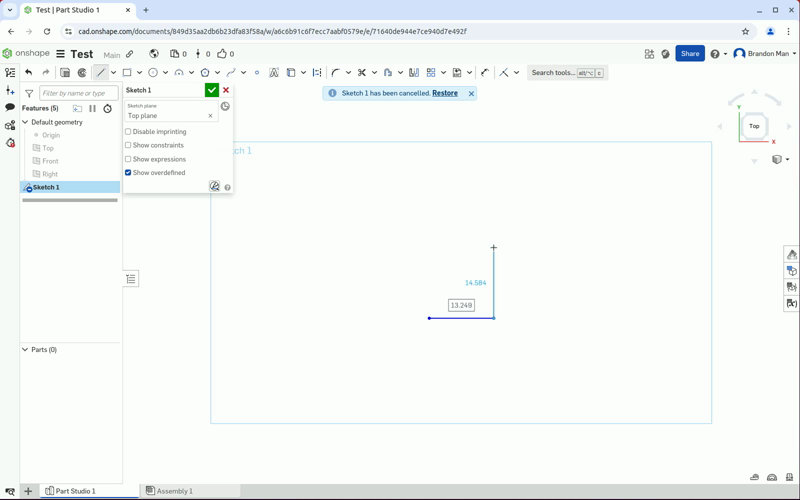
key_up(shift)
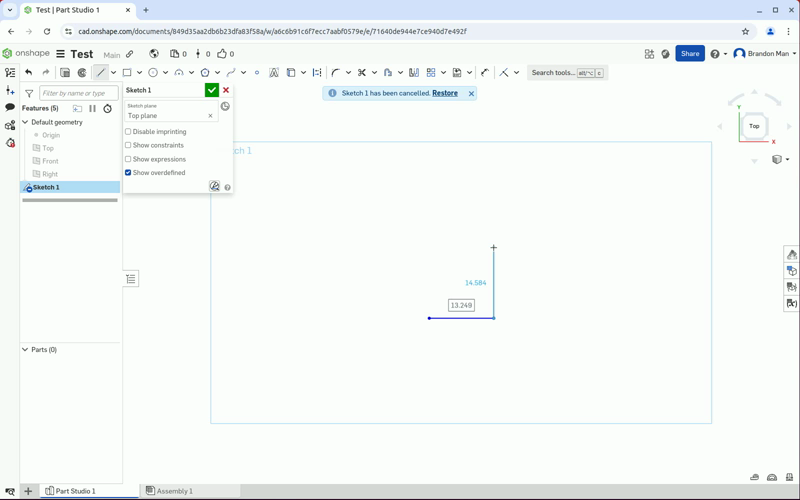
key_down(shift)
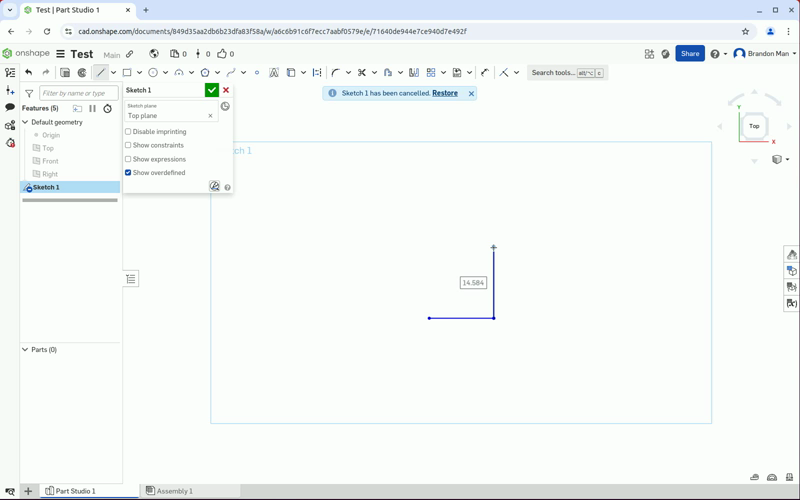
mouse_move(429, 247)
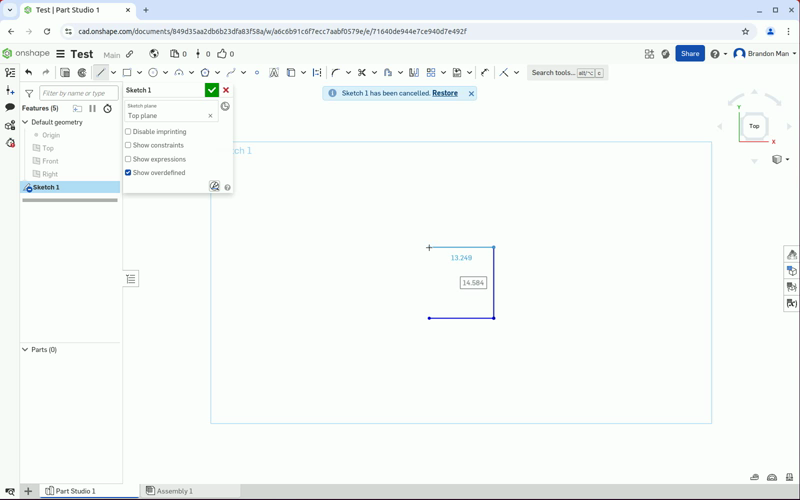
click(429, 247)
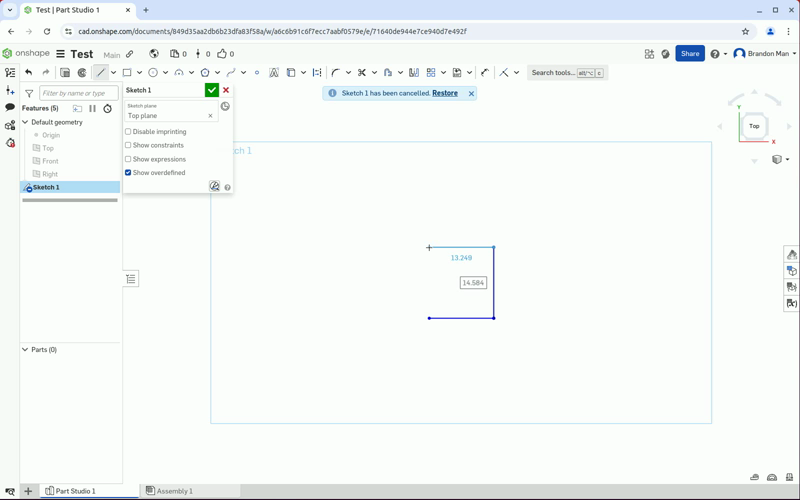
key_up(shift)
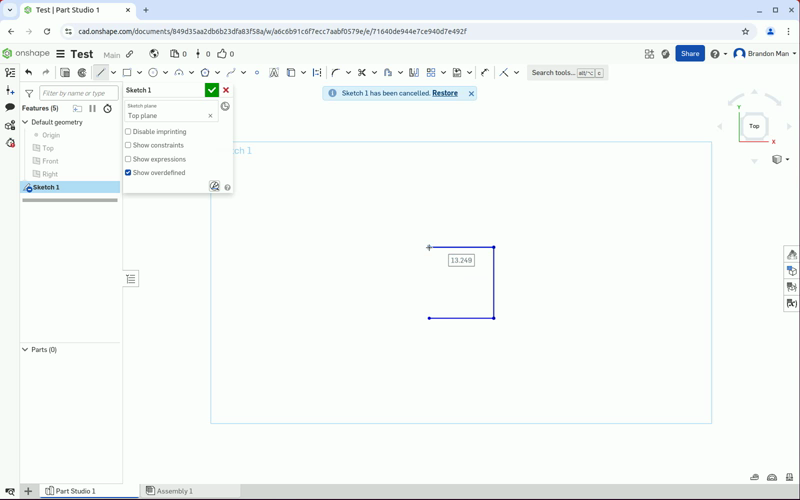
key_down(shift)
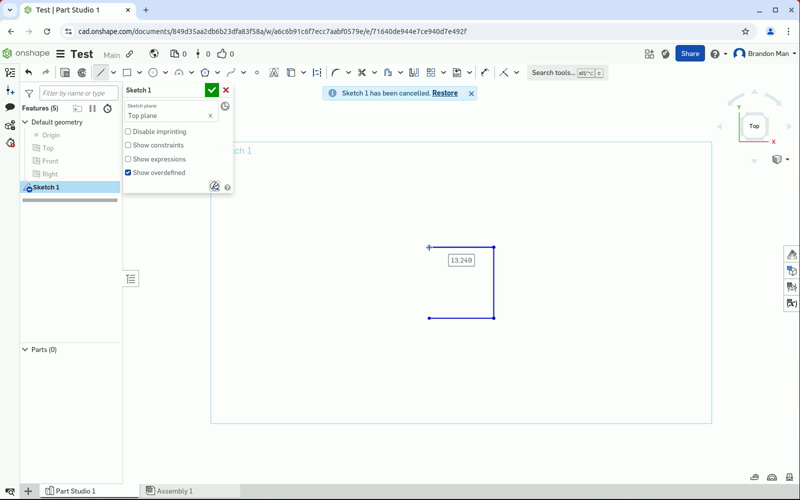
mouse_move(429, 318)
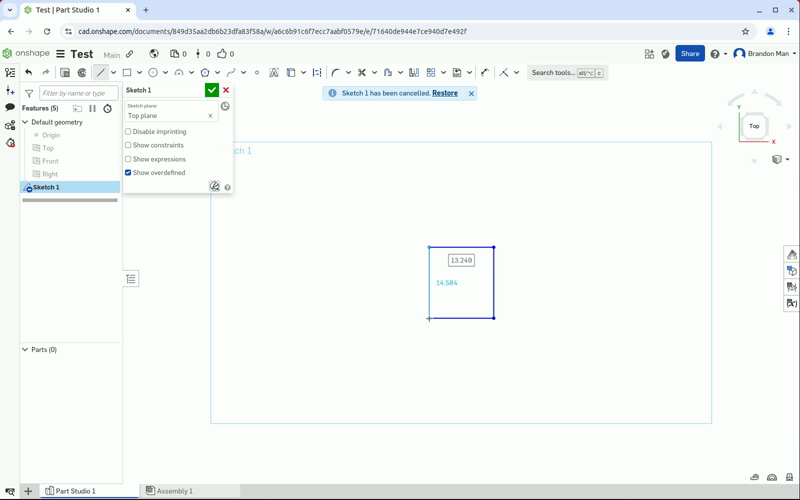
key_up(shift)
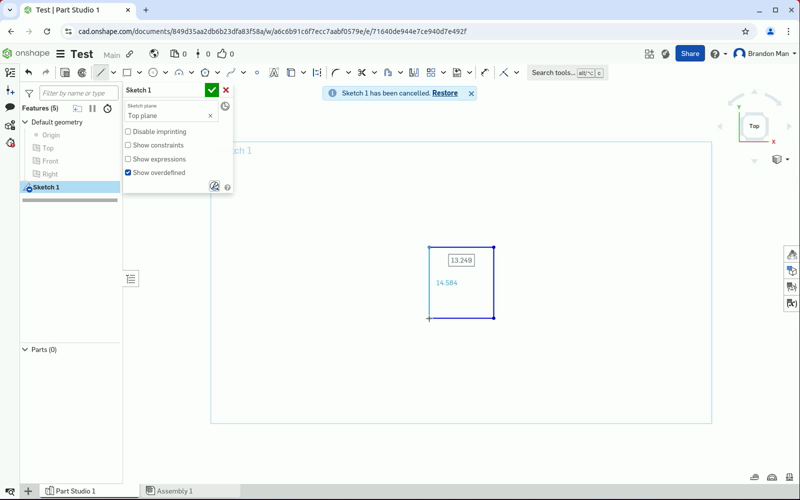
click(429, 318)
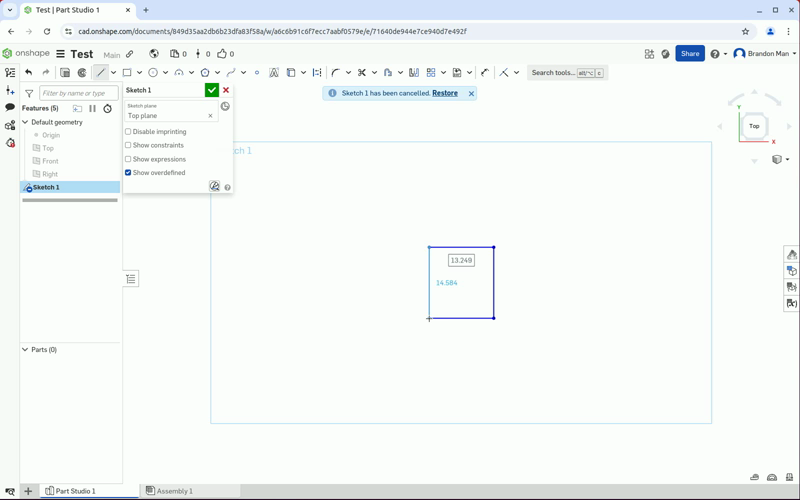
key(esc)
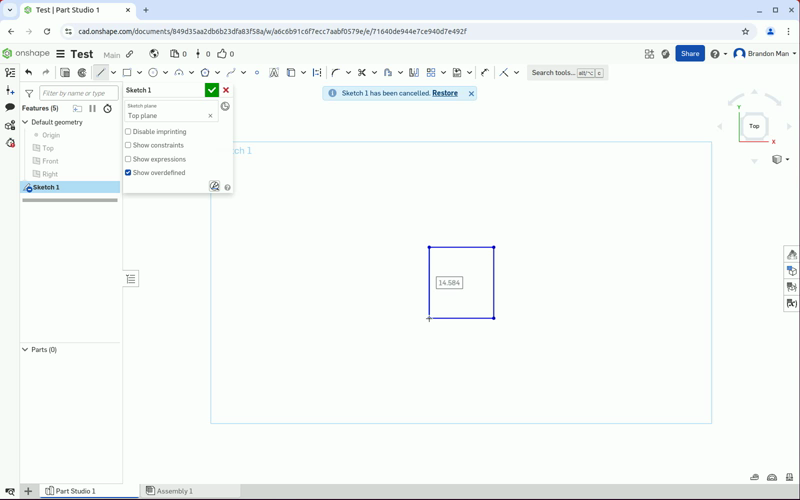
mouse_move(469, 306)
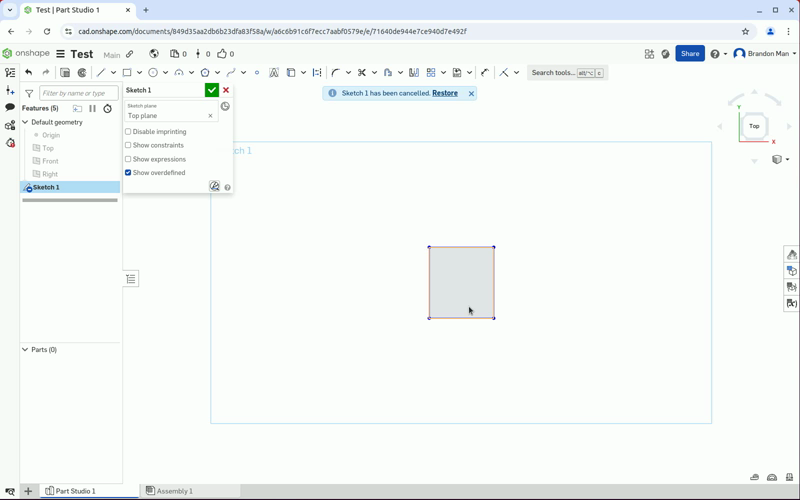
click(469, 306)
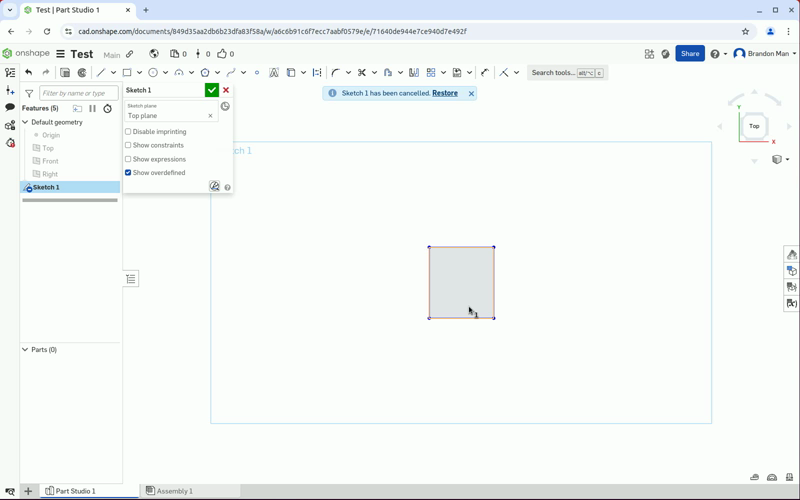
mouse_move(73, 352)
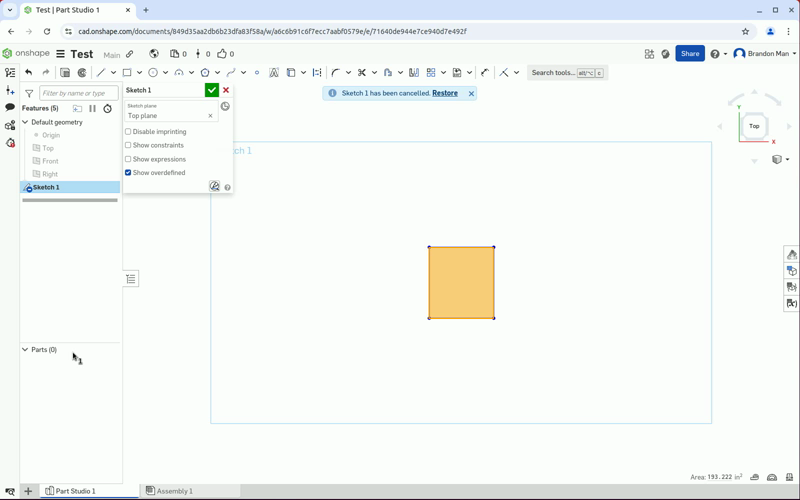
key(shift+y)
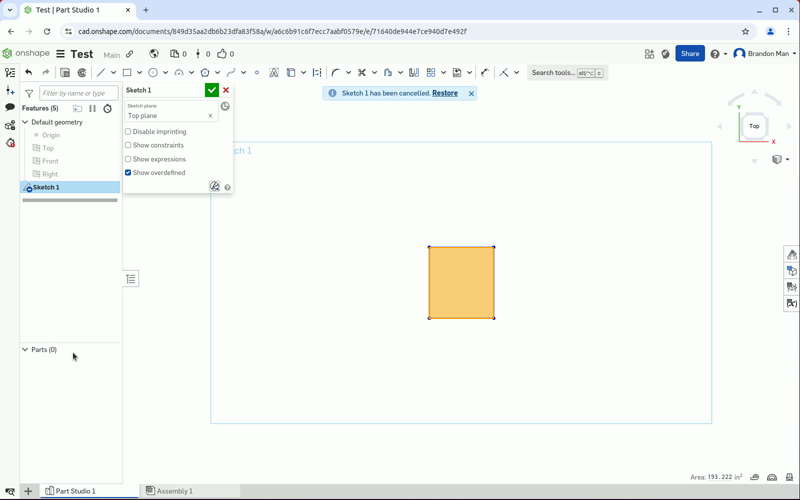
key(shift+e)
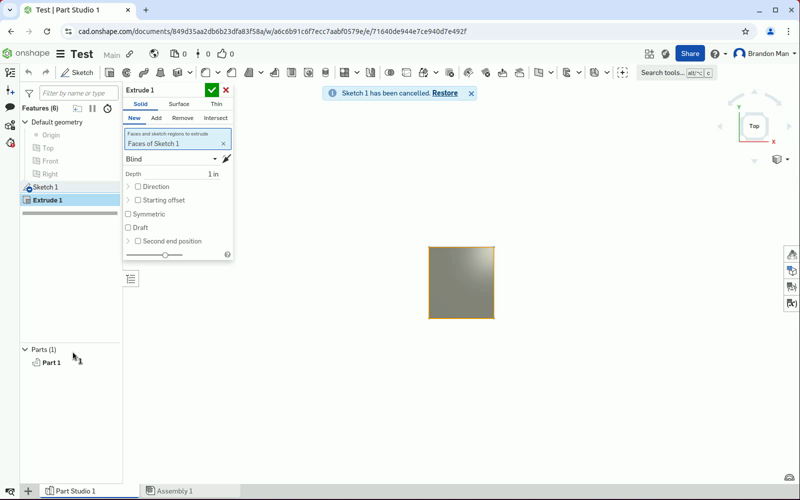
mouse_move(143, 106)
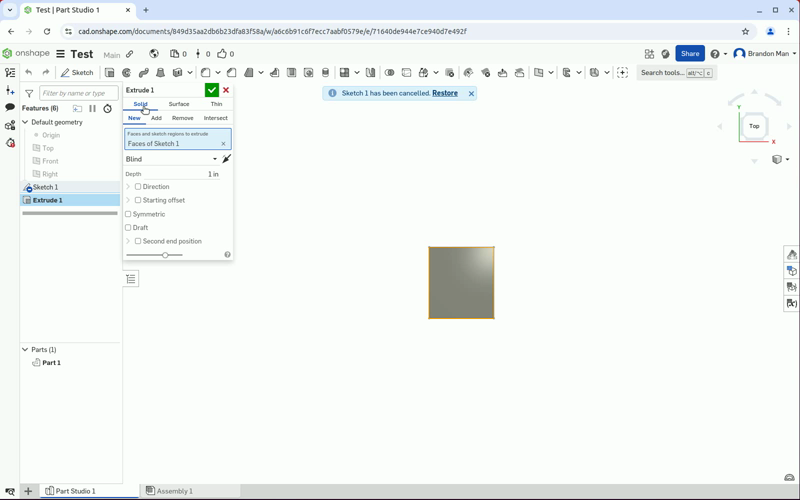
click(143, 106)
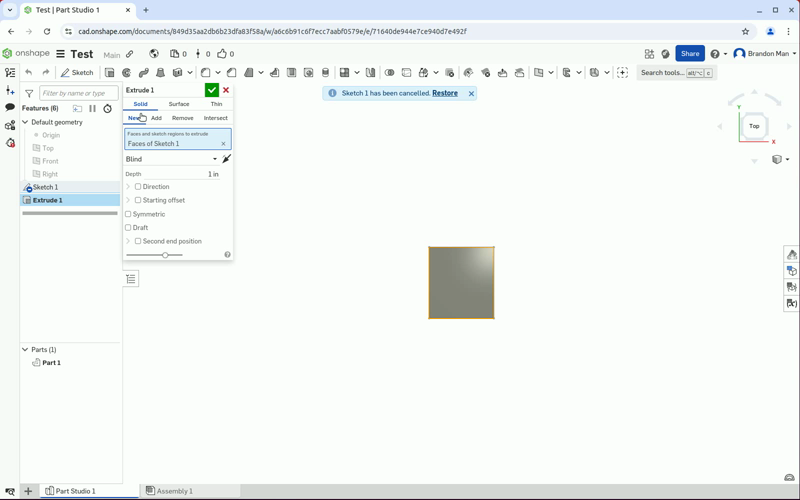
mouse_move(137, 120)
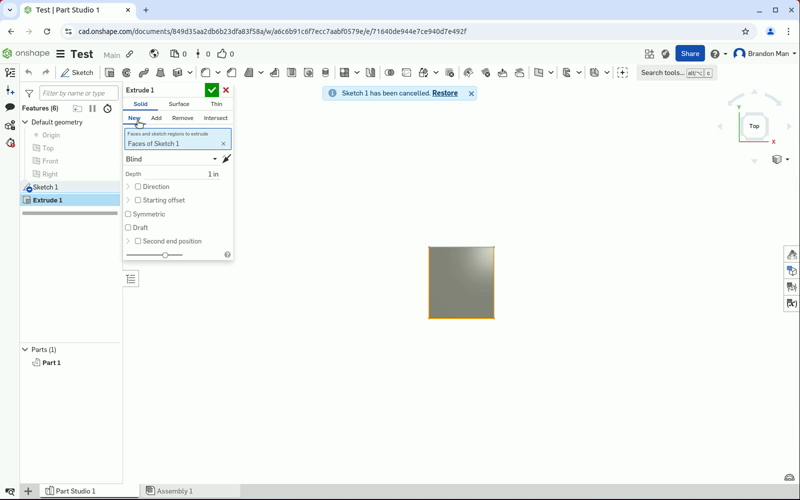
click(137, 120)
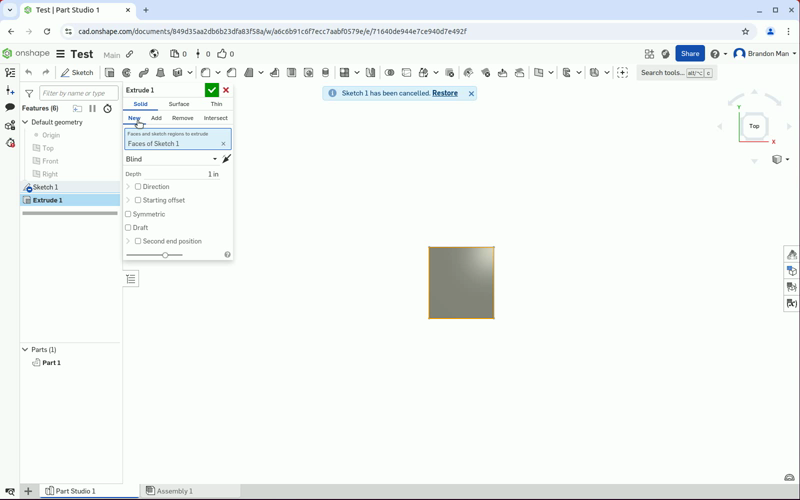
key(tab, 4)
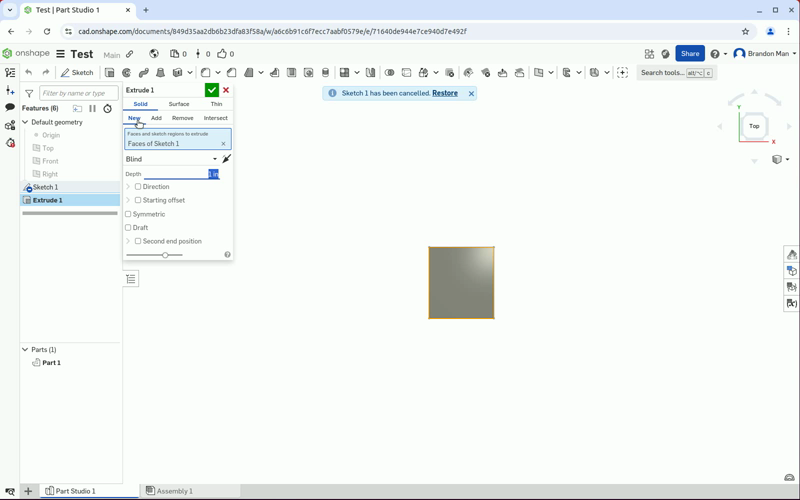
text(23.108)
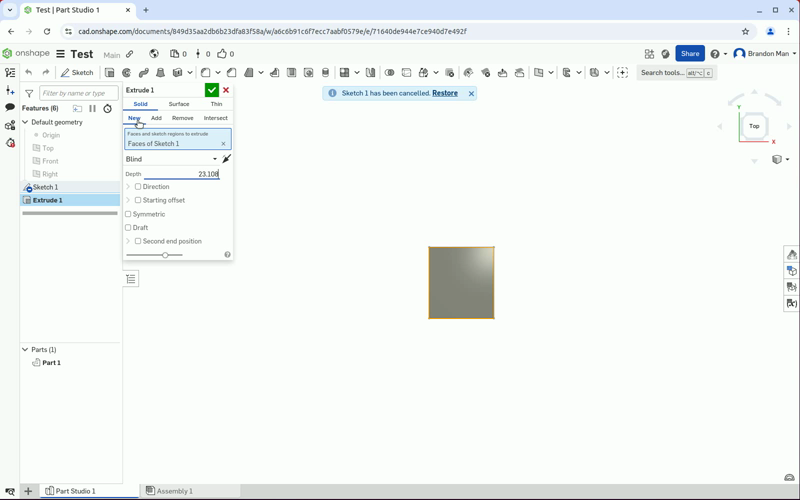
key(enter)
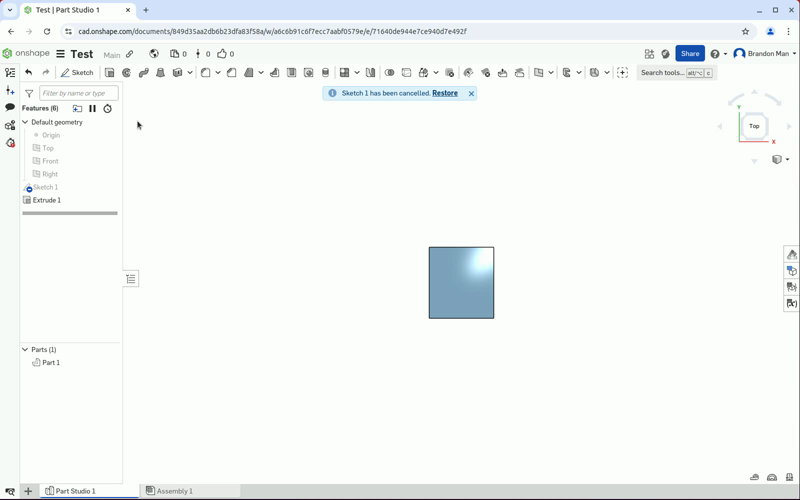
key(shift+h)
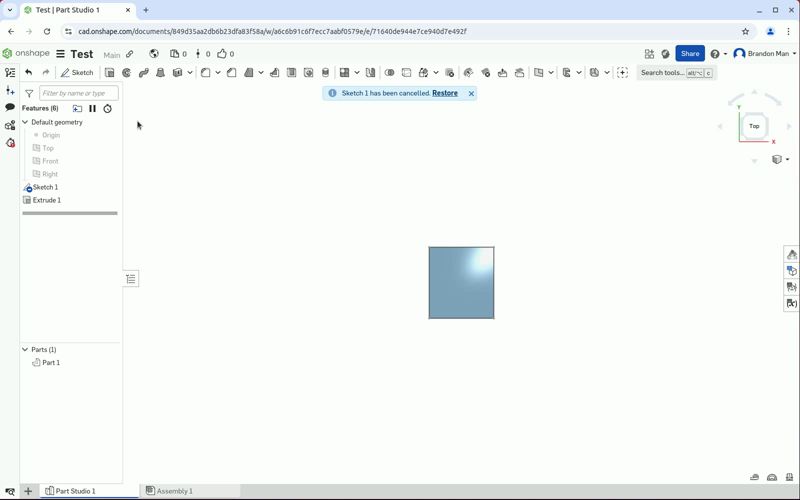
key(shift+h)
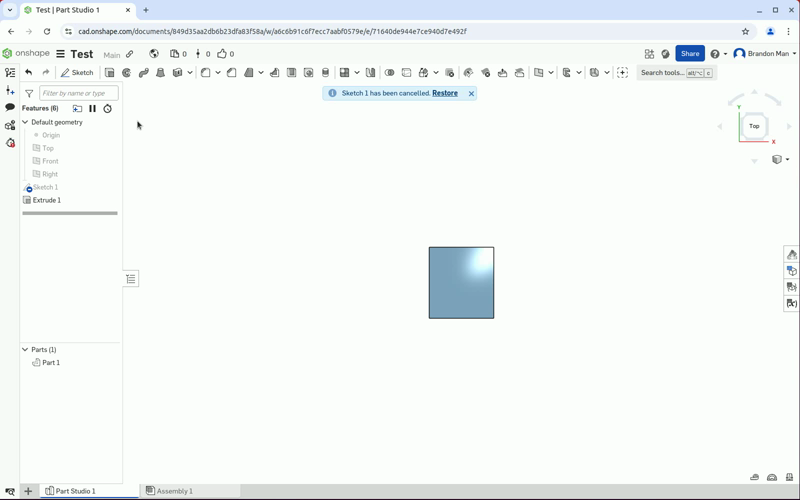
mouse_move(73, 189)
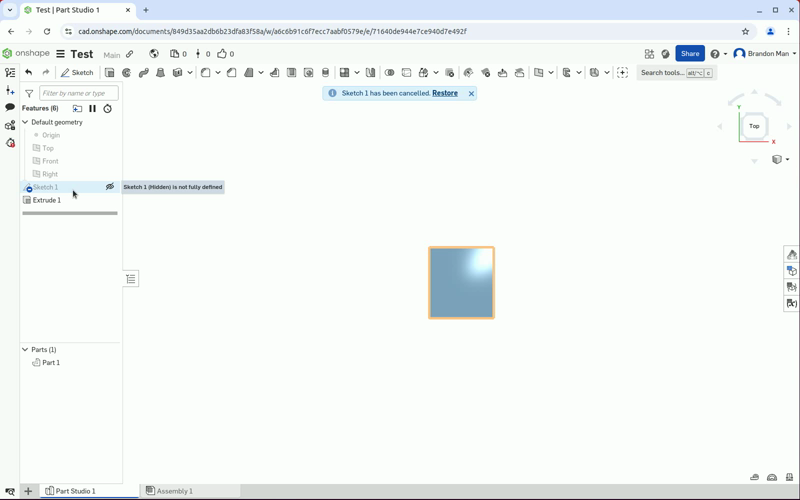
click(73, 189)
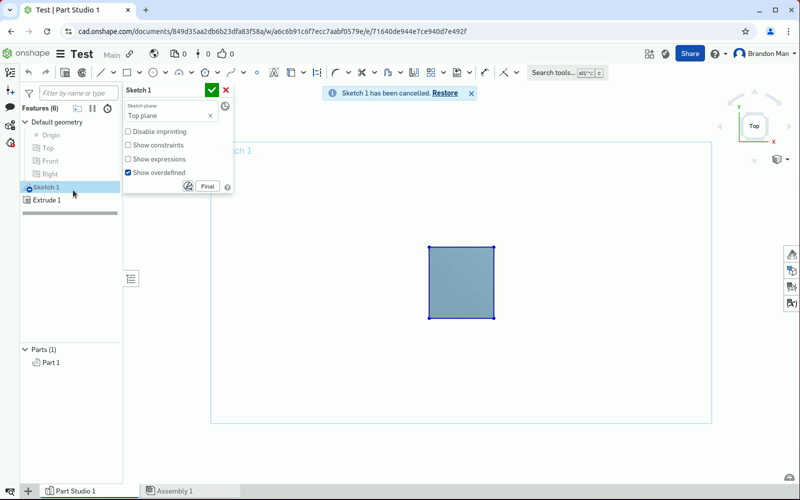
mouse_move(229, 92)
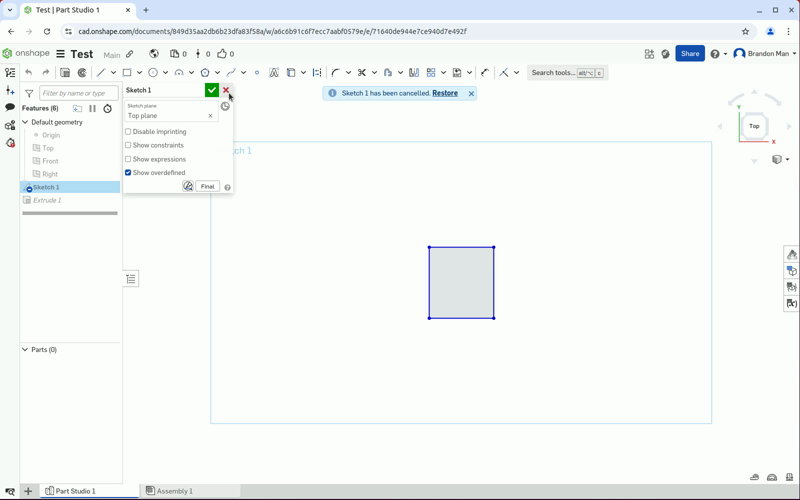
click(229, 92)
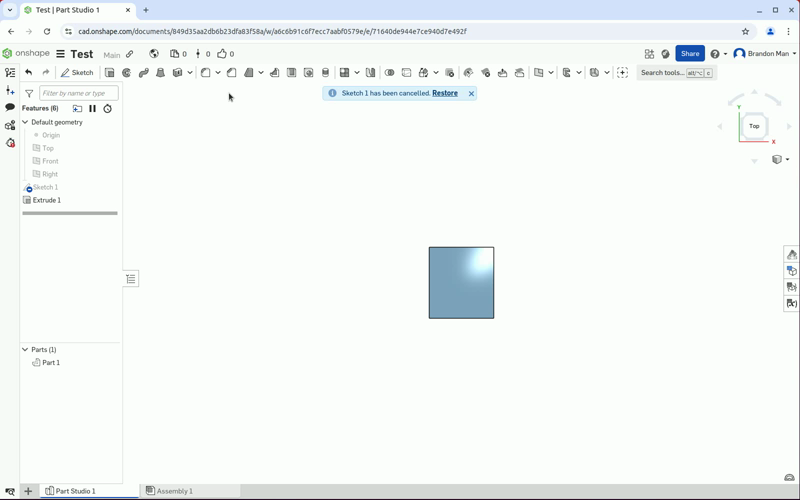
mouse_move(541, 75)
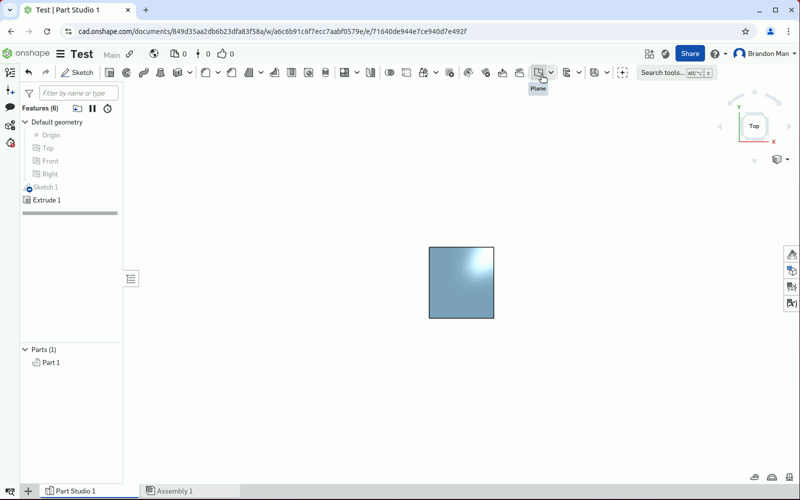
click(541, 75)
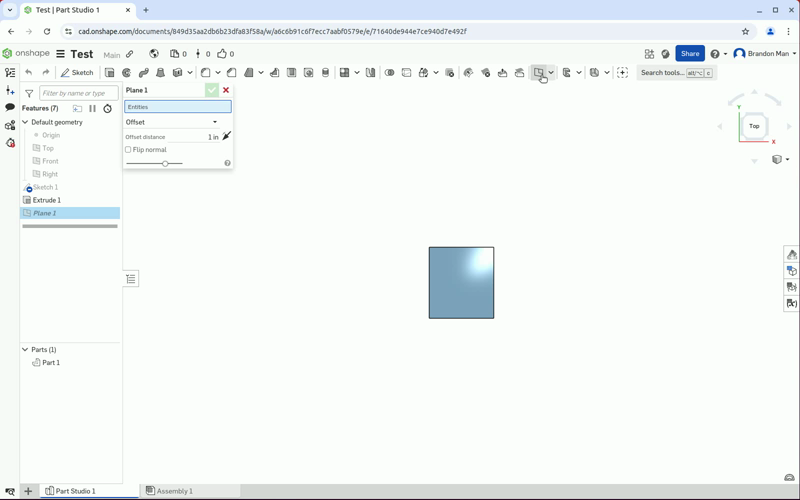
mouse_move(73, 150)
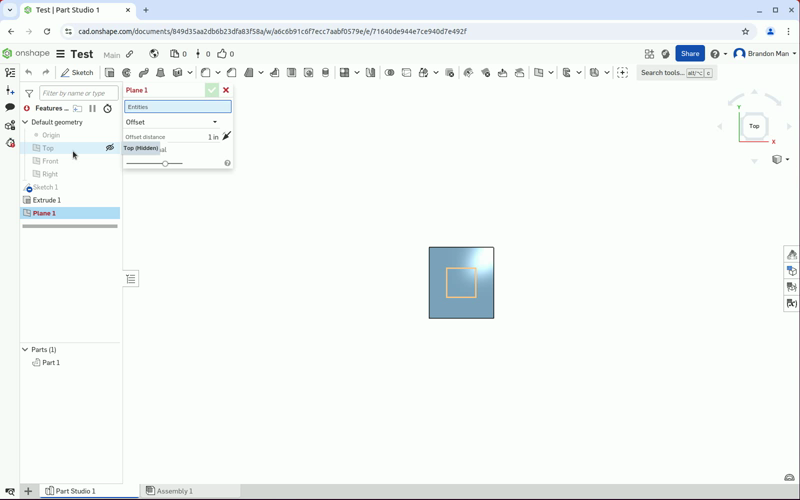
click(73, 150)
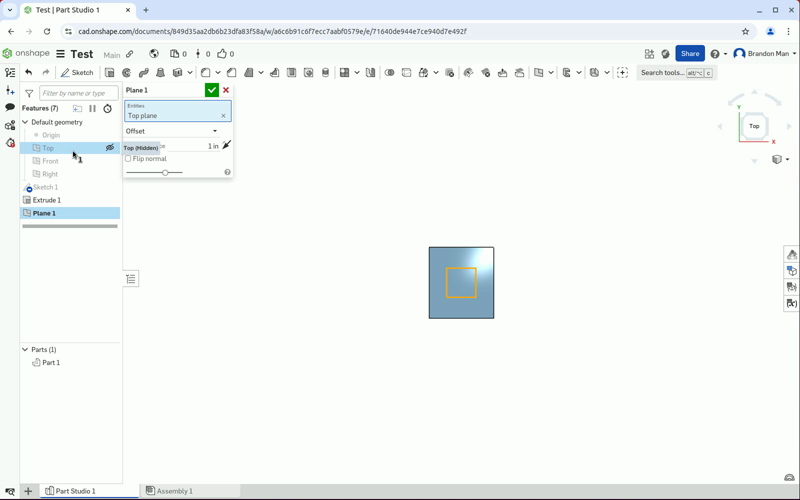
key(tab, 2)
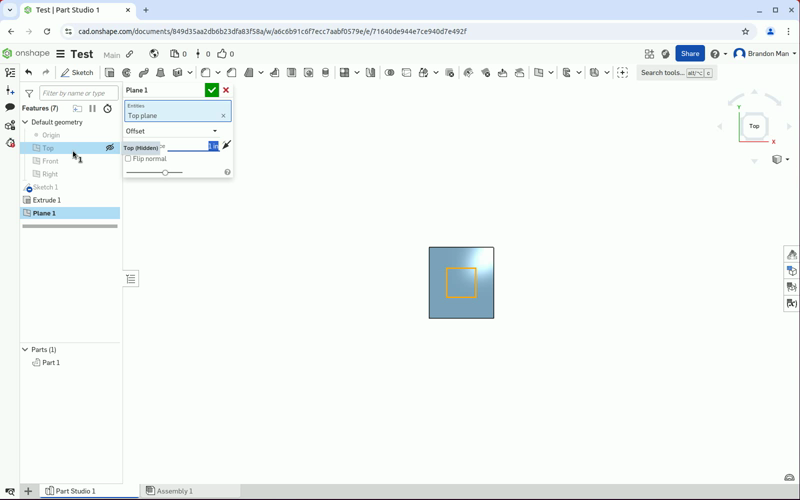
text(23.108)
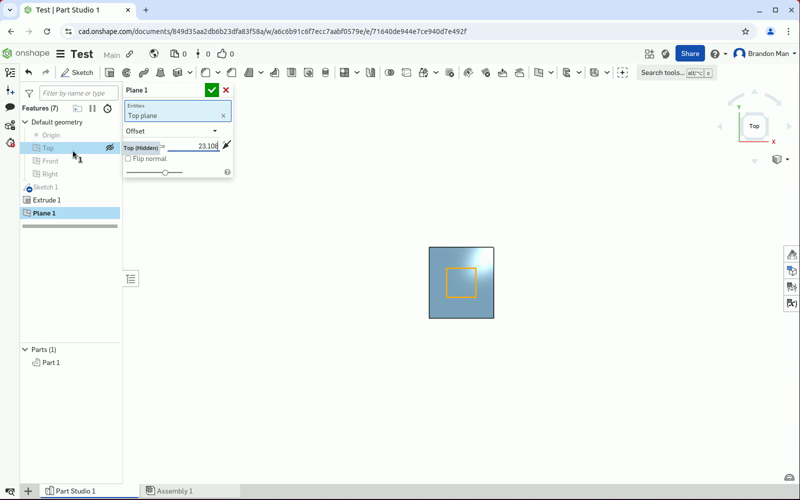
key(enter, 2)
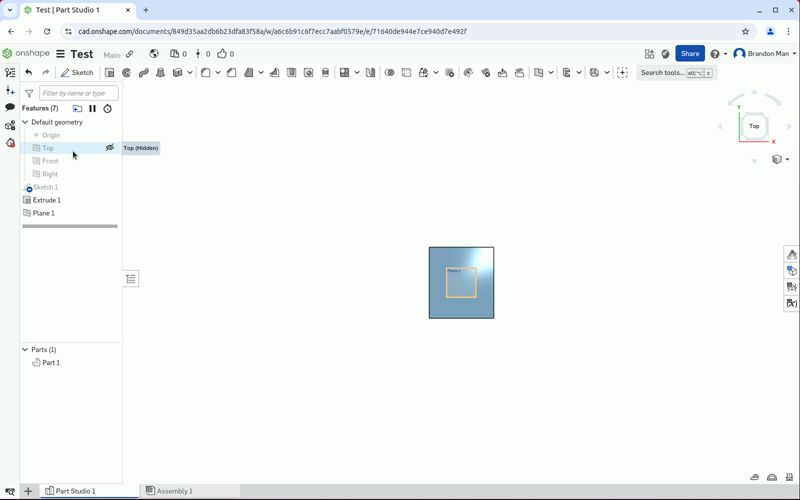
key(shift+s)
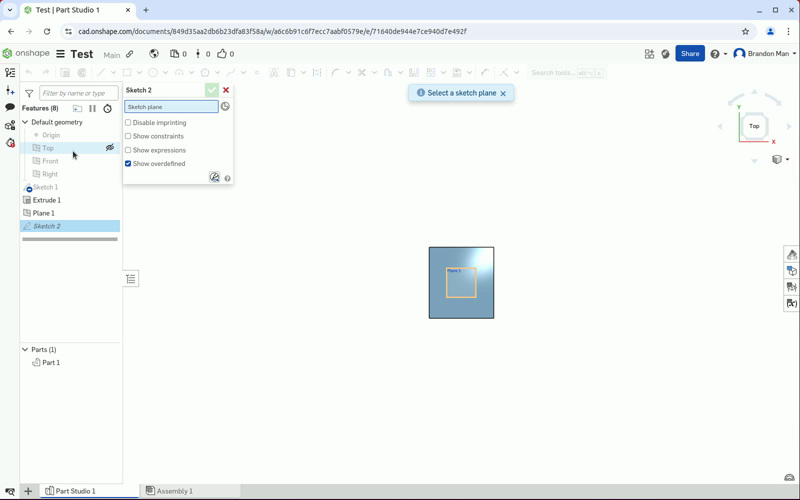
mouse_move(73, 215)
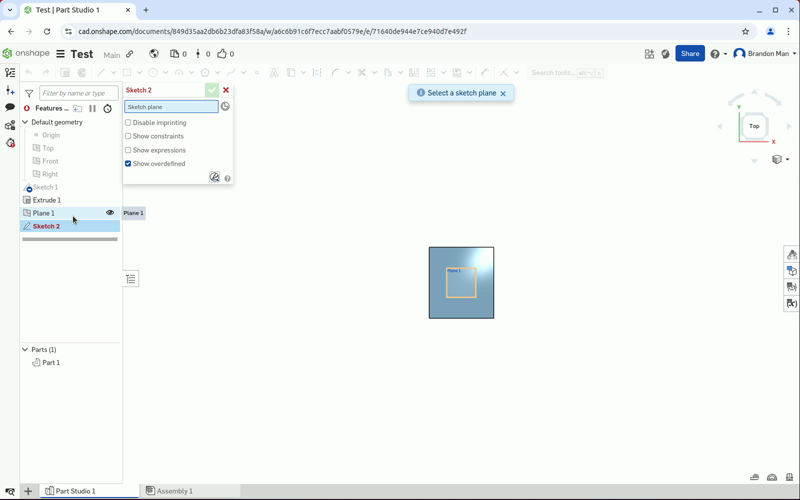
click(73, 215)
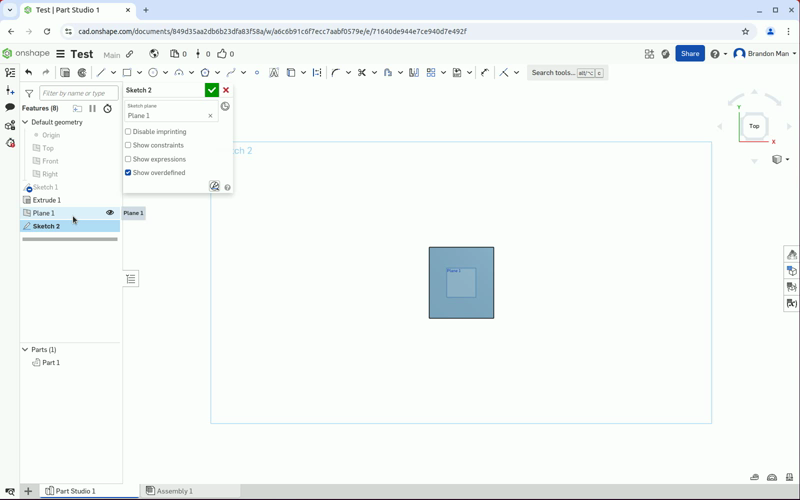
mouse_move(73, 352)
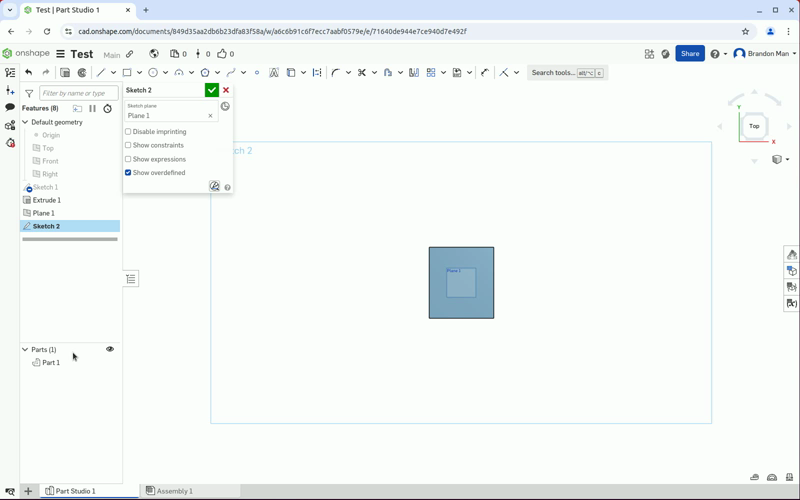
key(y)
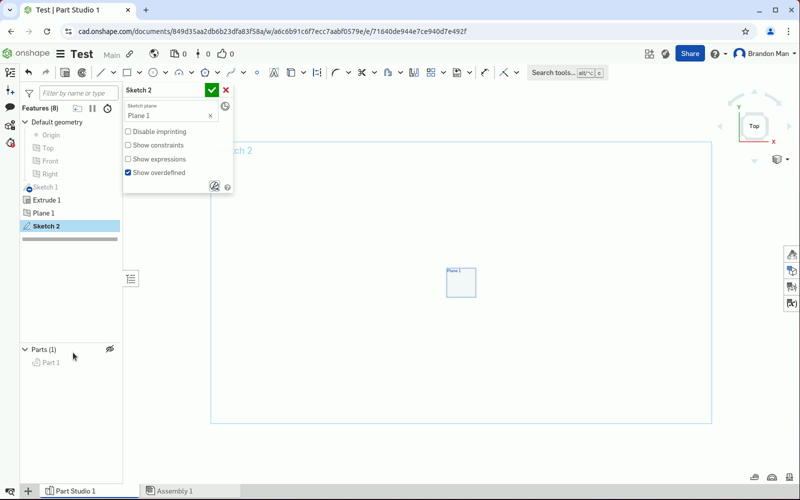
key(l)
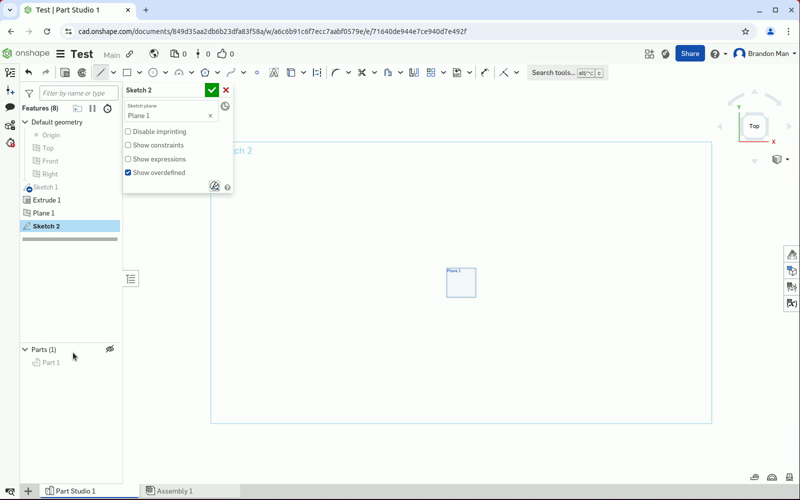
key_down(shift)
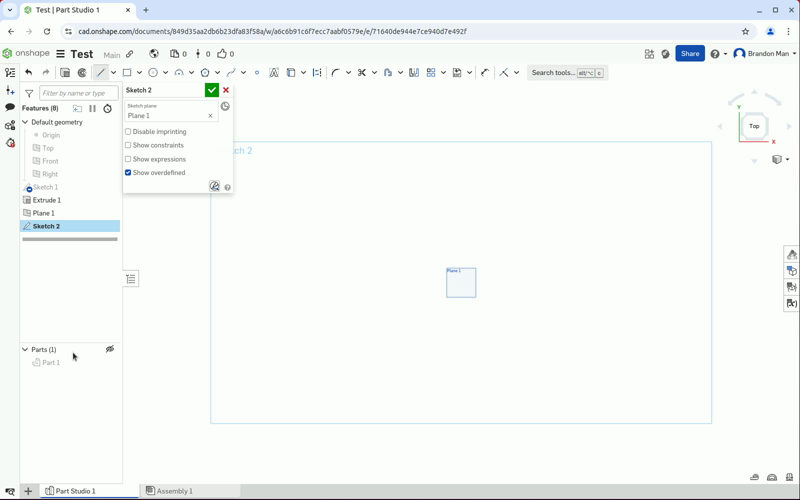
mouse_move(432, 280)
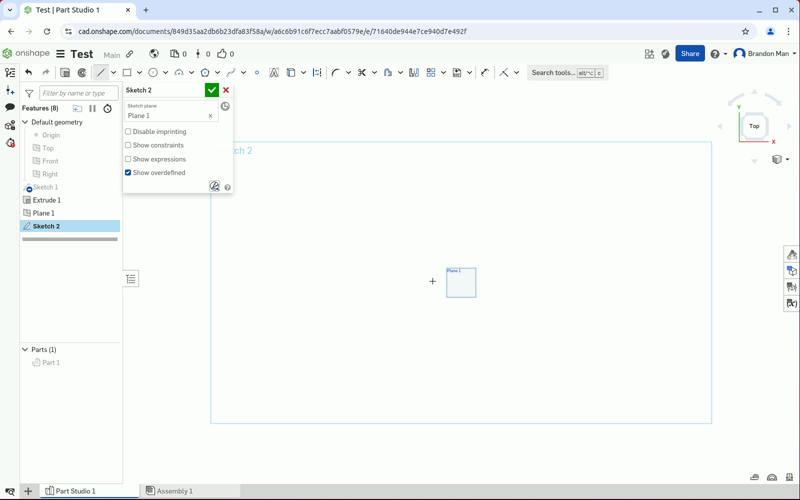
click(432, 280)
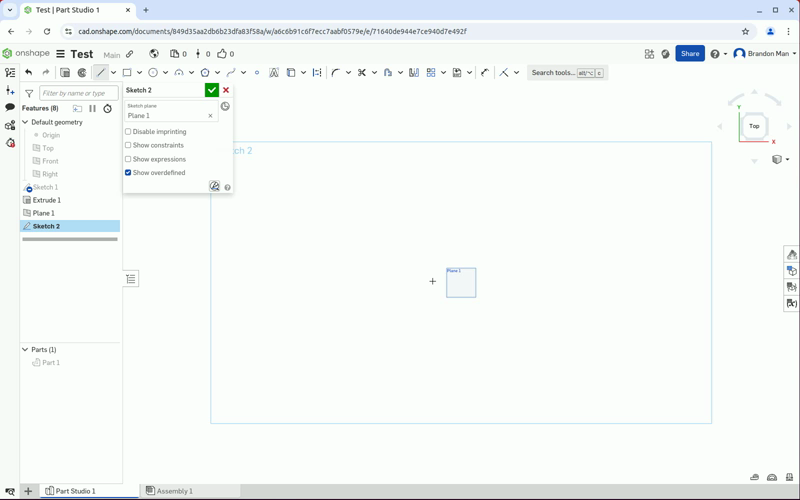
key_up(shift)
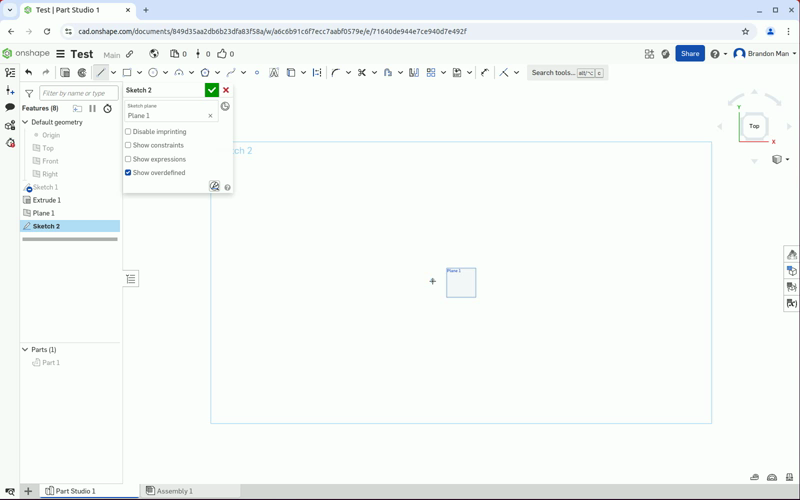
key_down(shift)
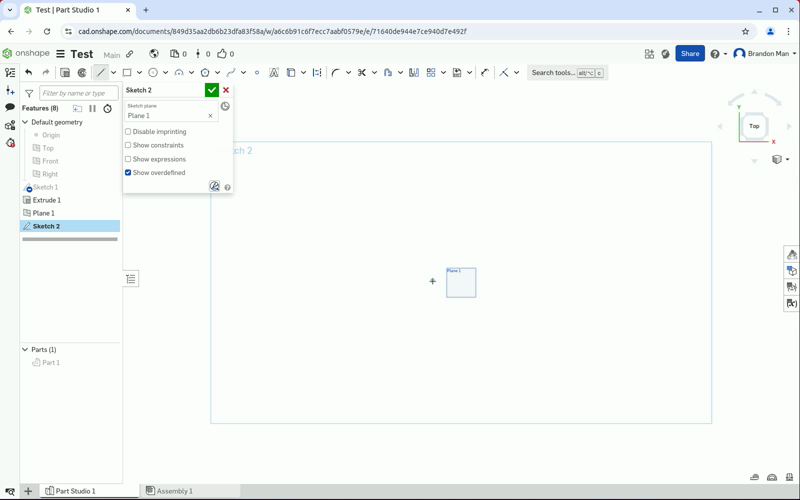
mouse_move(462, 280)
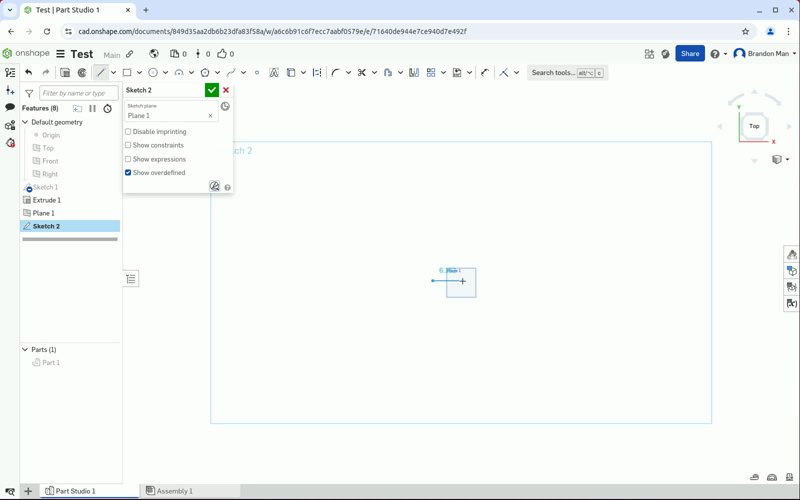
mouse_move(459, 280)
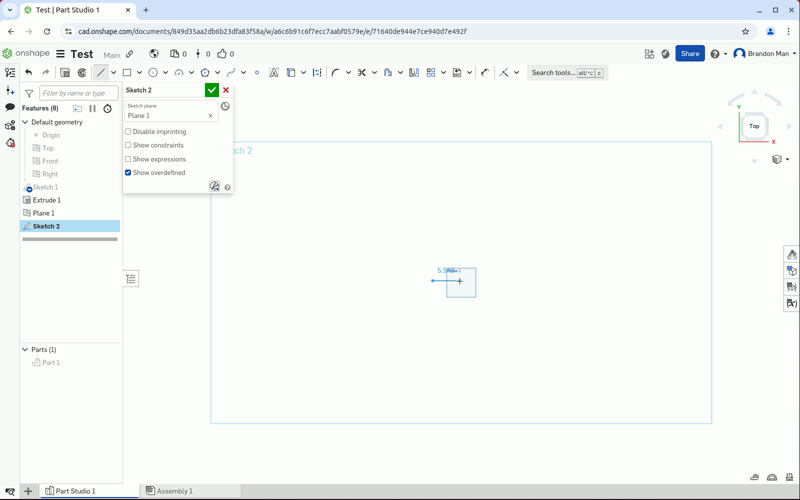
click(459, 280)
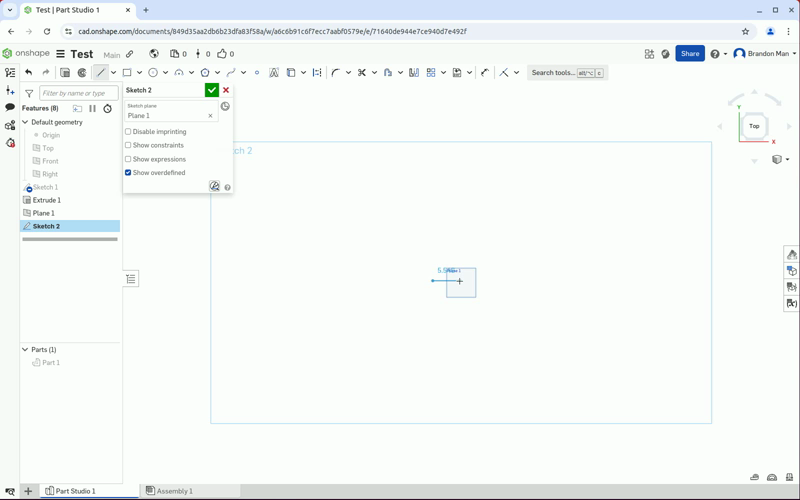
key_up(shift)
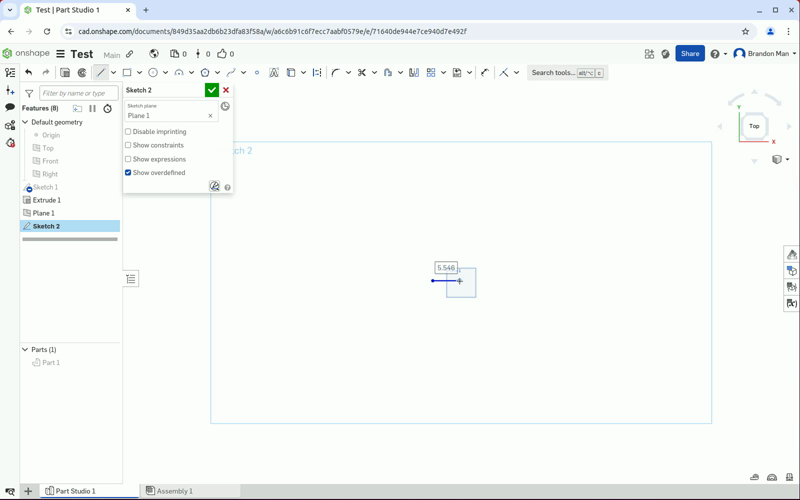
key_down(shift)
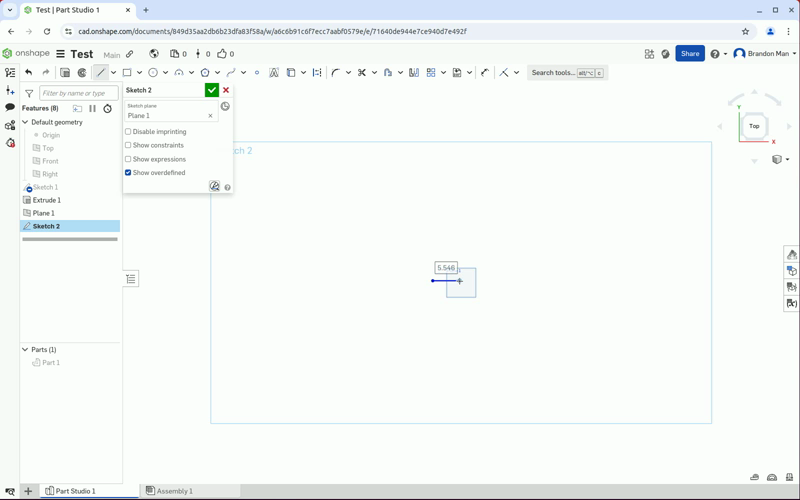
mouse_move(489, 280)
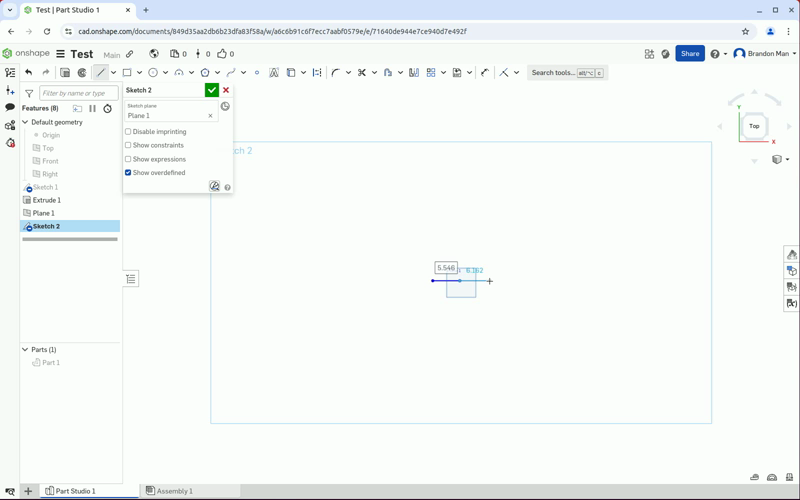
mouse_move(459, 250)
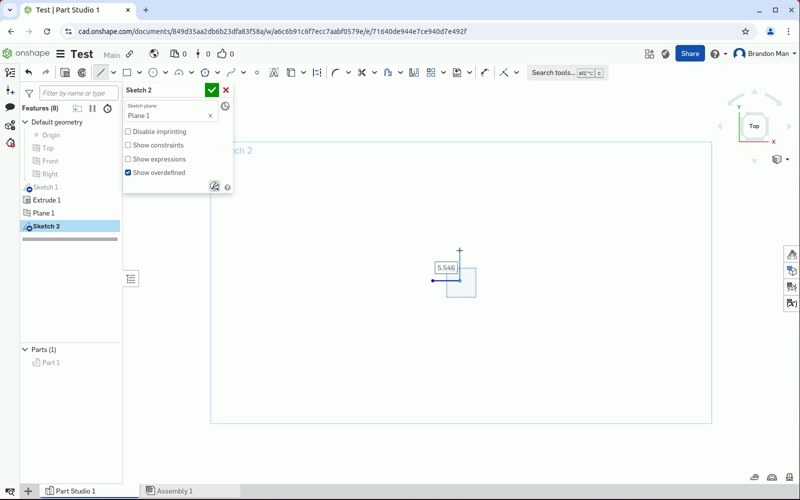
click(459, 250)
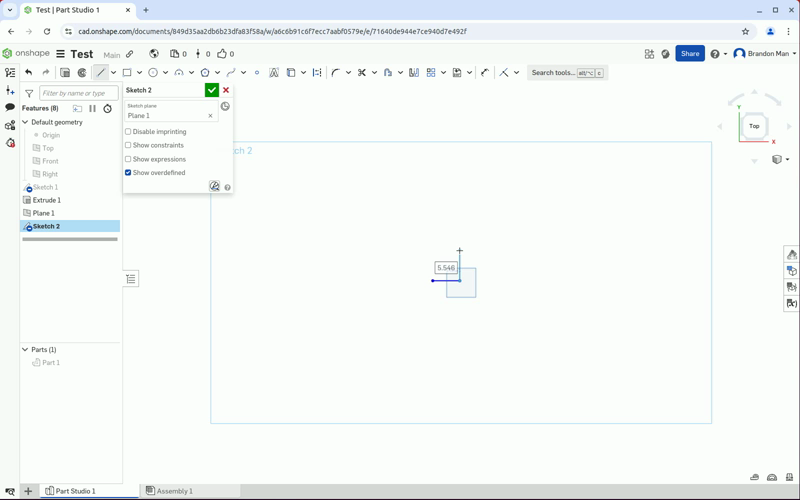
key_up(shift)
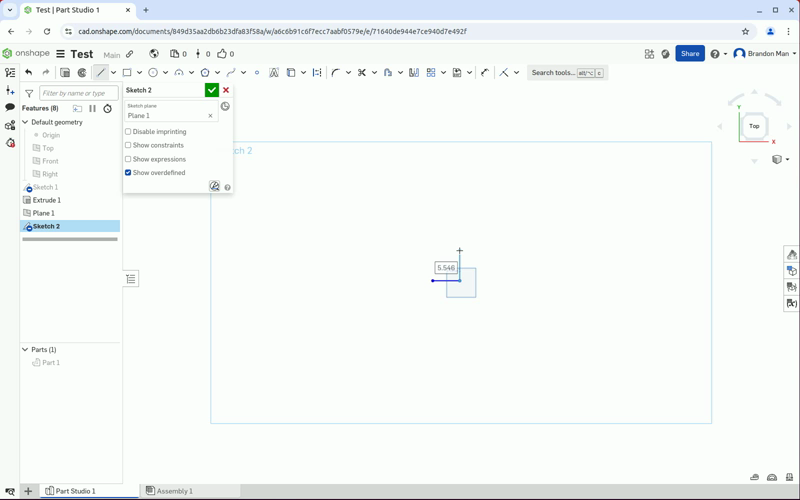
key_down(shift)
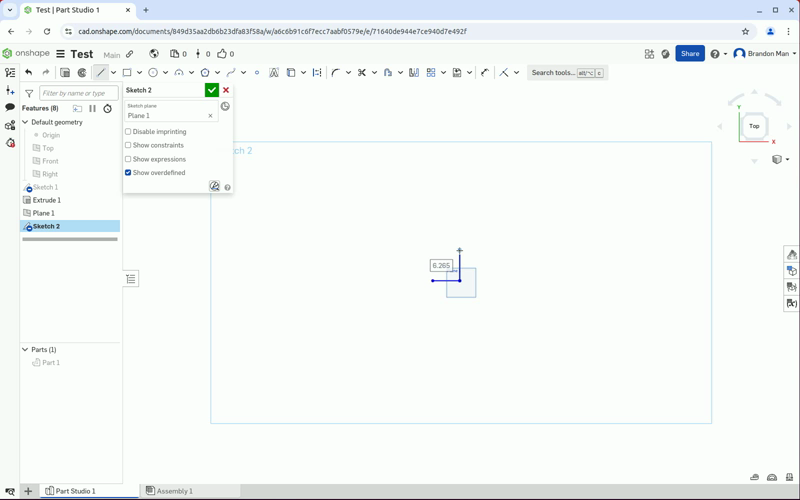
mouse_move(489, 250)
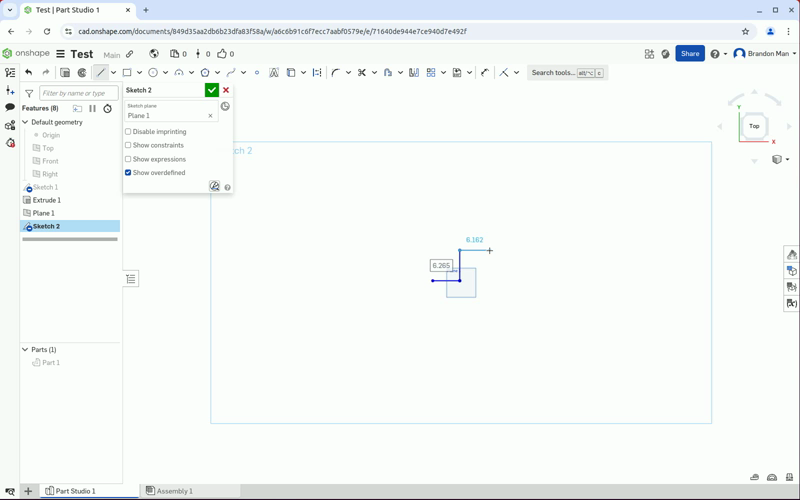
mouse_move(434, 250)
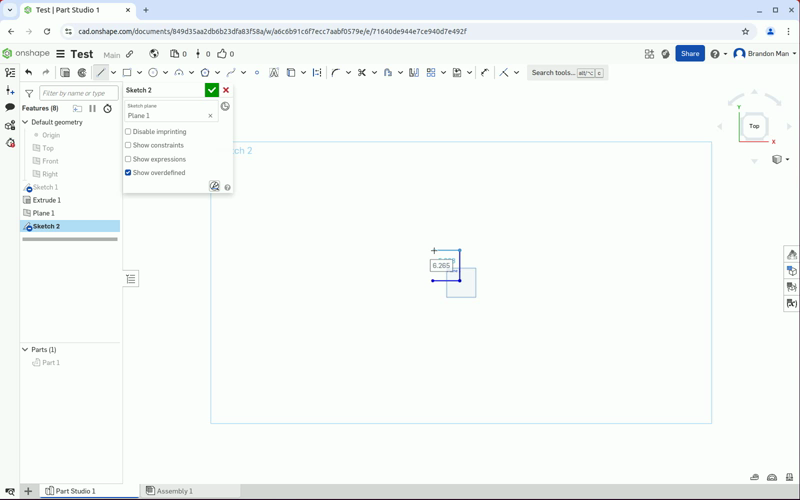
click(434, 250)
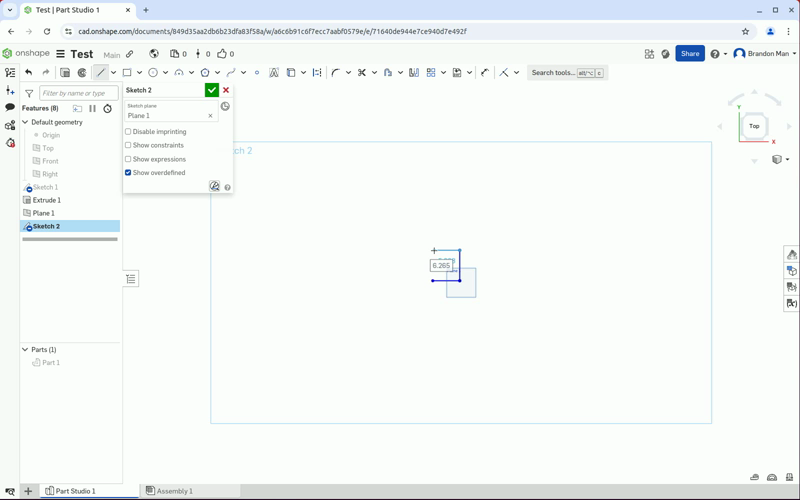
key_up(shift)
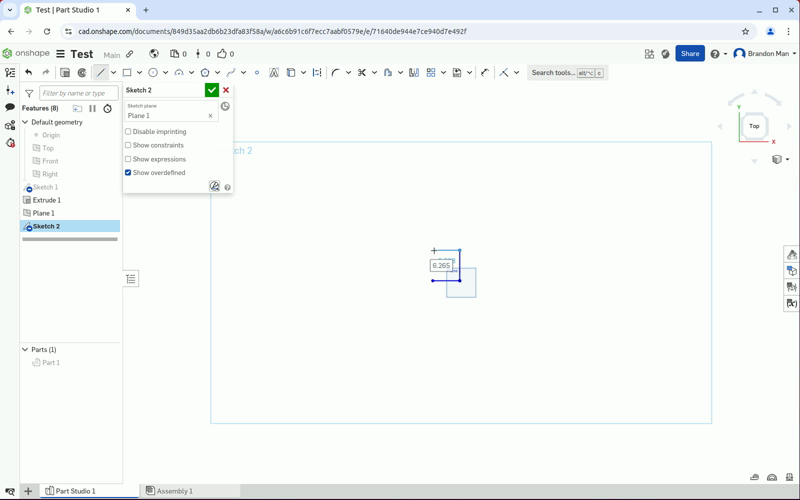
key_down(shift)
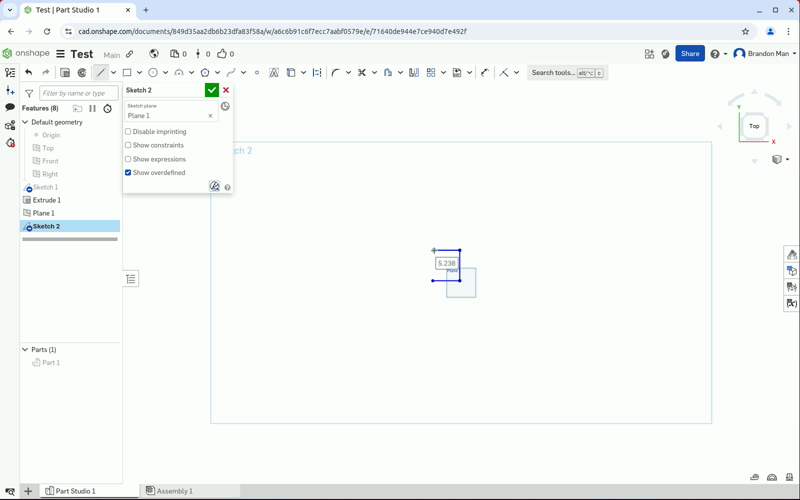
mouse_move(464, 250)
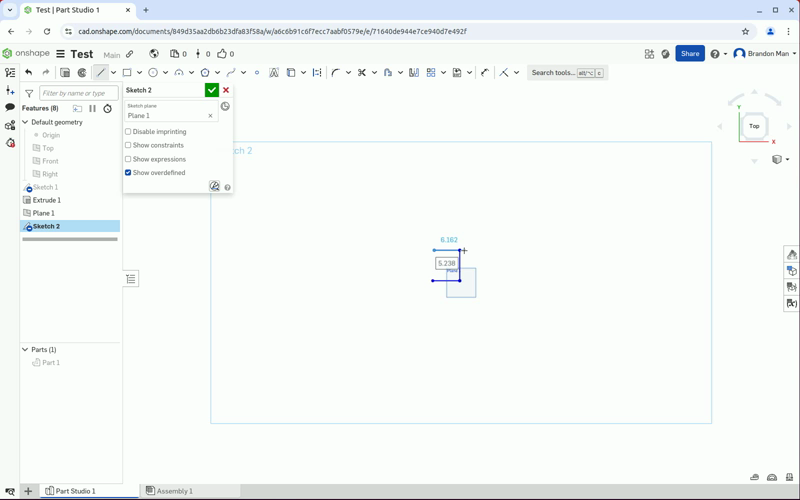
mouse_move(432, 250)
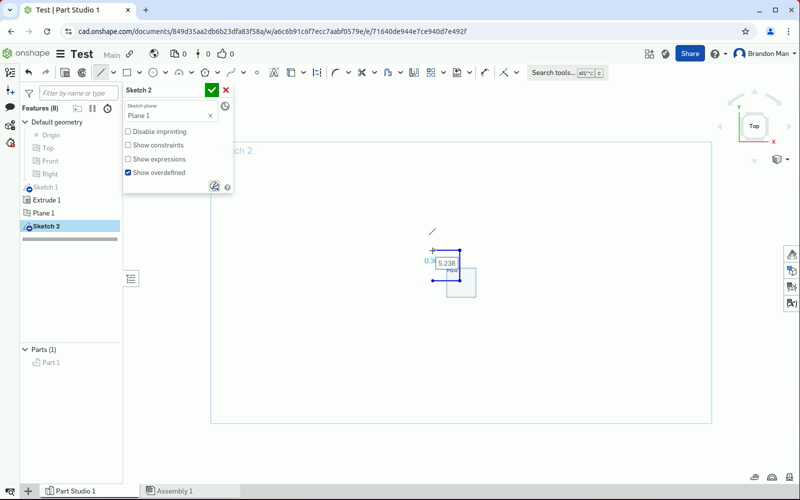
scroll(6)
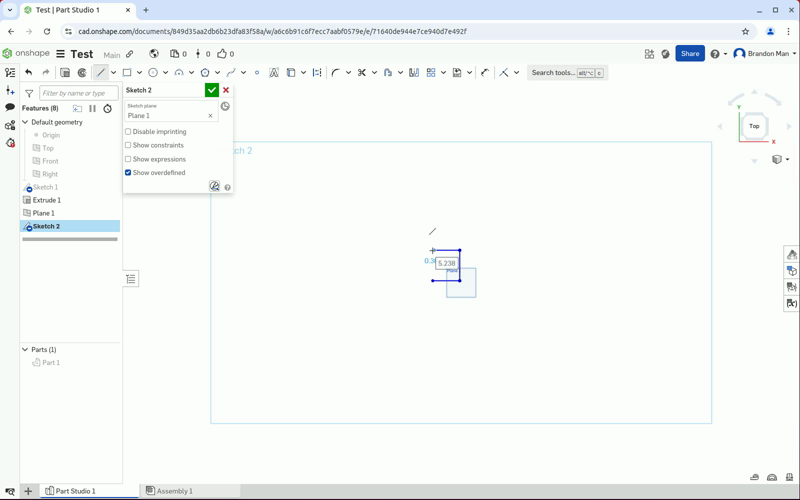
scroll(6)
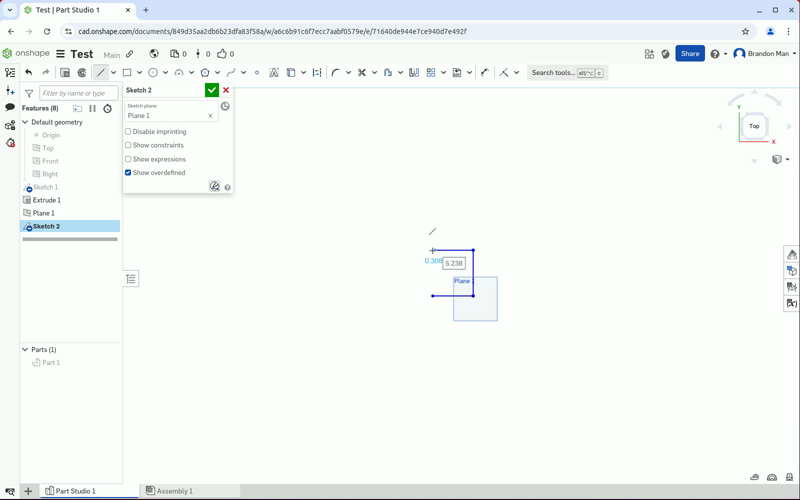
scroll(6)
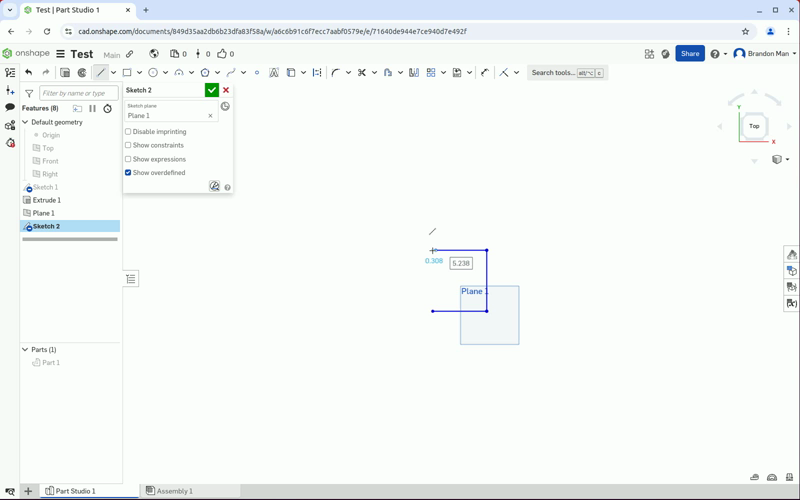
scroll(6)
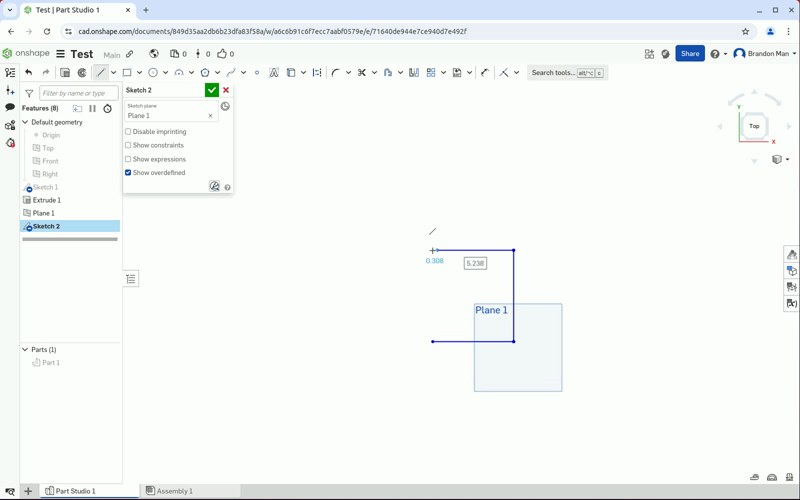
scroll(6)
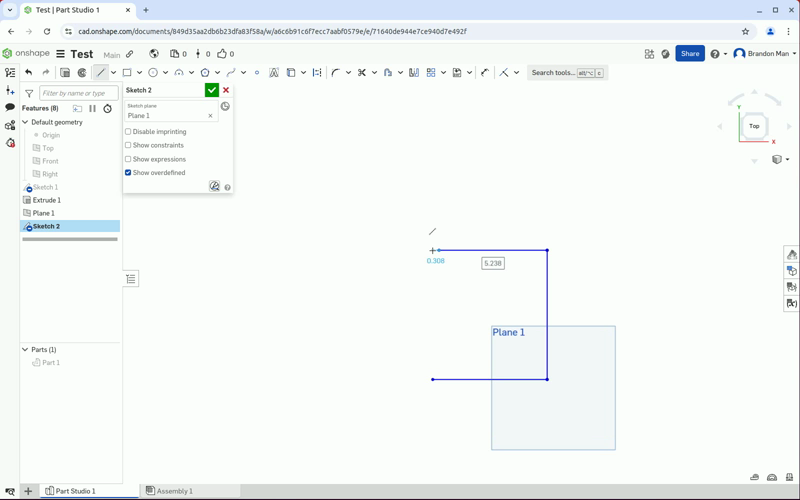
scroll(6)
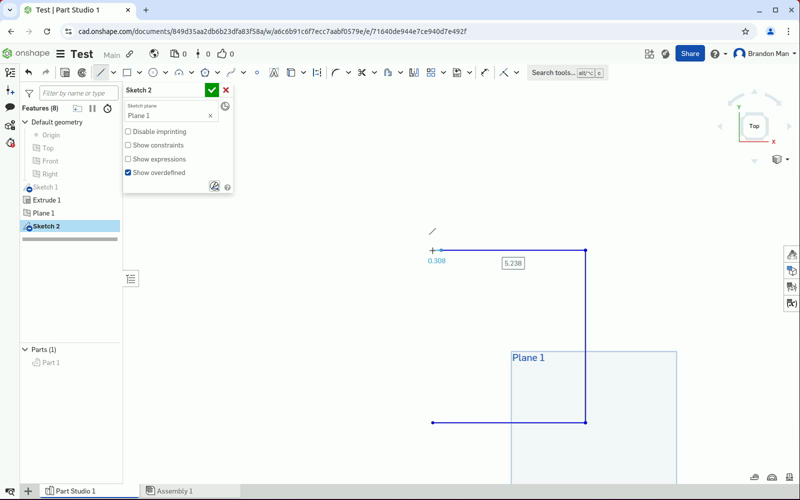
scroll(6)
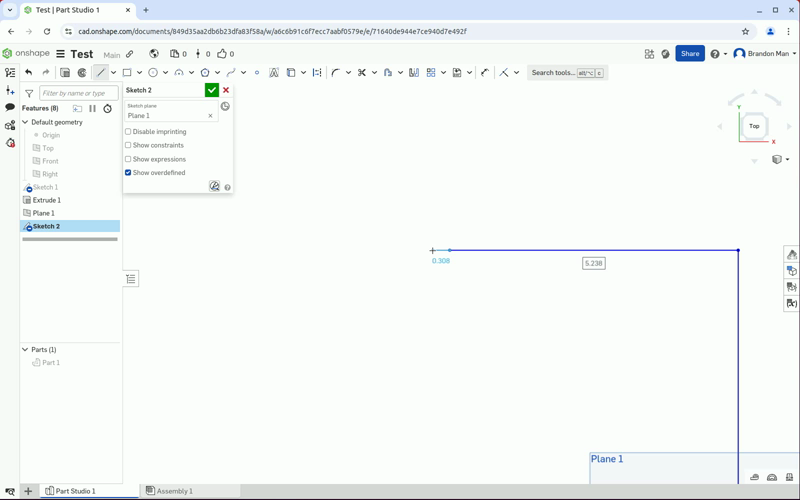
click(432, 250)
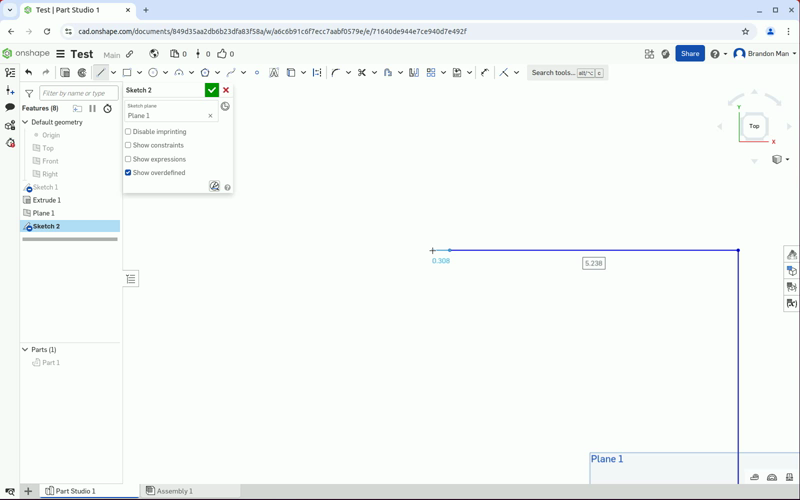
scroll(-6)
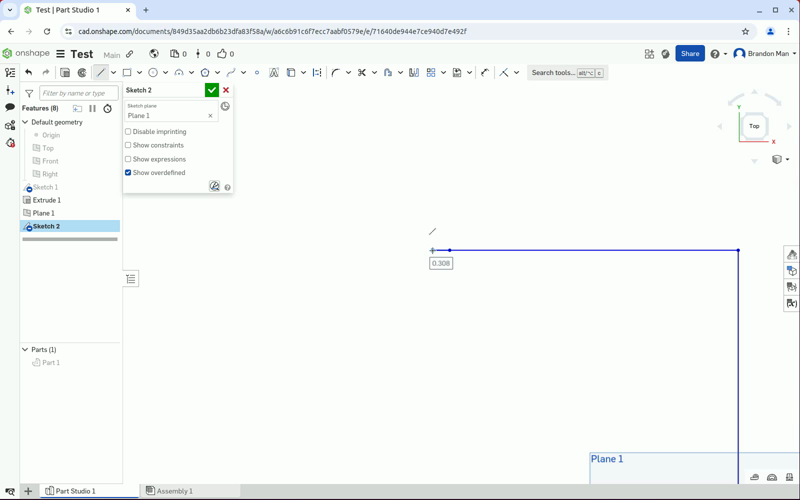
scroll(-6)
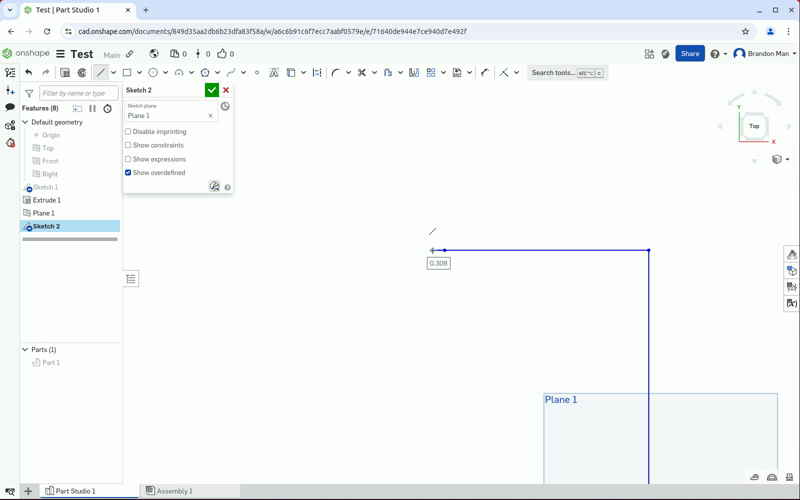
scroll(-6)
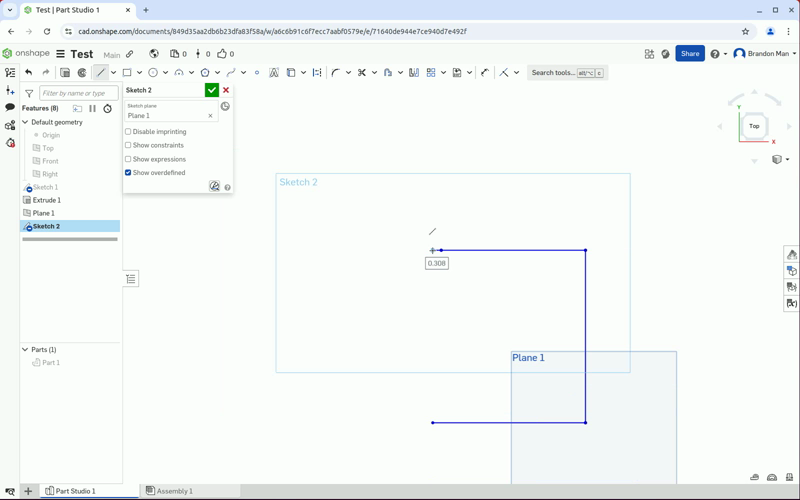
scroll(-6)
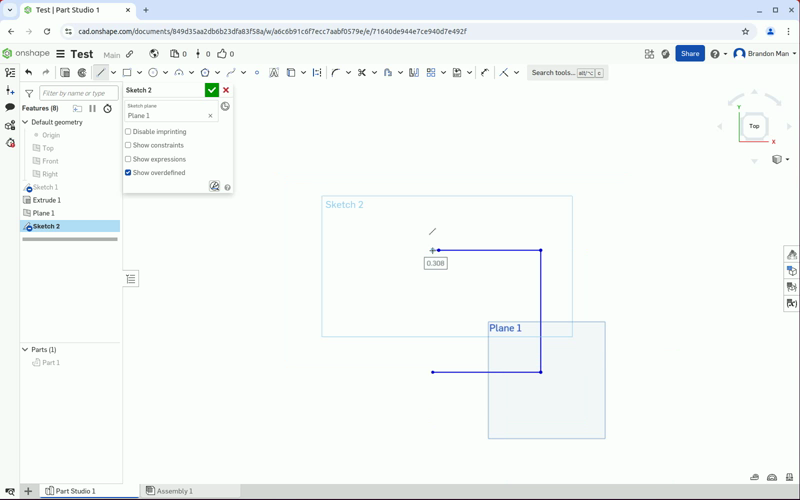
scroll(-6)
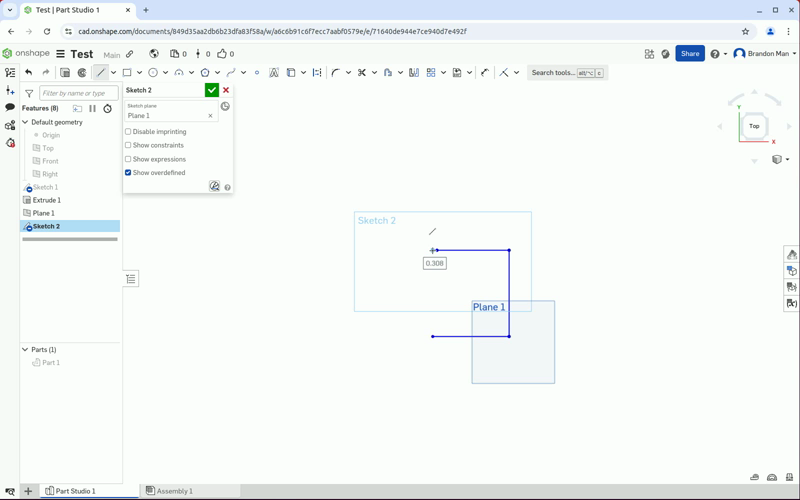
scroll(-6)
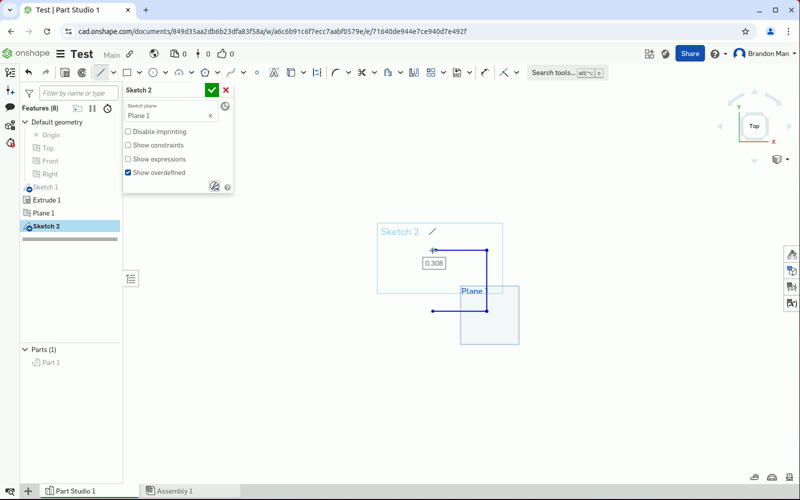
scroll(-6)
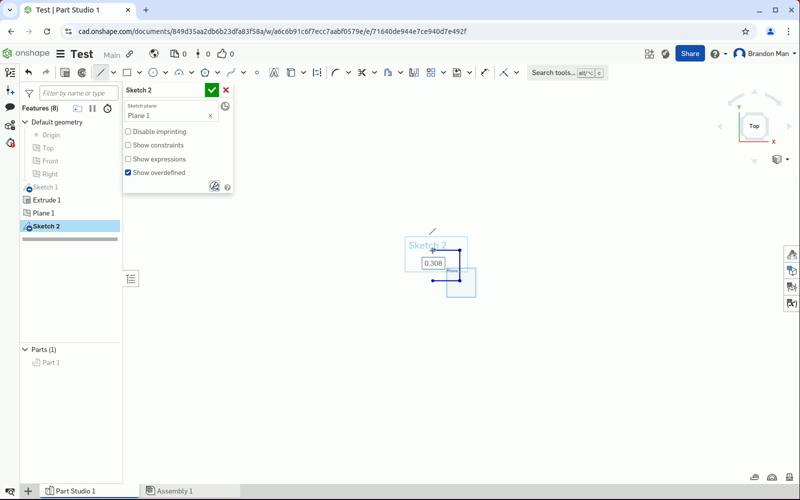
key_up(shift)
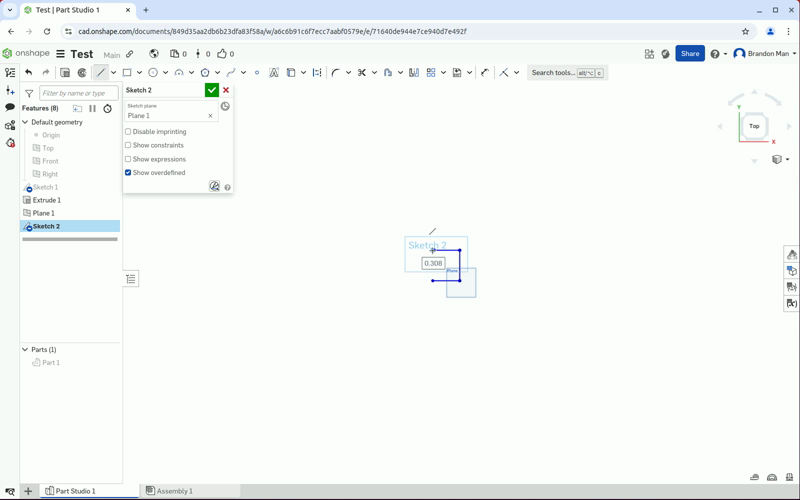
key_down(shift)
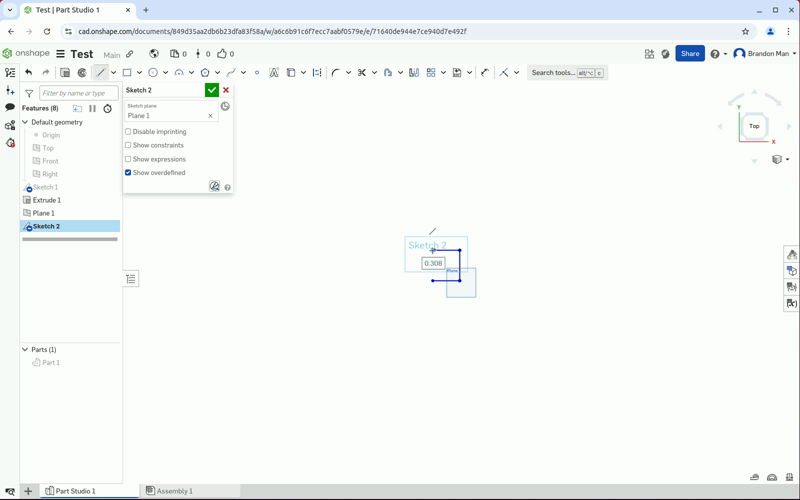
mouse_move(462, 250)
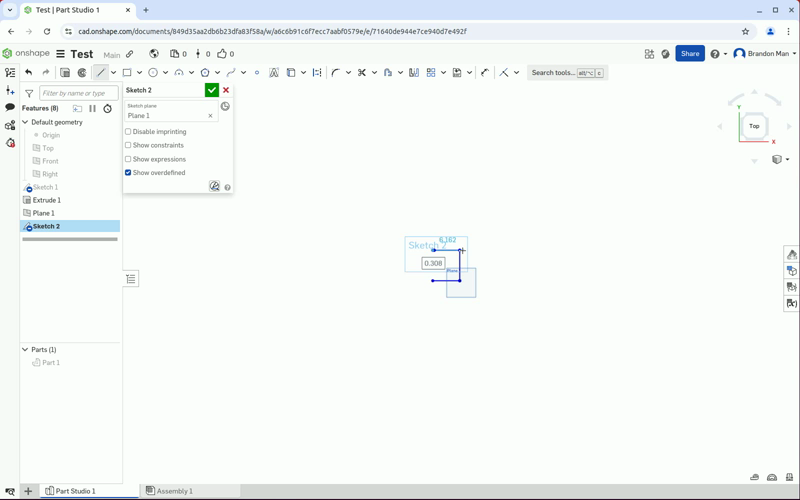
mouse_move(432, 251)
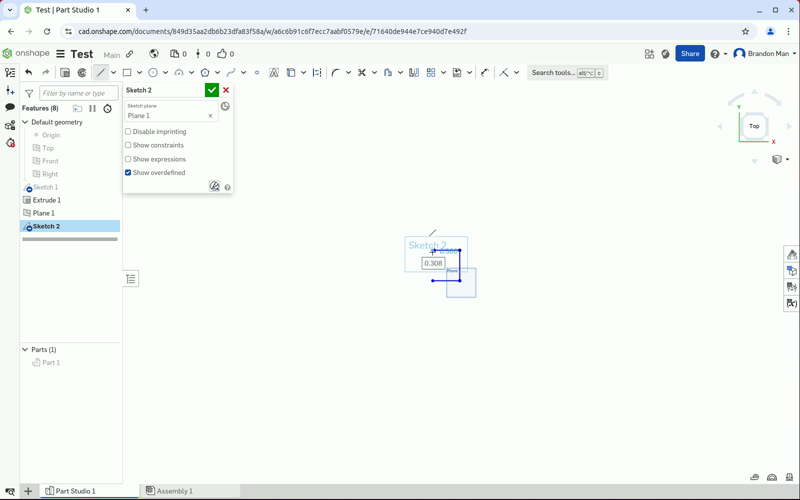
scroll(6)
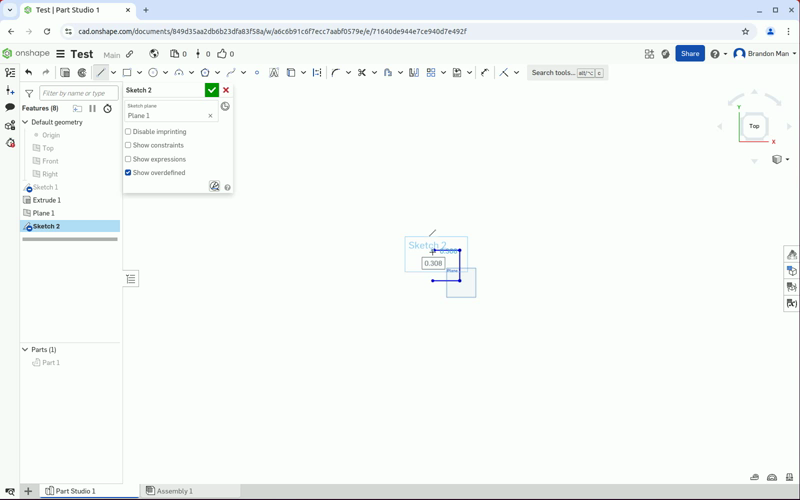
scroll(6)
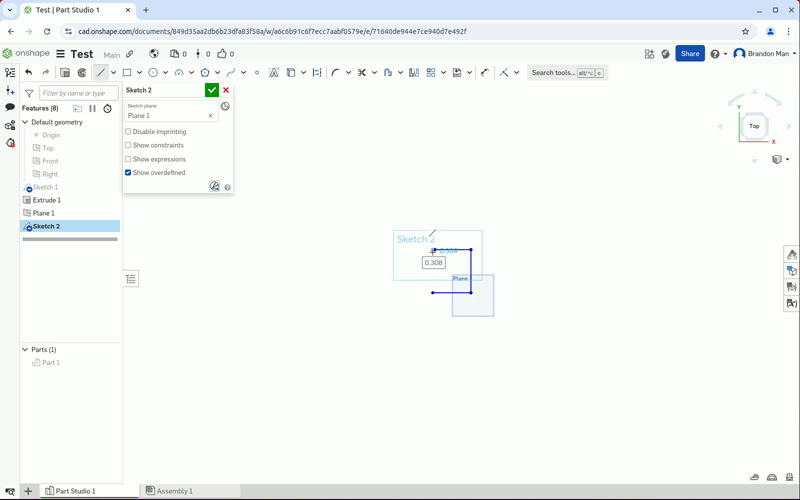
scroll(6)
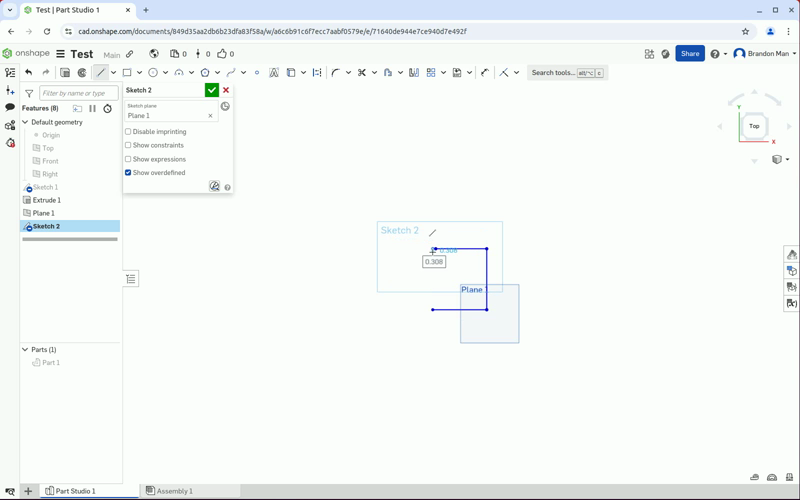
scroll(6)
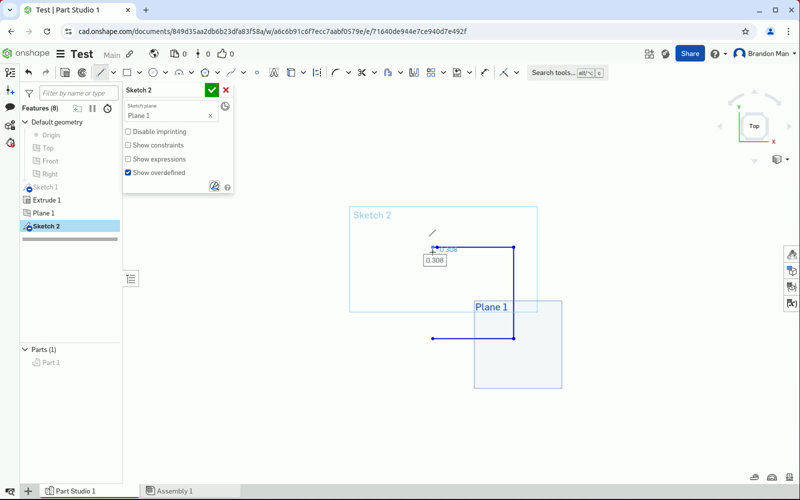
scroll(6)
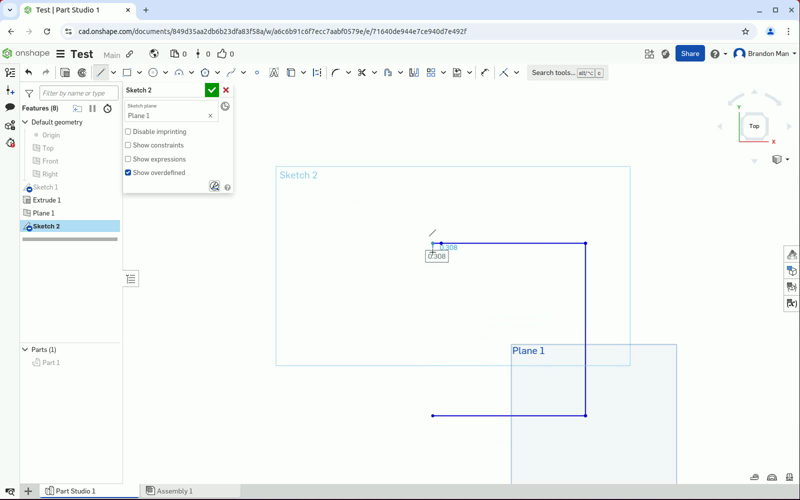
scroll(6)
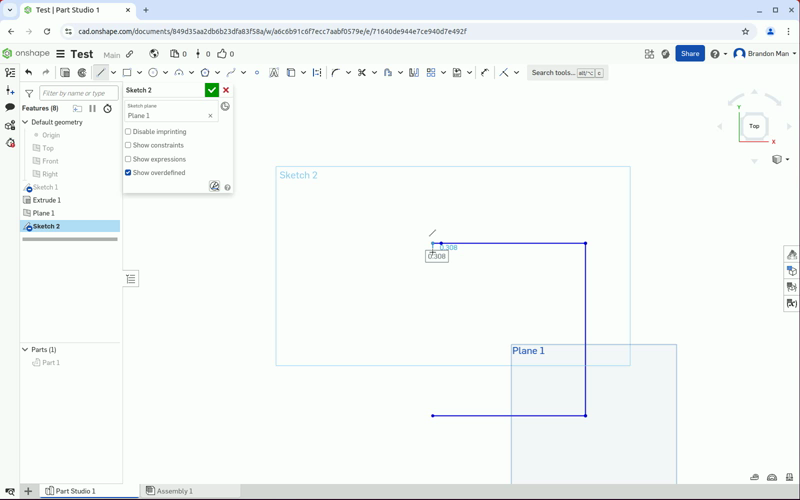
scroll(6)
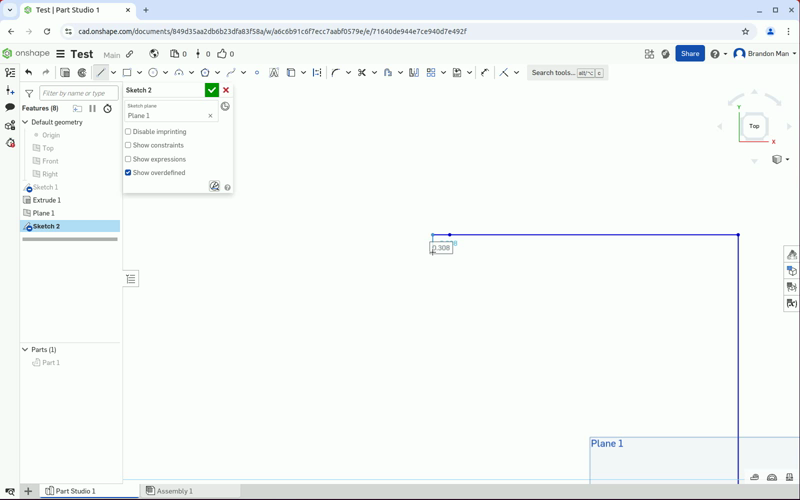
click(432, 251)
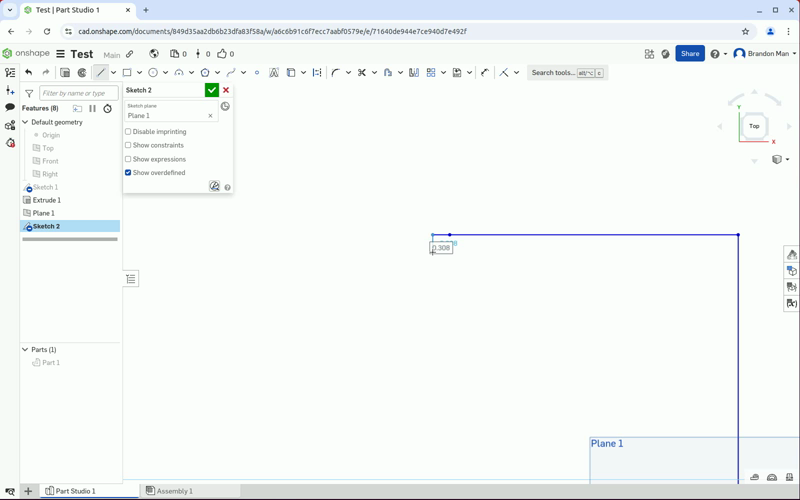
scroll(-6)
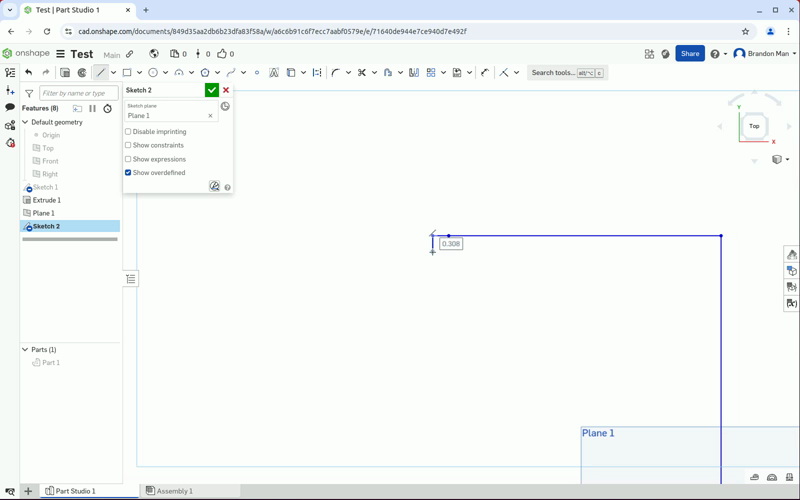
scroll(-6)
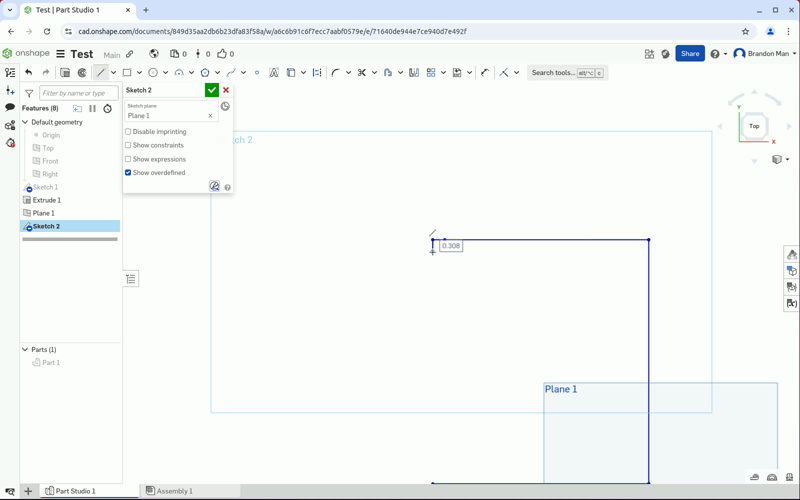
scroll(-6)
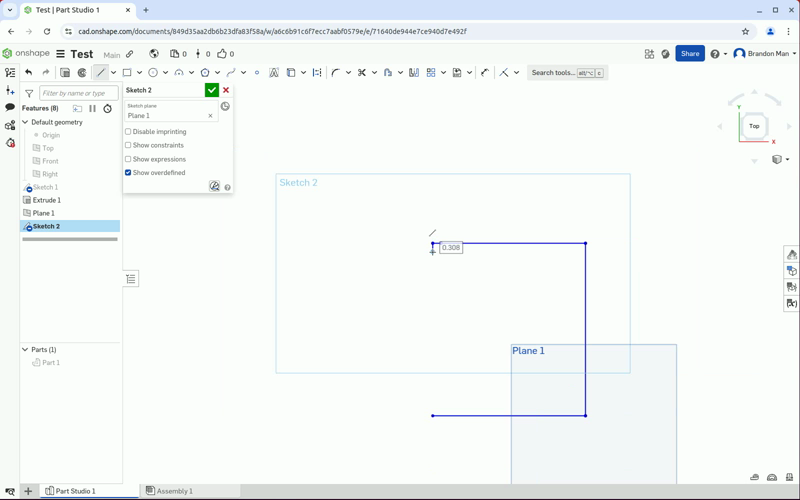
scroll(-6)
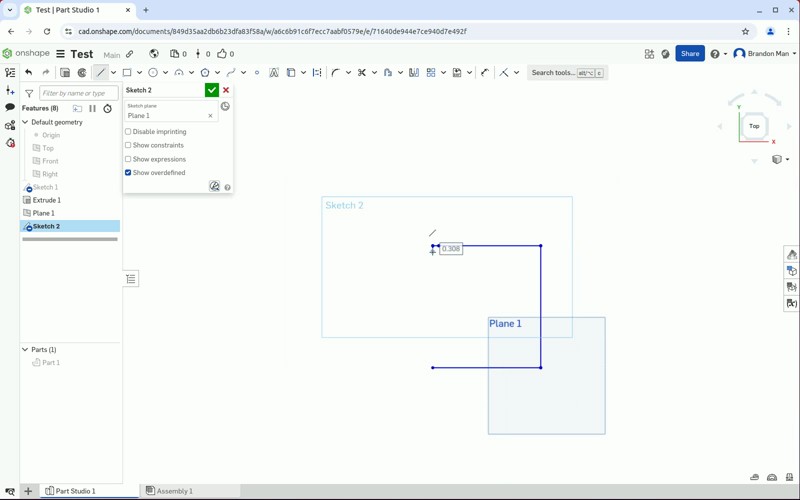
scroll(-6)
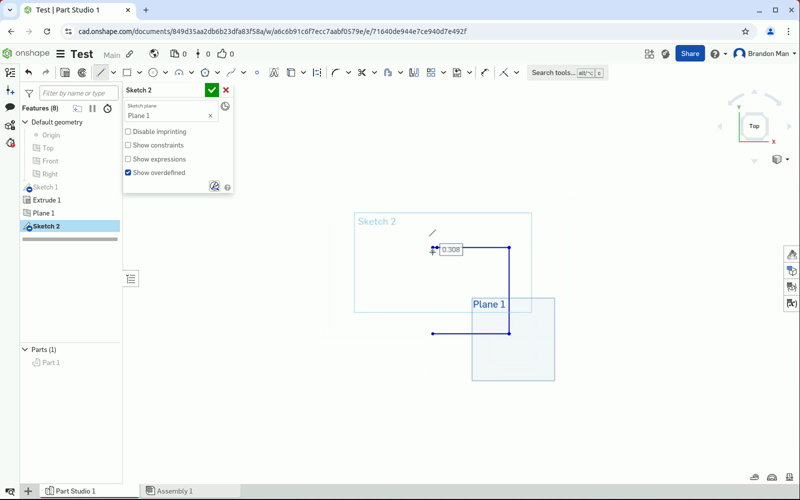
scroll(-6)
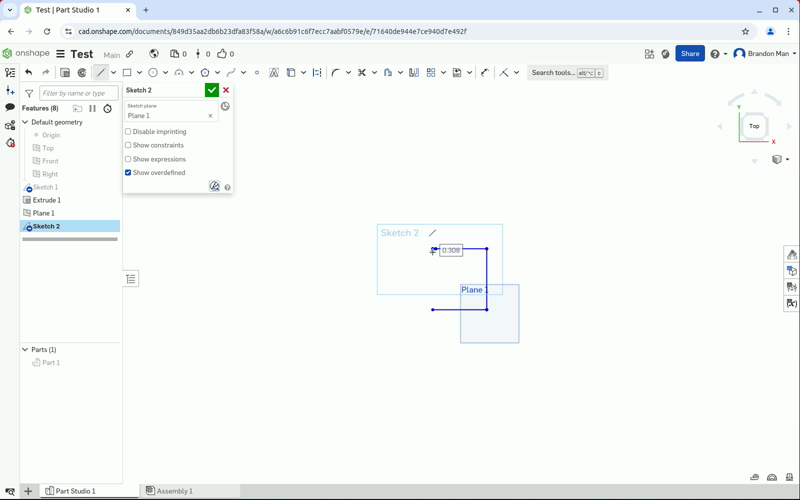
scroll(-6)
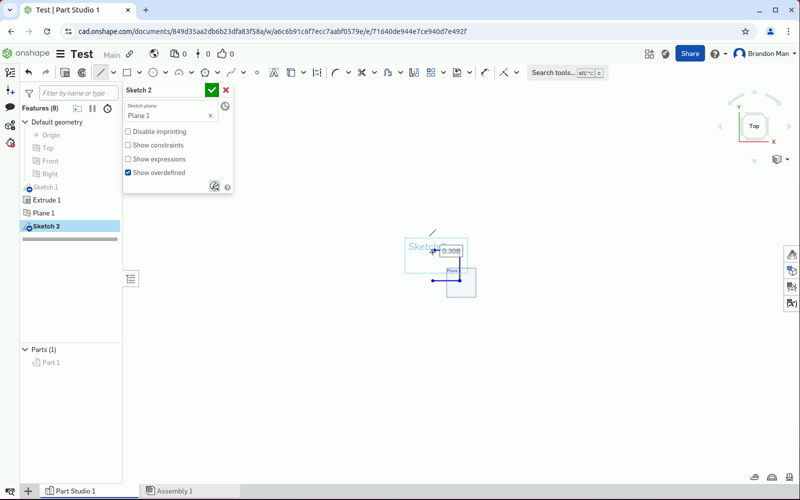
key_up(shift)
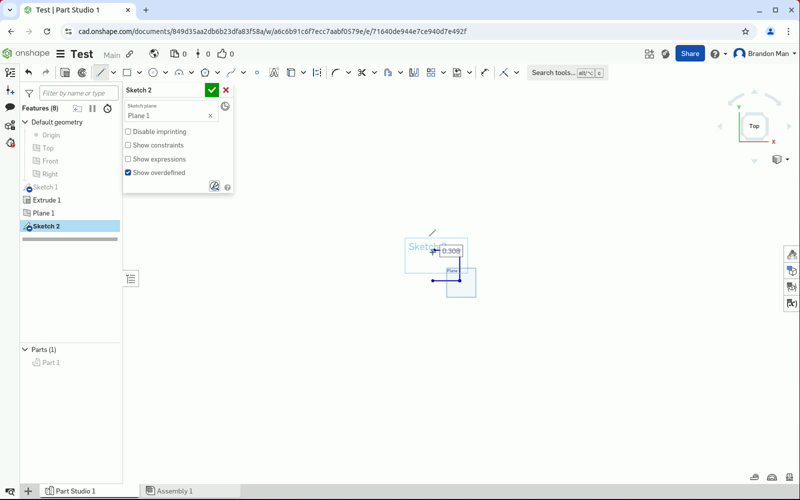
mouse_move(462, 251)
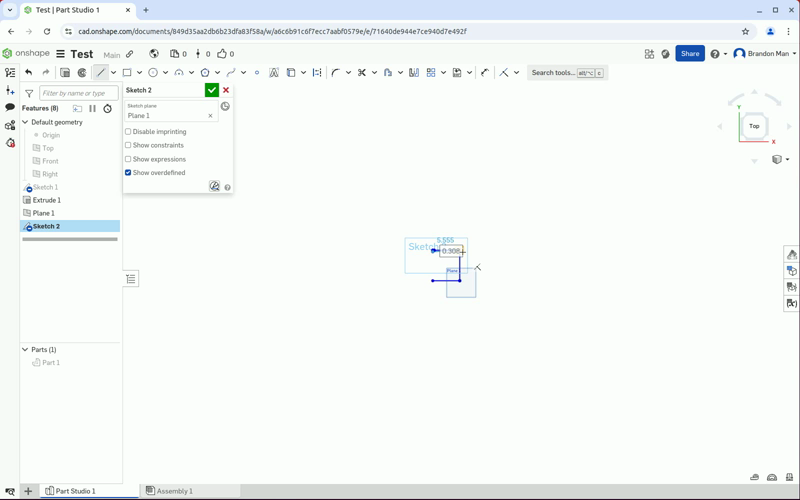
key_down(shift)
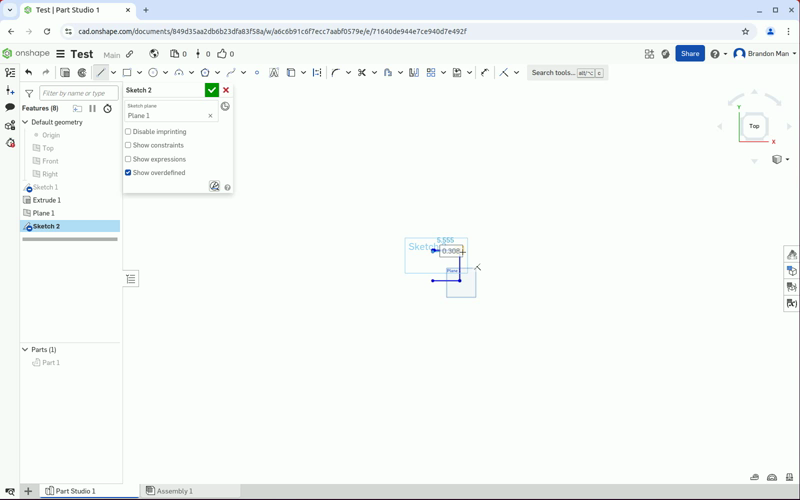
mouse_move(432, 280)
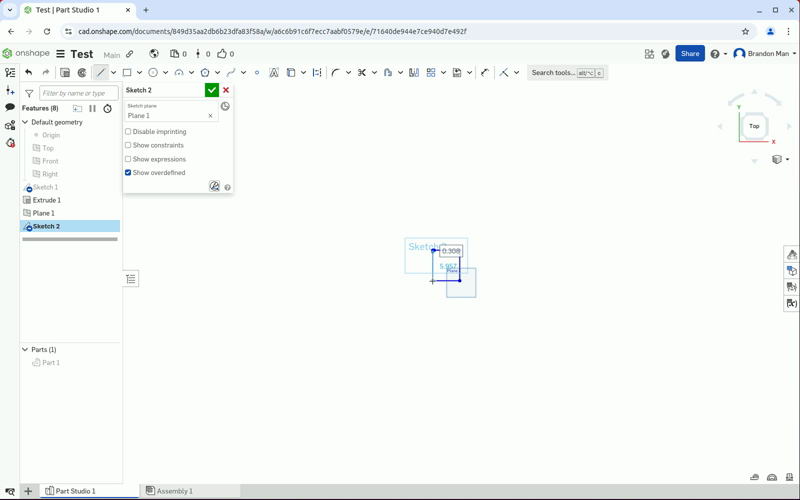
key_up(shift)
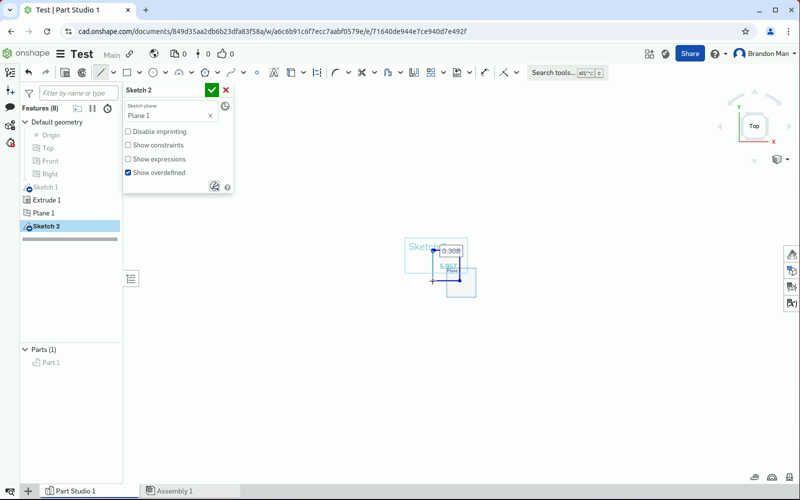
click(432, 280)
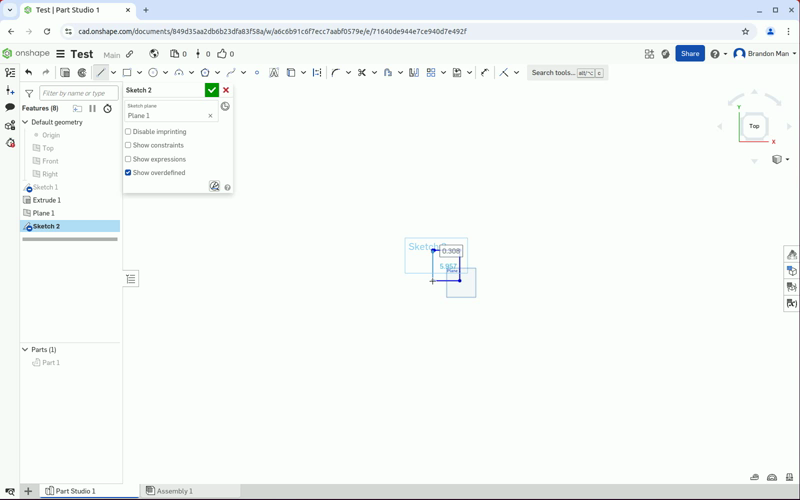
key(esc)
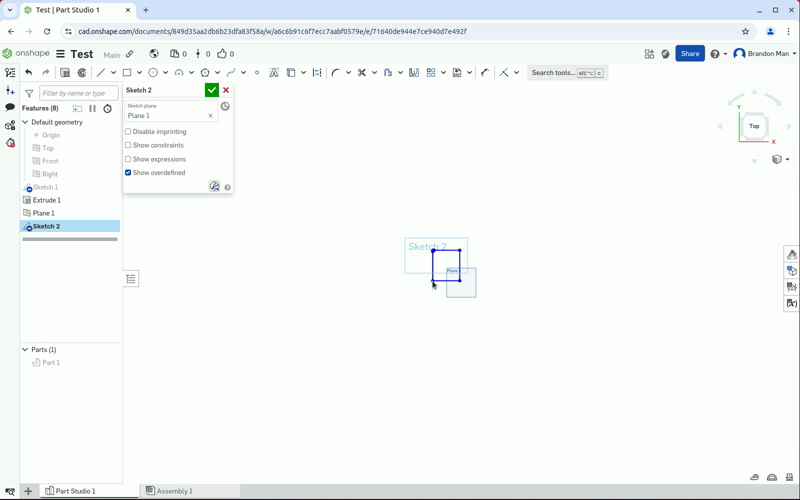
mouse_move(459, 267)
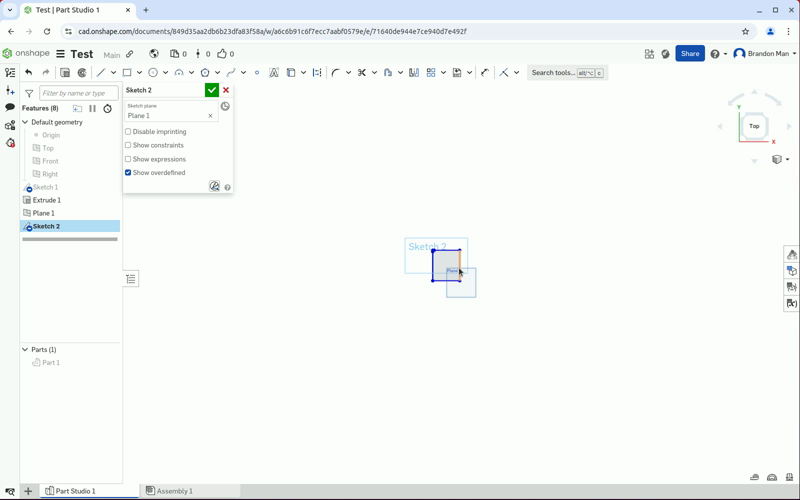
scroll(6)
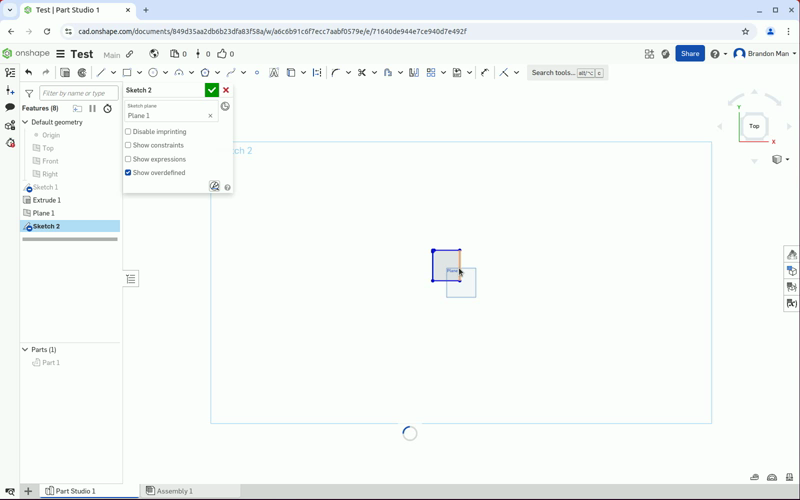
scroll(6)
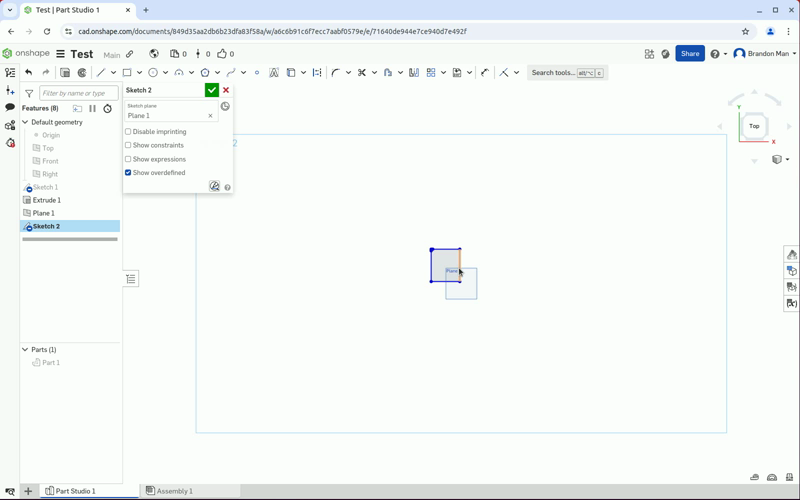
scroll(6)
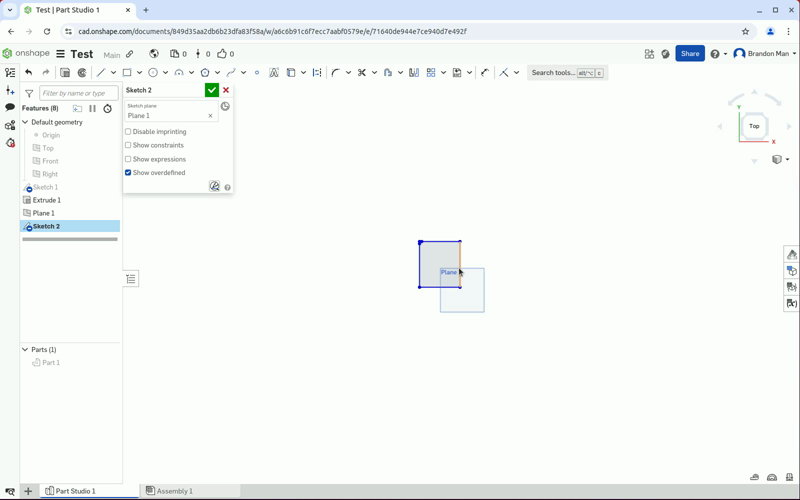
scroll(6)
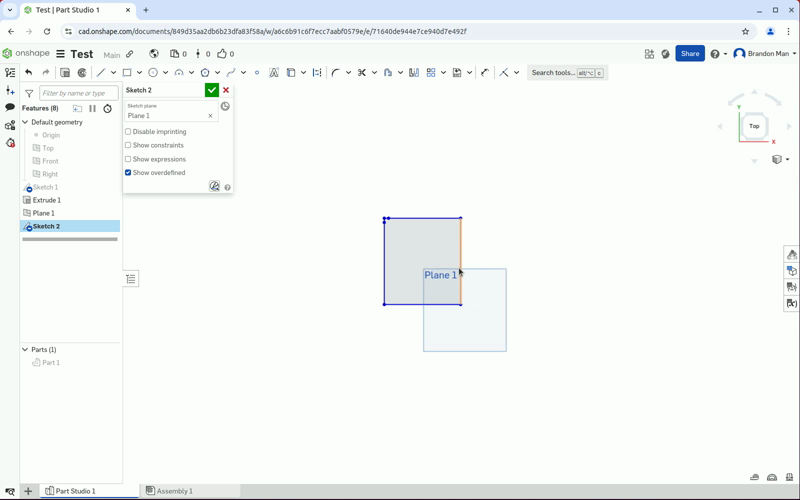
scroll(6)
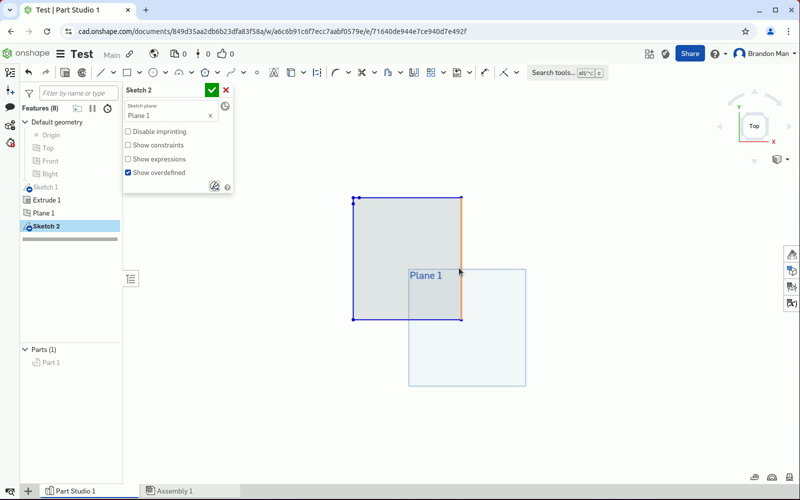
scroll(6)
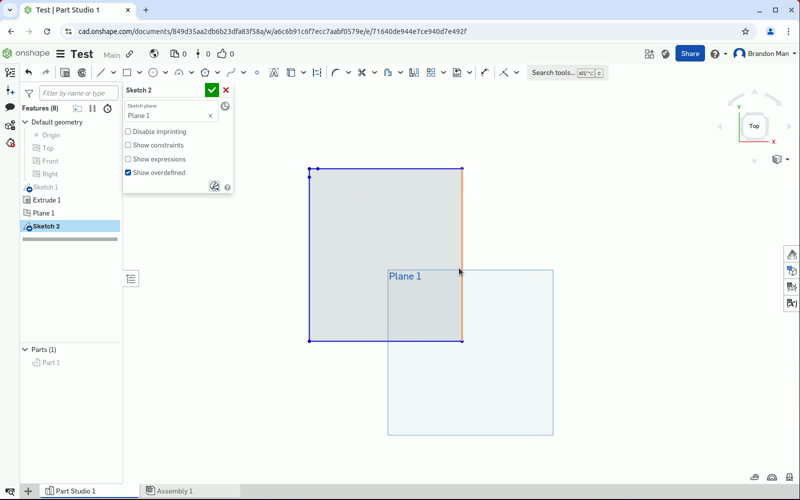
scroll(6)
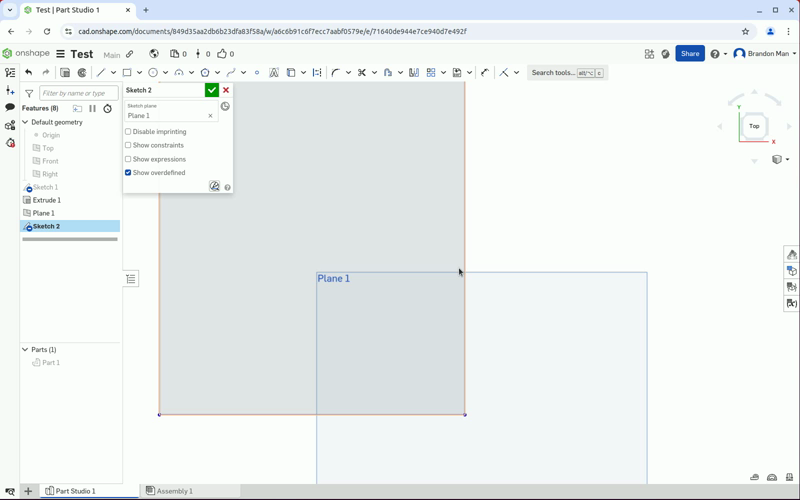
click(459, 267)
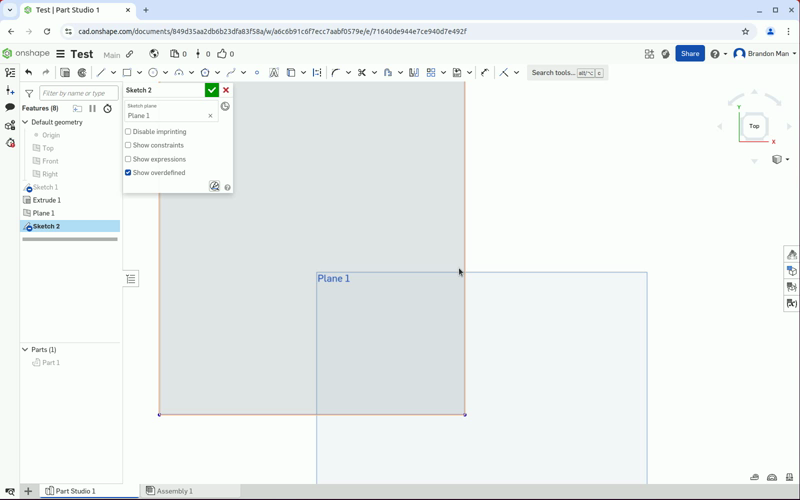
scroll(-6)
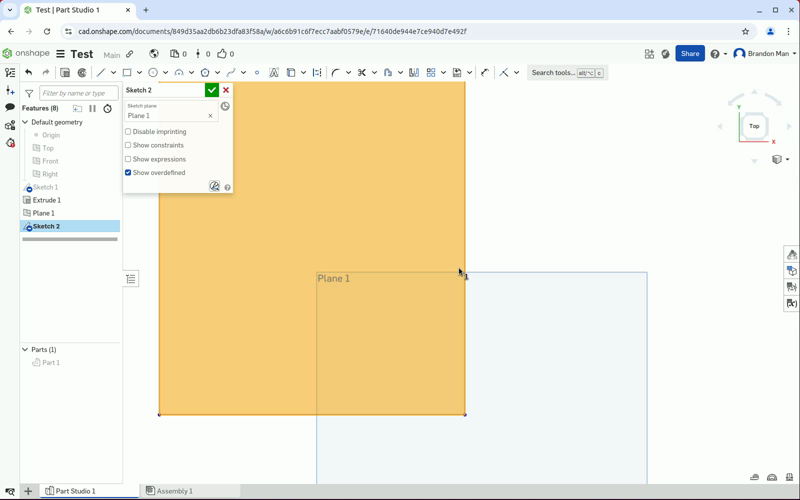
scroll(-6)
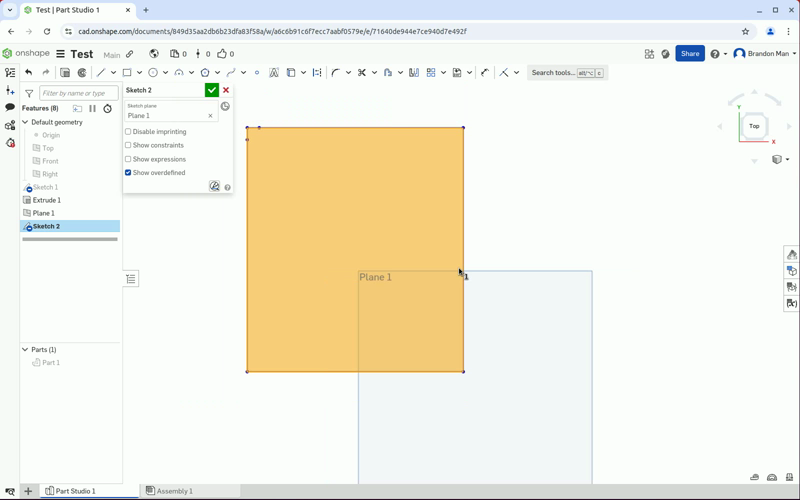
scroll(-6)
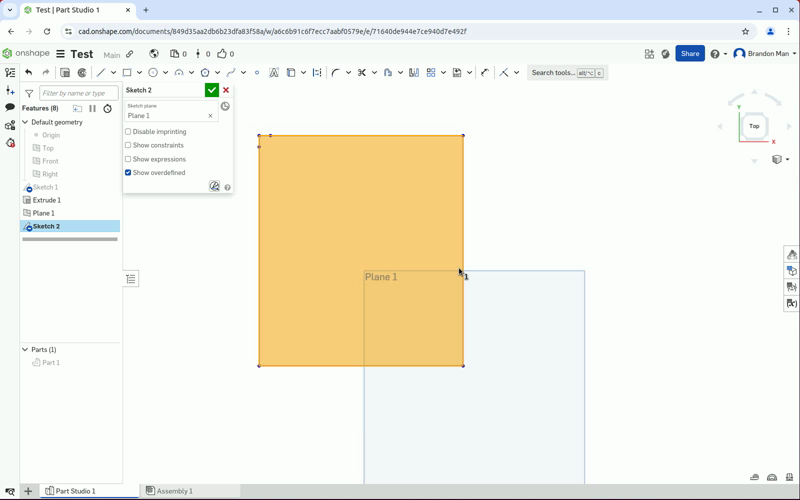
scroll(-6)
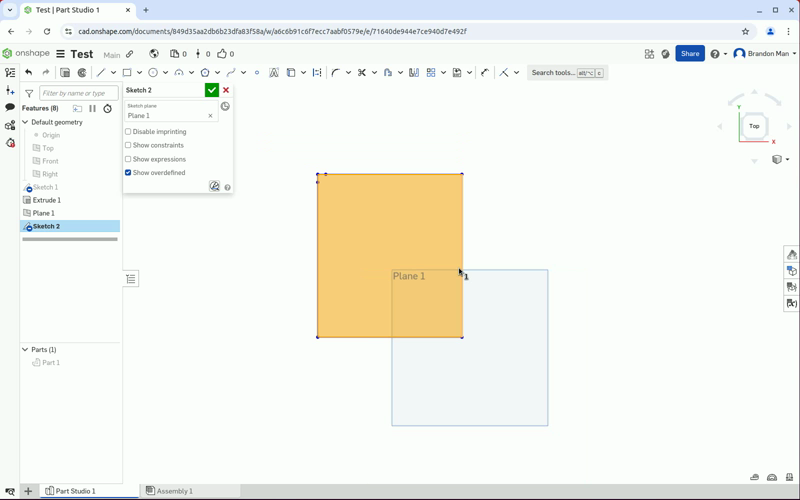
scroll(-6)
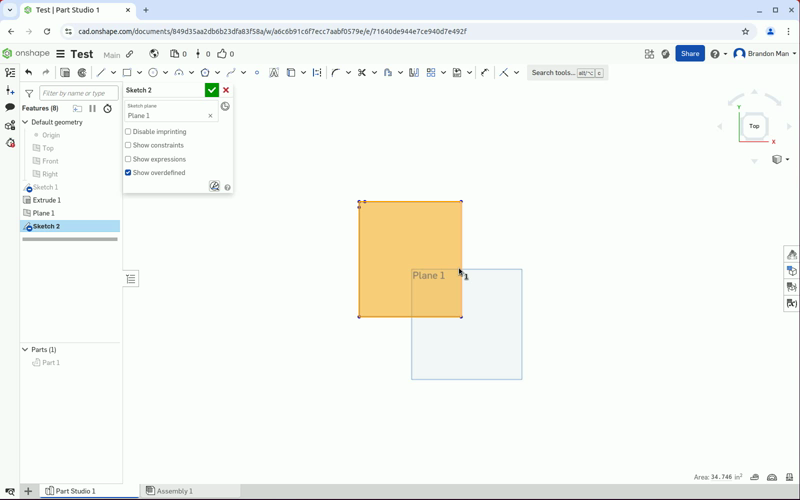
scroll(-6)
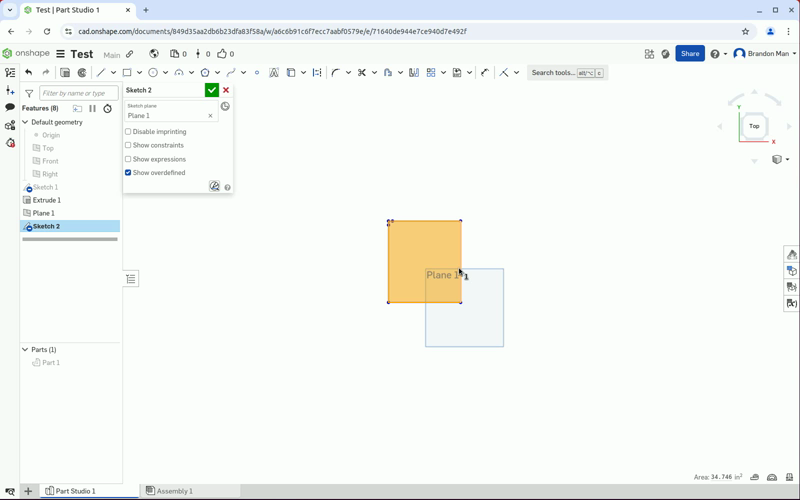
scroll(-6)
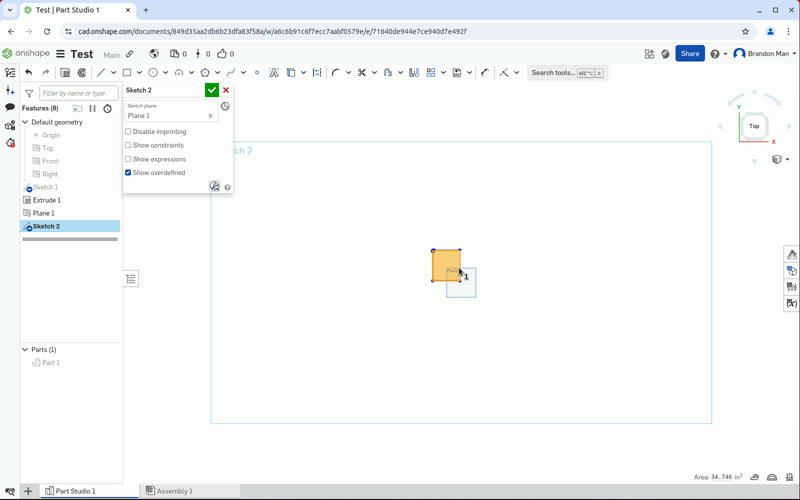
mouse_move(73, 352)
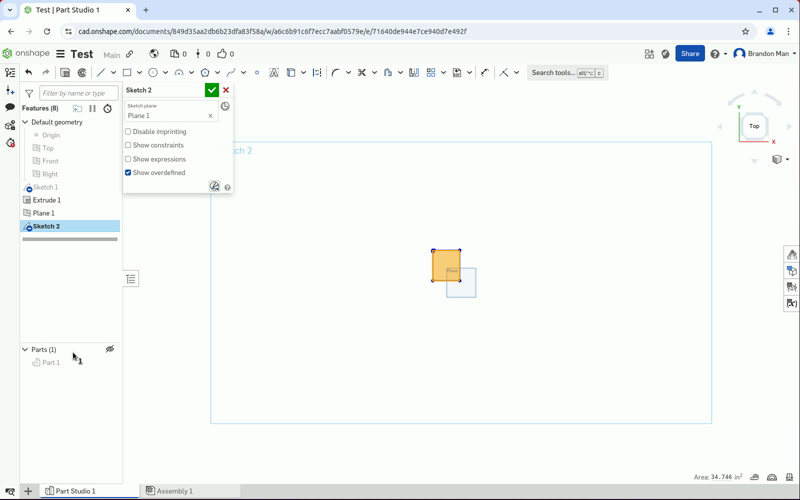
key(shift+y)
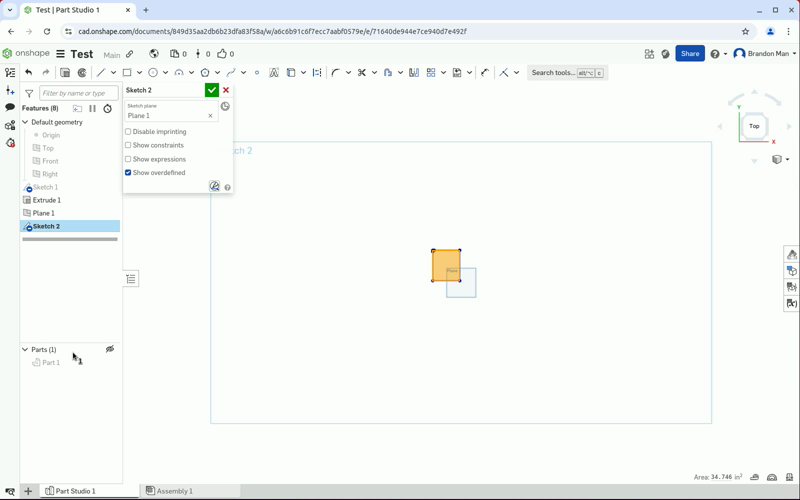
key(shift+e)
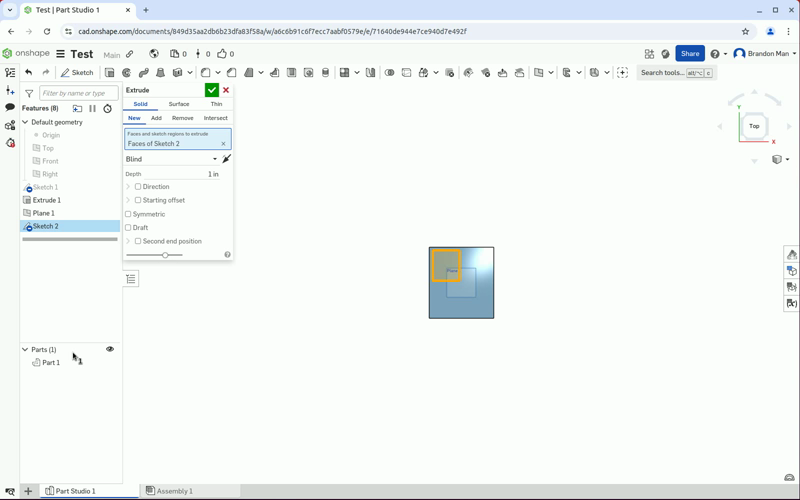
mouse_move(143, 106)
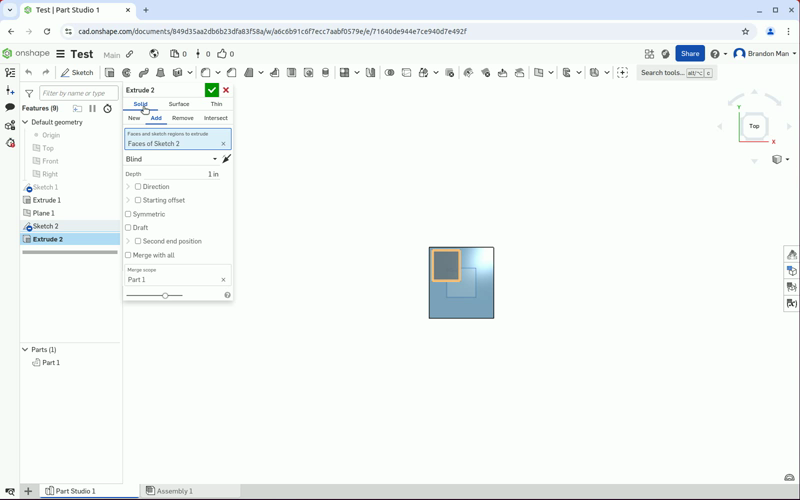
click(143, 106)
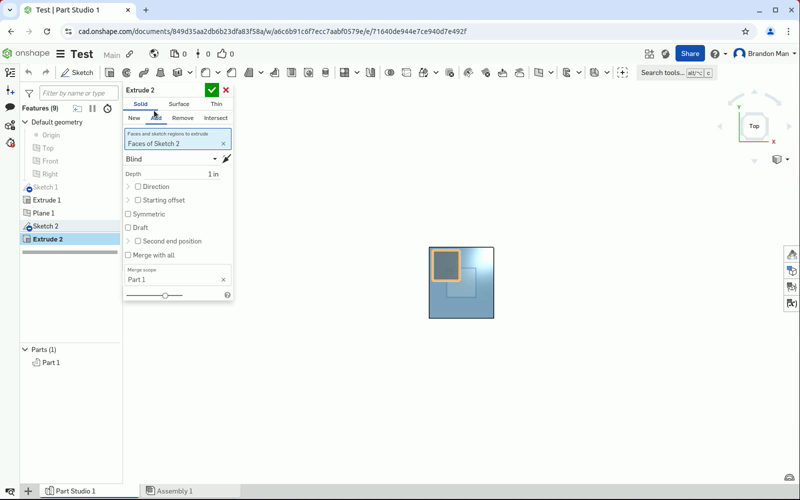
mouse_move(186, 120)
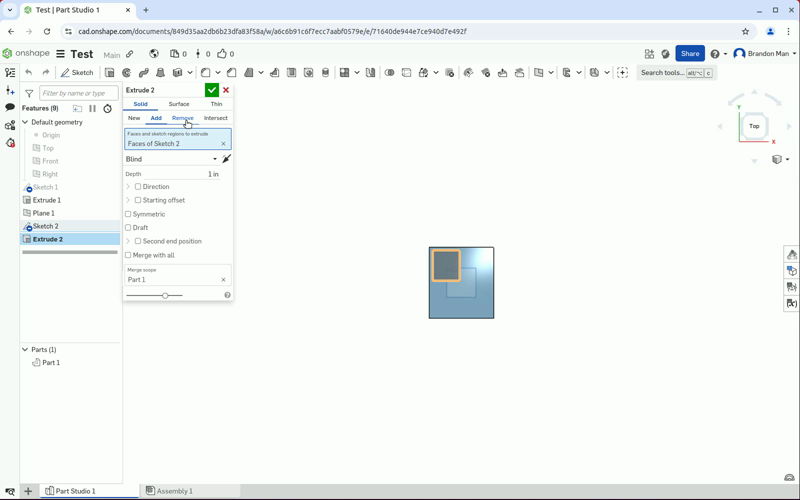
click(186, 120)
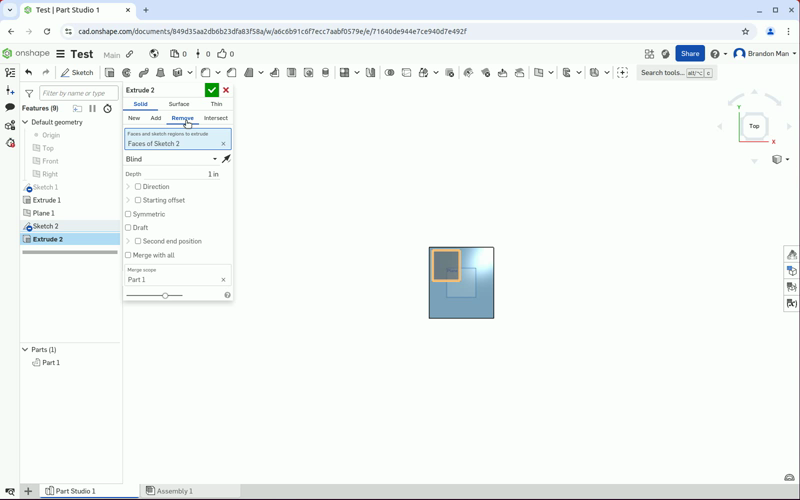
key(tab, 4)
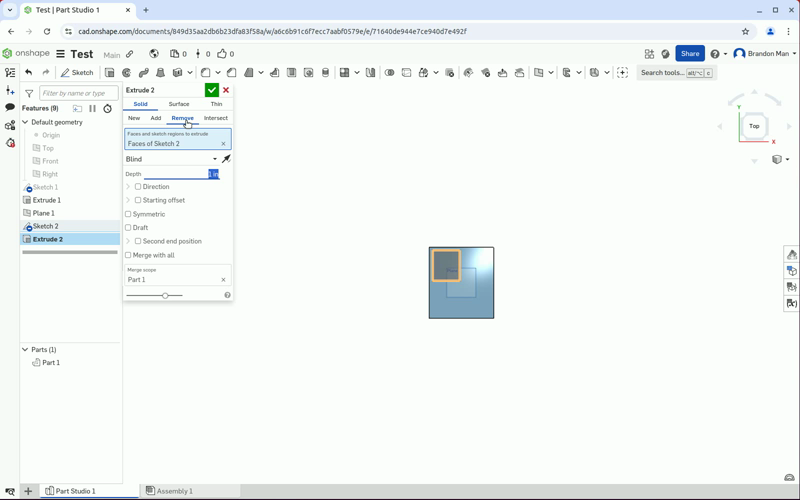
text(22.386)
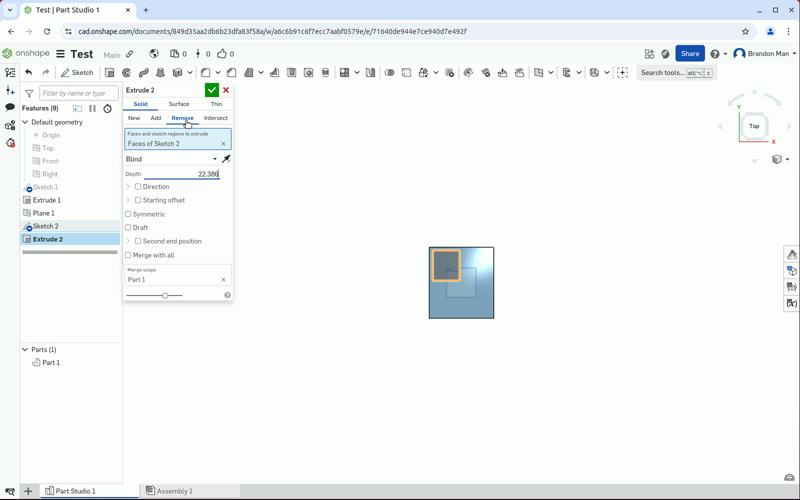
key(tab, 6)
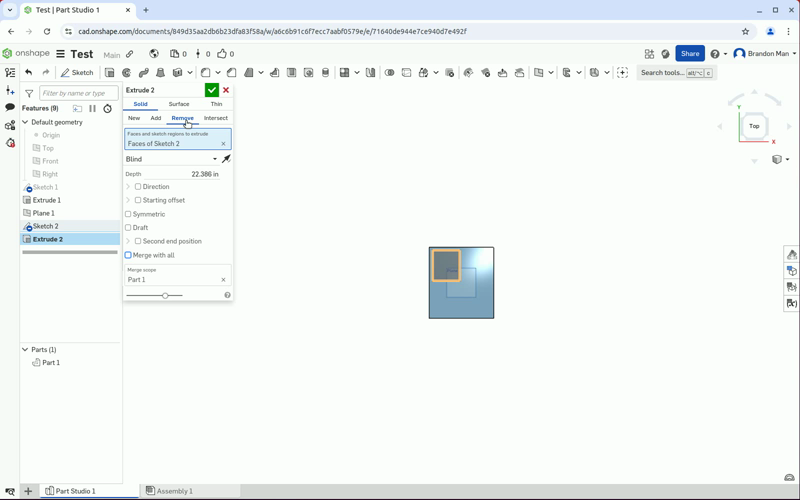
key(space)
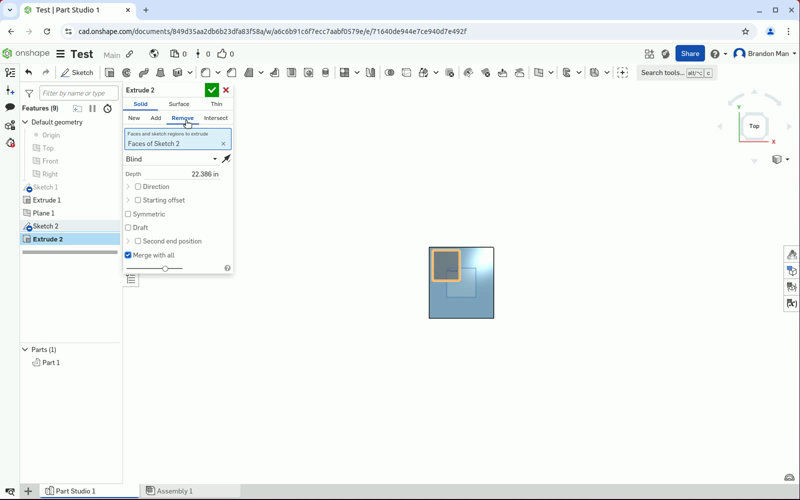
key(enter)
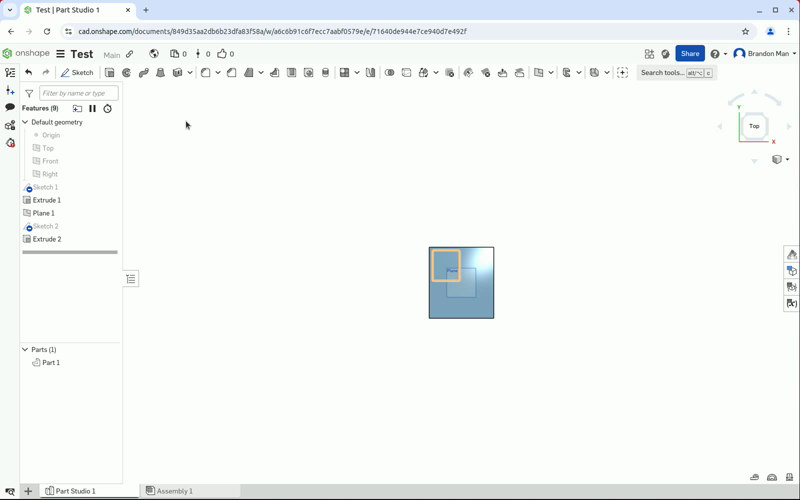
key(shift+h)
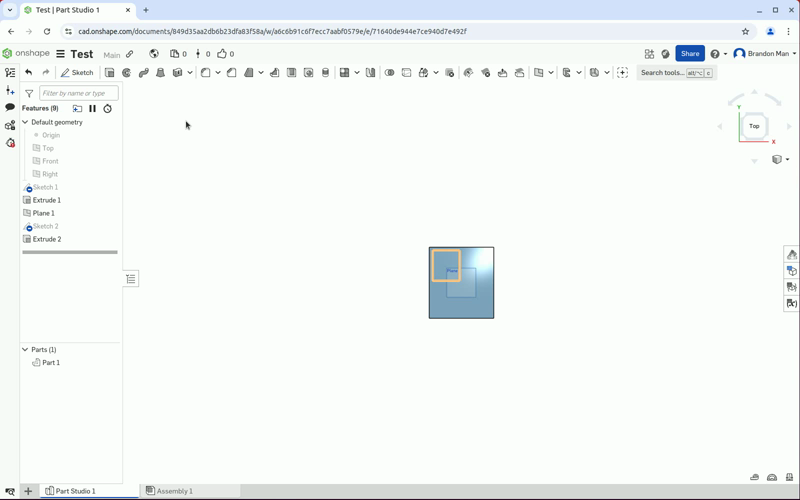
key(shift+h)
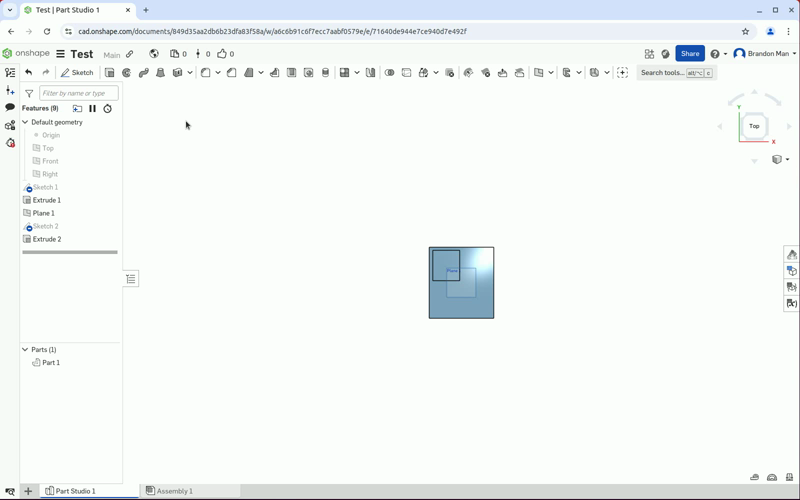
mouse_move(73, 189)
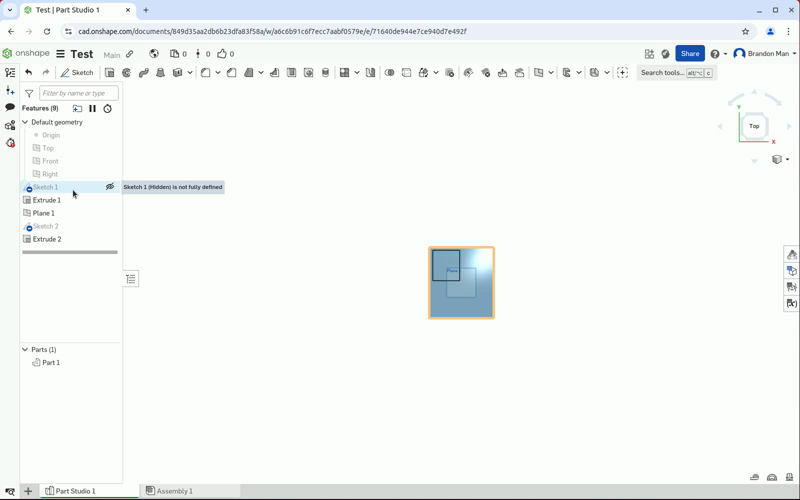
click(73, 189)
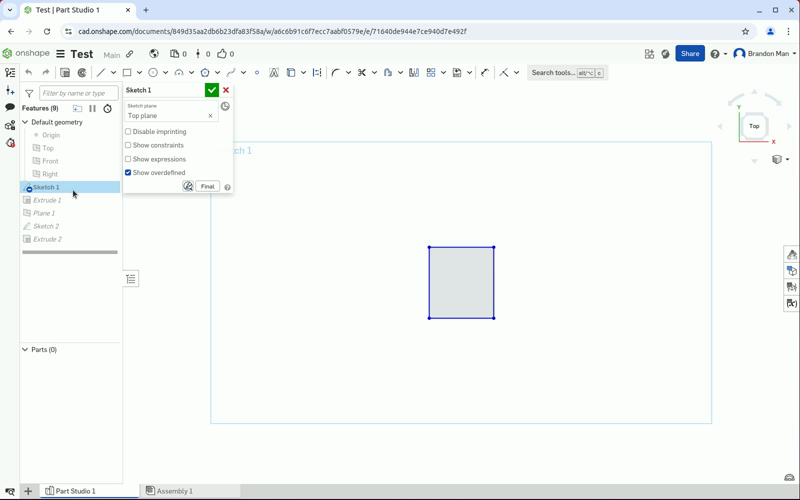
mouse_move(229, 92)
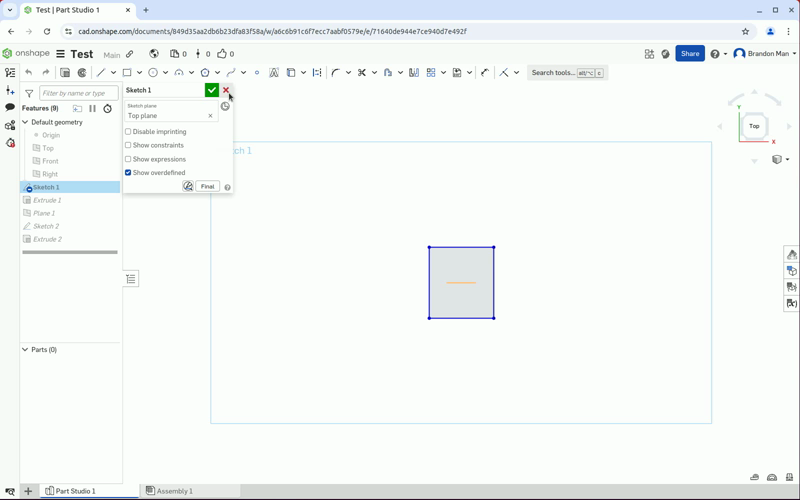
click(229, 92)
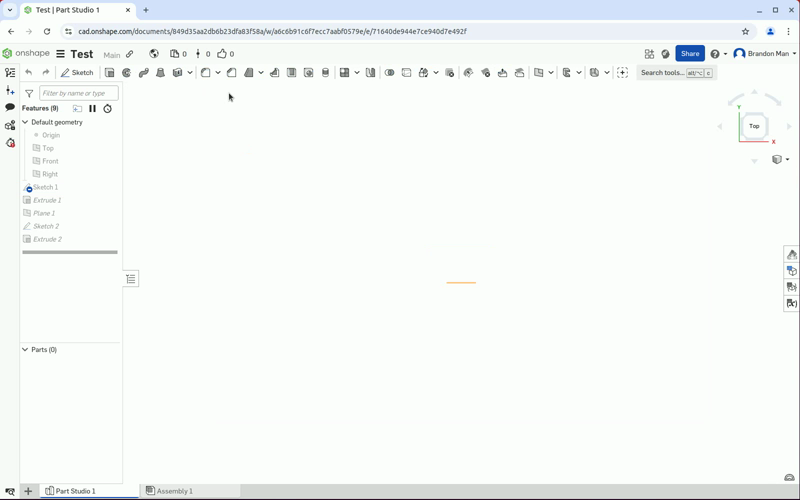
key(shift+s)
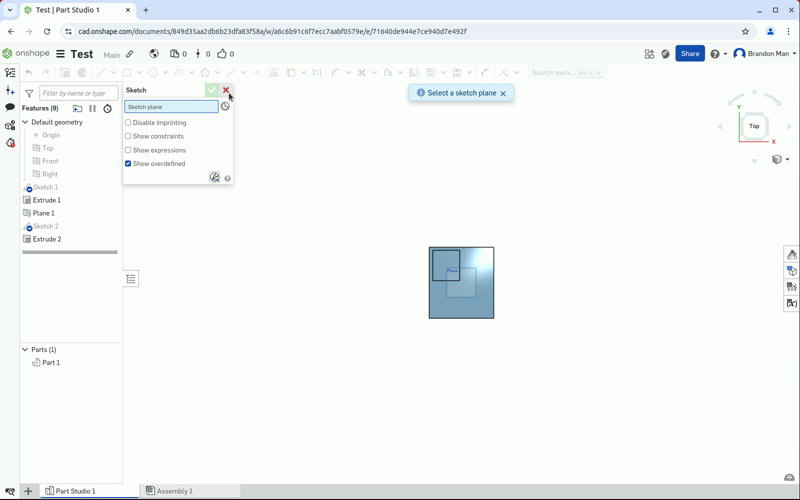
mouse_move(73, 215)
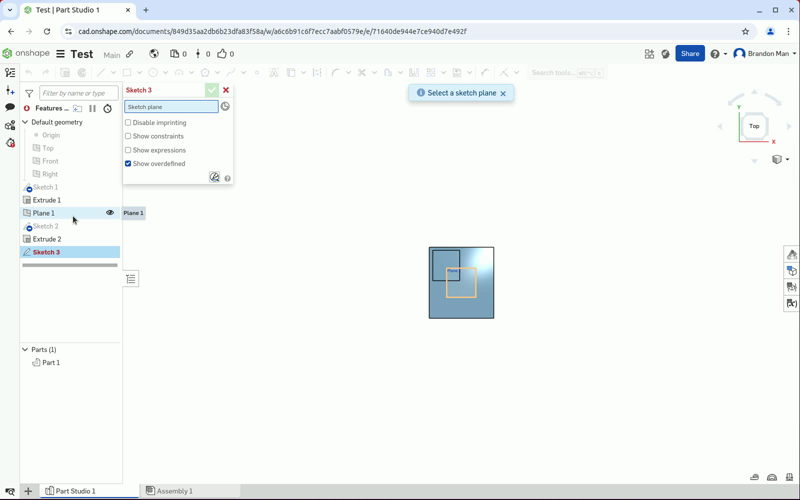
click(73, 215)
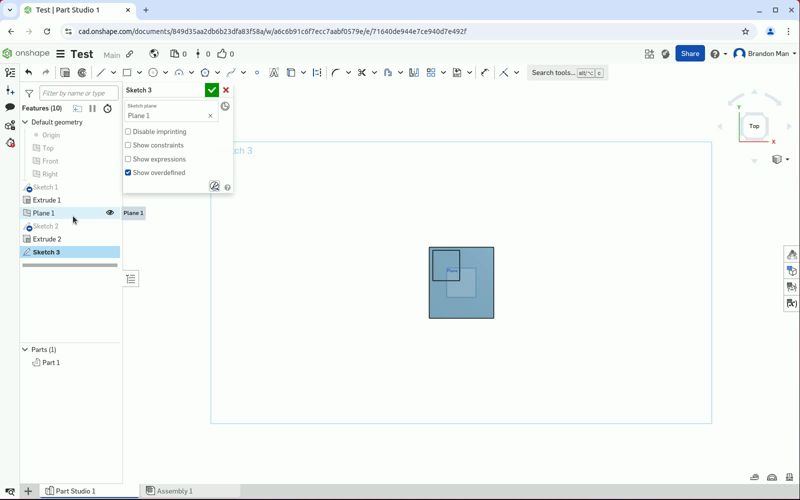
mouse_move(73, 352)
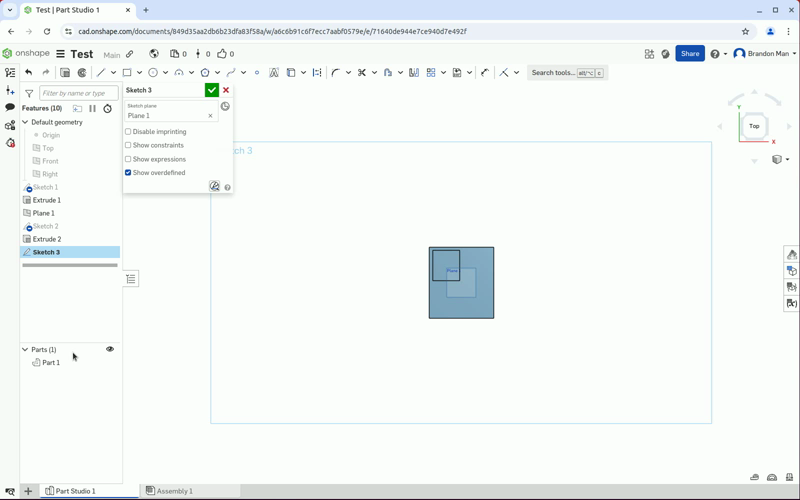
key(y)
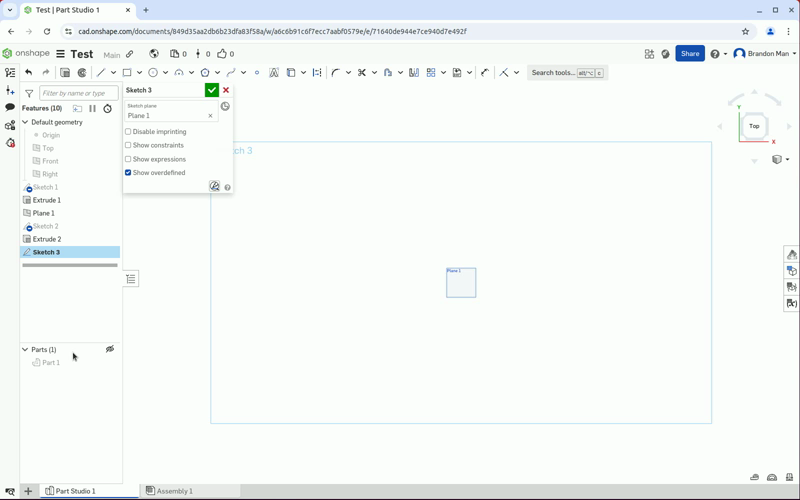
key(l)
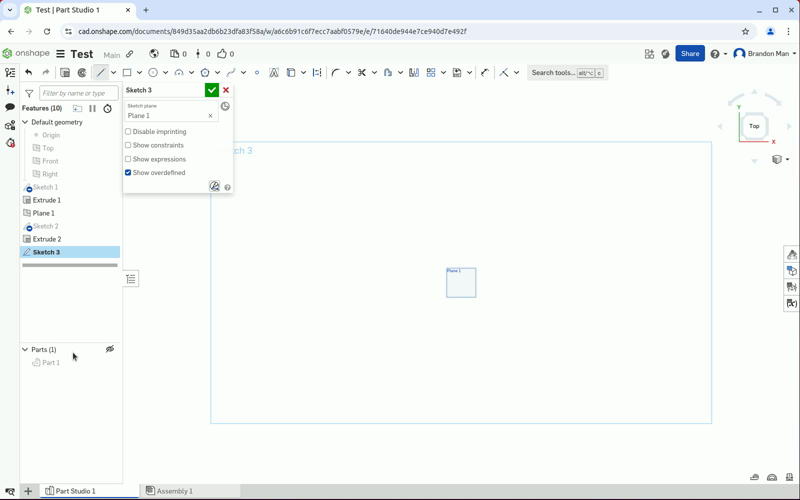
key_down(shift)
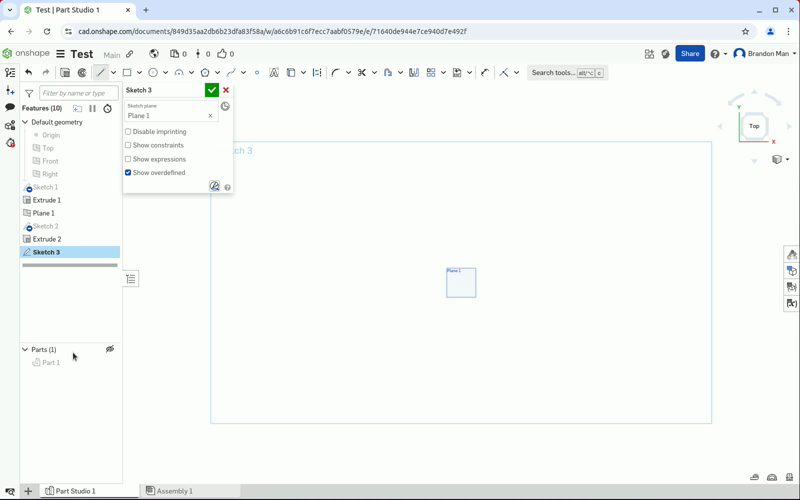
mouse_move(432, 314)
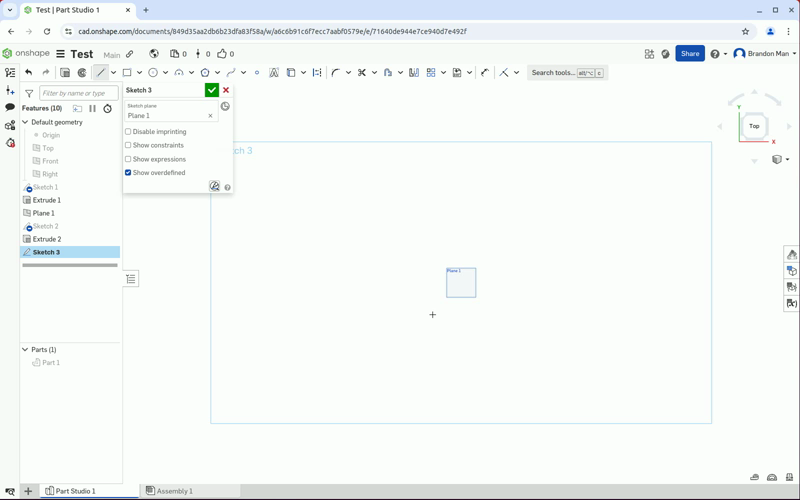
click(432, 314)
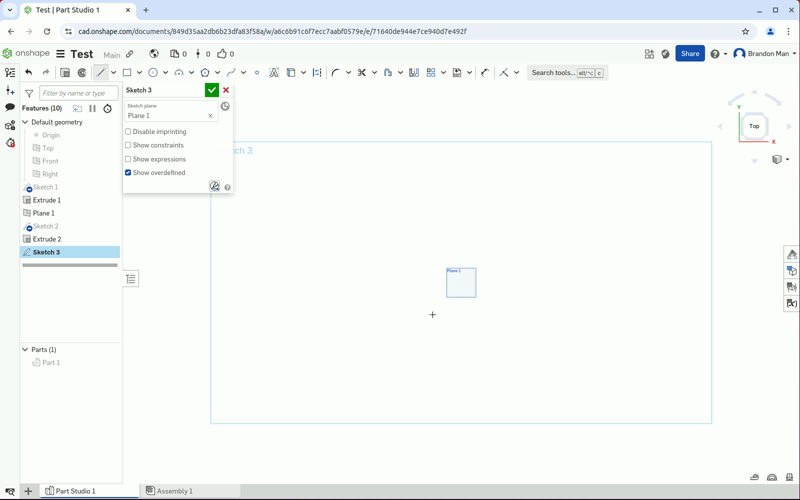
key_up(shift)
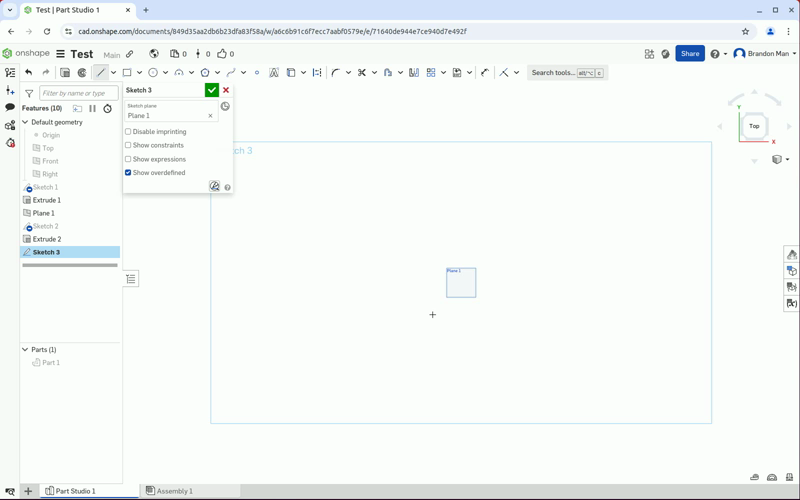
key_down(shift)
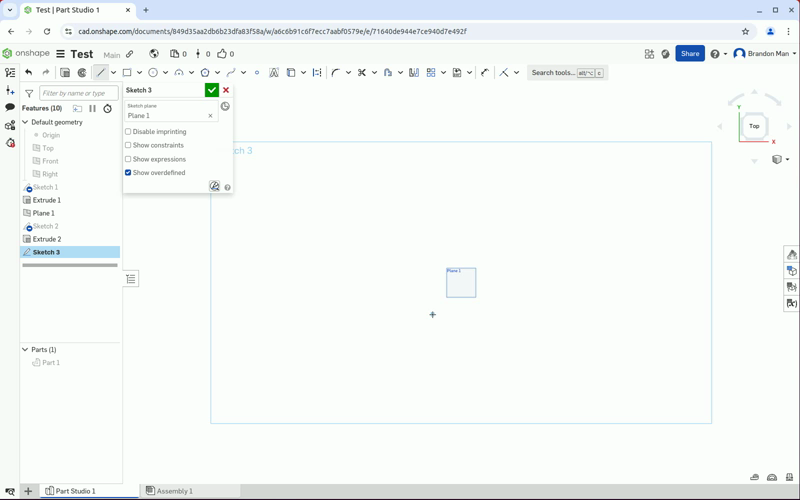
mouse_move(462, 314)
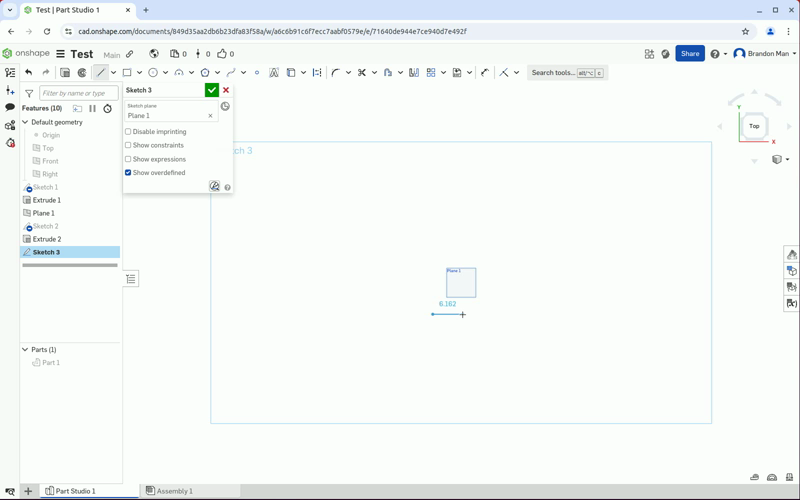
mouse_move(459, 314)
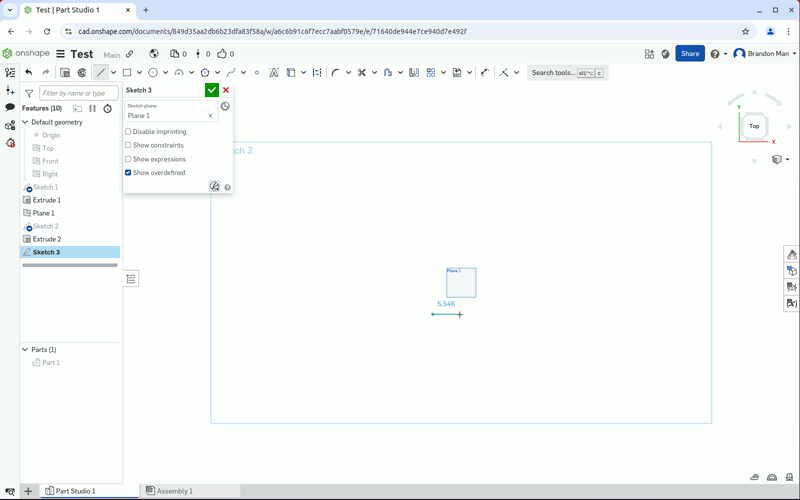
click(459, 314)
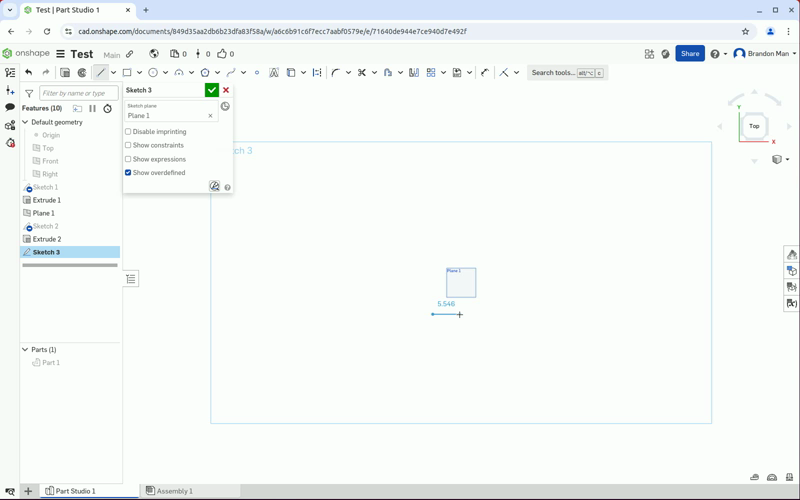
key_up(shift)
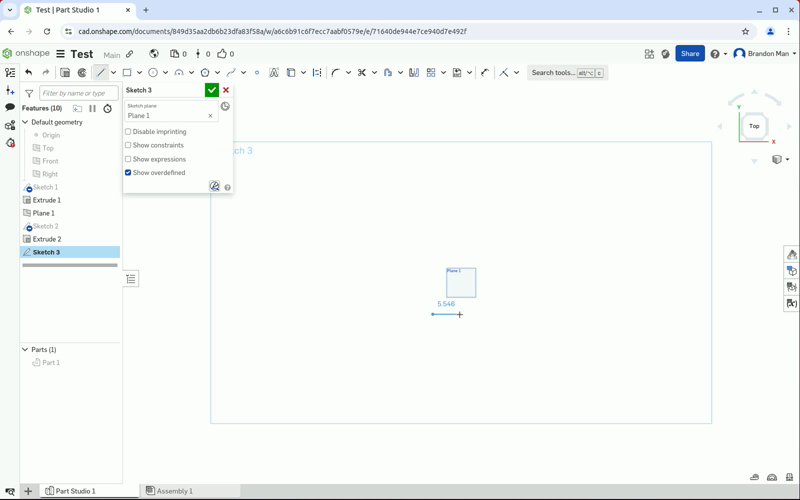
key_down(shift)
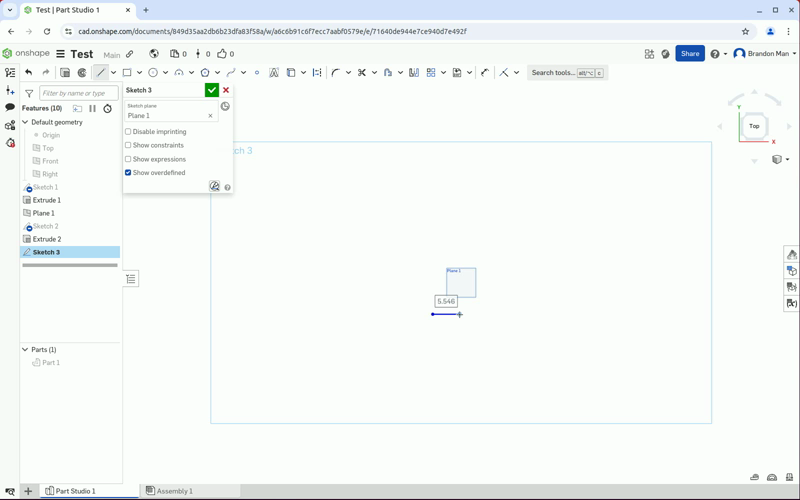
mouse_move(489, 314)
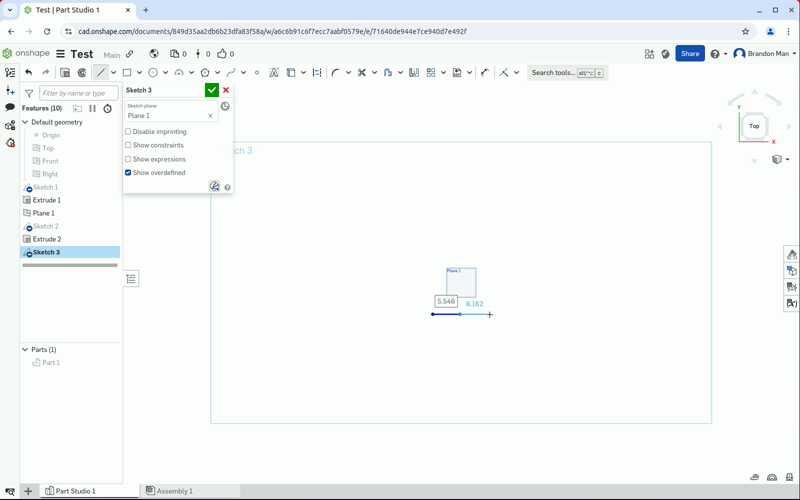
mouse_move(459, 284)
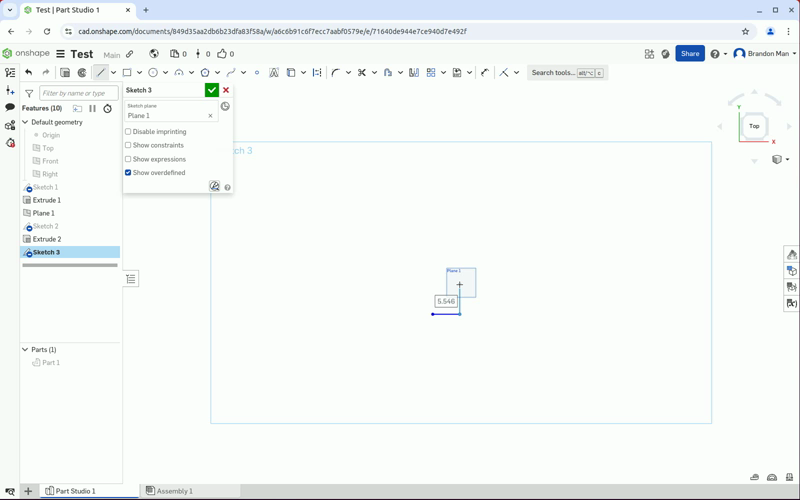
click(459, 284)
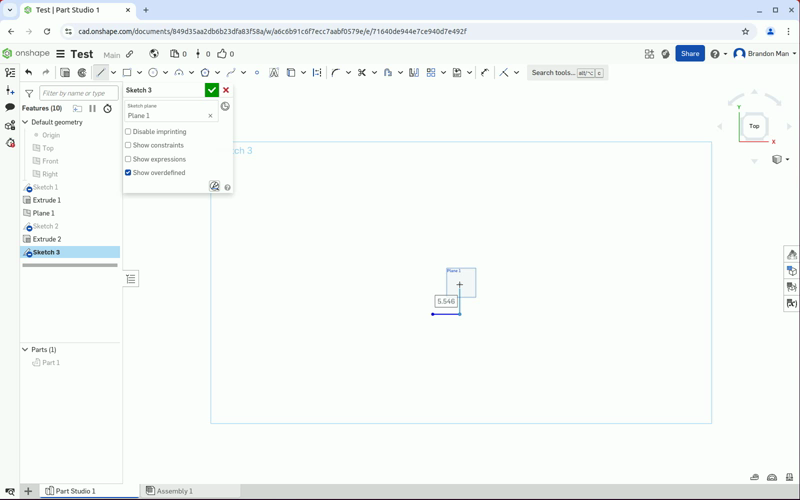
key_up(shift)
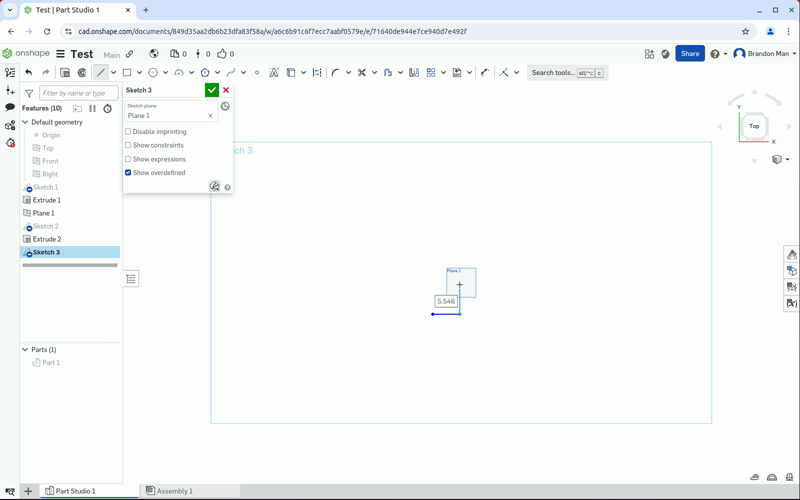
key_down(shift)
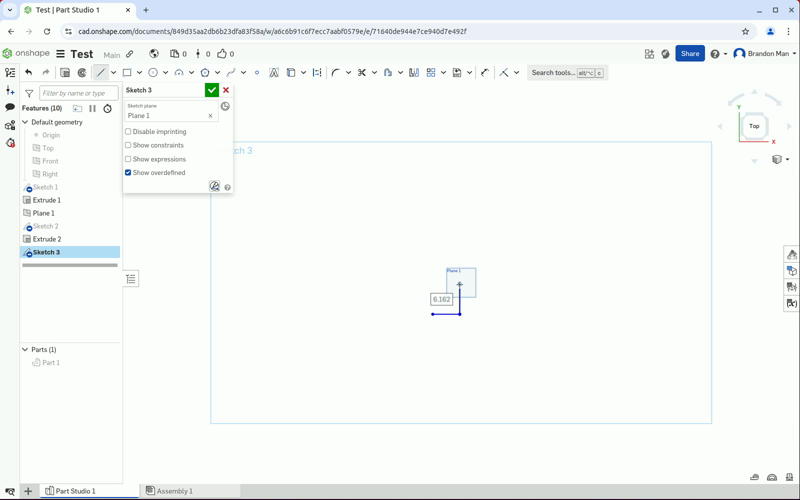
mouse_move(489, 284)
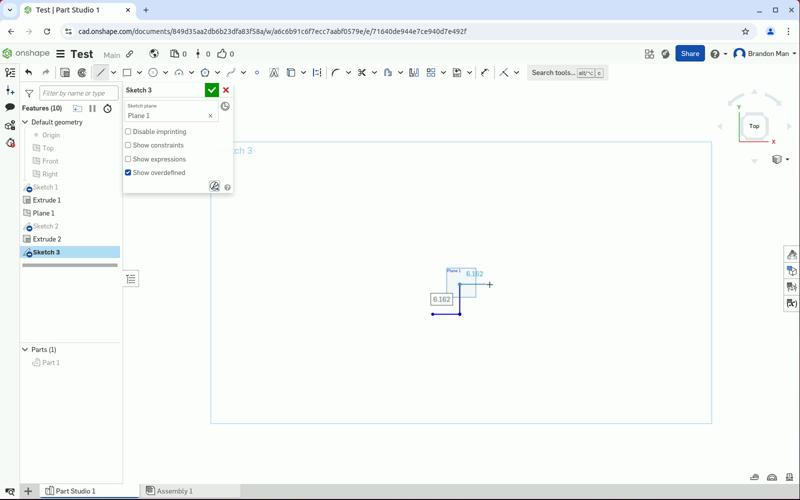
mouse_move(432, 284)
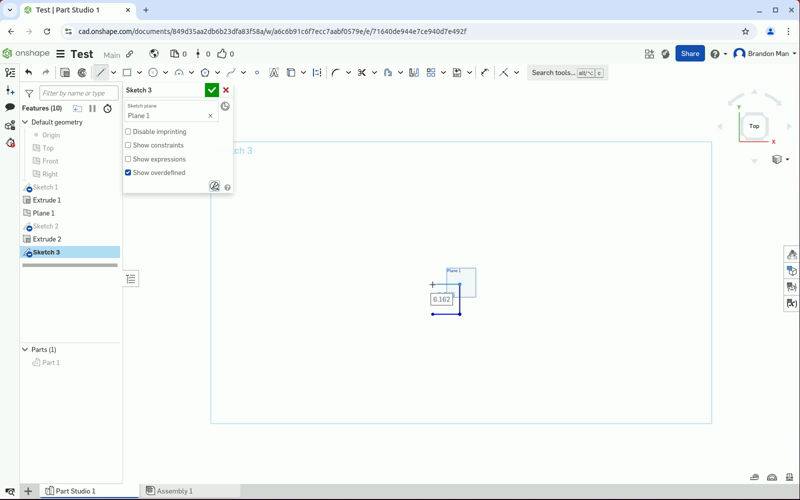
click(432, 284)
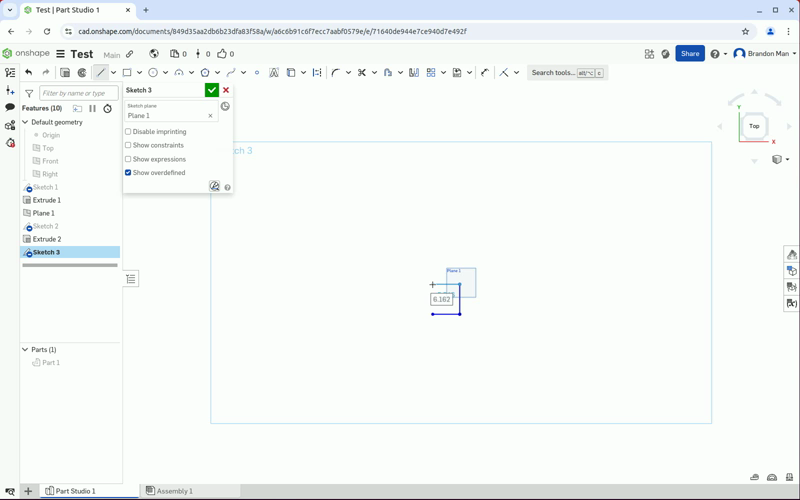
key_up(shift)
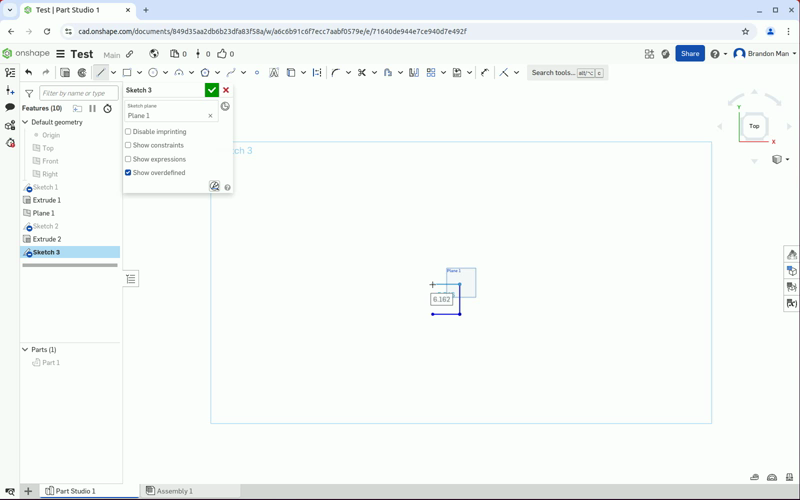
mouse_move(462, 284)
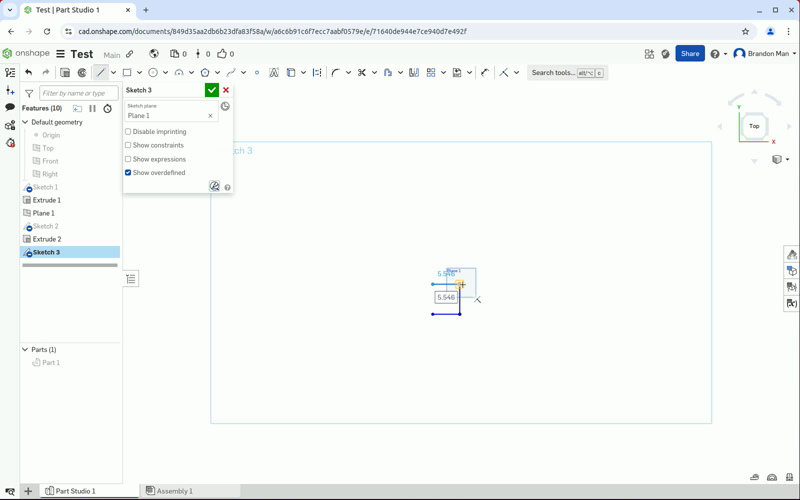
key_down(shift)
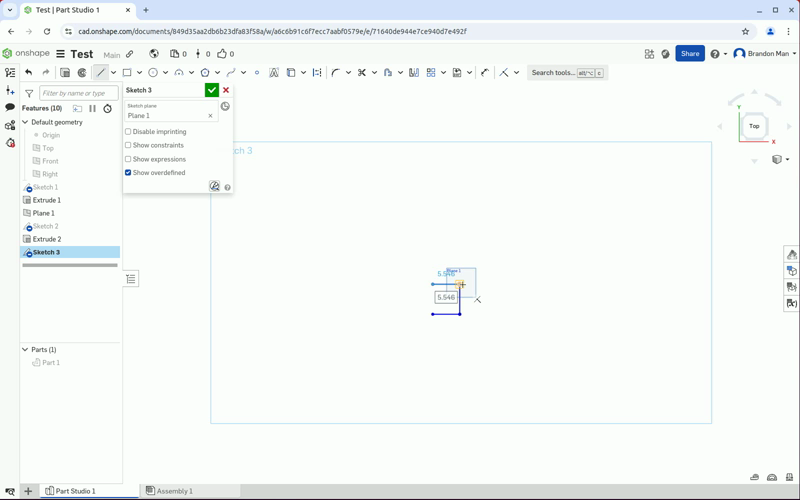
mouse_move(432, 314)
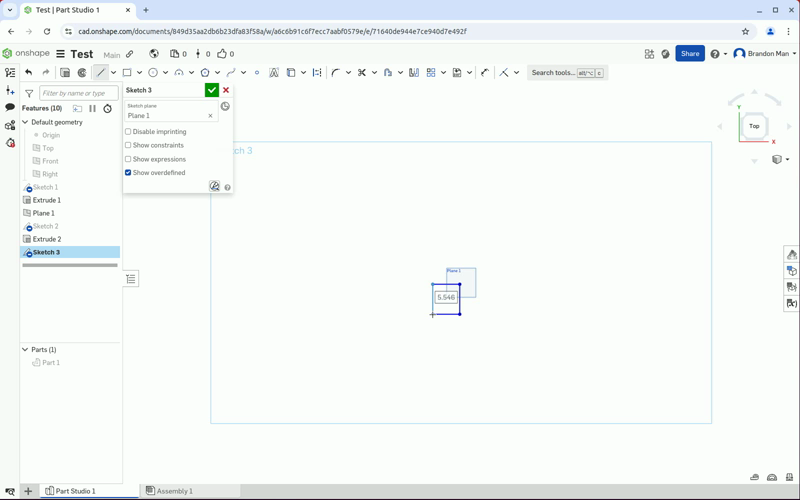
key_up(shift)
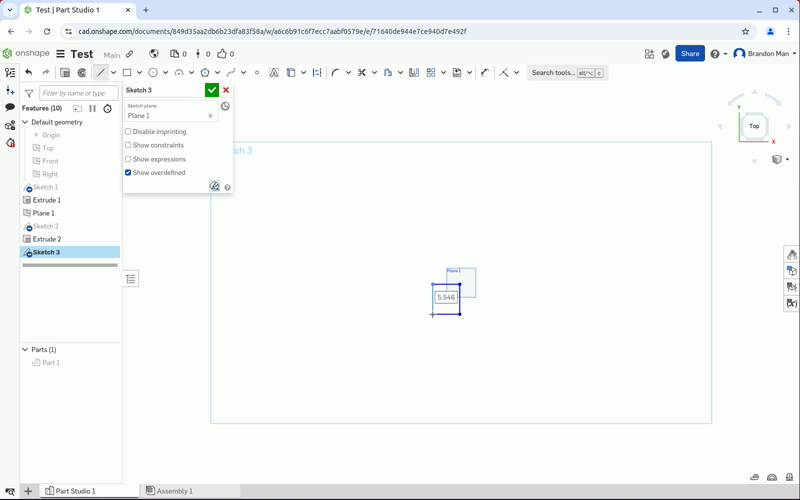
click(432, 314)
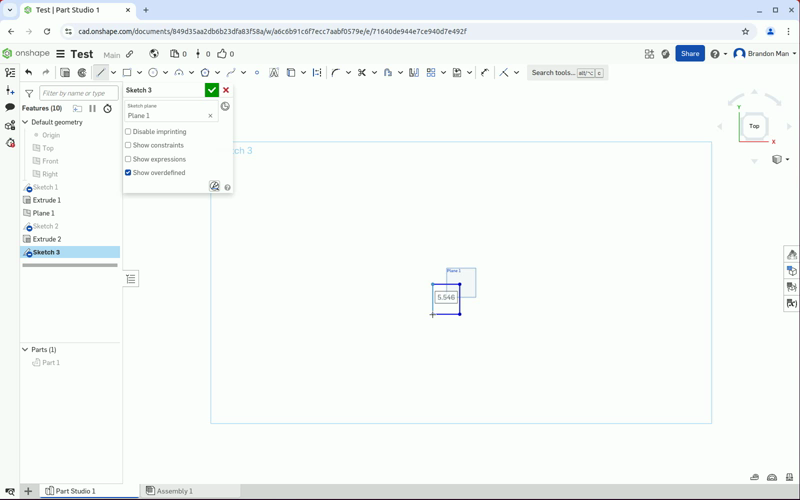
key(esc)
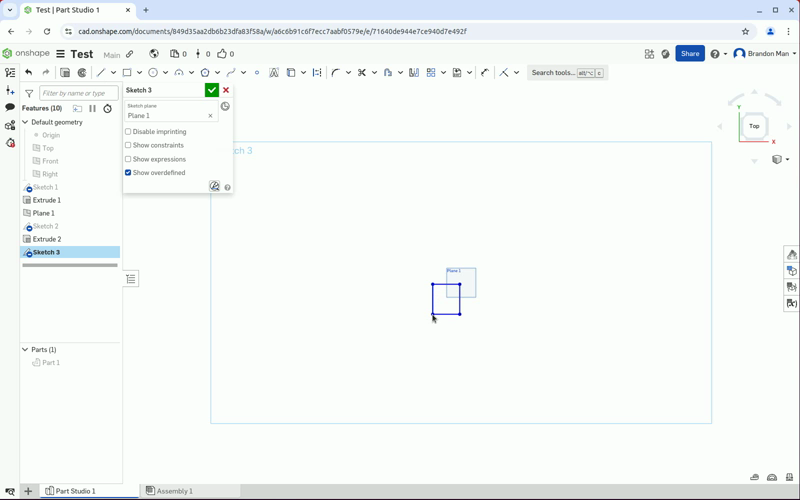
mouse_move(455, 302)
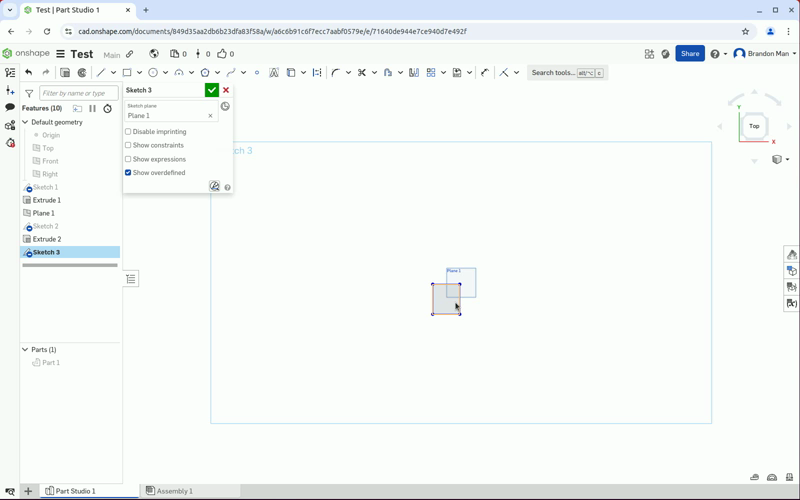
scroll(6)
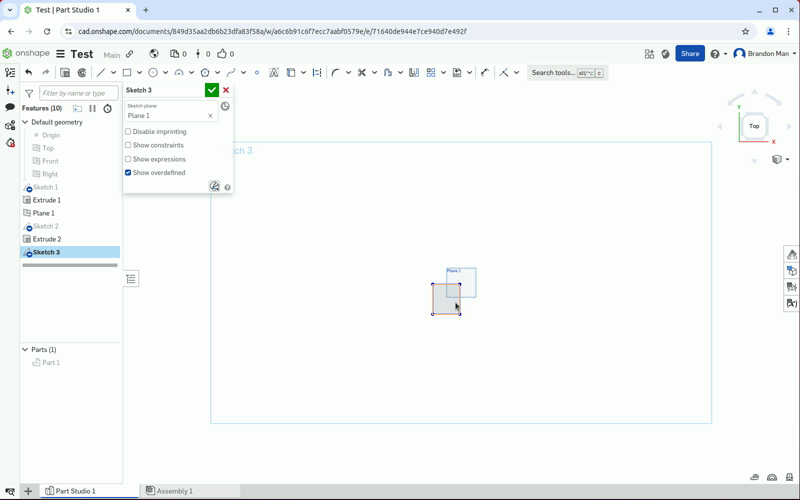
scroll(6)
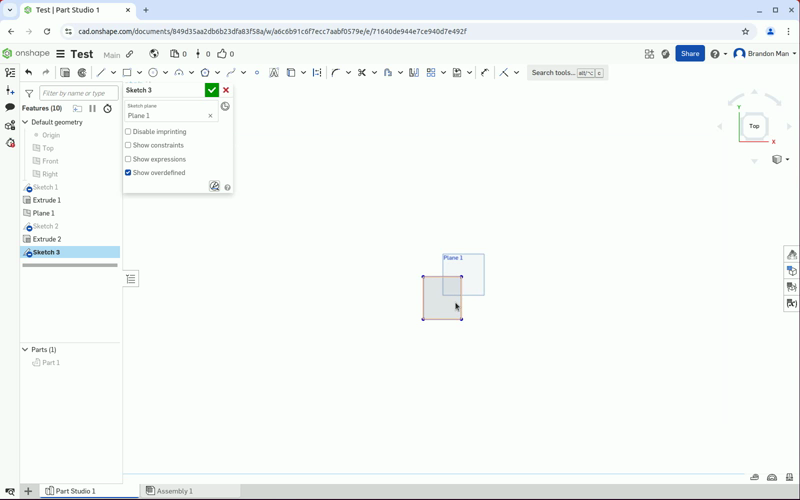
scroll(6)
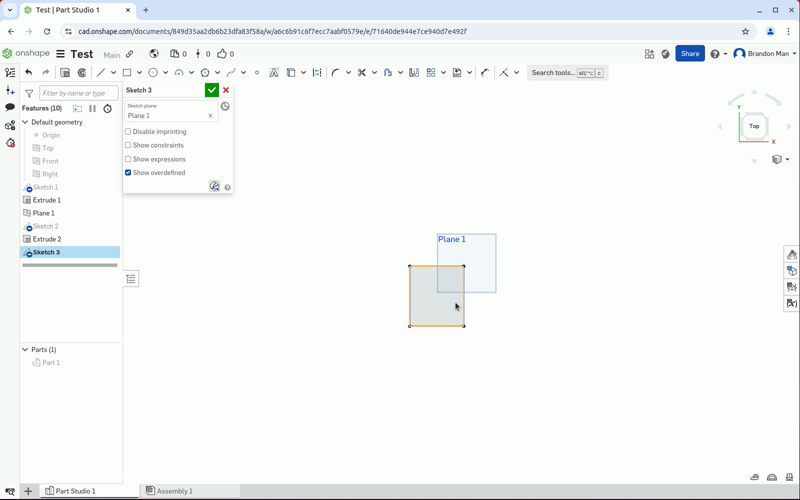
scroll(6)
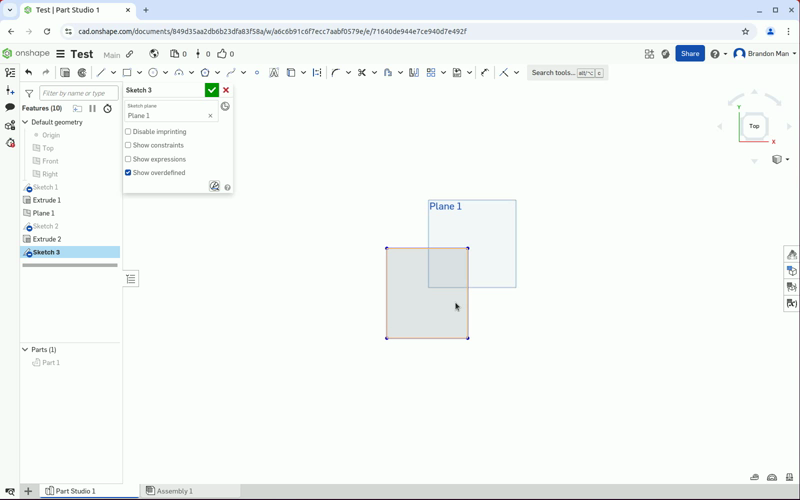
scroll(6)
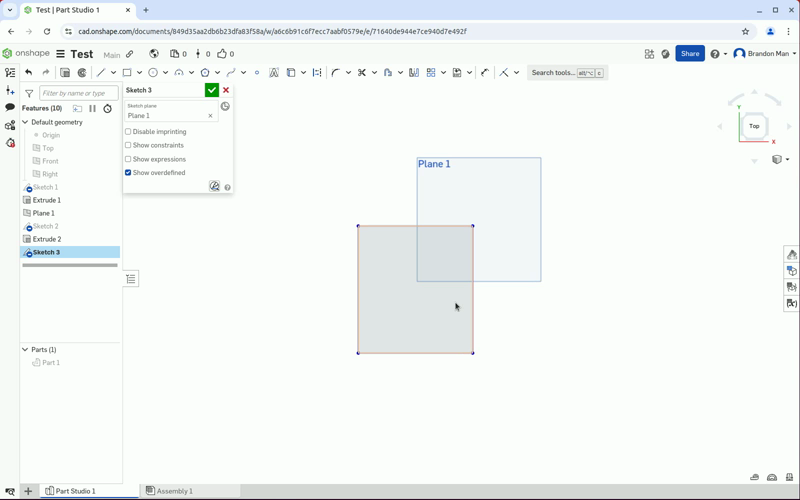
scroll(6)
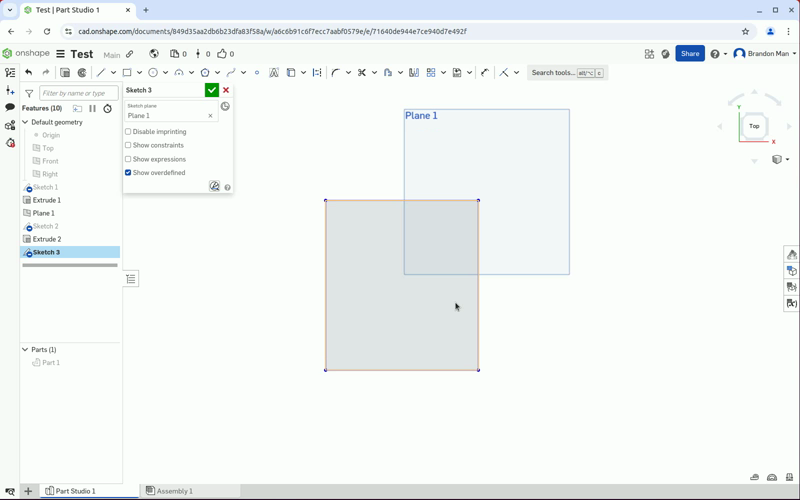
scroll(6)
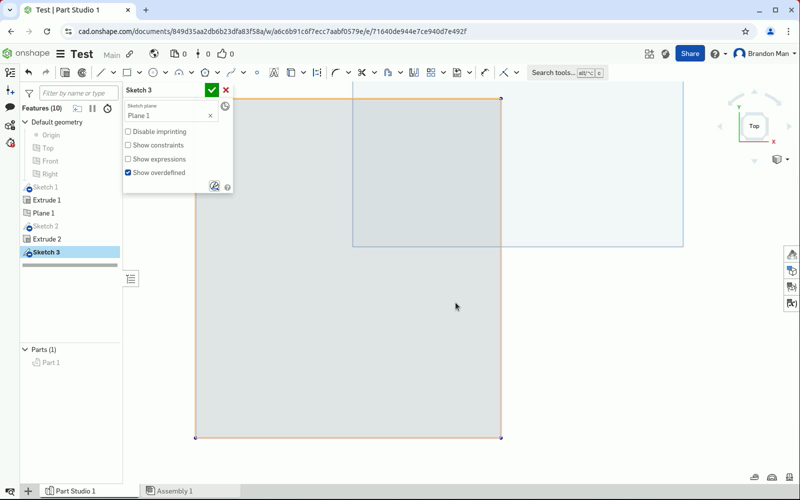
click(455, 302)
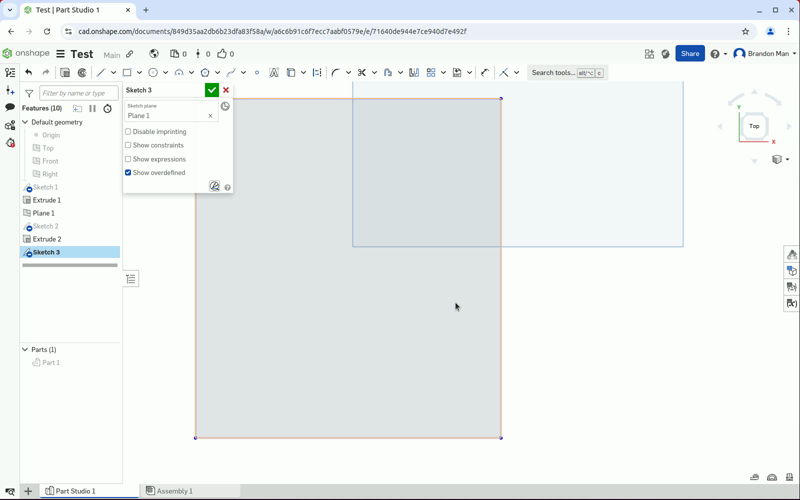
scroll(-6)
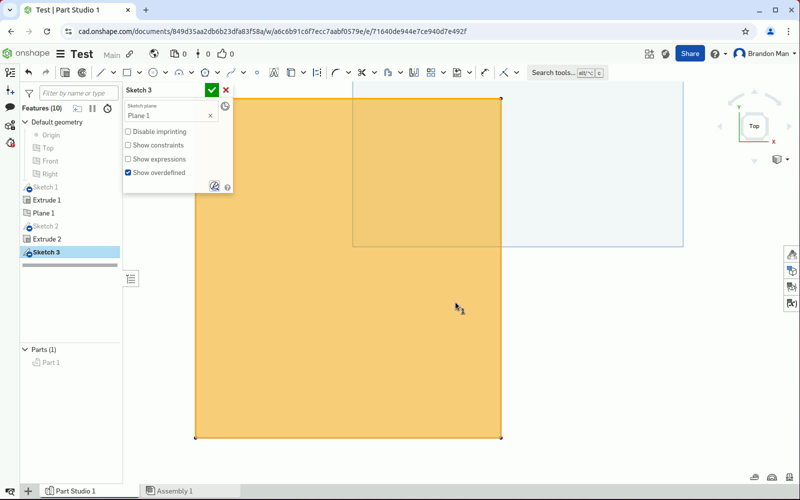
scroll(-6)
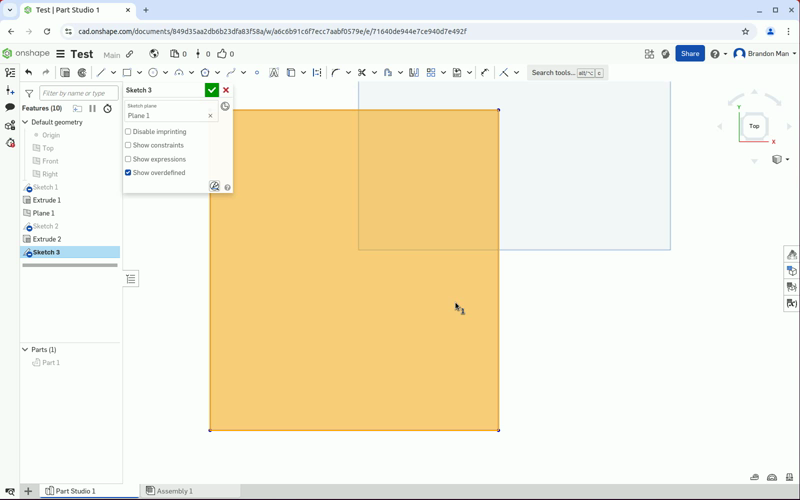
scroll(-6)
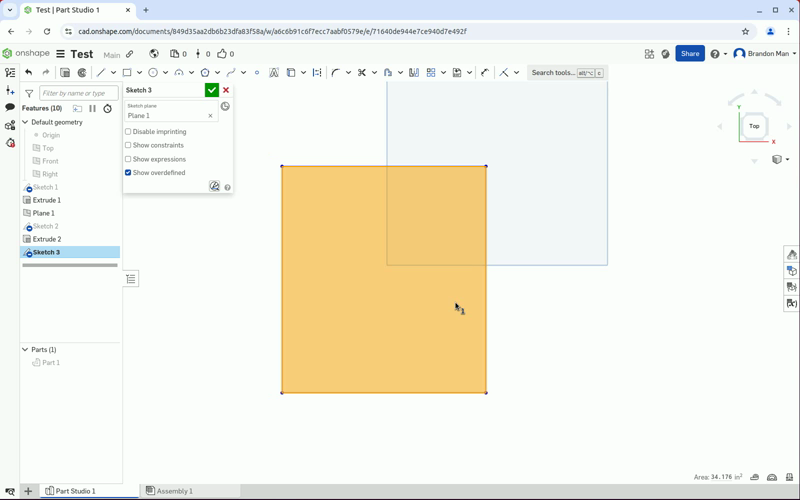
scroll(-6)
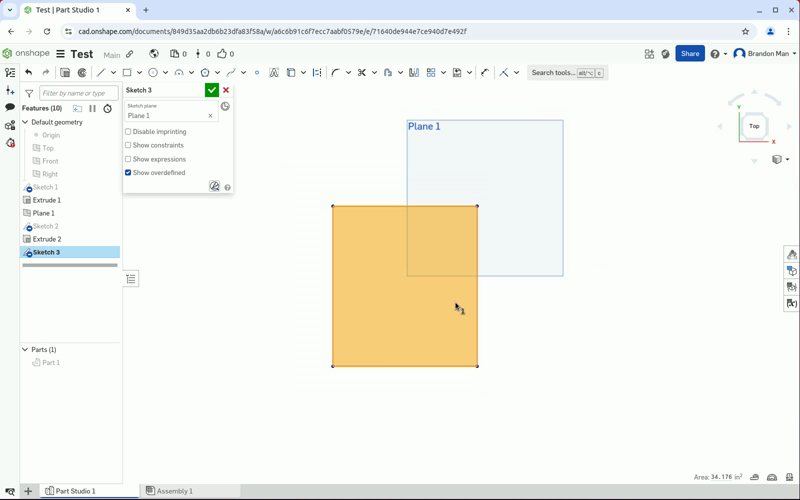
scroll(-6)
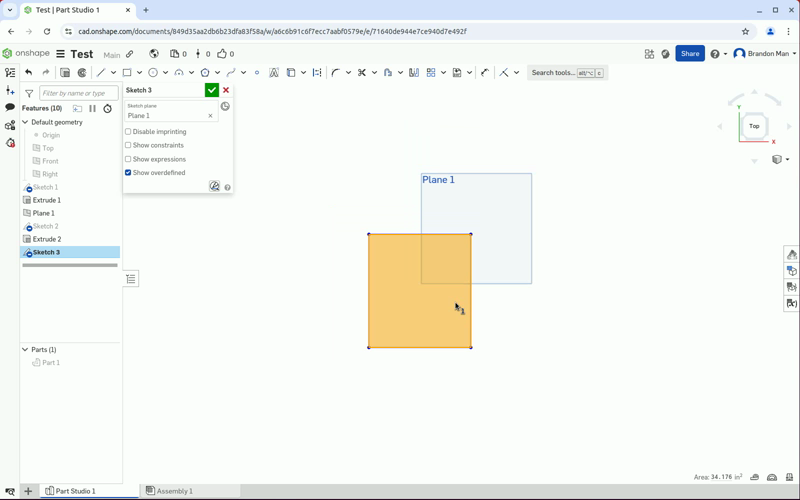
scroll(-6)
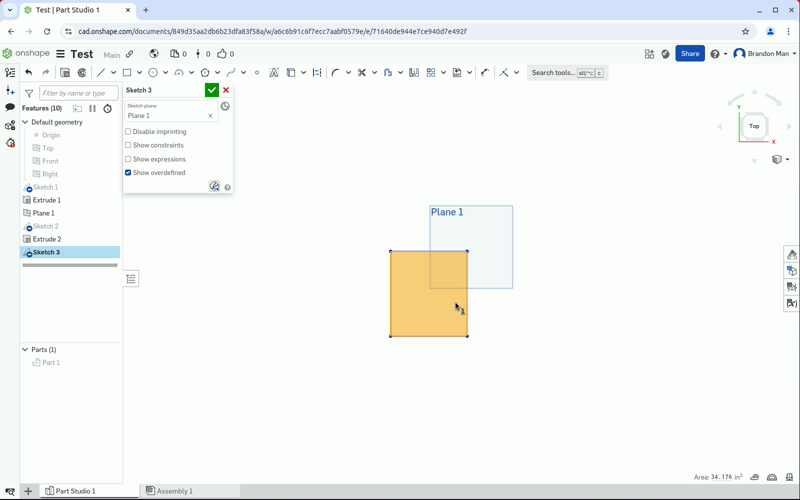
scroll(-6)
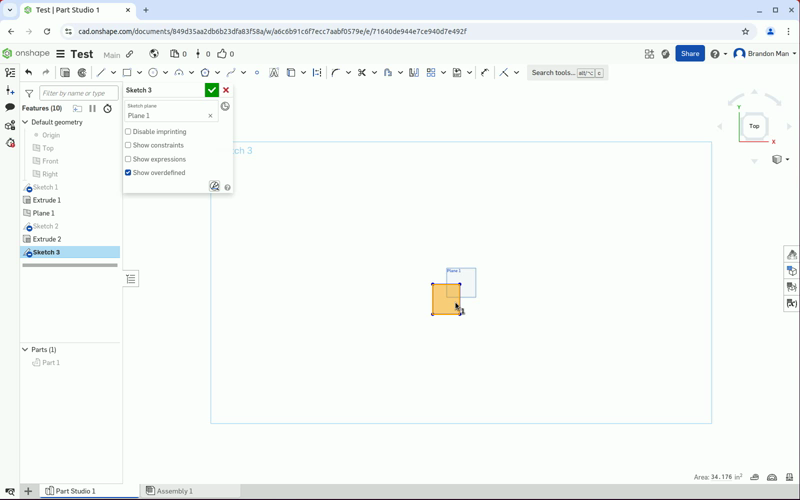
mouse_move(73, 352)
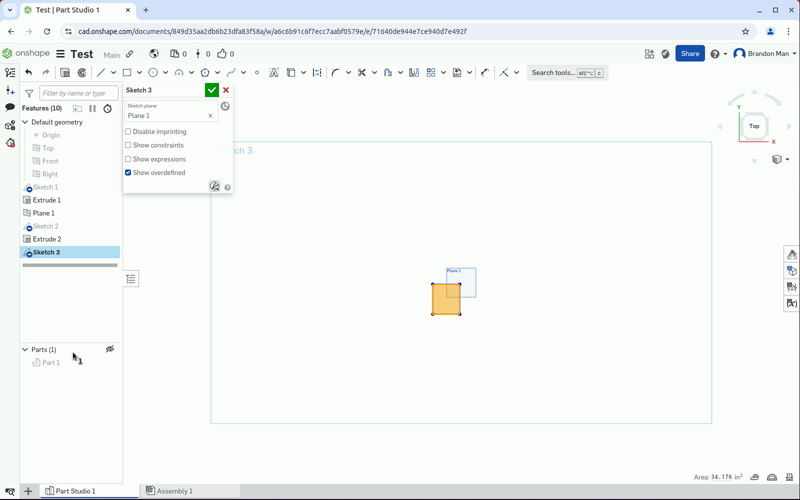
key(shift+y)
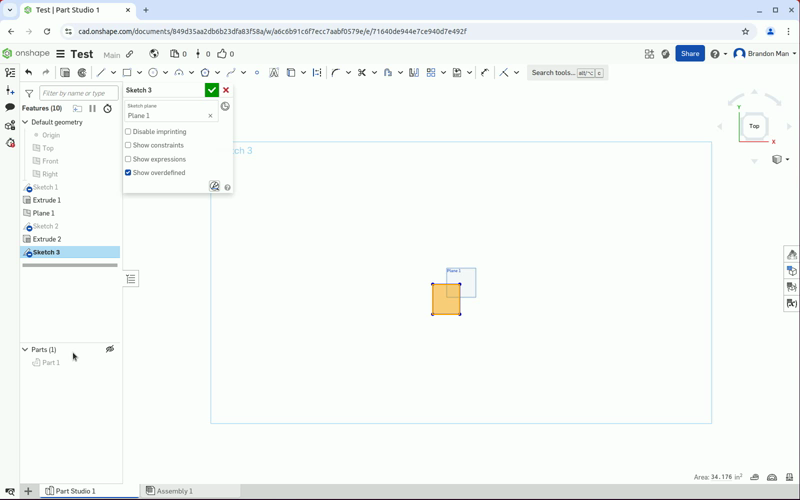
key(shift+e)
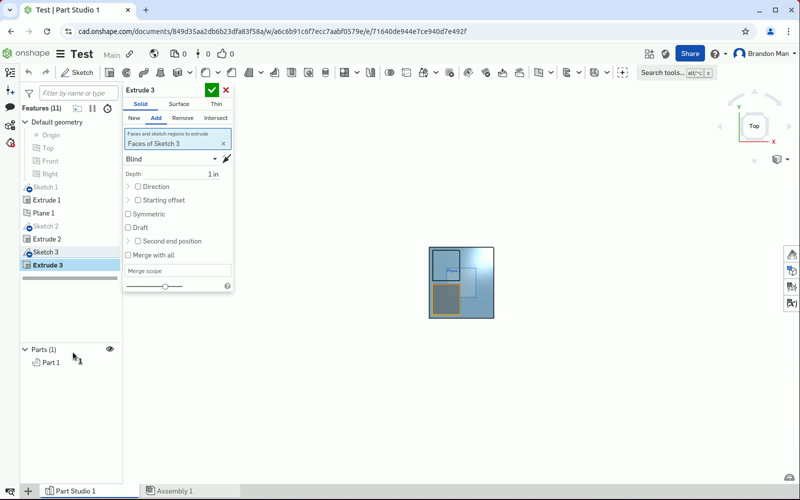
mouse_move(143, 106)
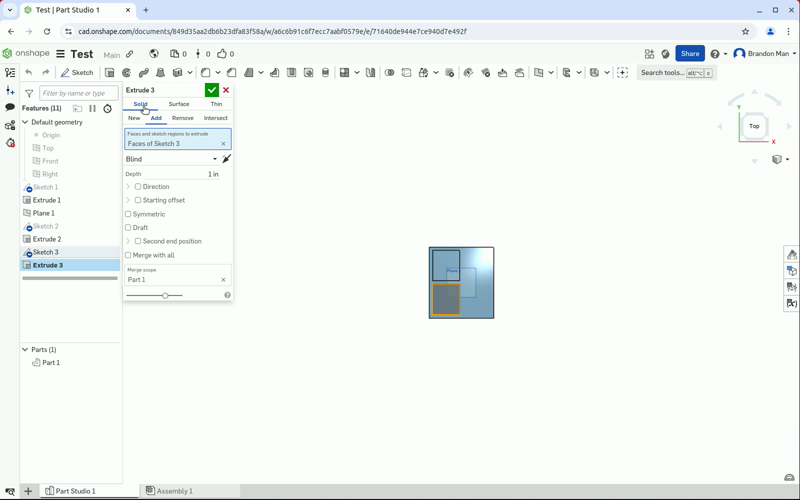
click(143, 106)
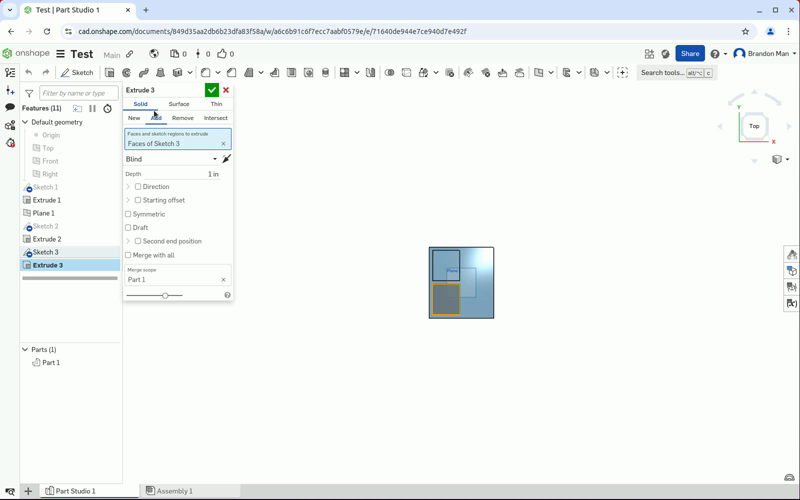
mouse_move(186, 120)
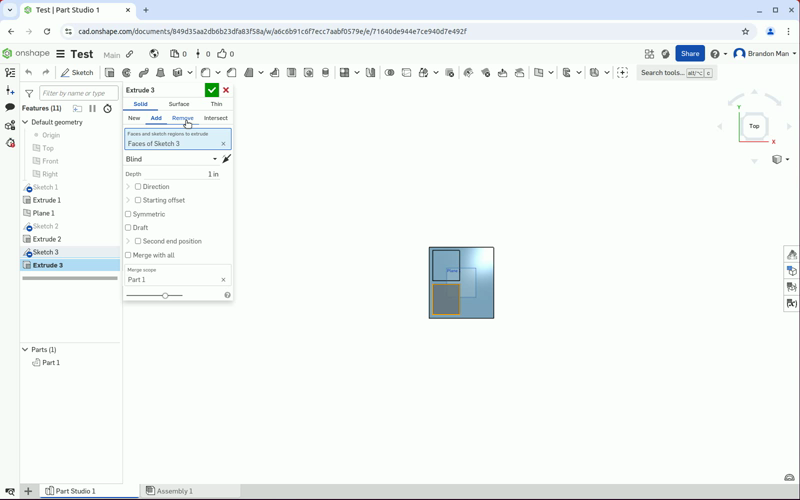
click(186, 120)
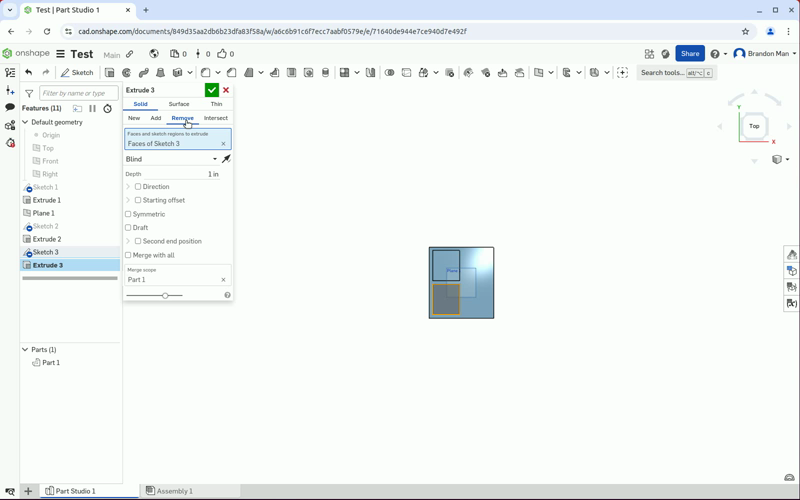
key(tab, 4)
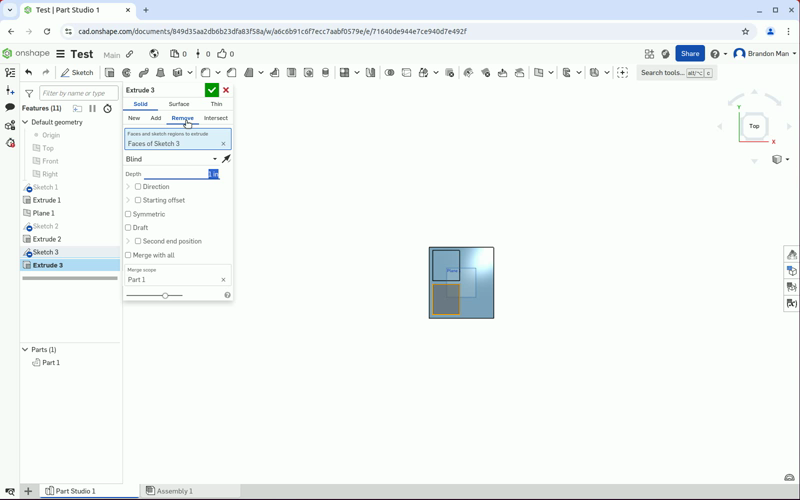
text(22.386)
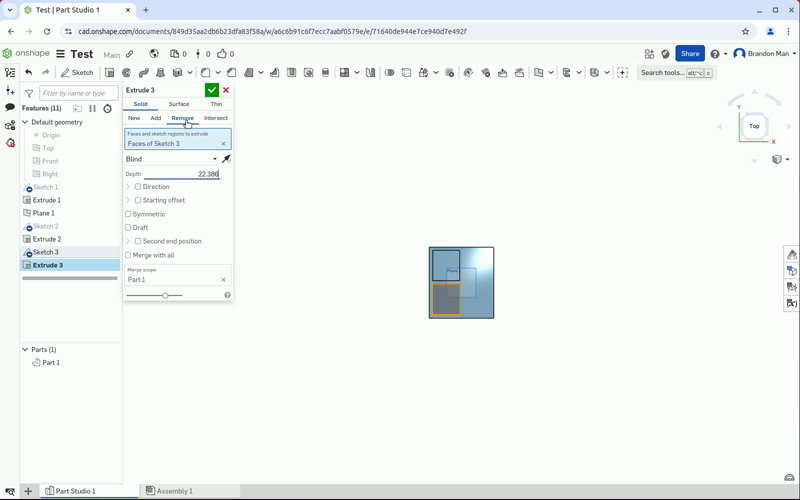
key(tab, 6)
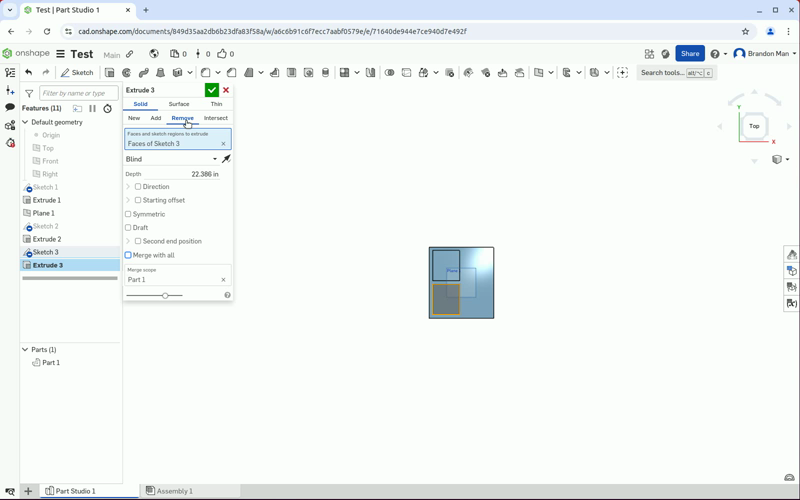
key(space)
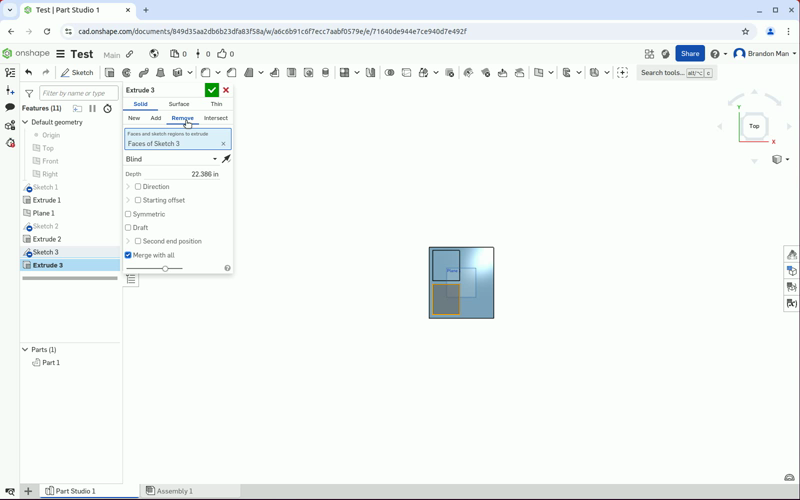
key(enter)
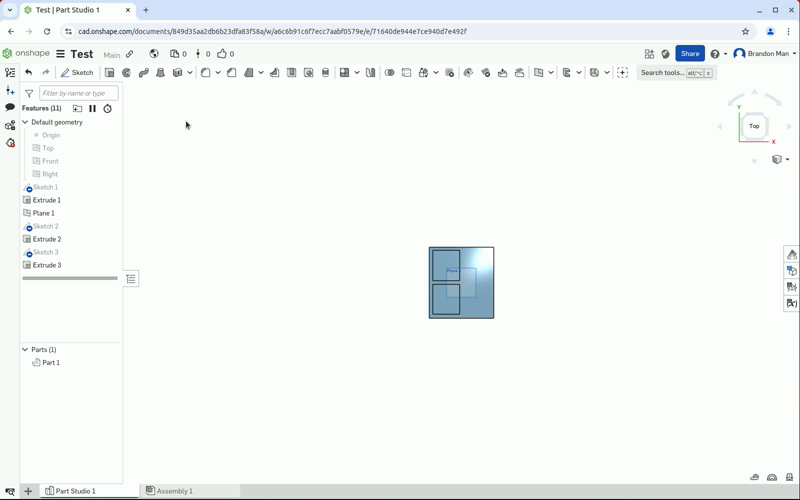
key(shift+h)
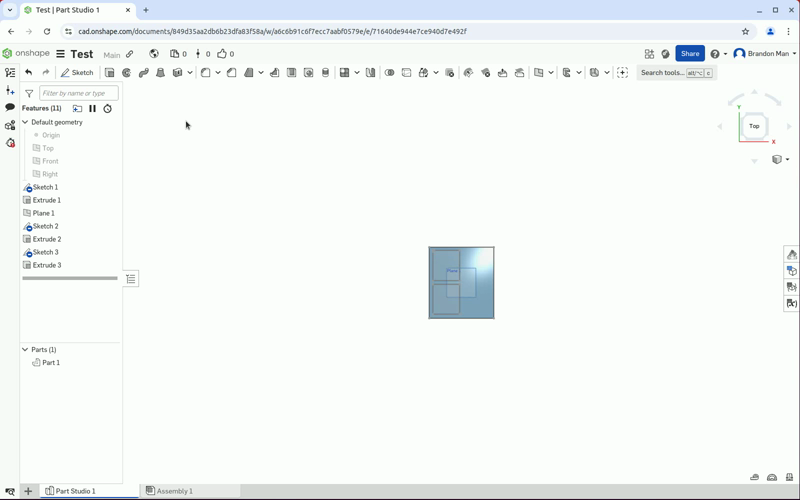
key(shift+h)
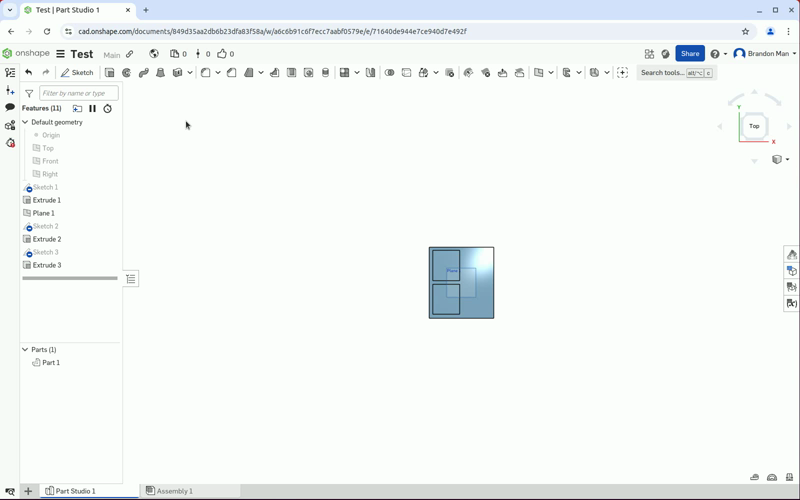
mouse_move(73, 189)
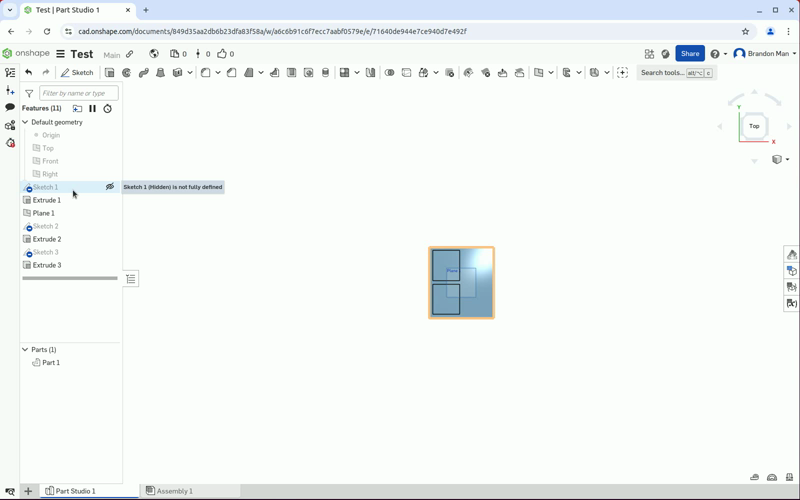
click(73, 189)
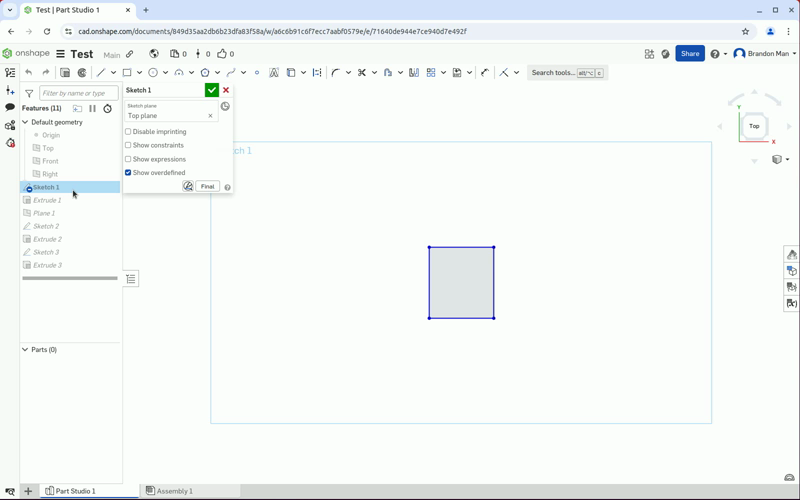
mouse_move(229, 92)
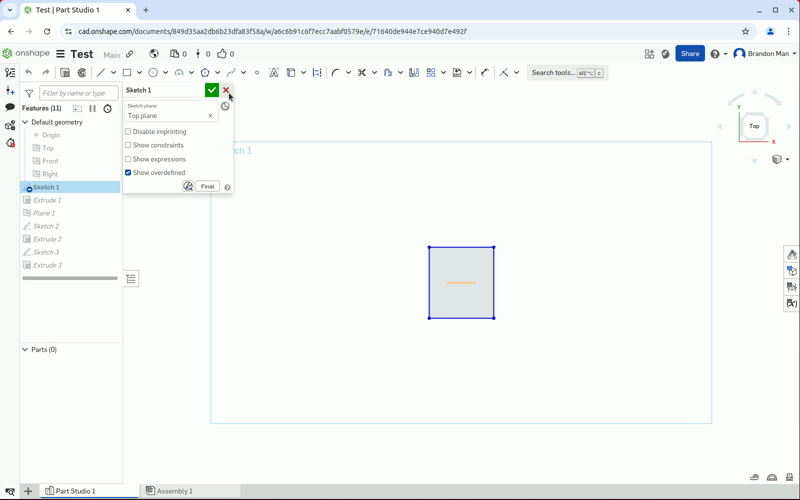
click(229, 92)
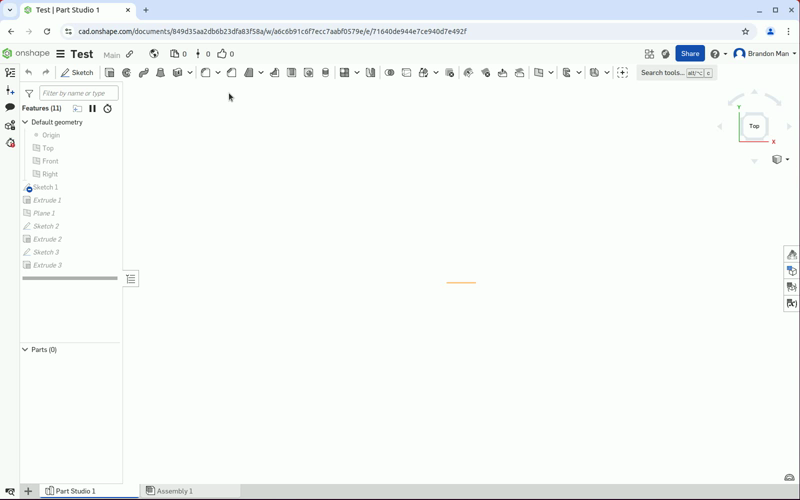
key(shift+s)
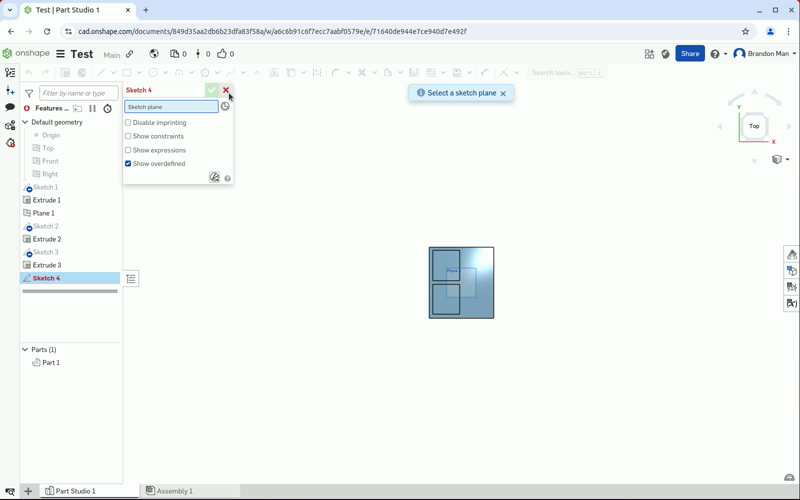
mouse_move(73, 215)
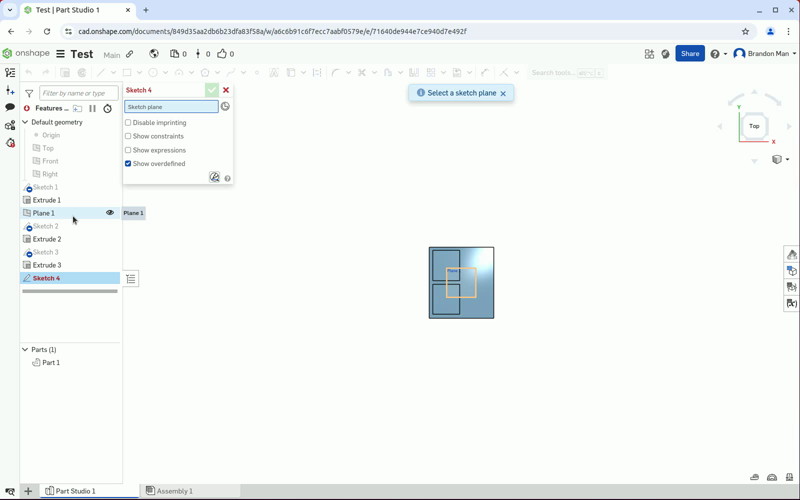
click(73, 215)
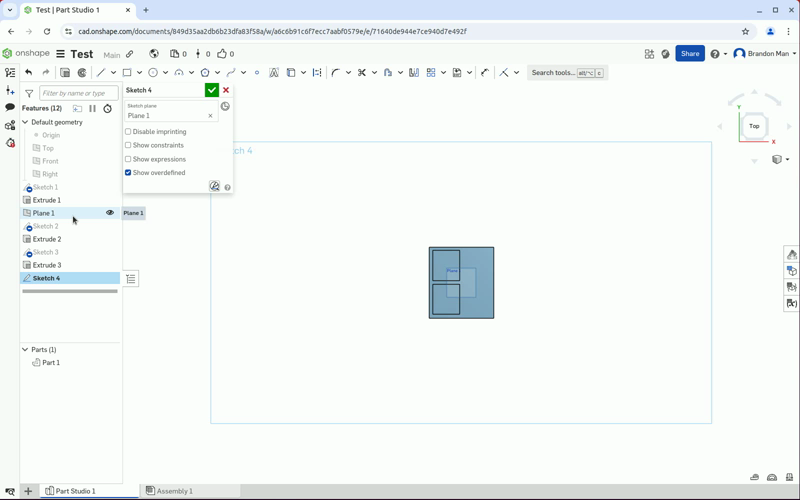
mouse_move(73, 352)
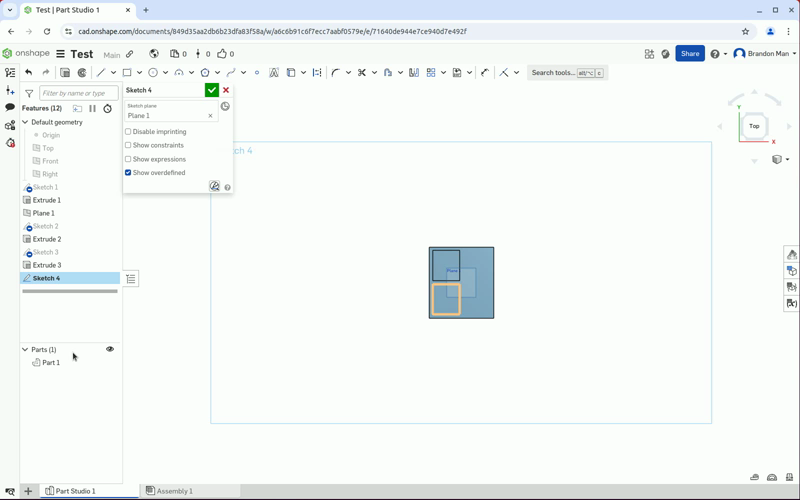
key(y)
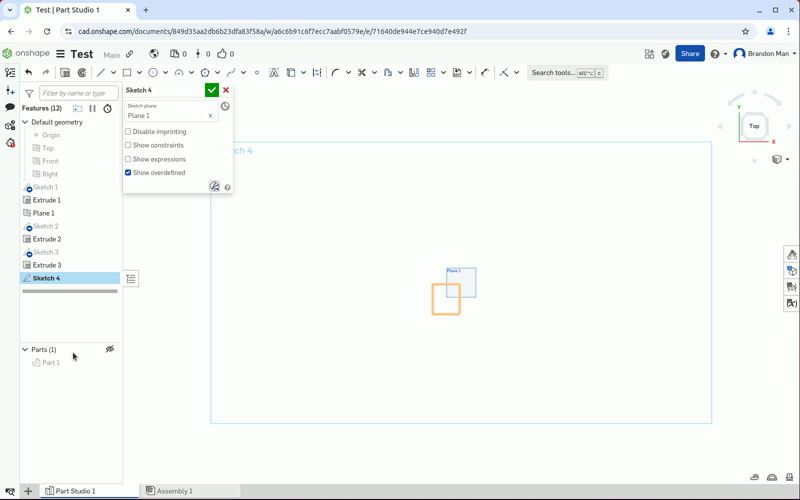
key(l)
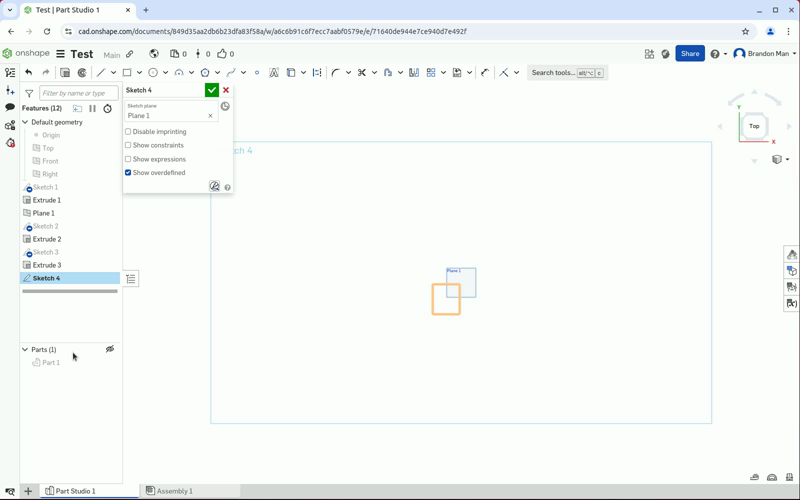
key_down(shift)
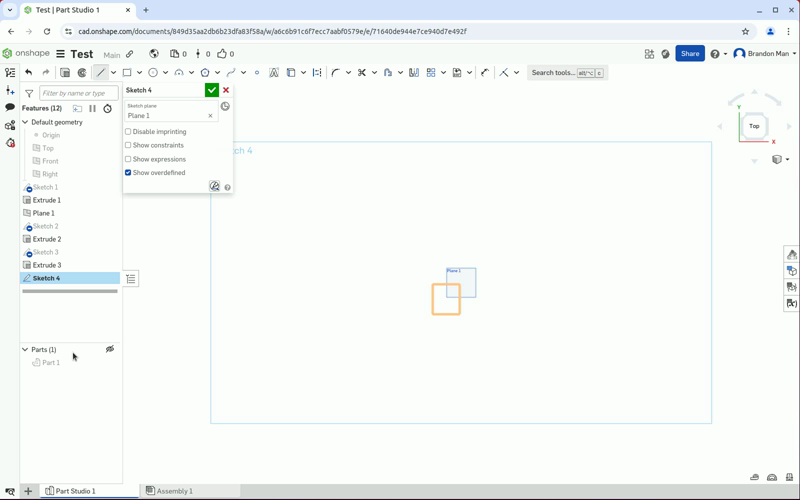
mouse_move(463, 314)
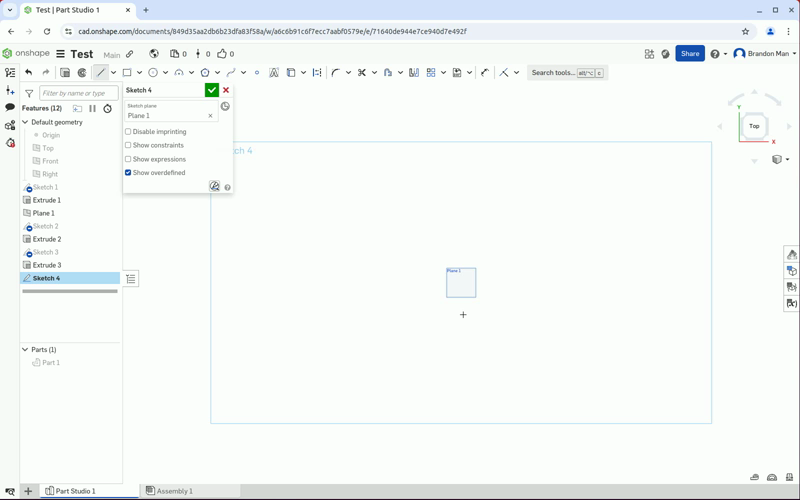
click(463, 314)
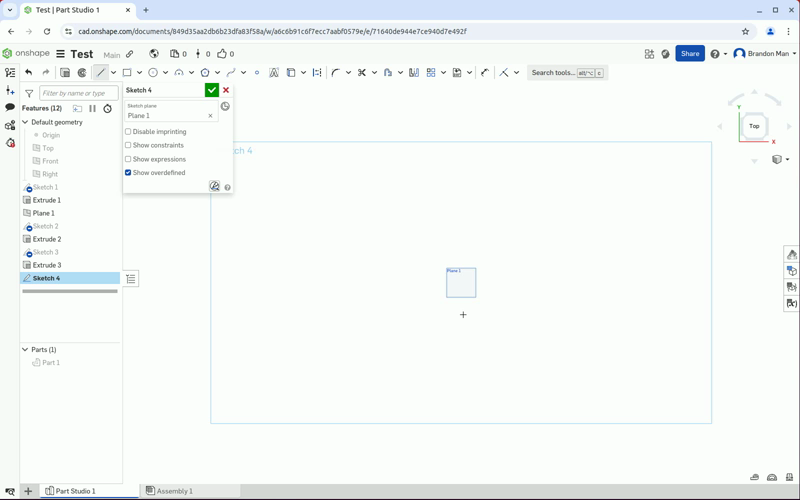
key_up(shift)
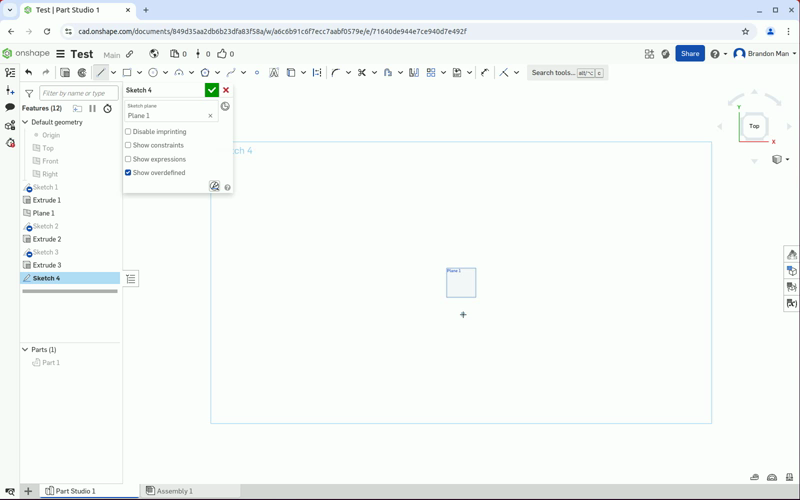
key_down(shift)
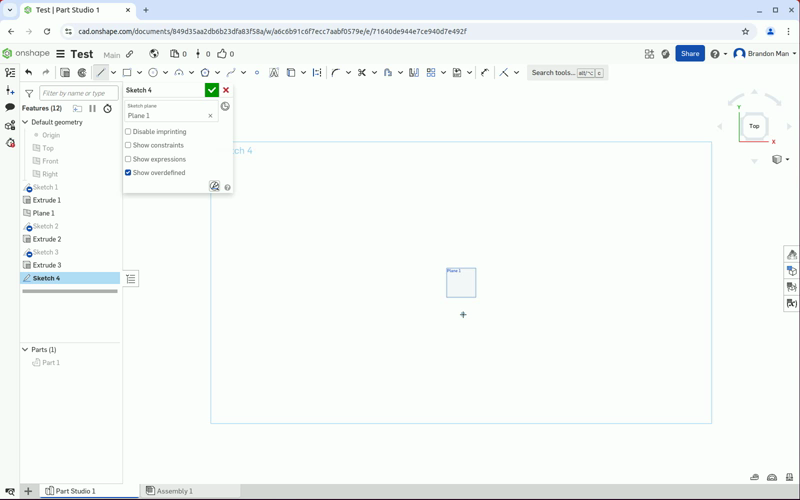
mouse_move(493, 314)
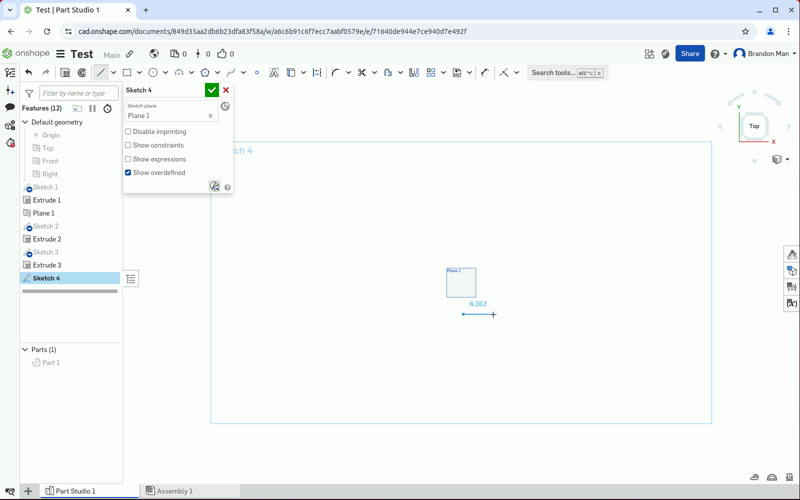
mouse_move(490, 314)
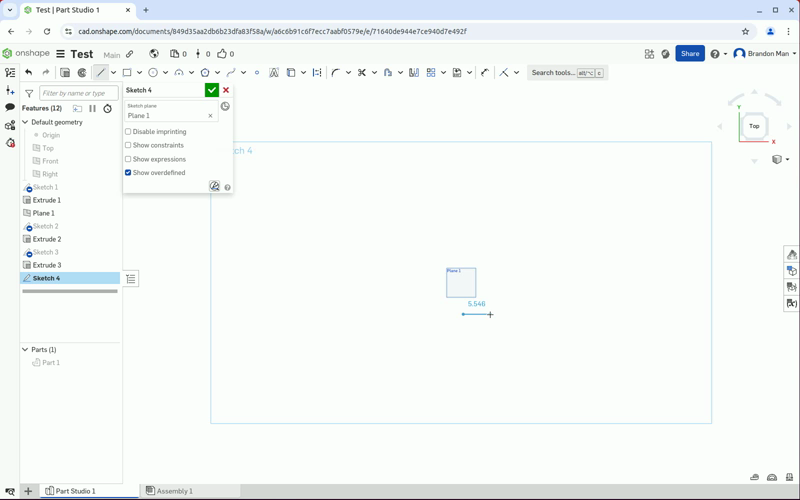
click(490, 314)
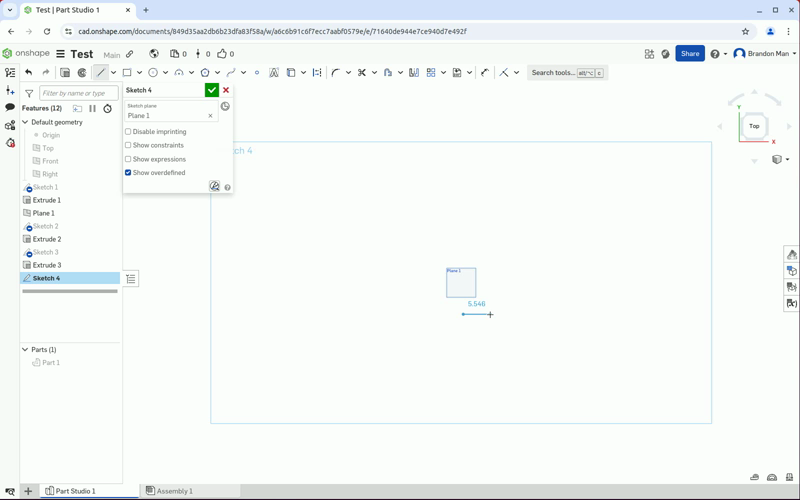
key_up(shift)
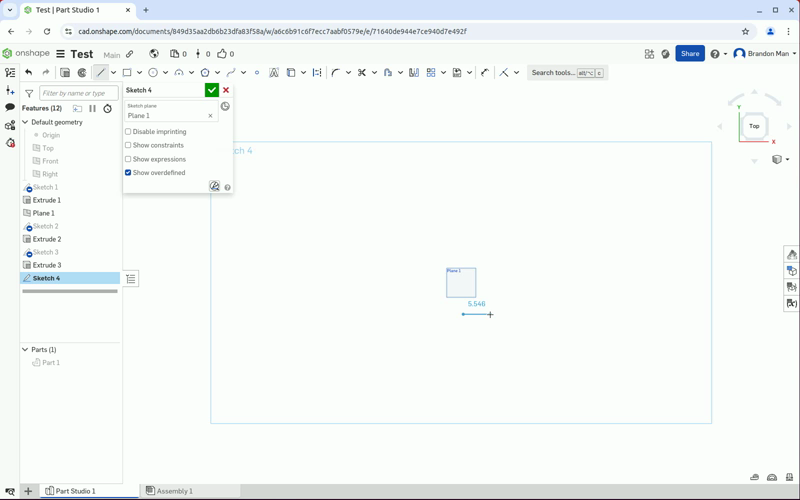
key_down(shift)
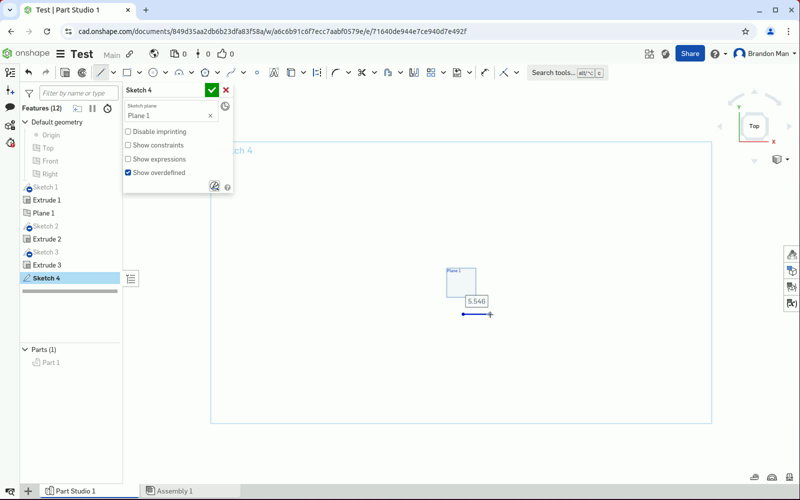
mouse_move(520, 314)
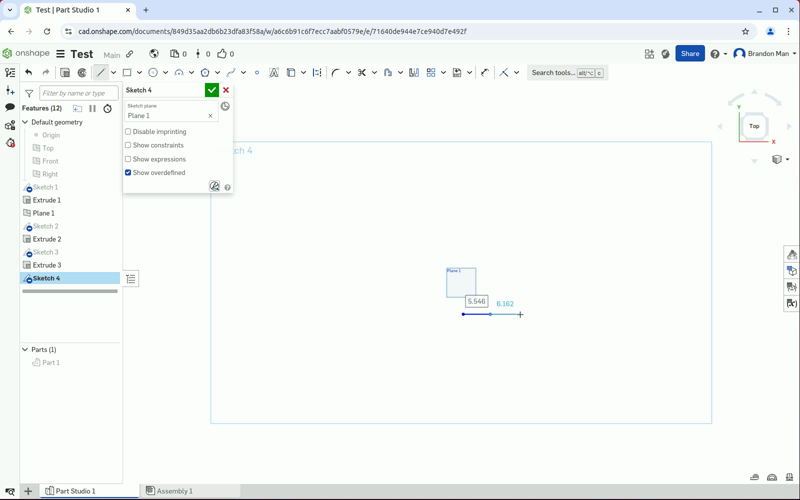
mouse_move(490, 284)
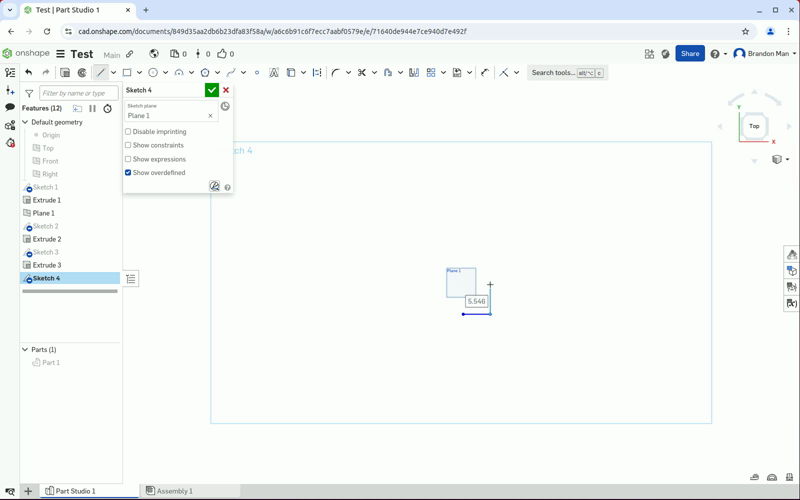
click(490, 284)
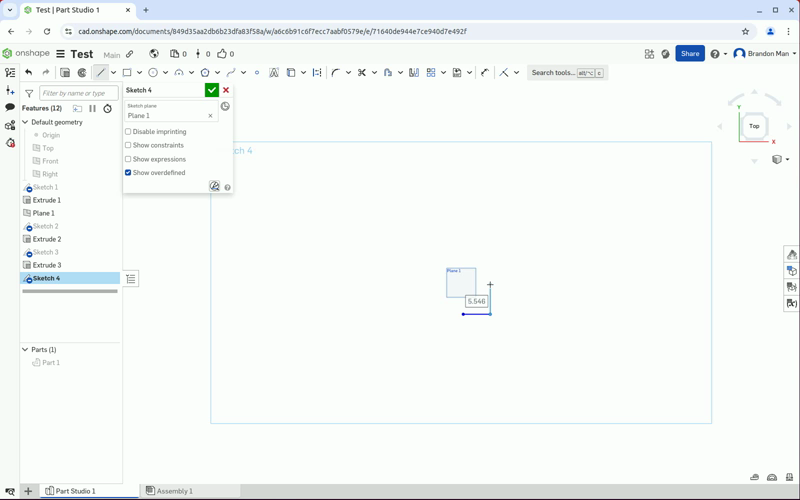
key_up(shift)
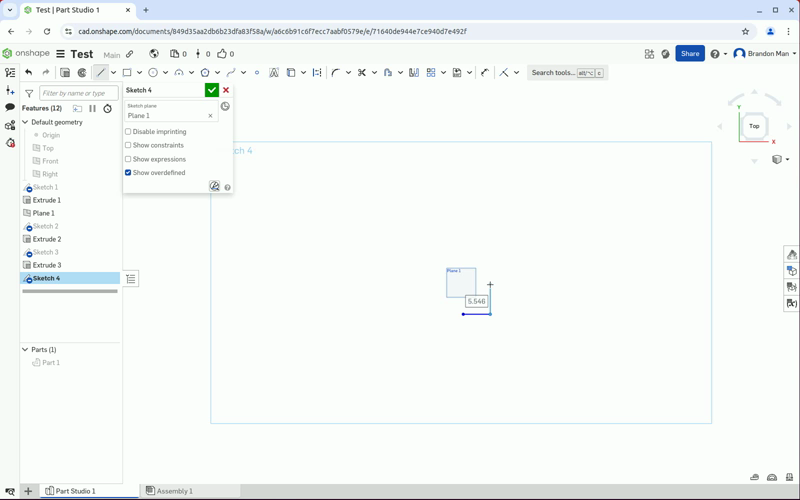
key_down(shift)
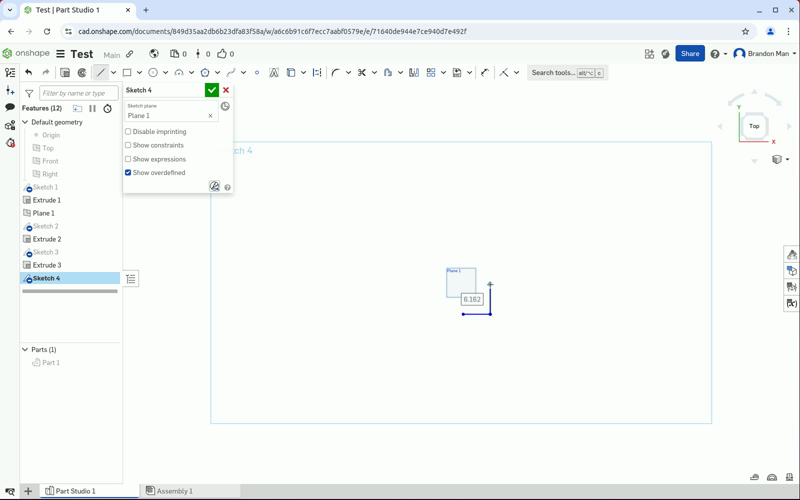
mouse_move(520, 284)
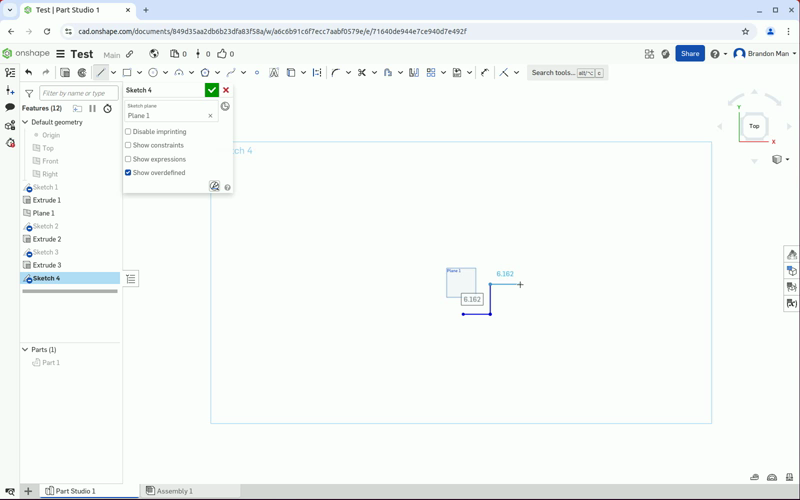
mouse_move(463, 284)
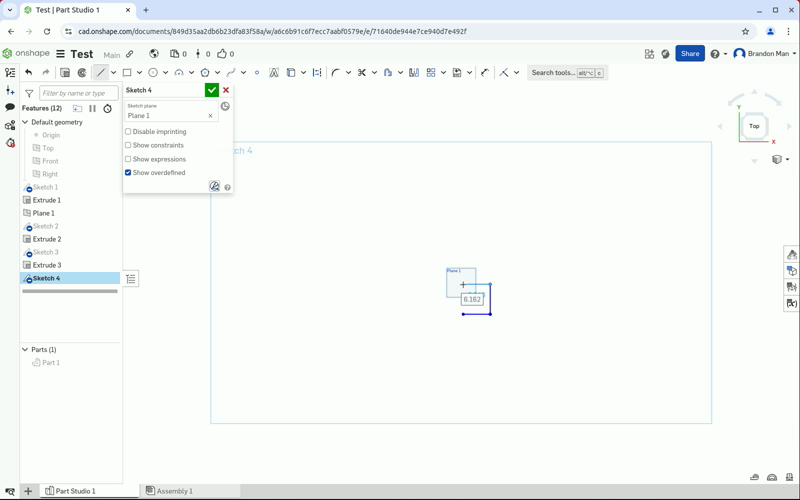
click(463, 284)
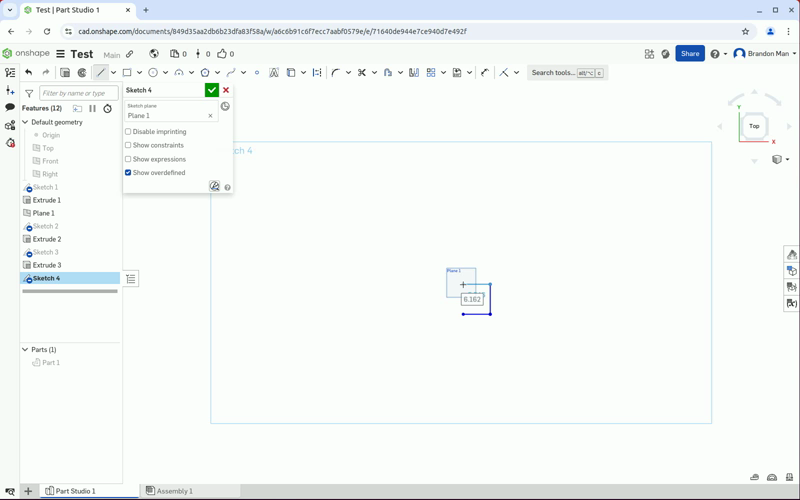
key_up(shift)
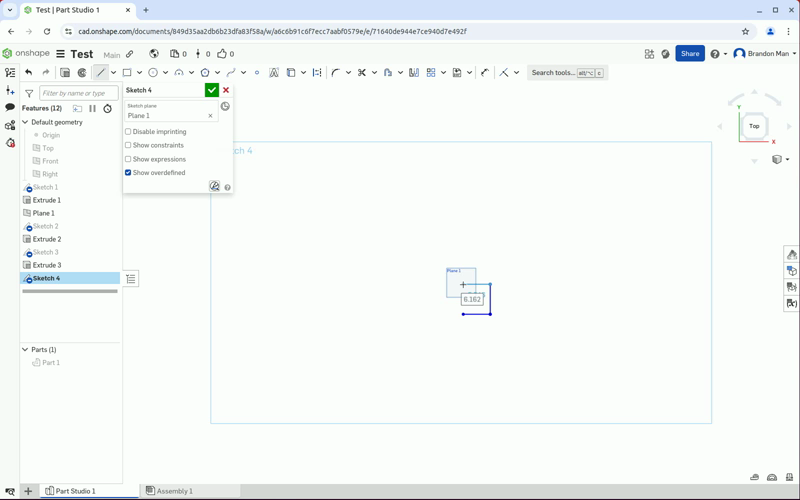
mouse_move(493, 284)
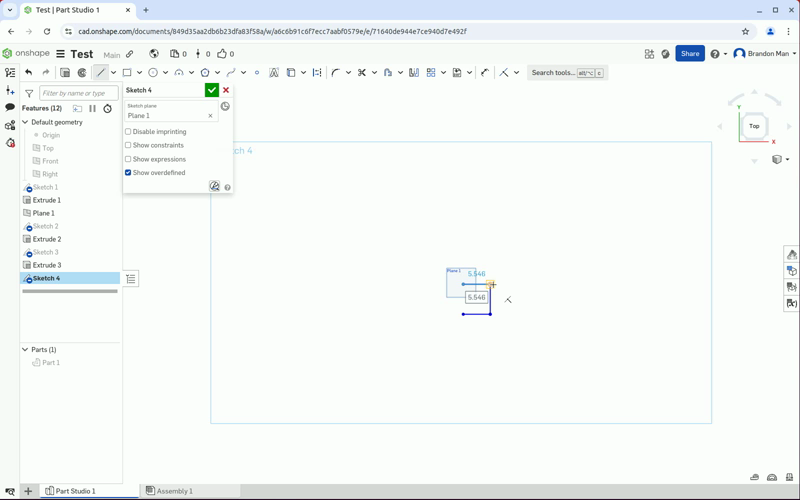
key_down(shift)
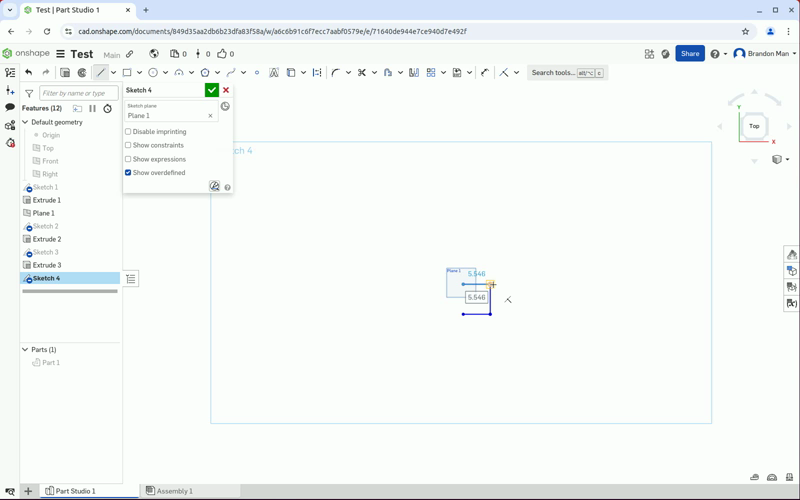
mouse_move(463, 314)
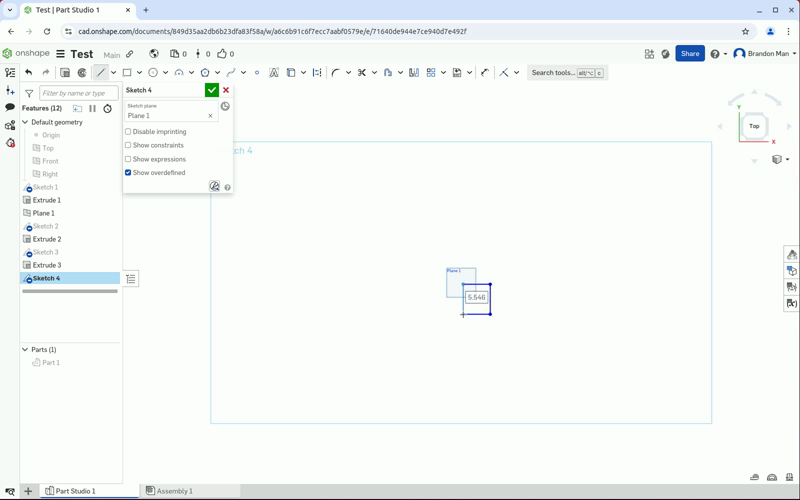
key_up(shift)
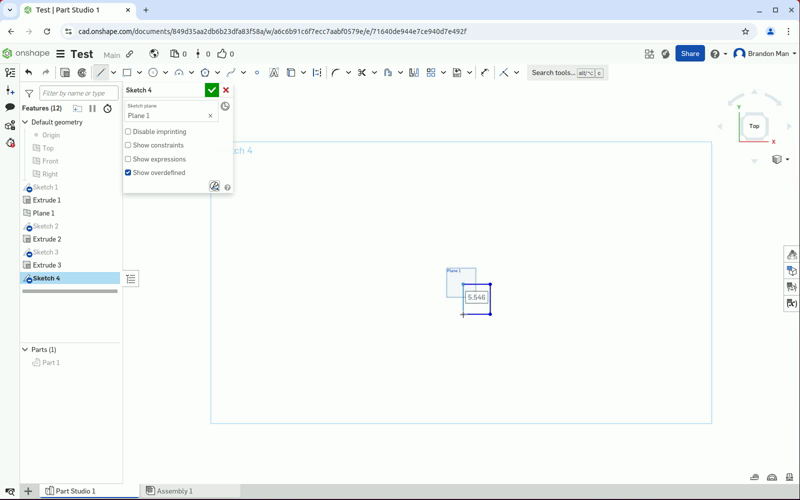
click(463, 314)
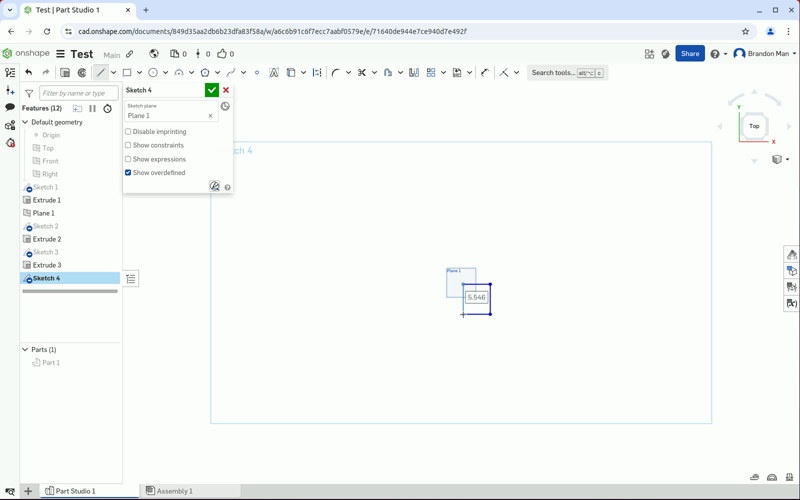
key(esc)
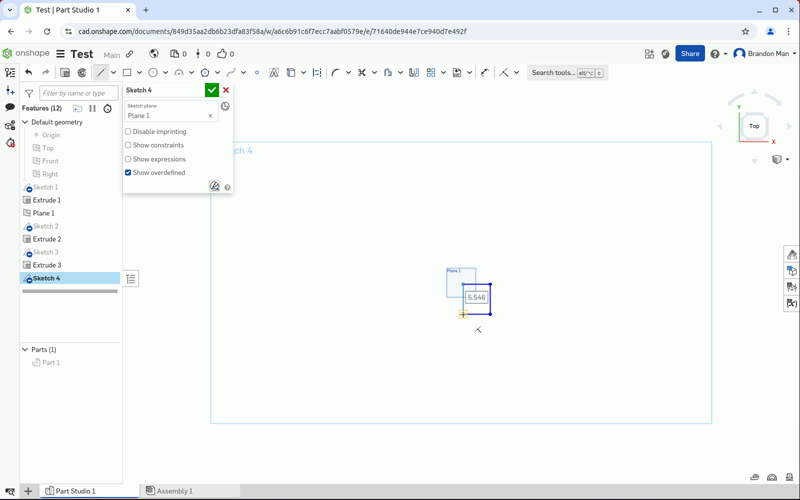
mouse_move(481, 299)
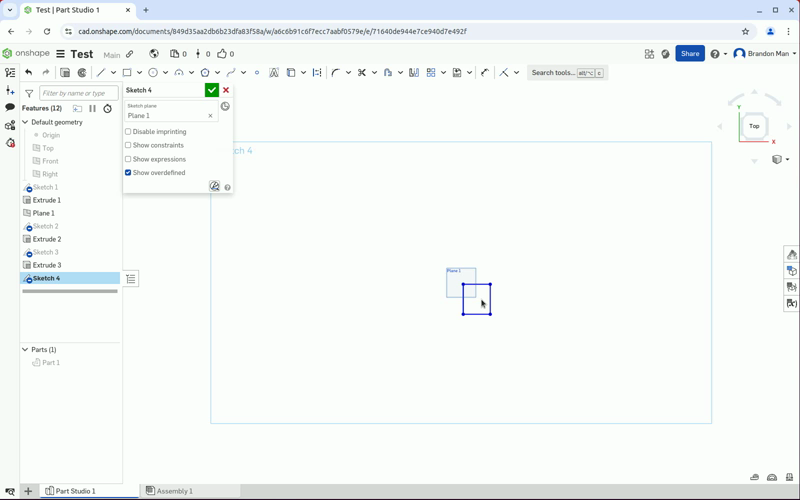
scroll(6)
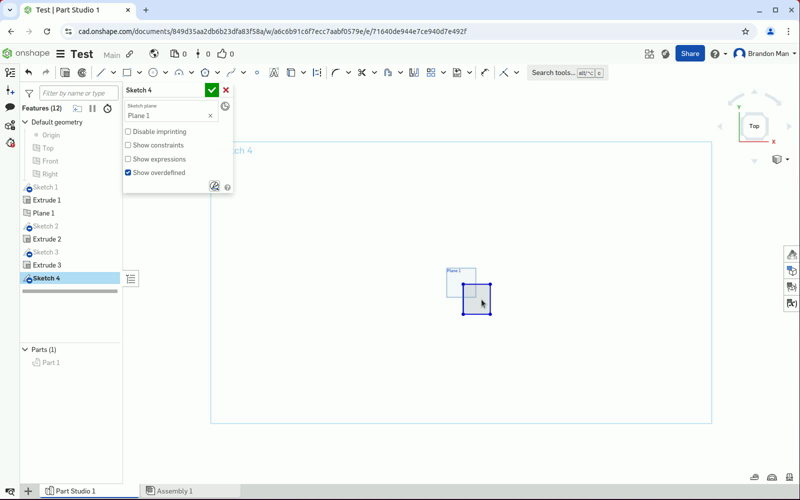
scroll(6)
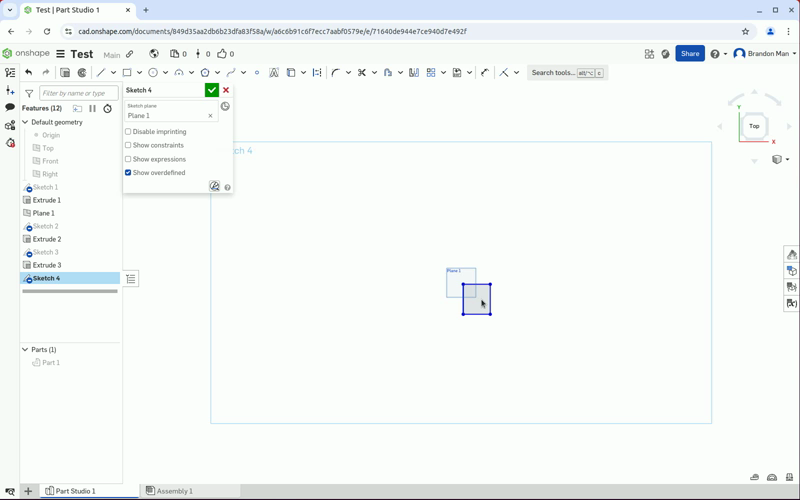
scroll(6)
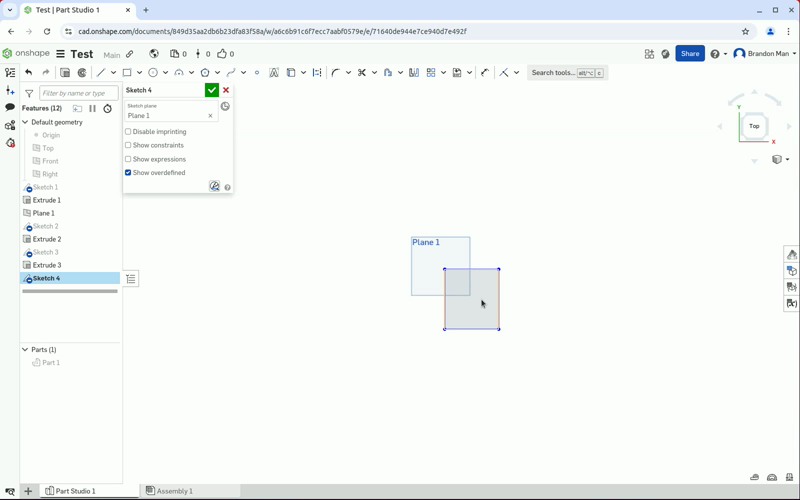
scroll(6)
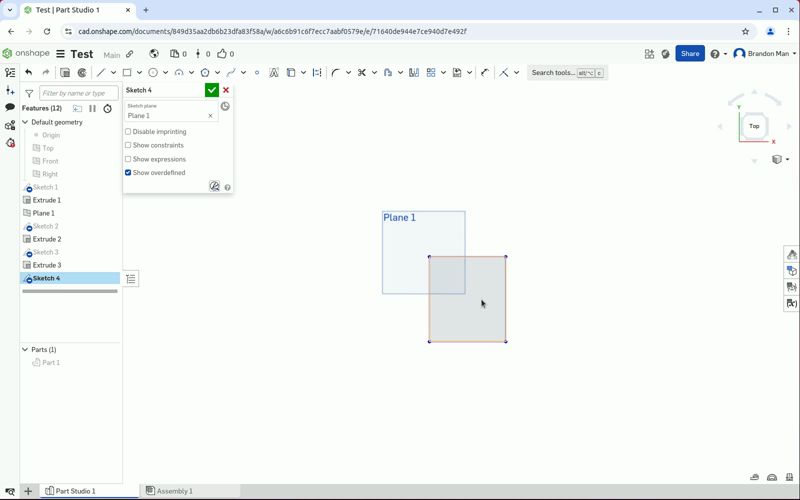
scroll(6)
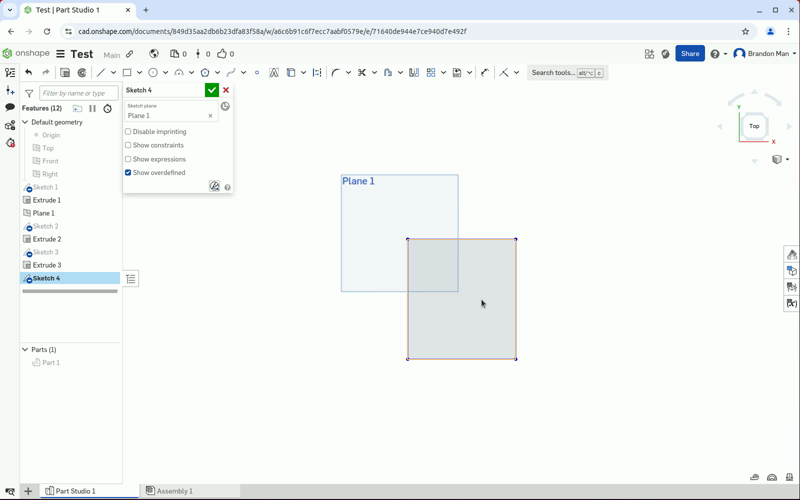
scroll(6)
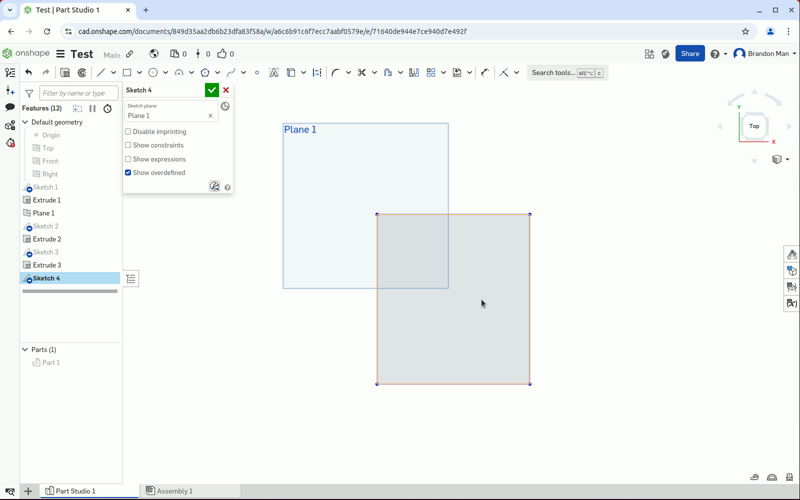
scroll(6)
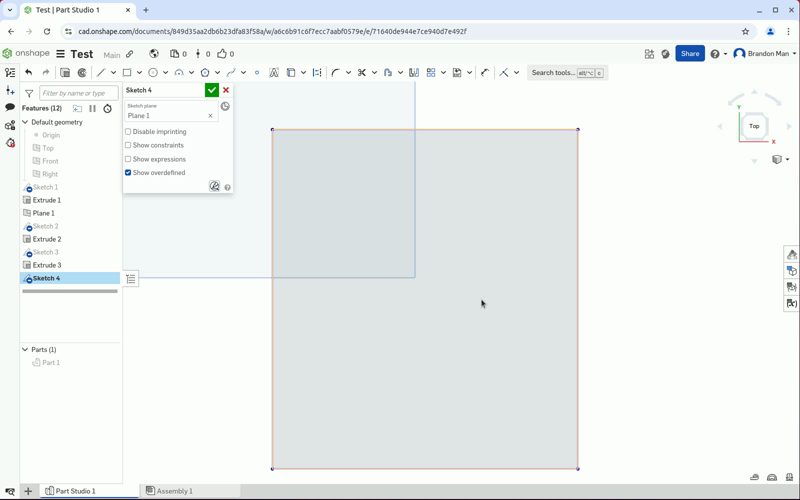
click(481, 299)
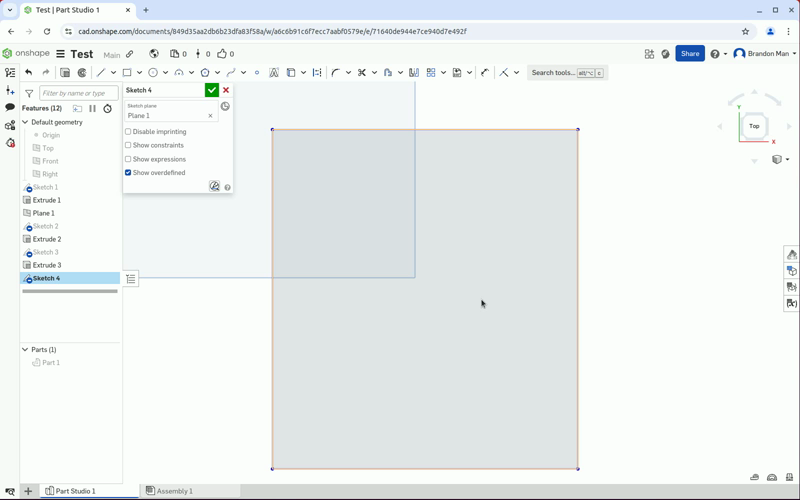
scroll(-6)
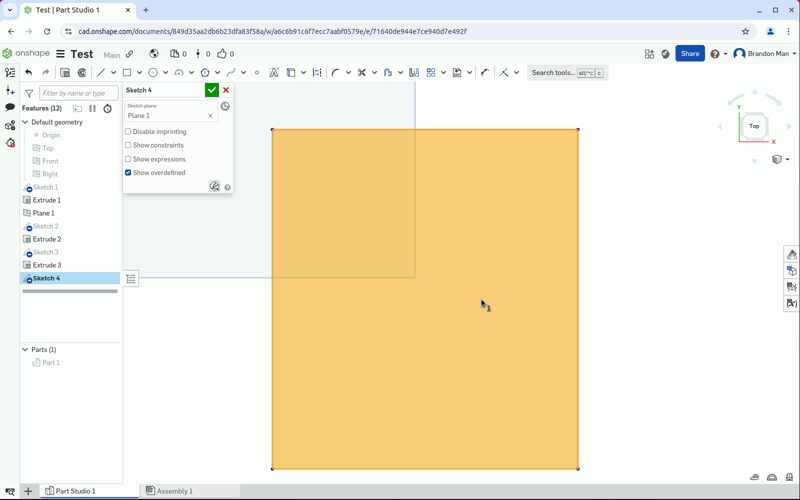
scroll(-6)
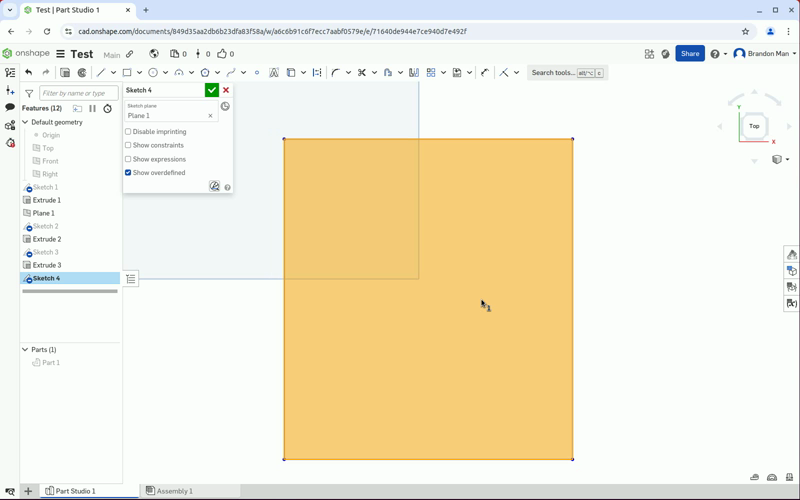
scroll(-6)
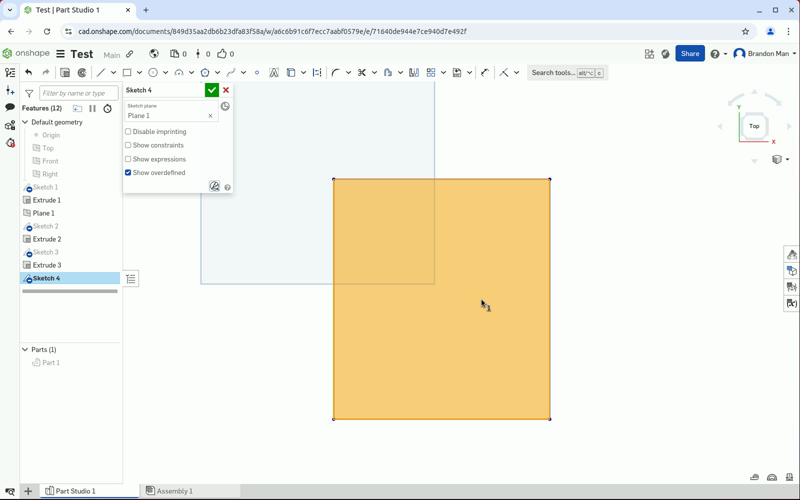
scroll(-6)
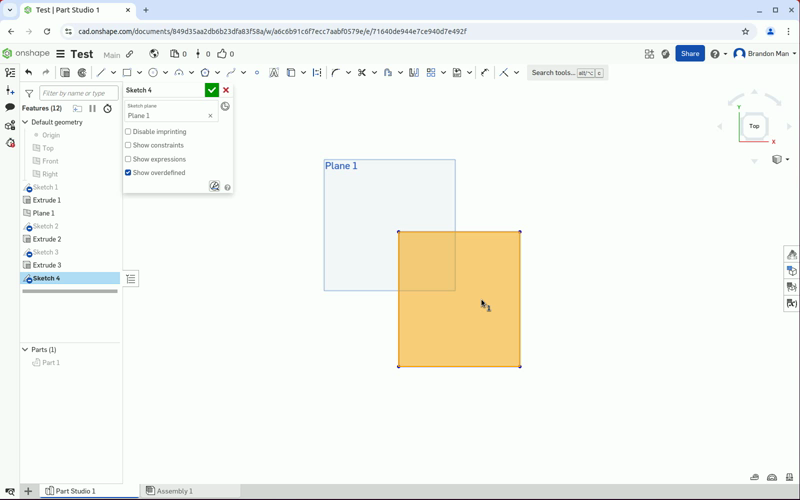
scroll(-6)
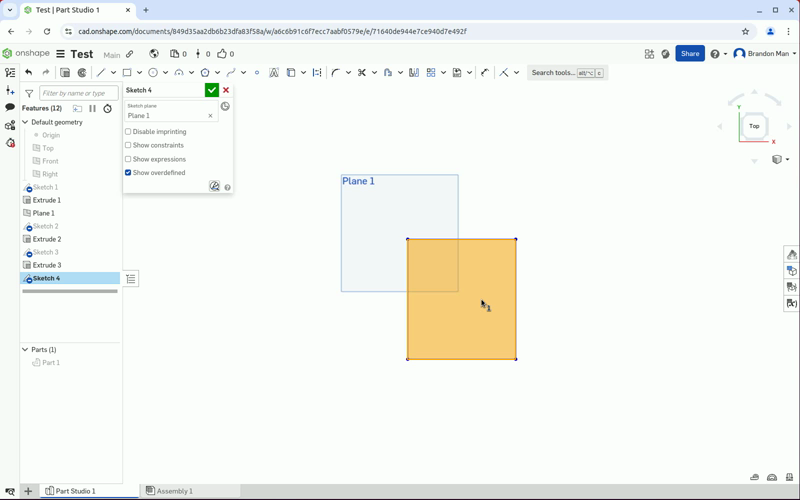
scroll(-6)
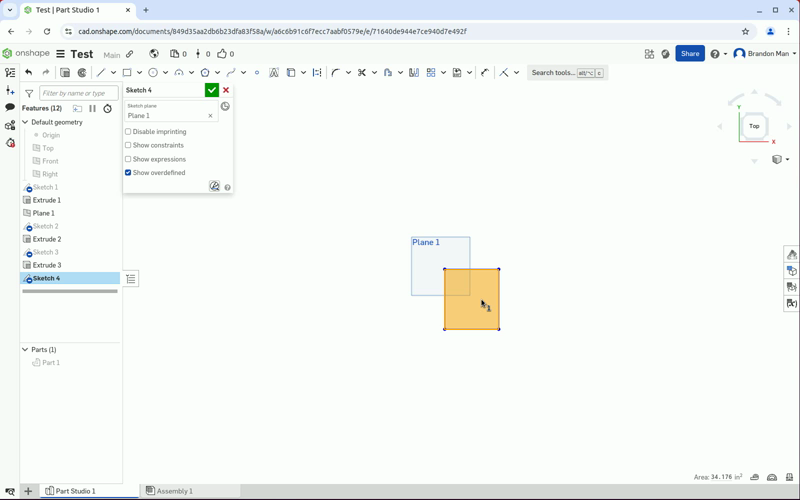
scroll(-6)
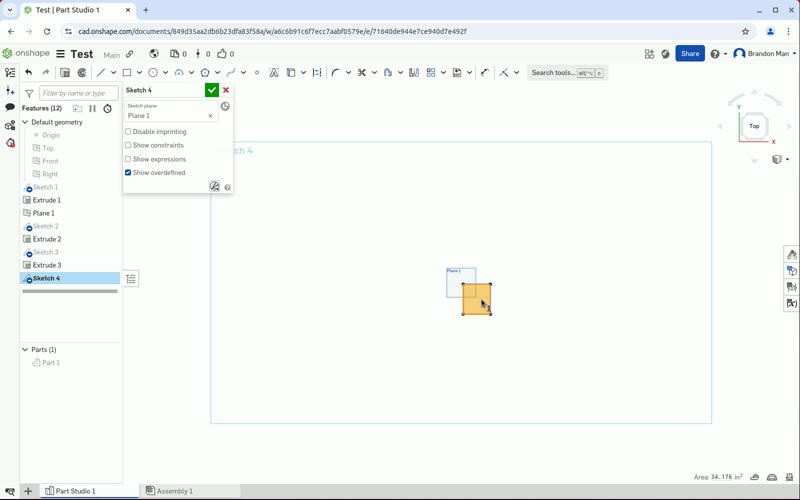
mouse_move(73, 352)
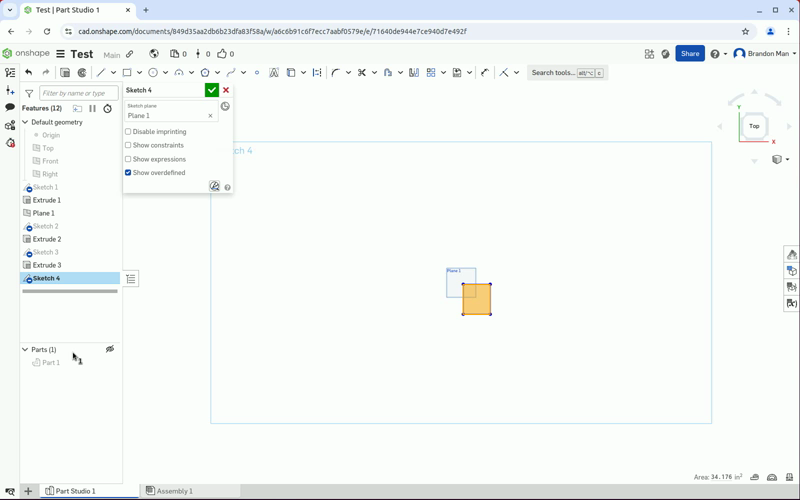
key(shift+y)
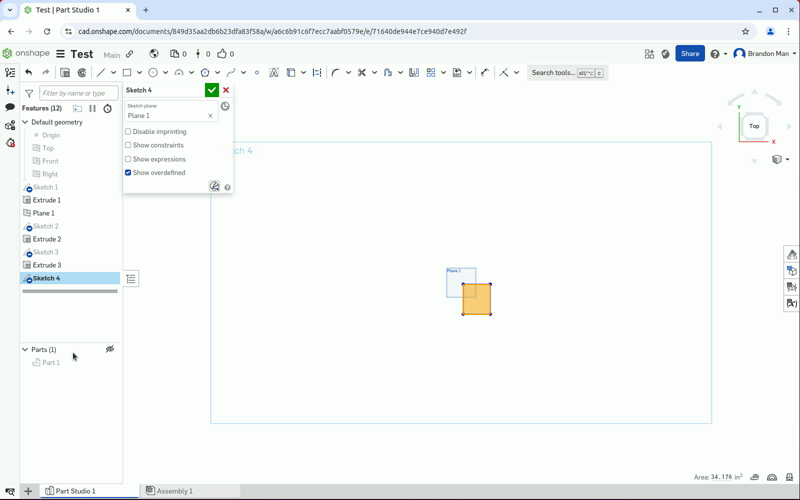
key(shift+e)
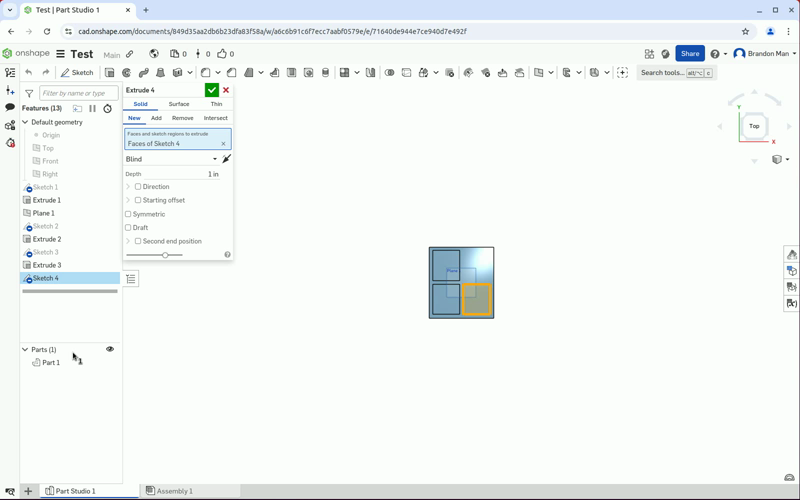
mouse_move(143, 106)
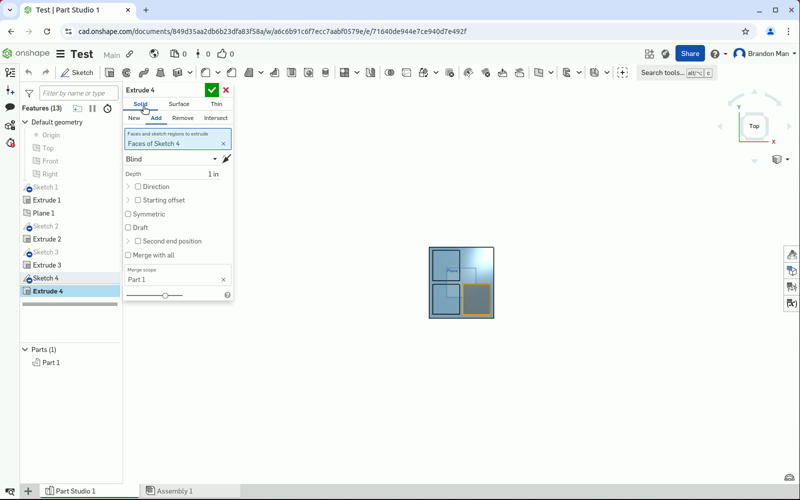
click(143, 106)
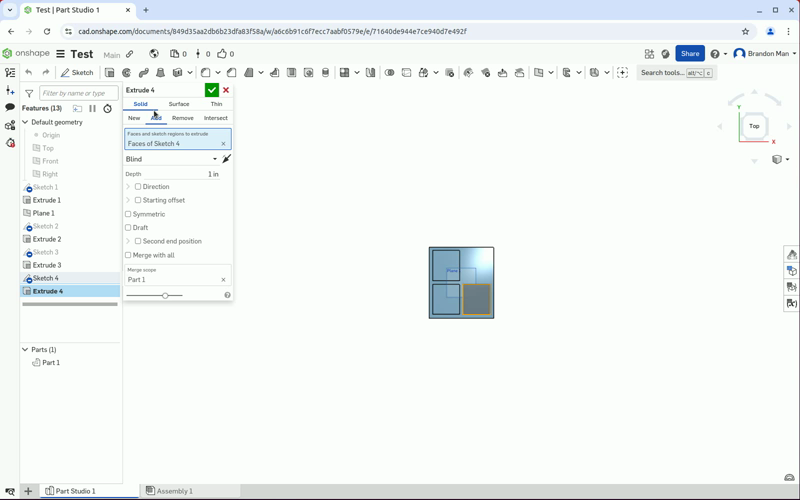
mouse_move(186, 120)
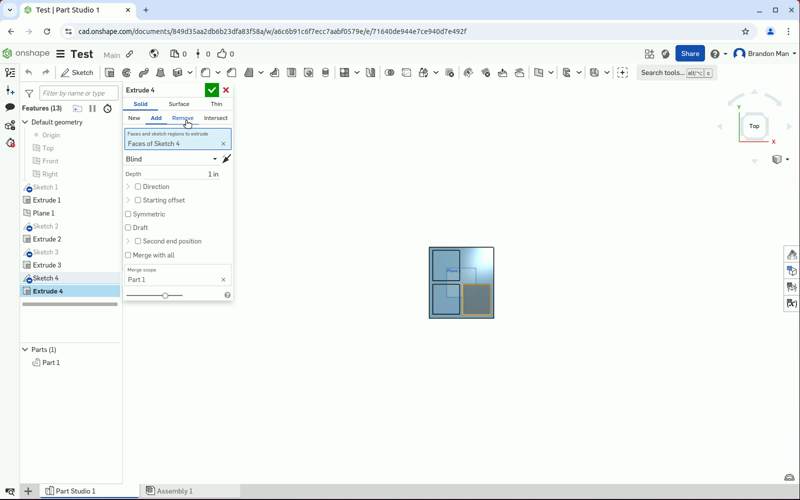
click(186, 120)
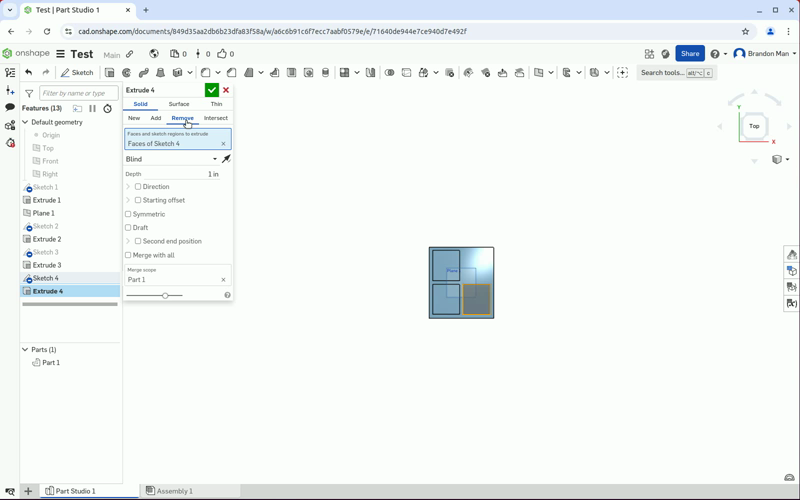
key(tab, 4)
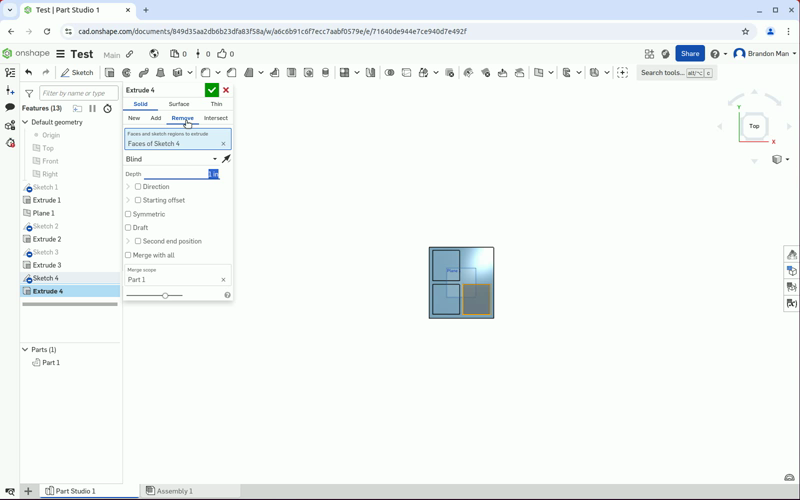
text(22.386)
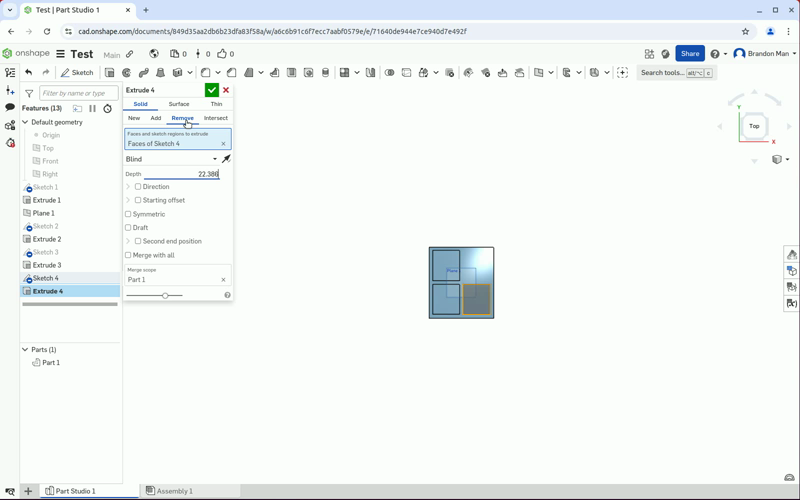
key(tab, 6)
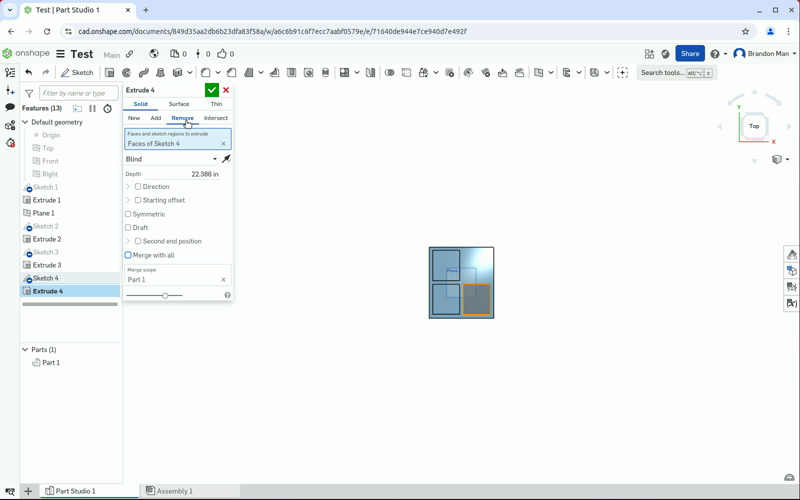
key(space)
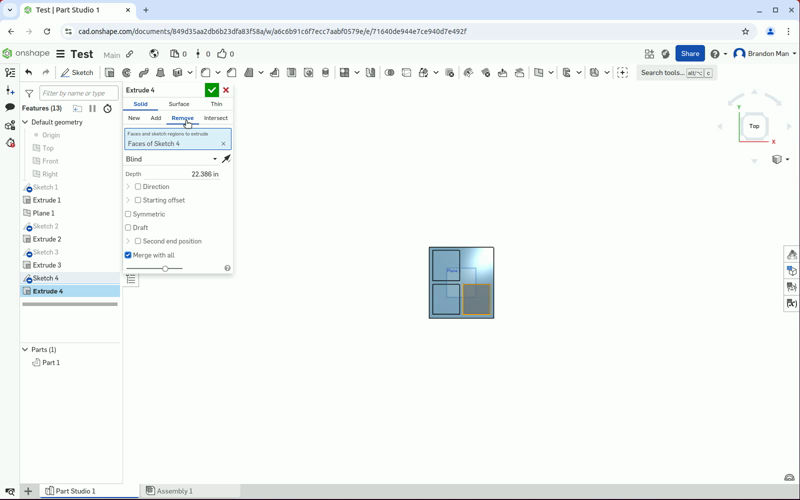
key(enter)
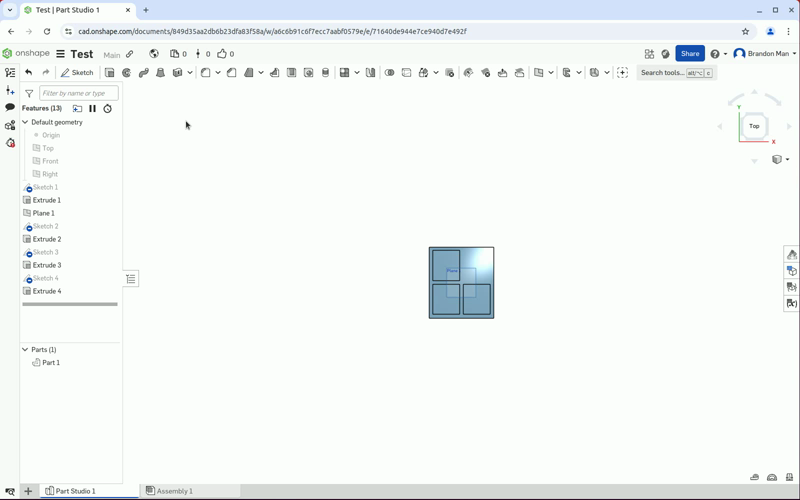
key(shift+h)
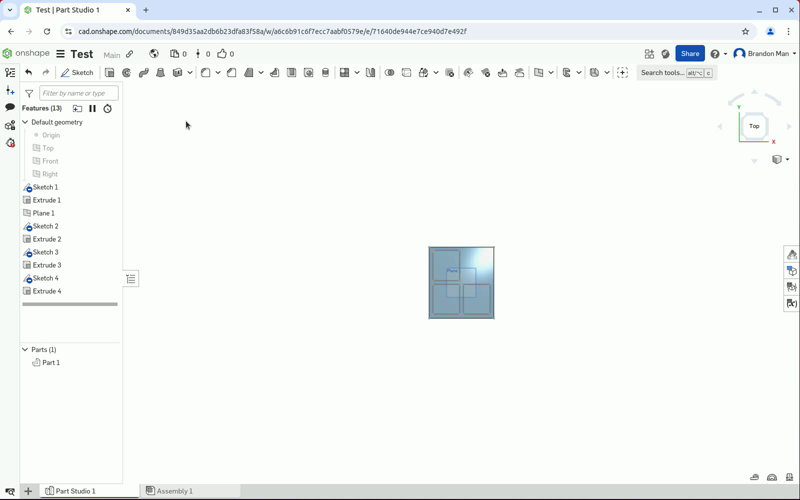
key(shift+h)
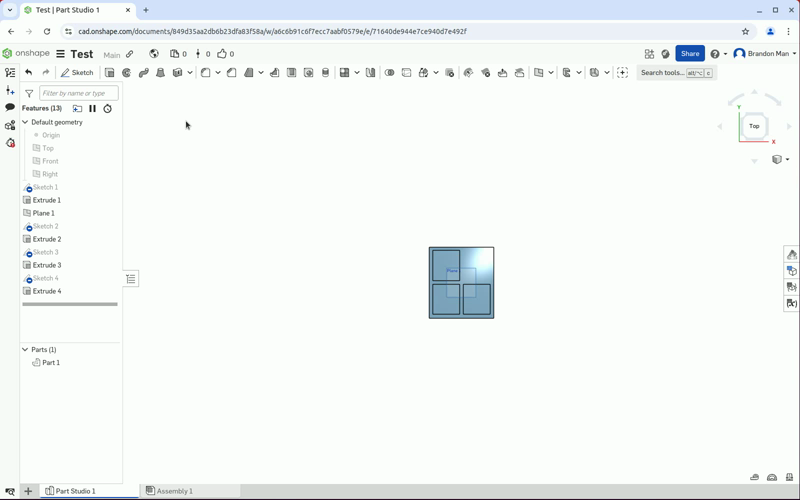
mouse_move(73, 189)
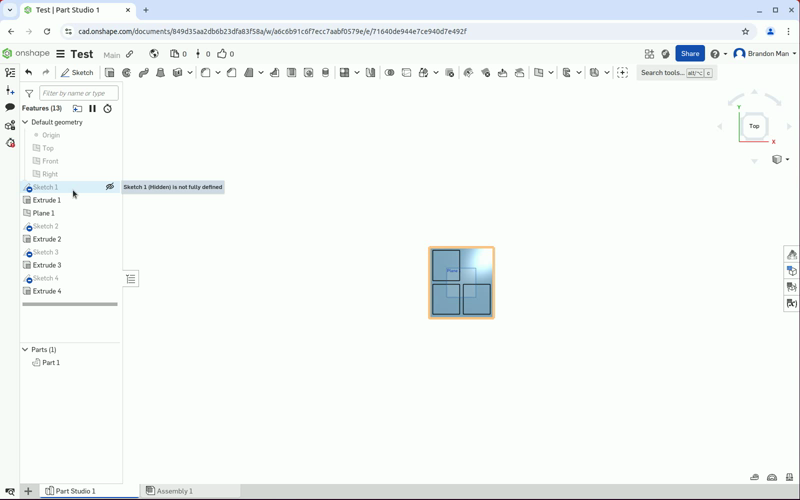
click(73, 189)
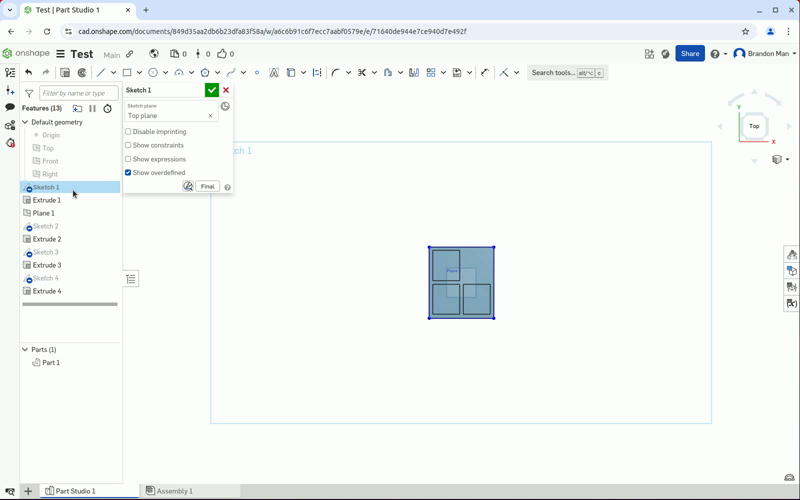
mouse_move(229, 92)
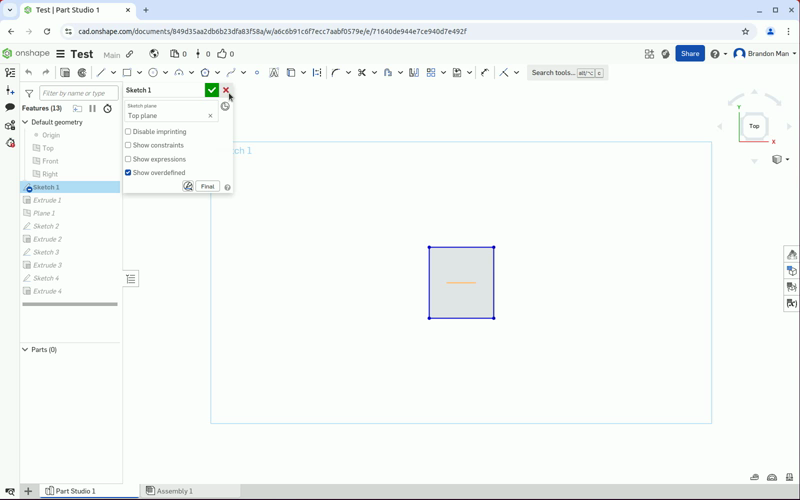
click(229, 92)
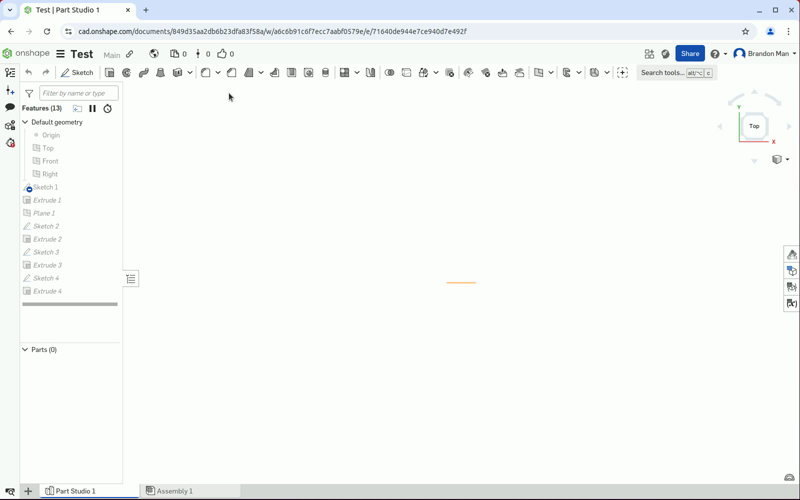
key(shift+s)
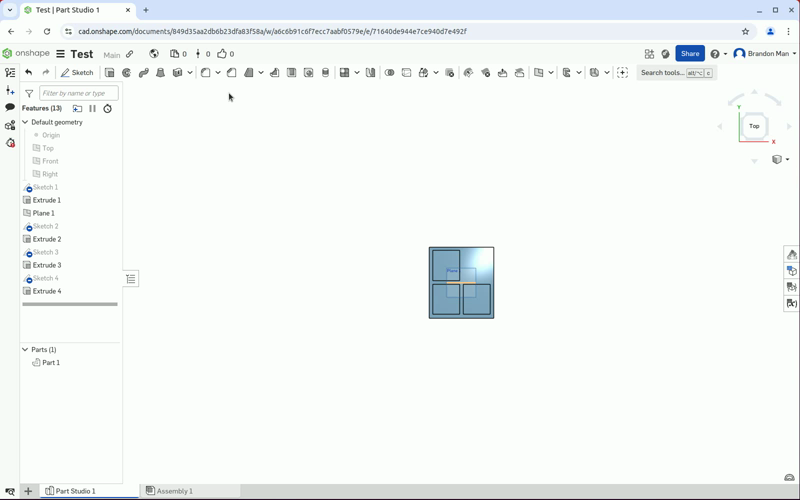
mouse_move(73, 215)
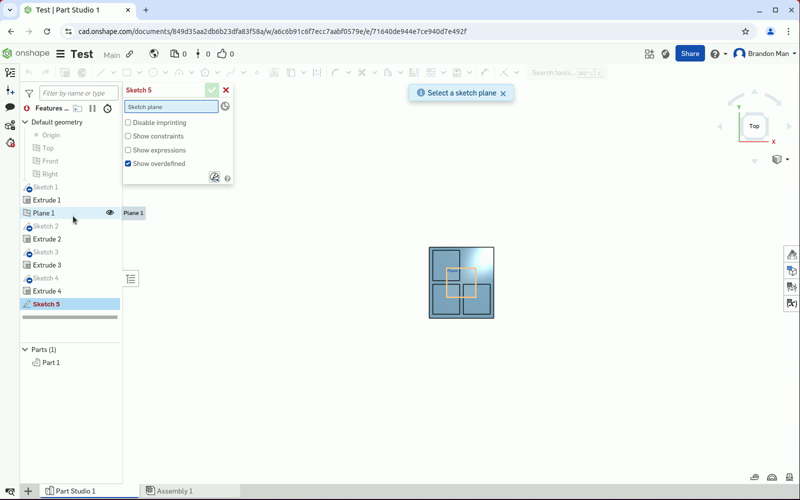
click(73, 215)
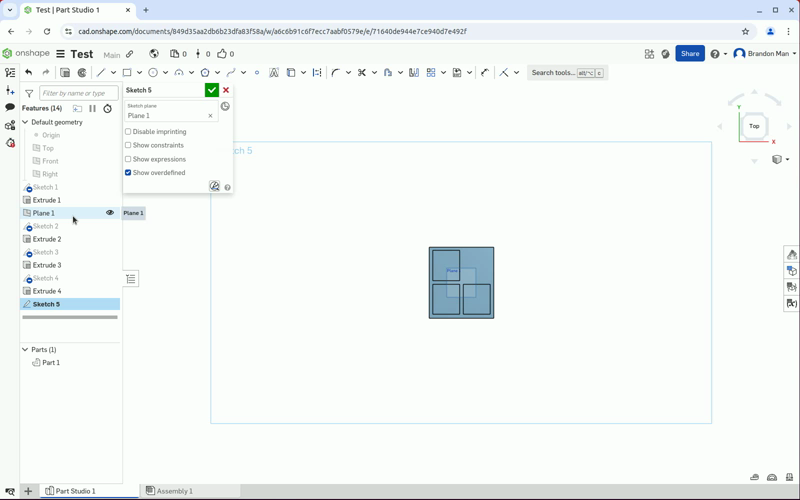
mouse_move(73, 352)
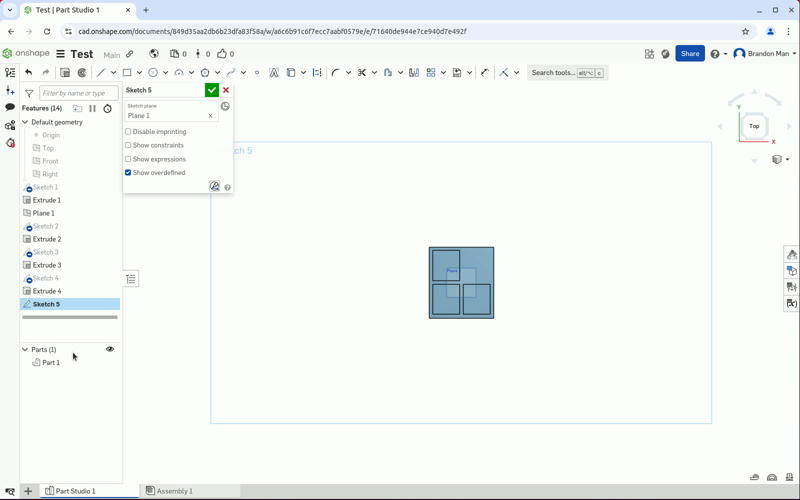
key(y)
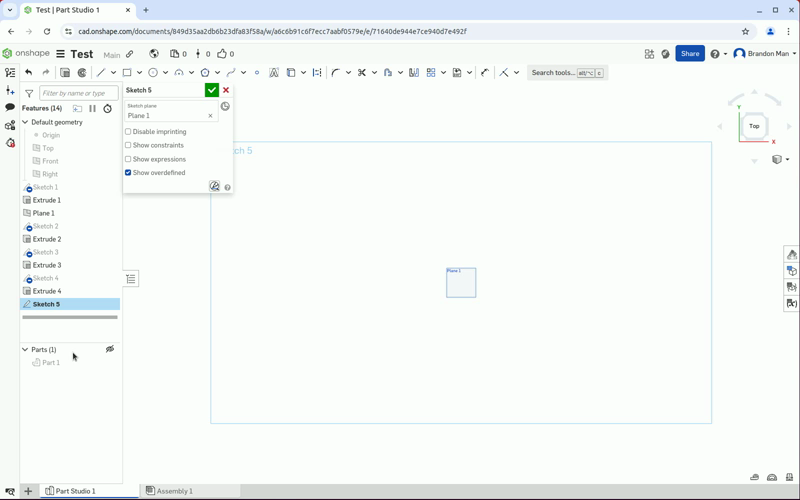
key(l)
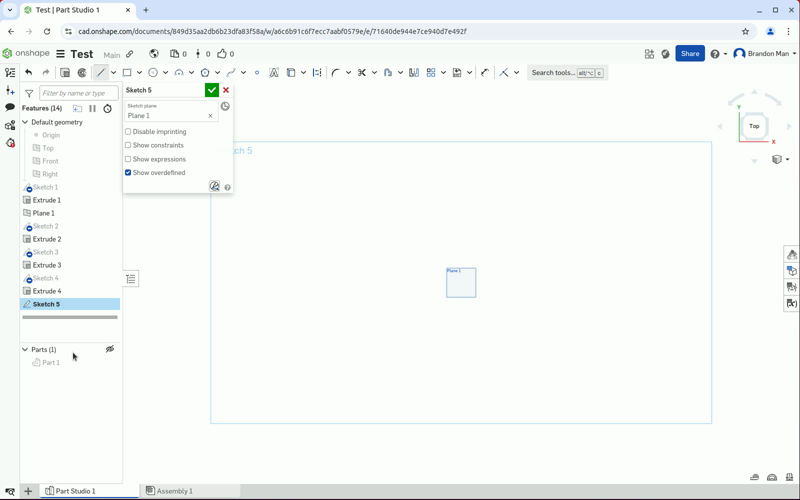
key_down(shift)
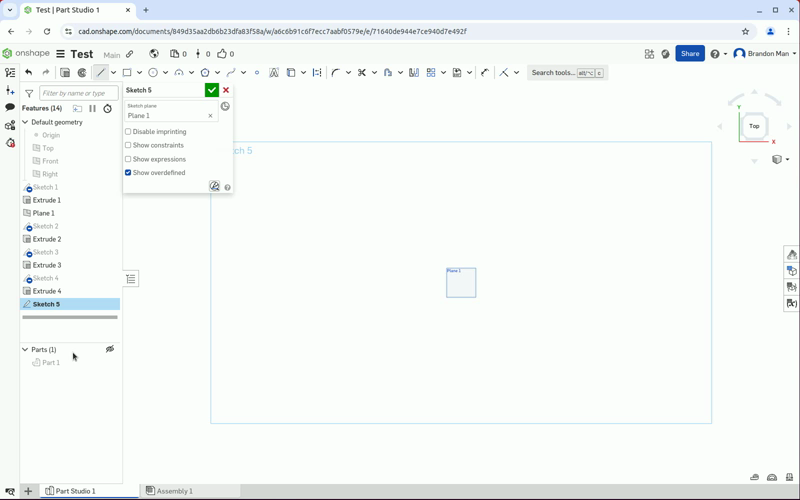
mouse_move(463, 280)
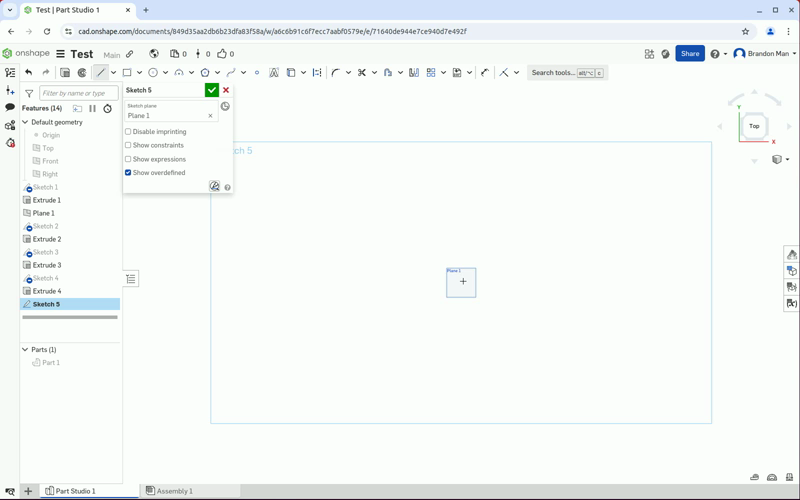
click(463, 280)
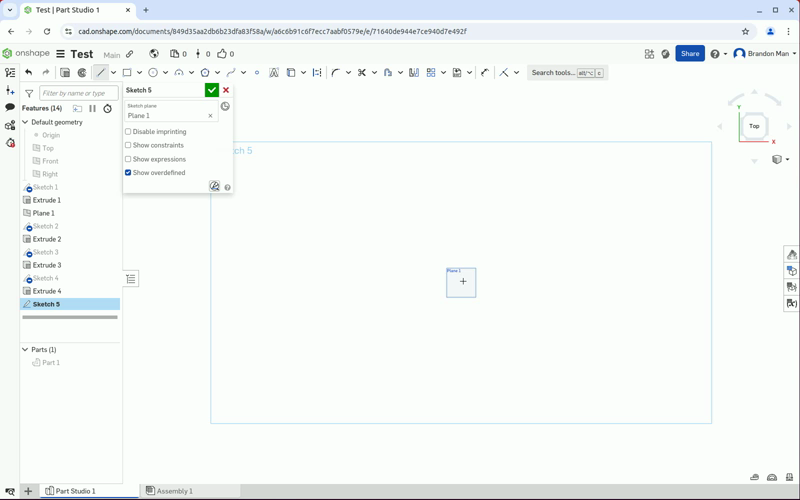
key_up(shift)
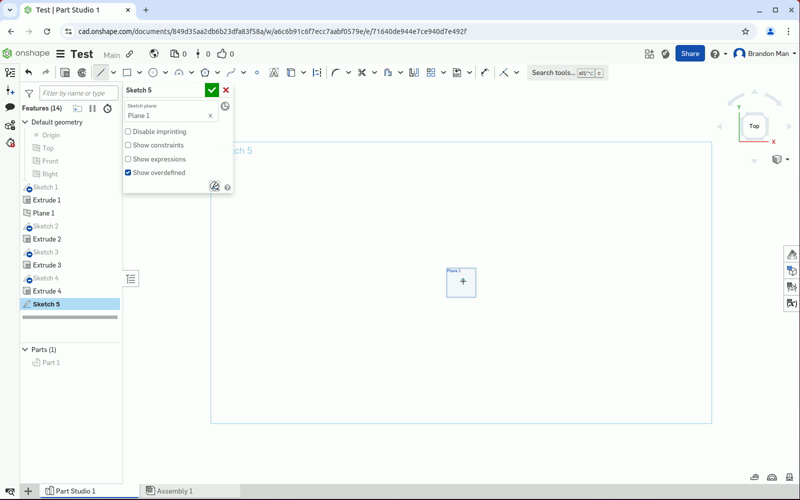
key_down(shift)
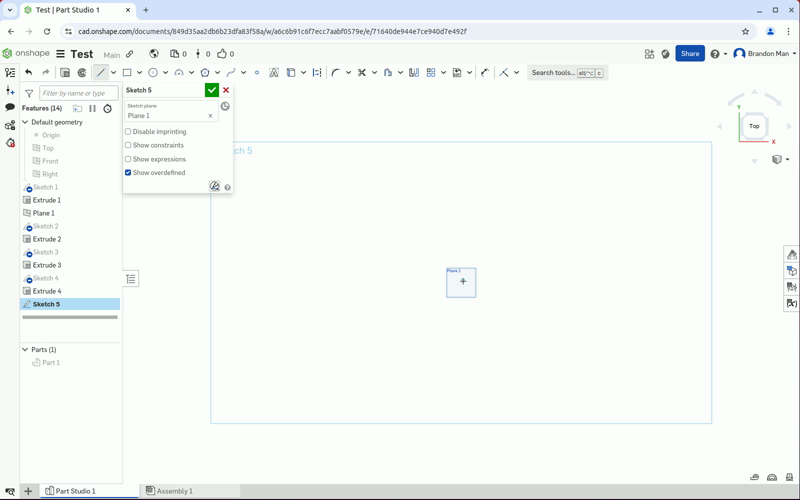
mouse_move(493, 280)
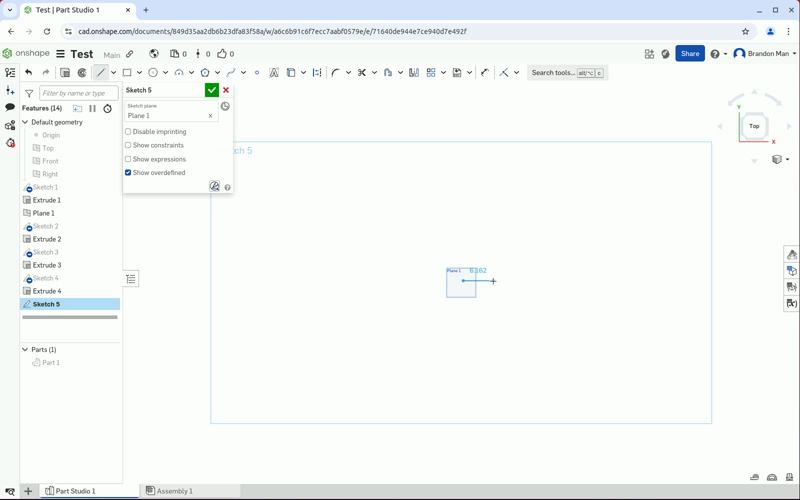
mouse_move(490, 280)
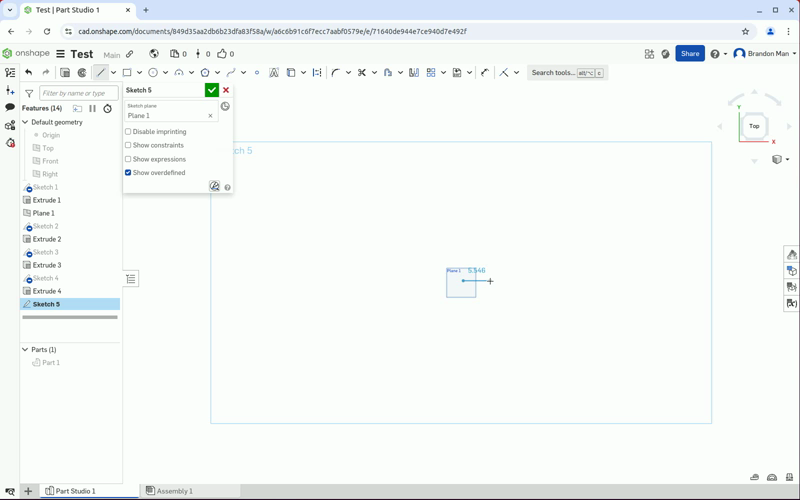
click(490, 280)
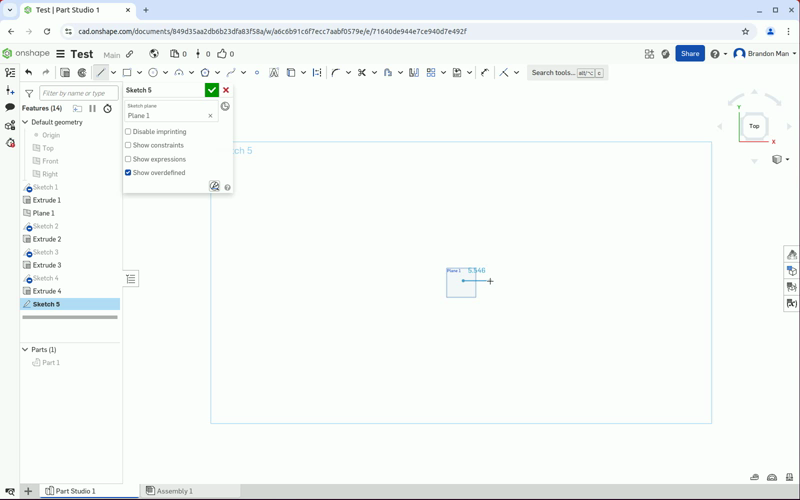
key_up(shift)
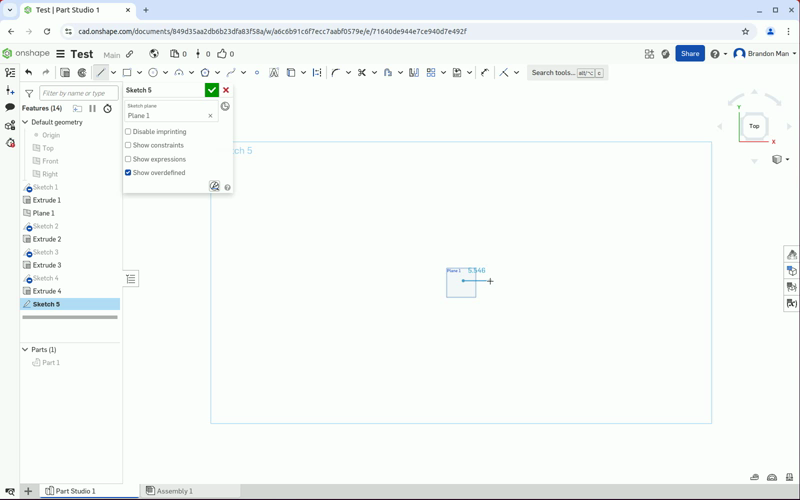
key_down(shift)
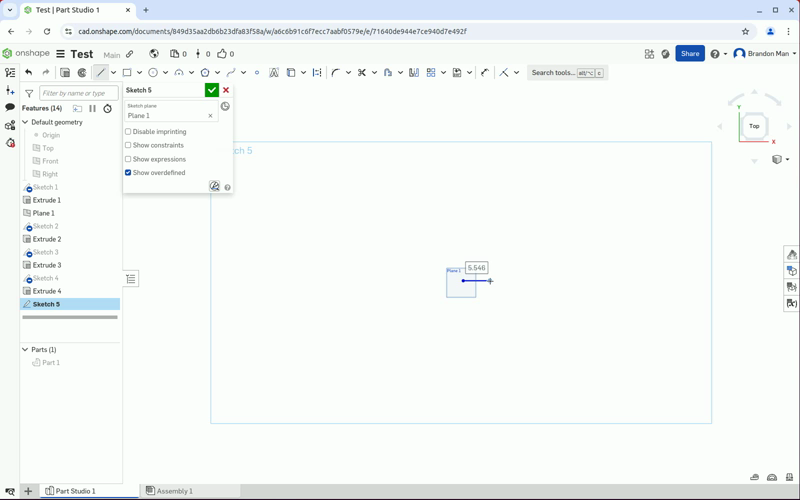
mouse_move(520, 280)
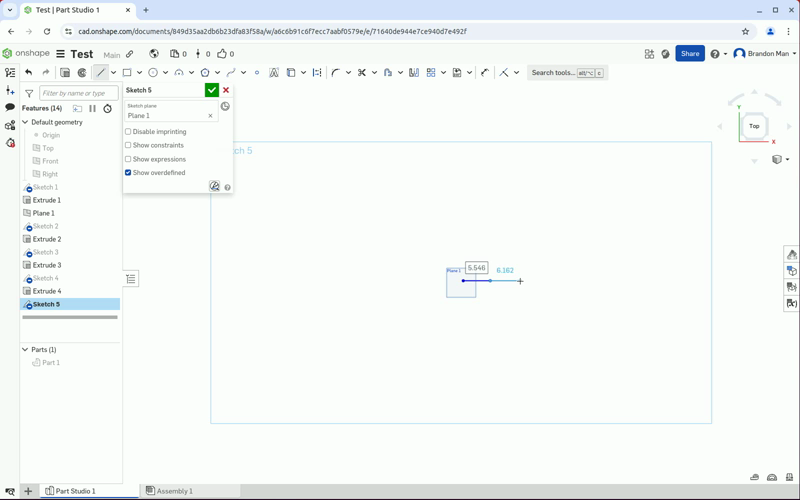
mouse_move(490, 250)
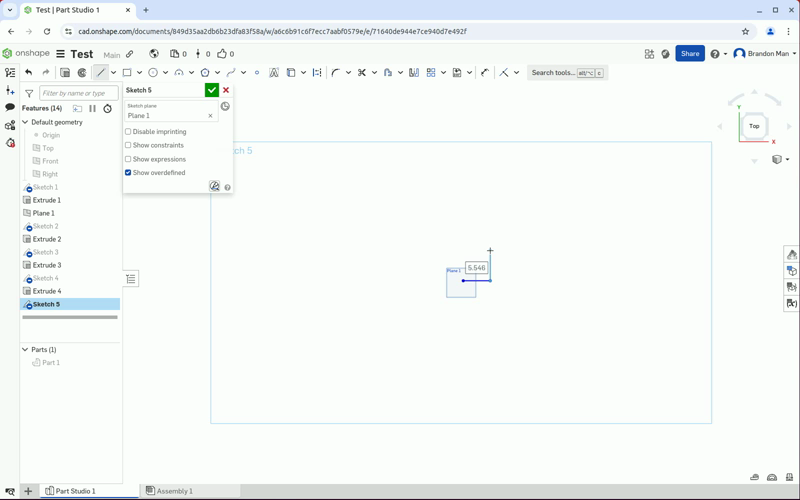
click(490, 250)
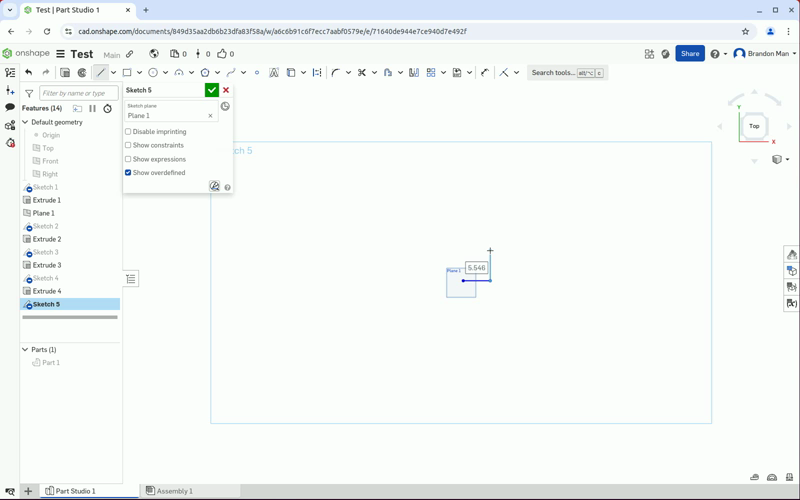
key_up(shift)
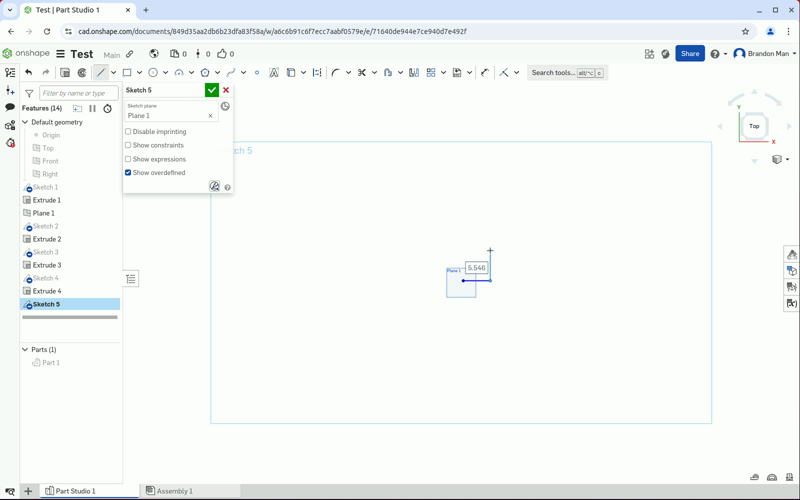
key_down(shift)
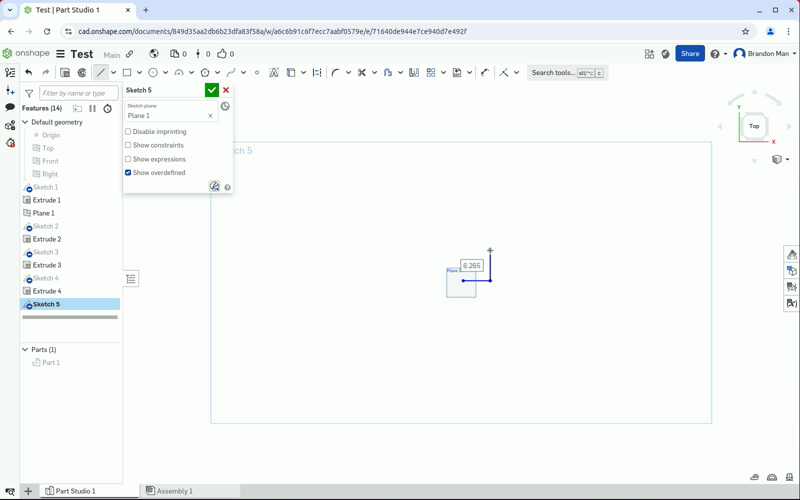
mouse_move(520, 250)
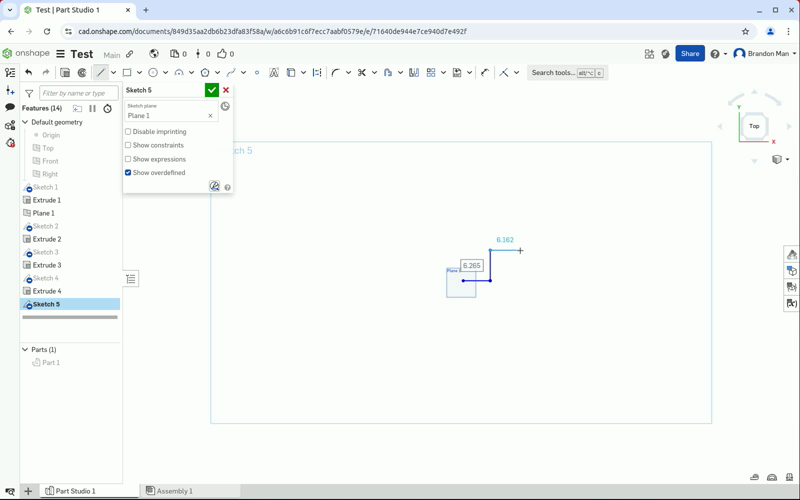
mouse_move(463, 250)
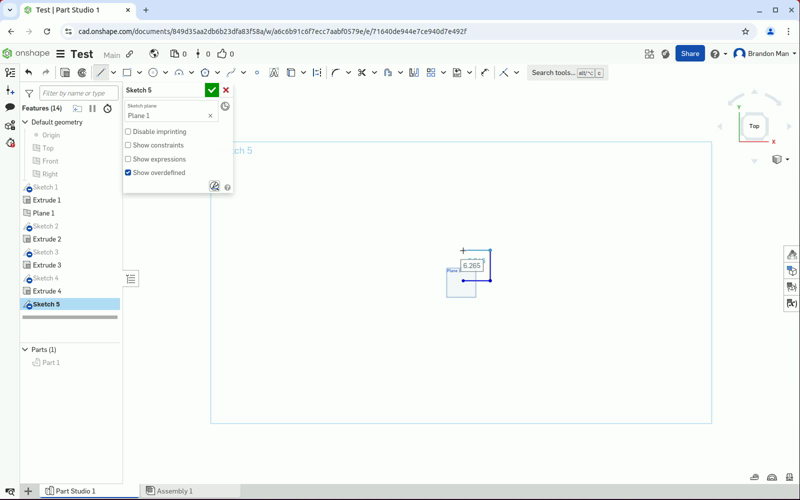
click(463, 250)
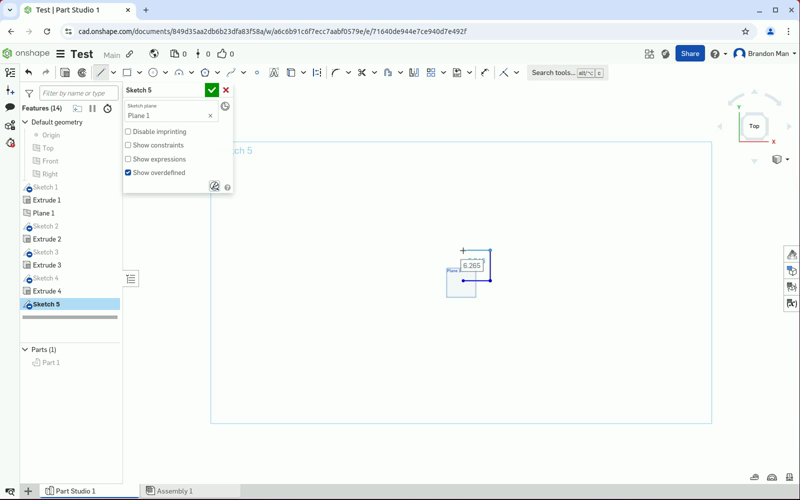
key_up(shift)
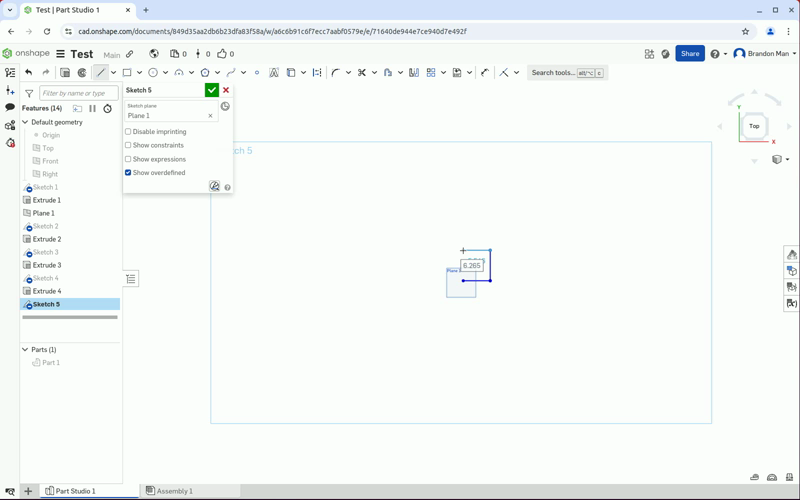
mouse_move(493, 250)
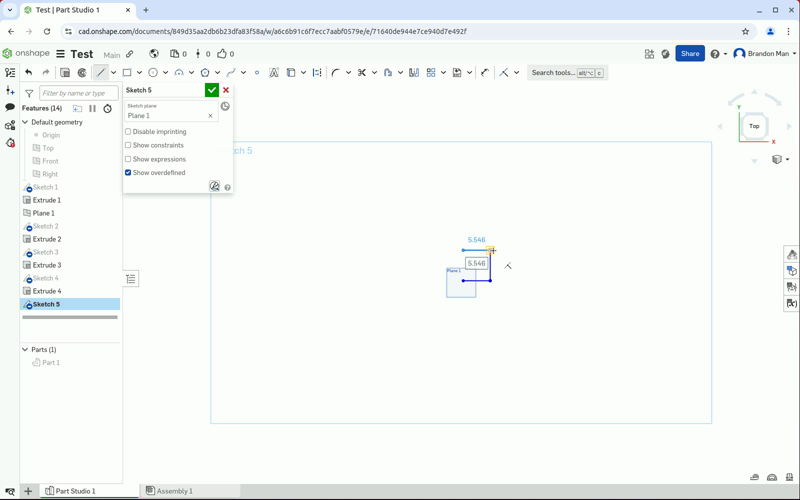
key_down(shift)
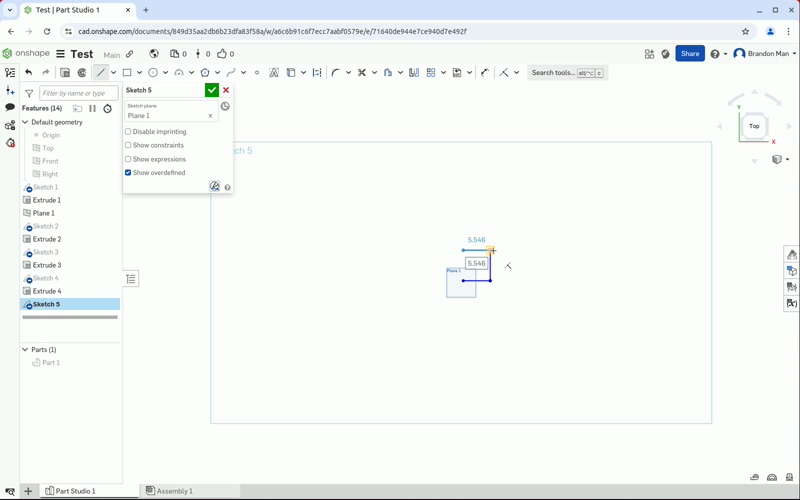
mouse_move(463, 280)
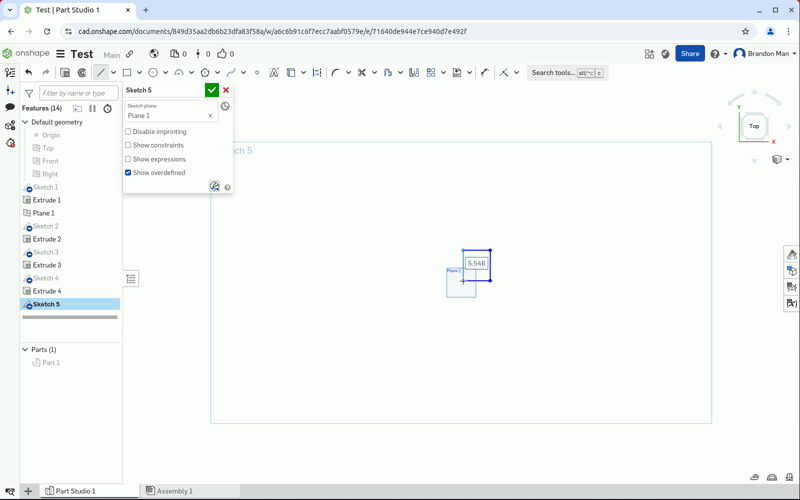
key_up(shift)
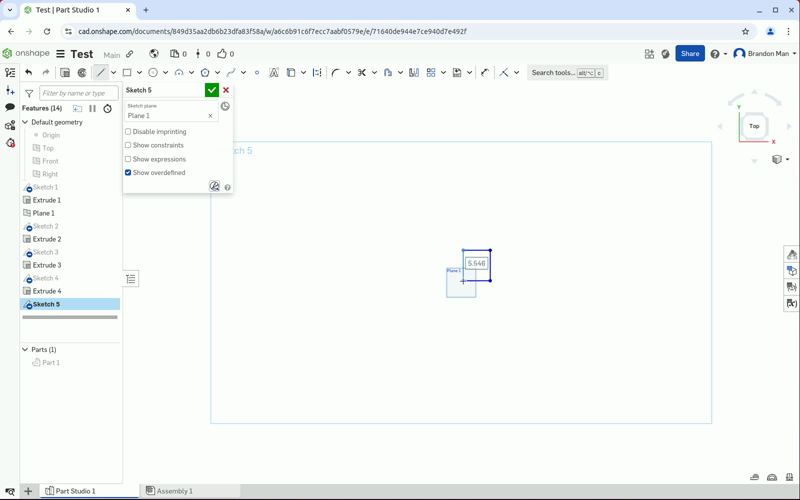
click(463, 280)
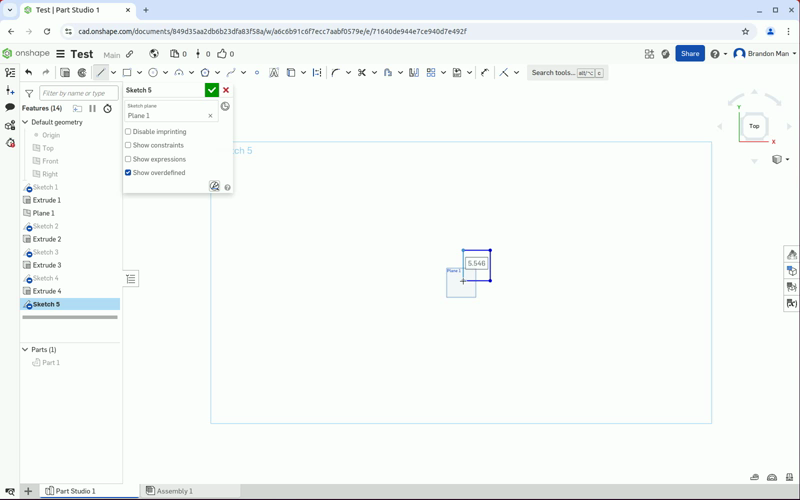
key(esc)
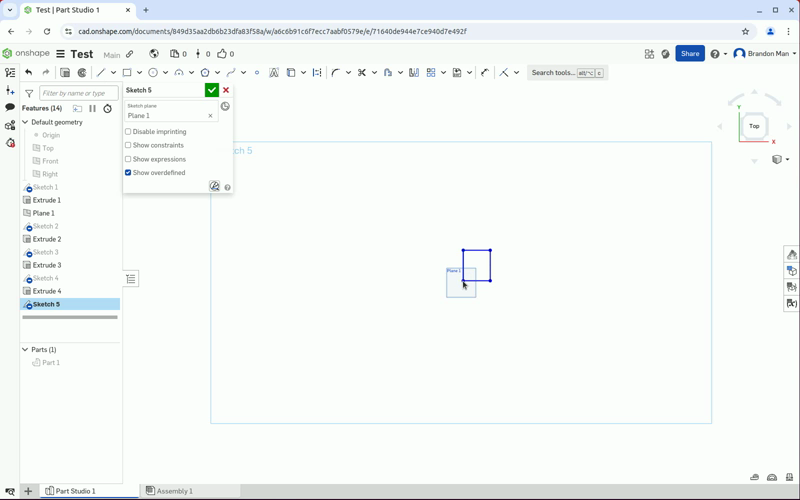
mouse_move(469, 257)
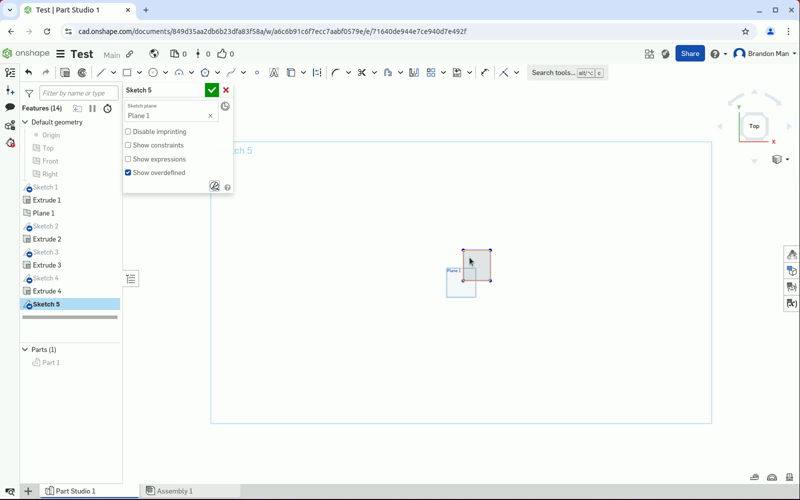
scroll(6)
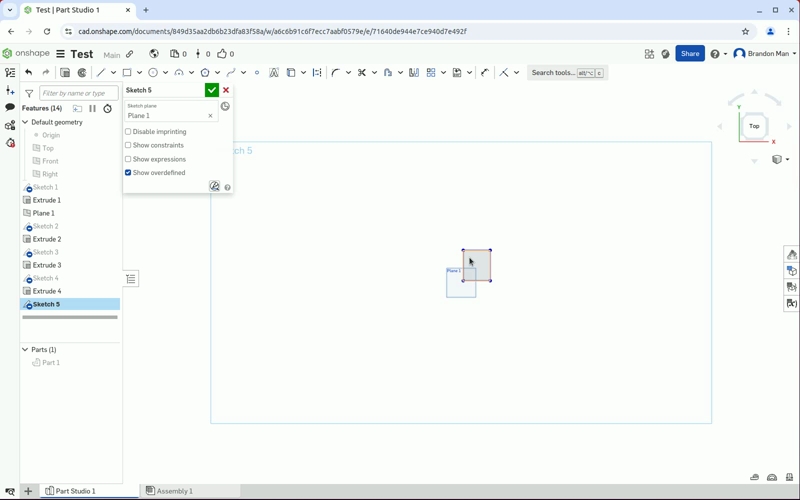
scroll(6)
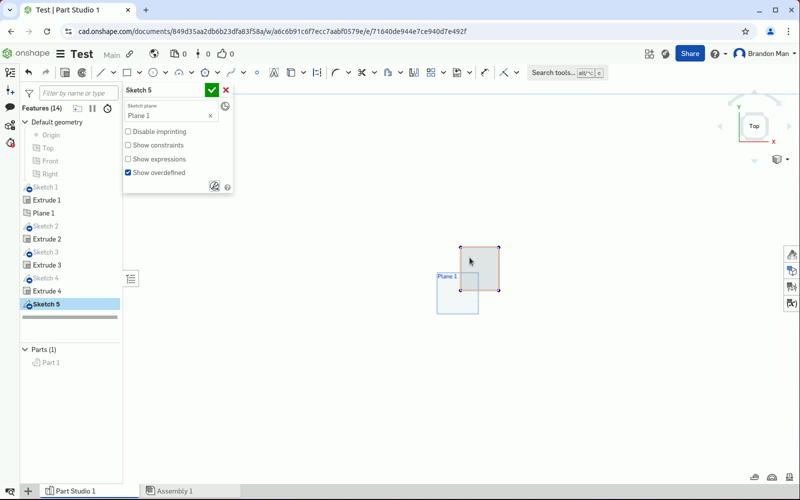
scroll(6)
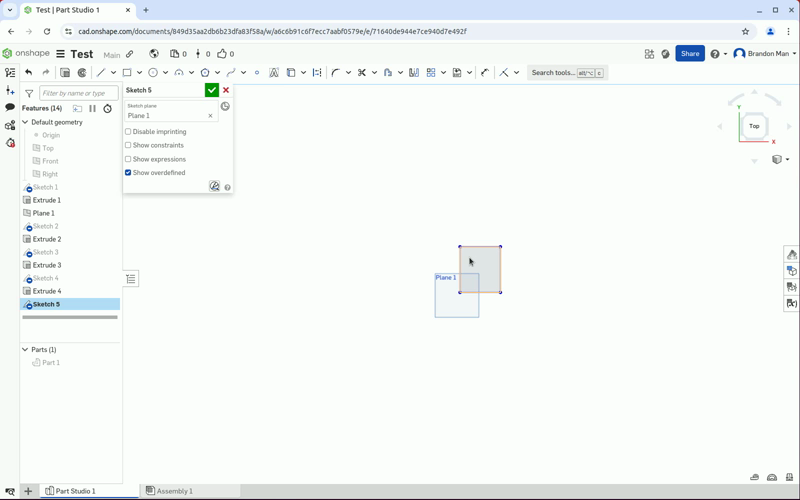
scroll(6)
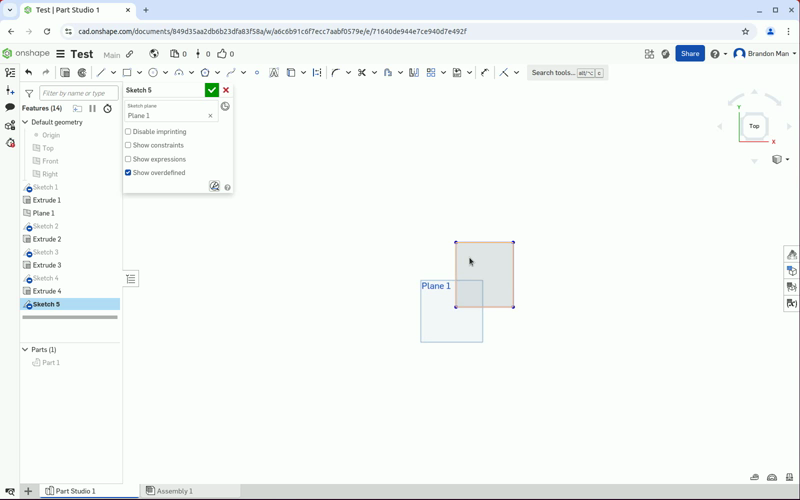
scroll(6)
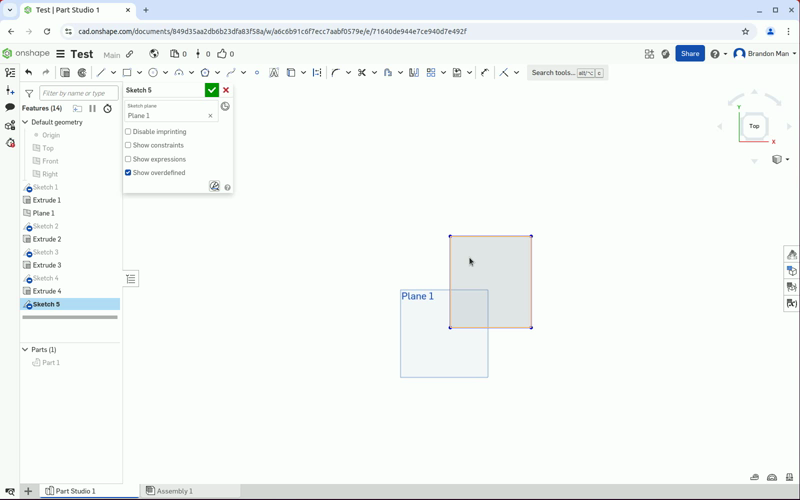
scroll(6)
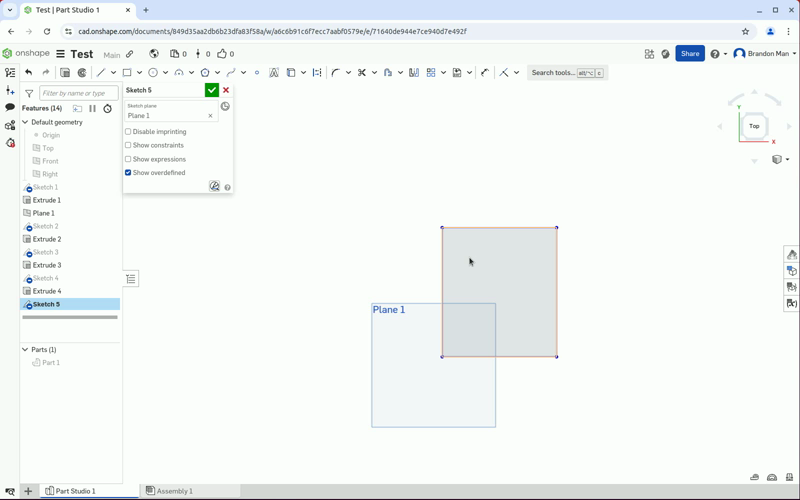
scroll(6)
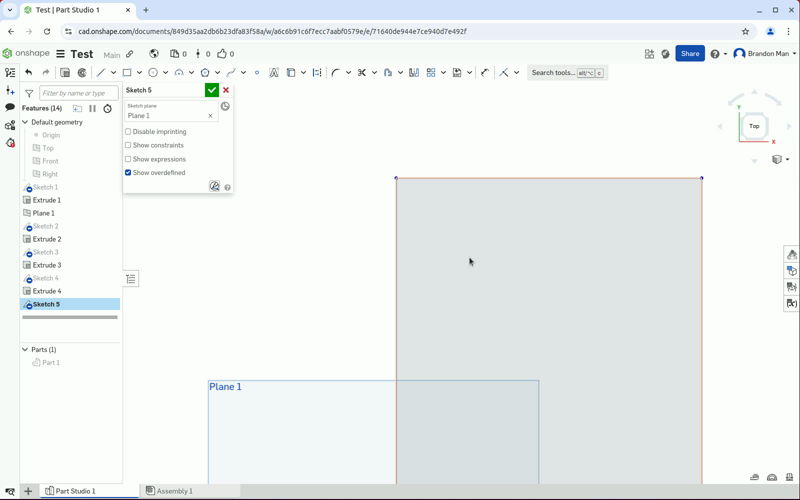
click(469, 257)
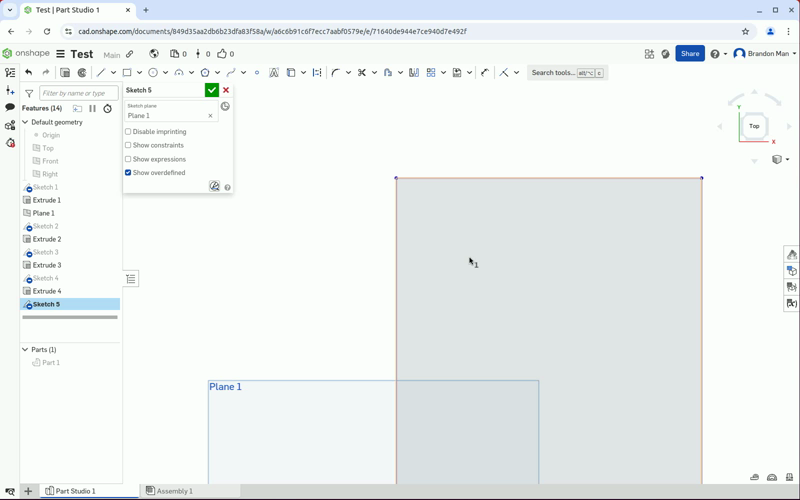
scroll(-6)
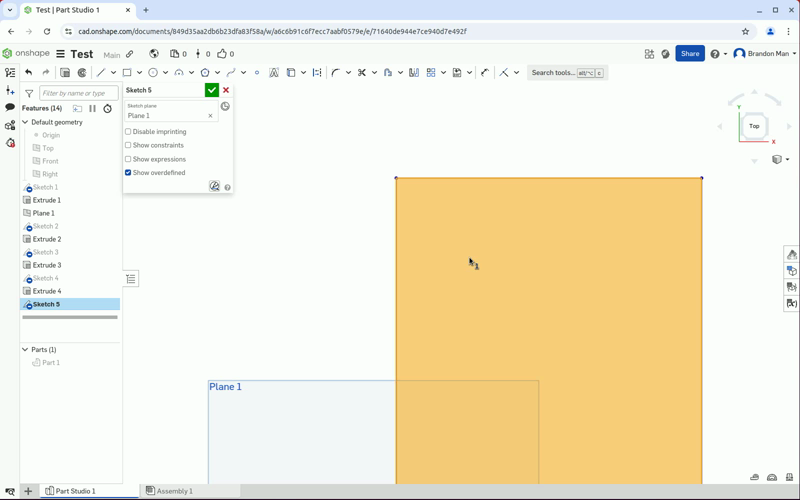
scroll(-6)
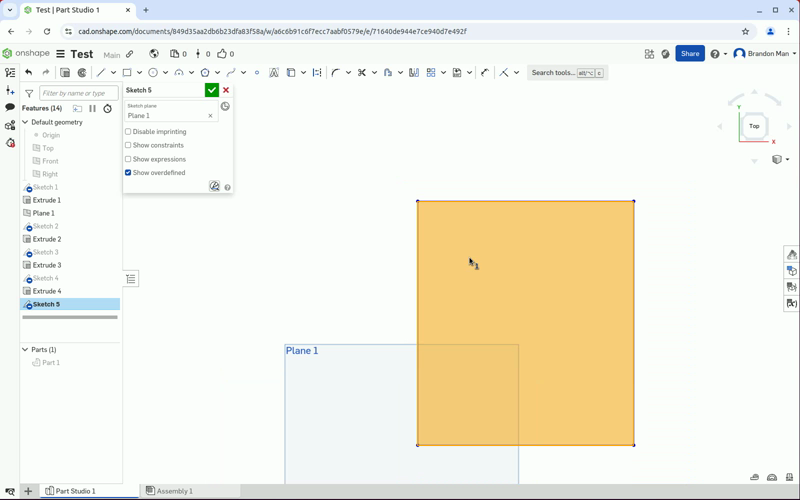
scroll(-6)
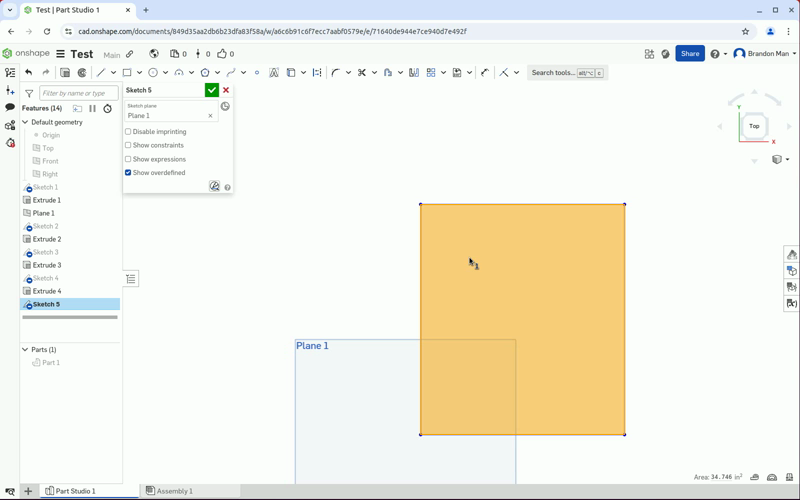
scroll(-6)
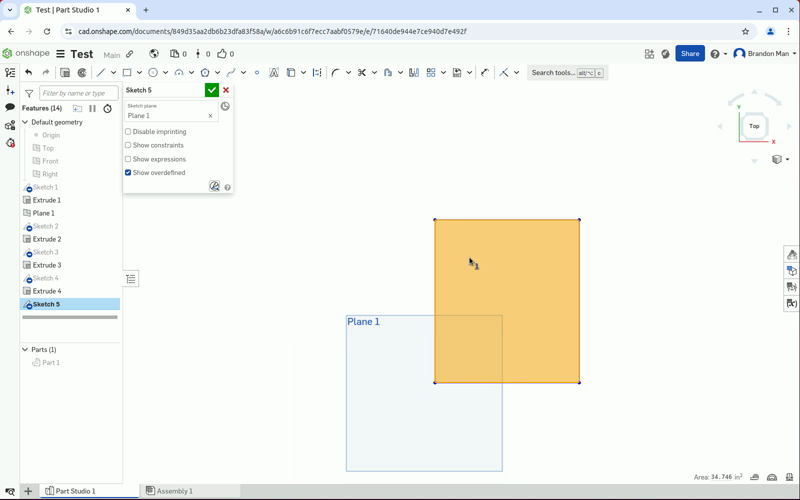
scroll(-6)
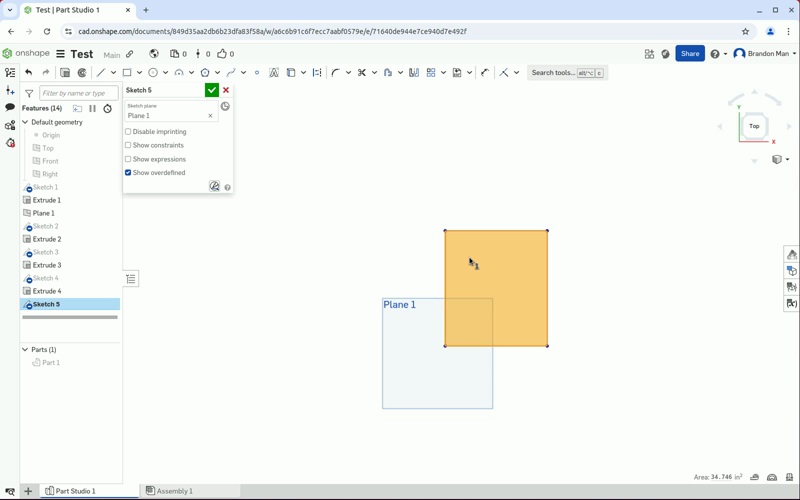
scroll(-6)
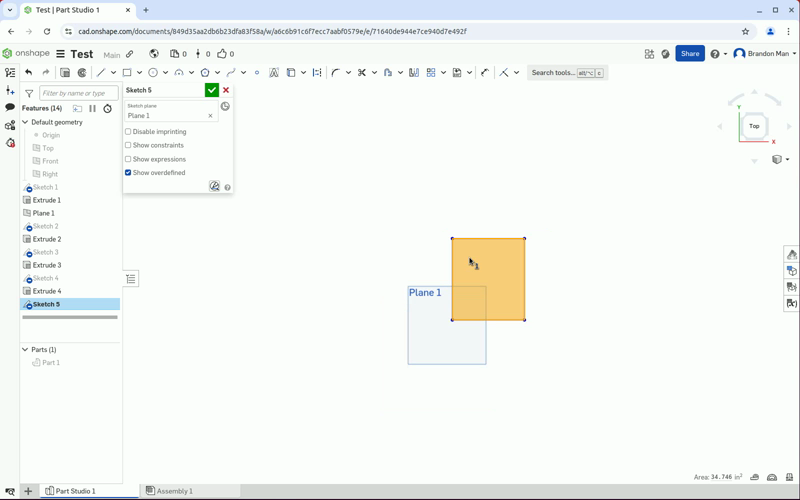
scroll(-6)
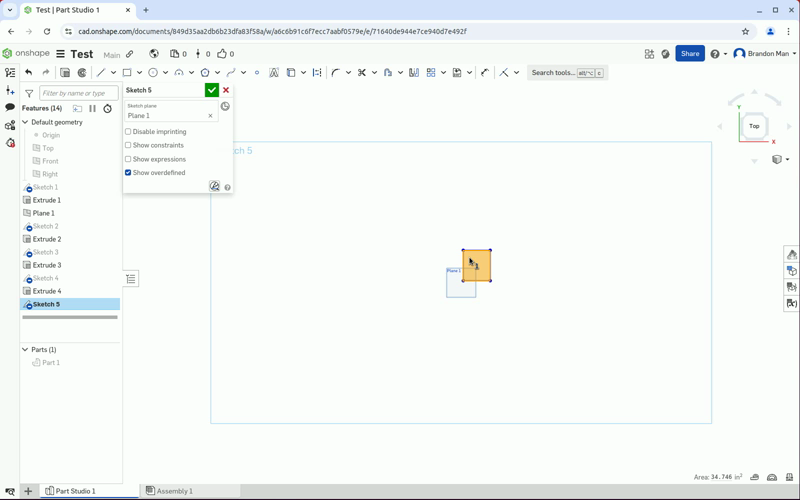
mouse_move(73, 352)
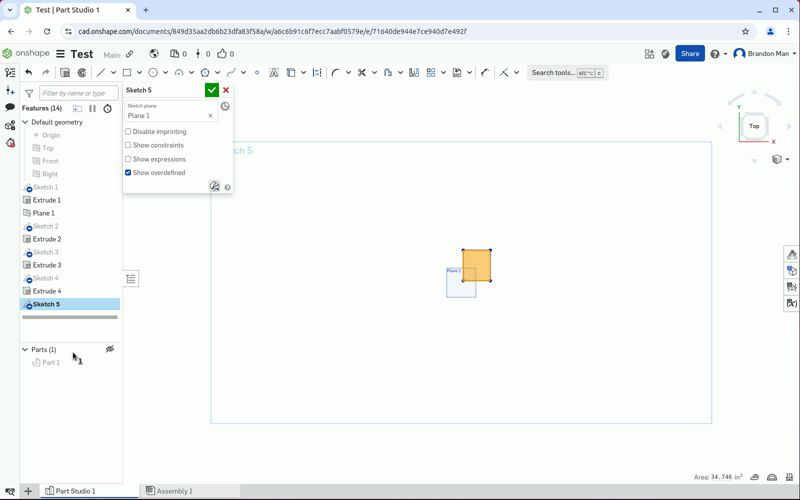
key(shift+y)
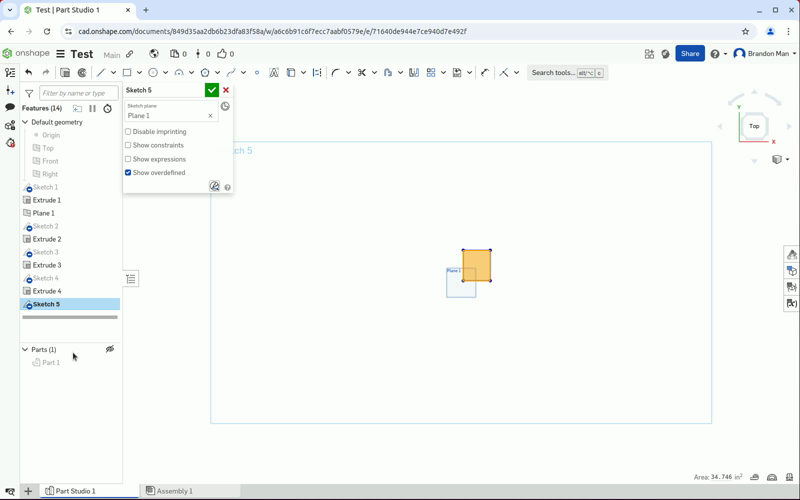
key(shift+e)
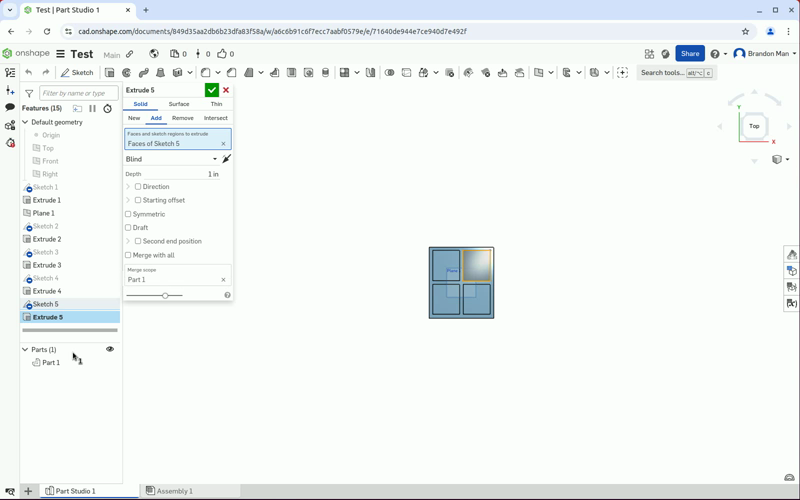
mouse_move(143, 106)
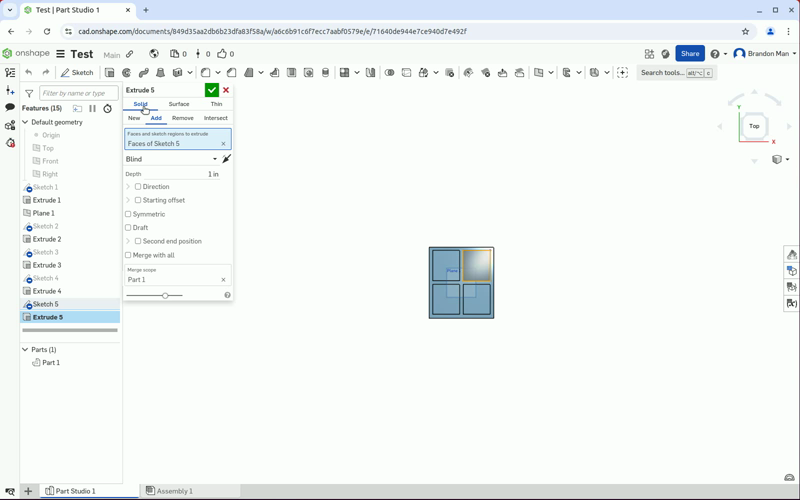
click(143, 106)
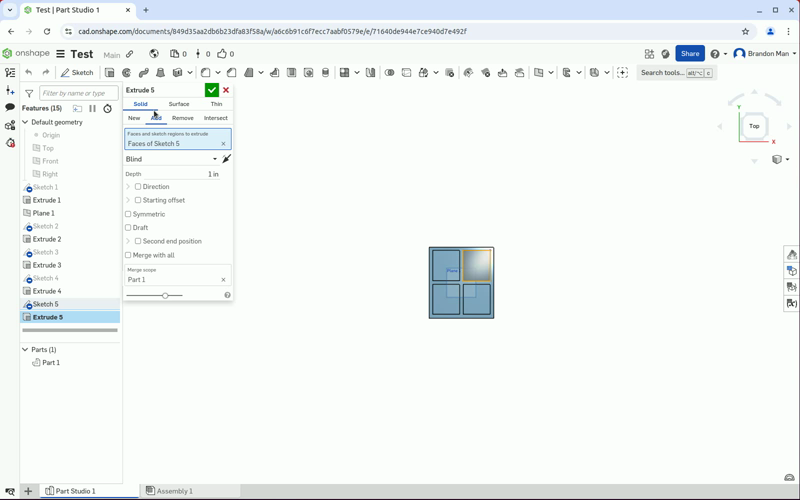
mouse_move(186, 120)
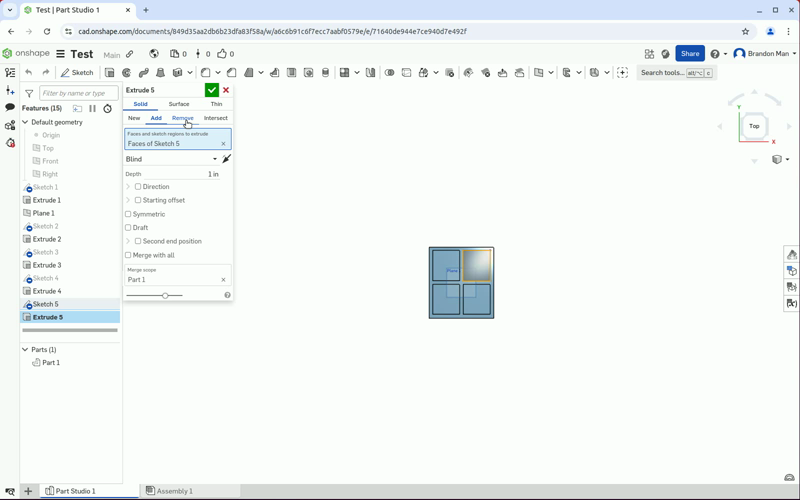
click(186, 120)
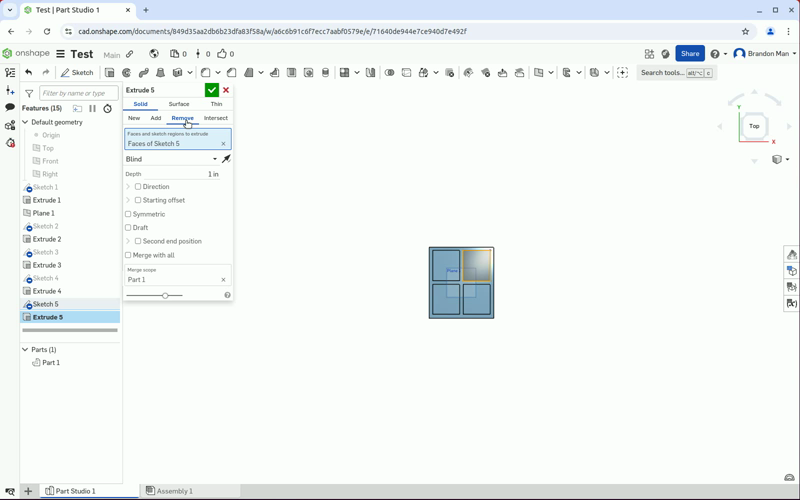
key(tab, 4)
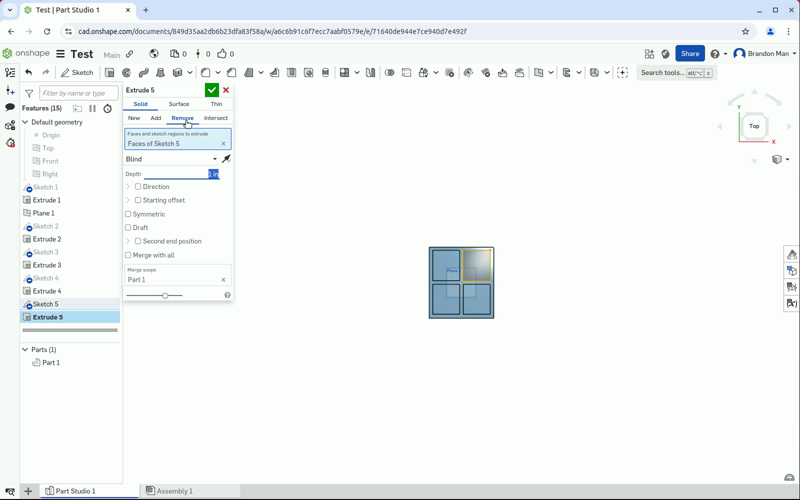
text(22.386)
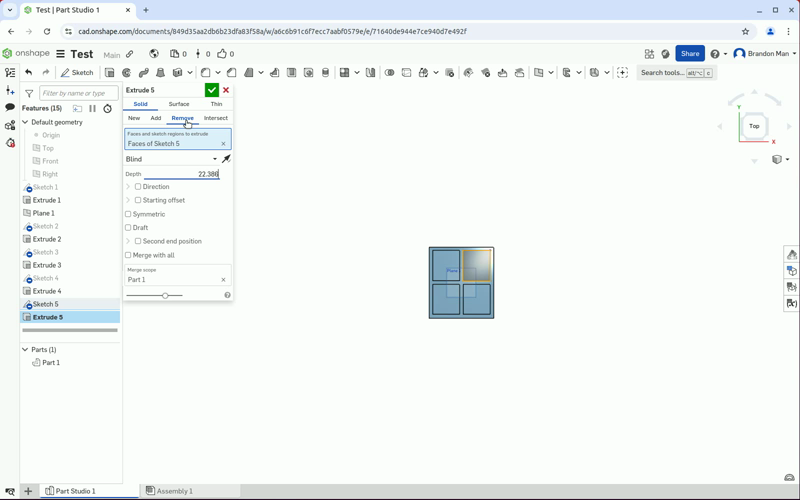
key(tab, 6)
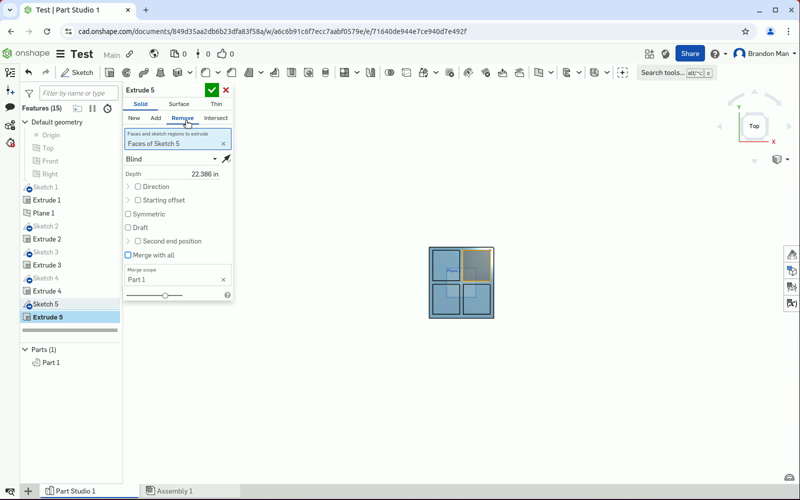
key(space)
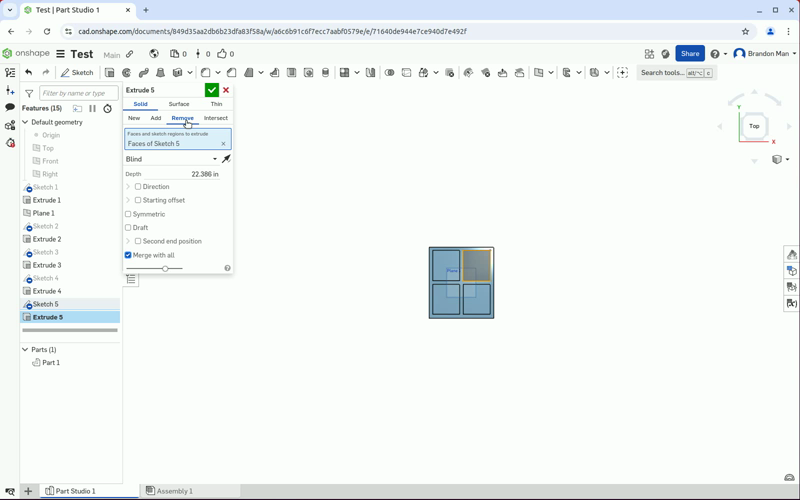
key(enter)
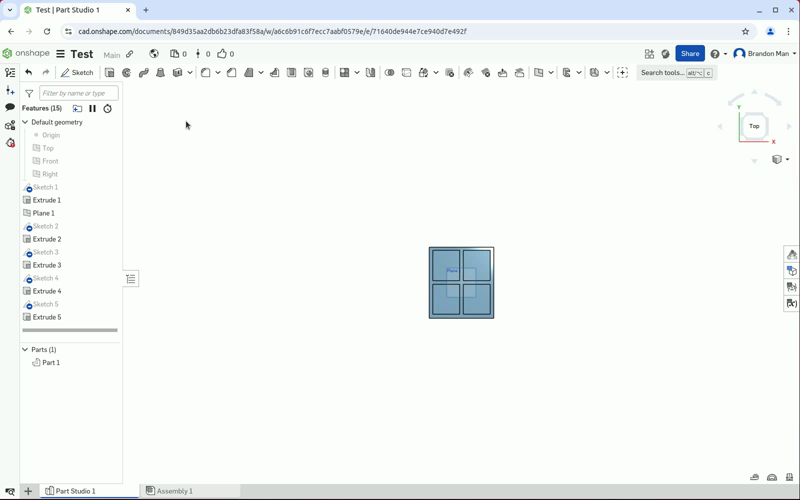
key(shift+h)
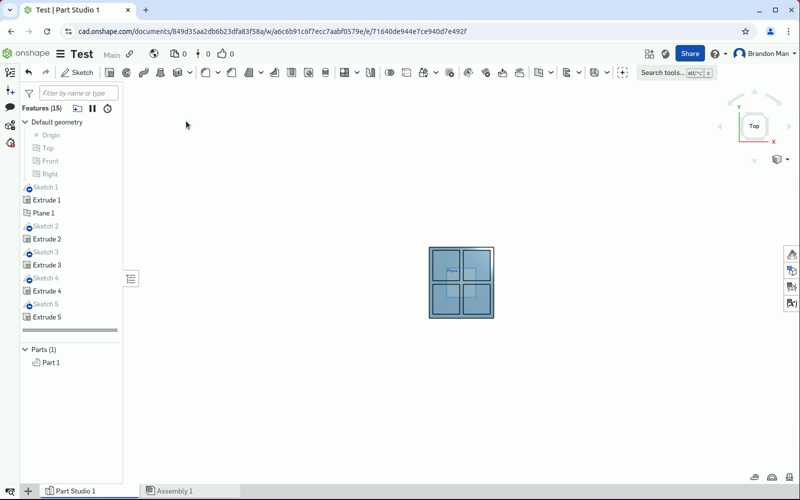
key(shift+h)
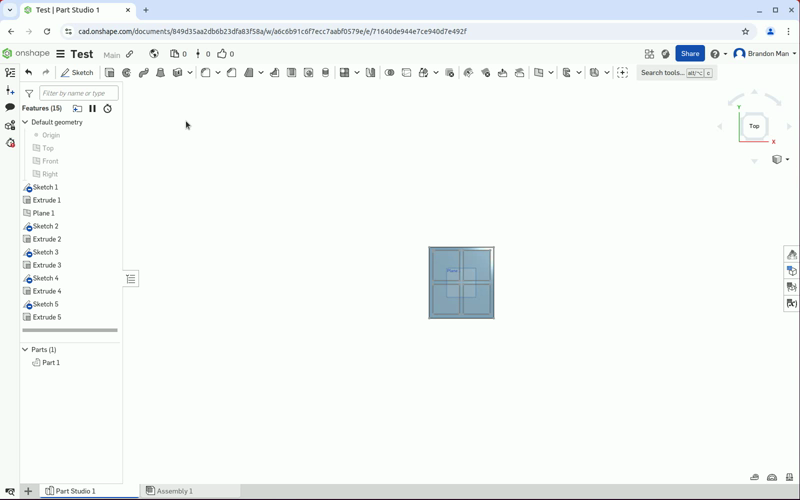
key(shift+7)
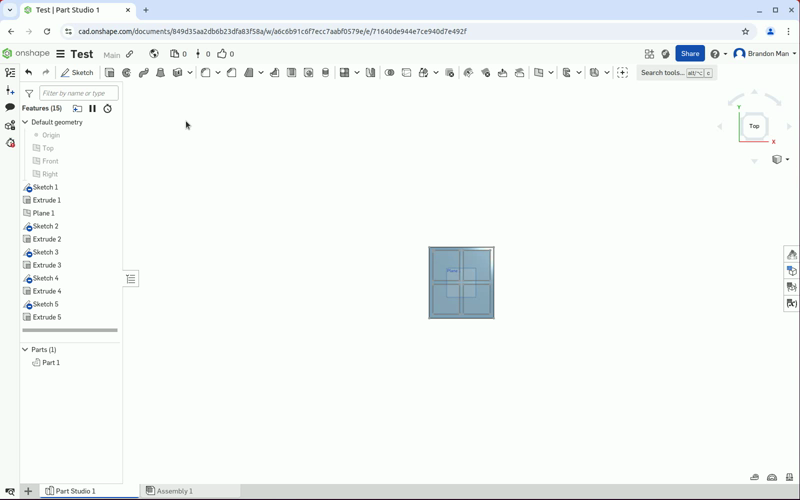
key(up, 3)
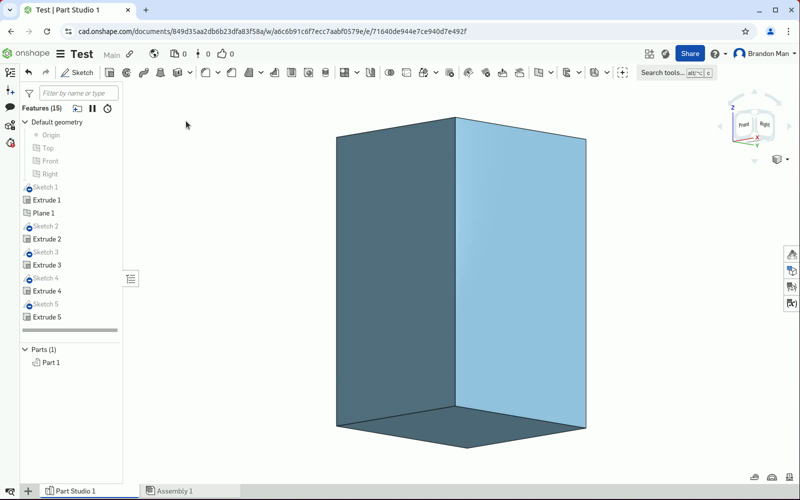
key(left, 3)
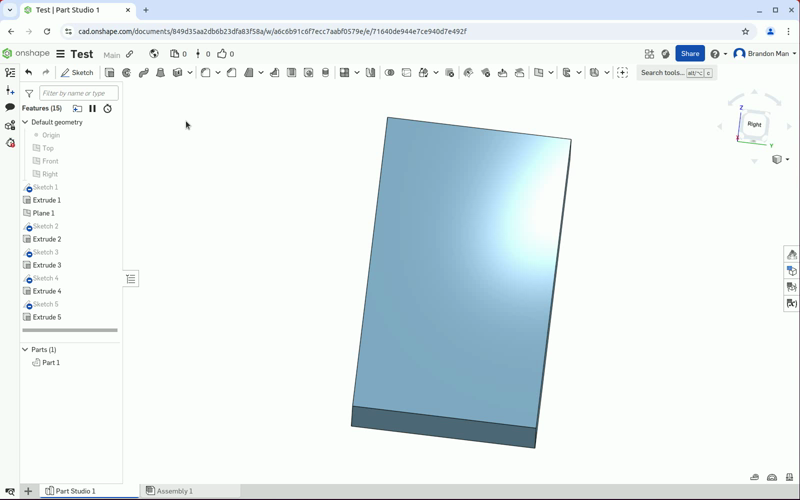
key(right, 3)
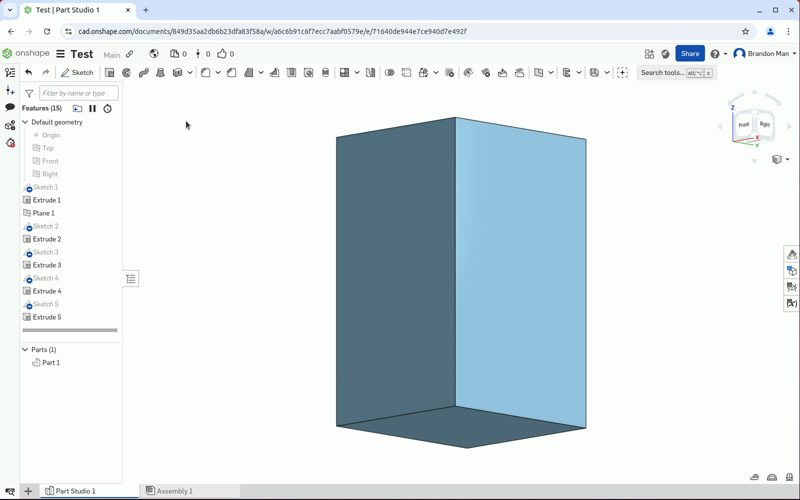
key(down, 3)
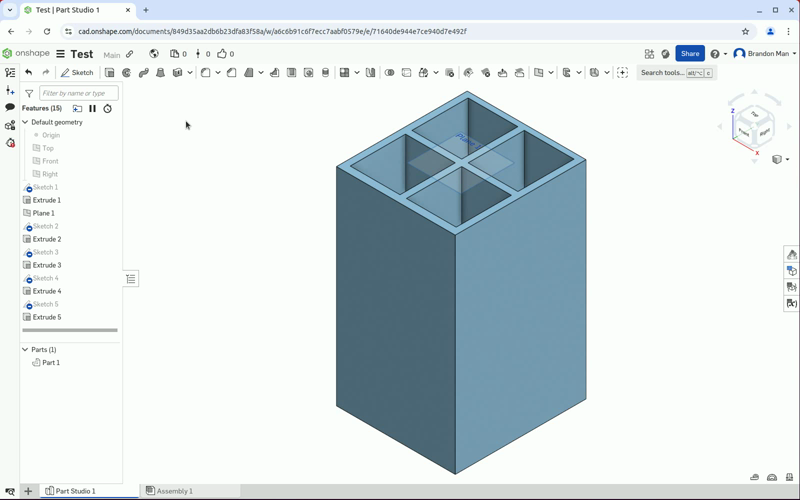
mouse_move(73, 189)
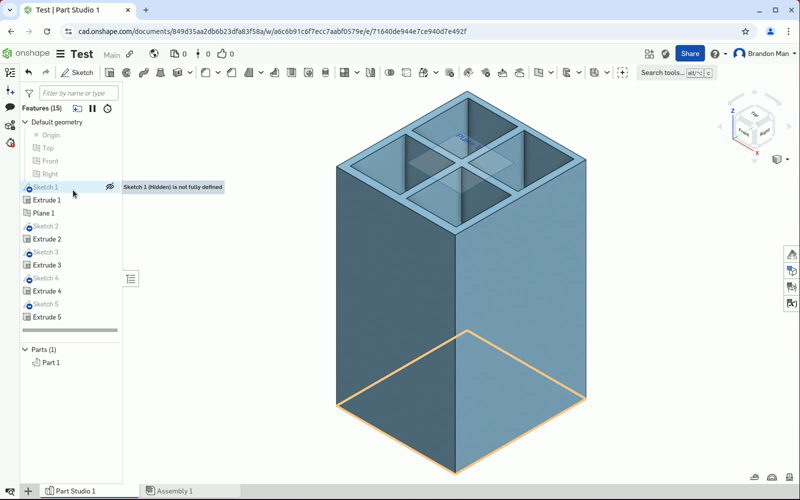
click(73, 189)